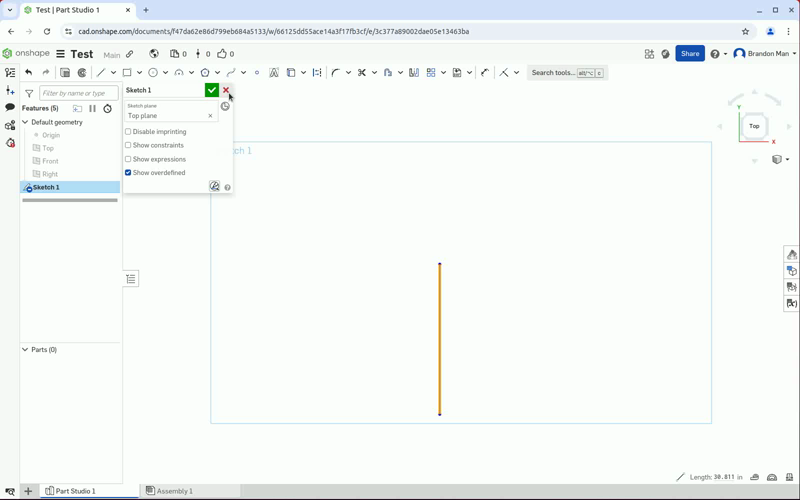
key(shift+h)
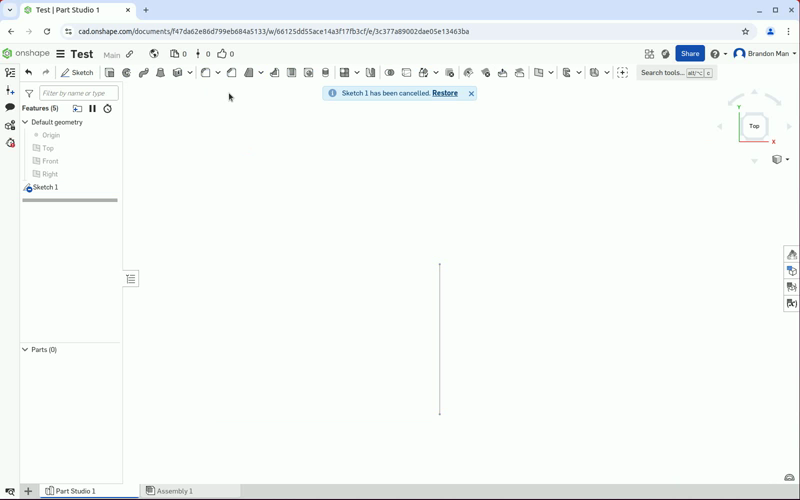
key(shift+s)
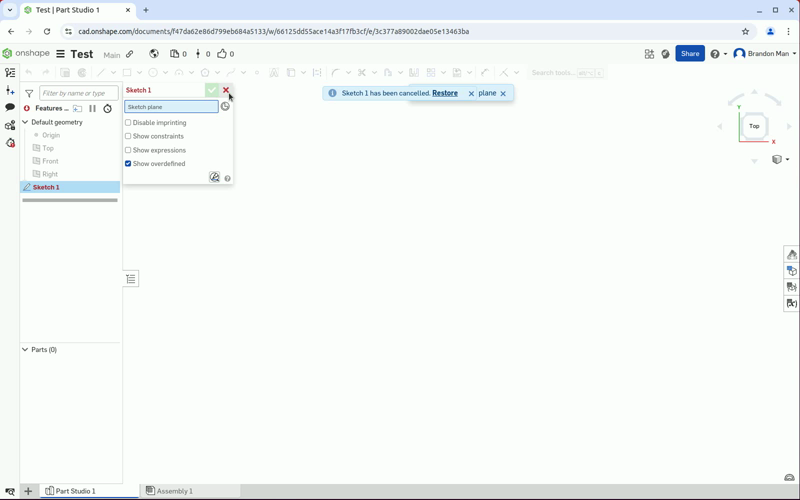
mouse_move(73, 150)
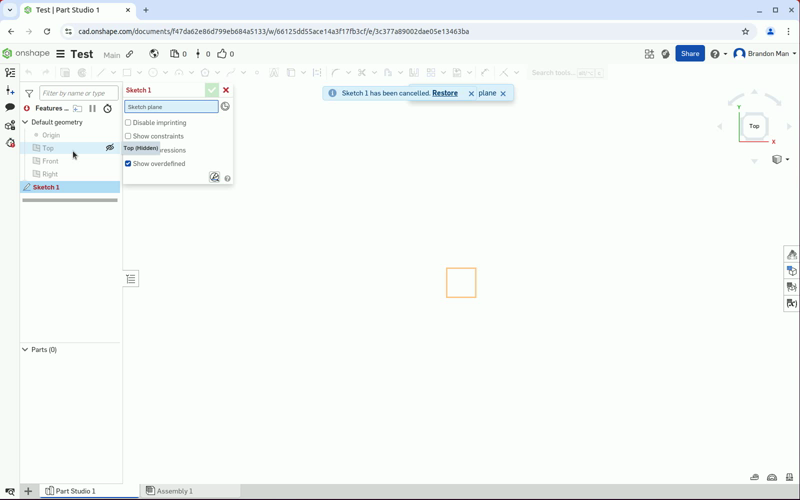
click(73, 150)
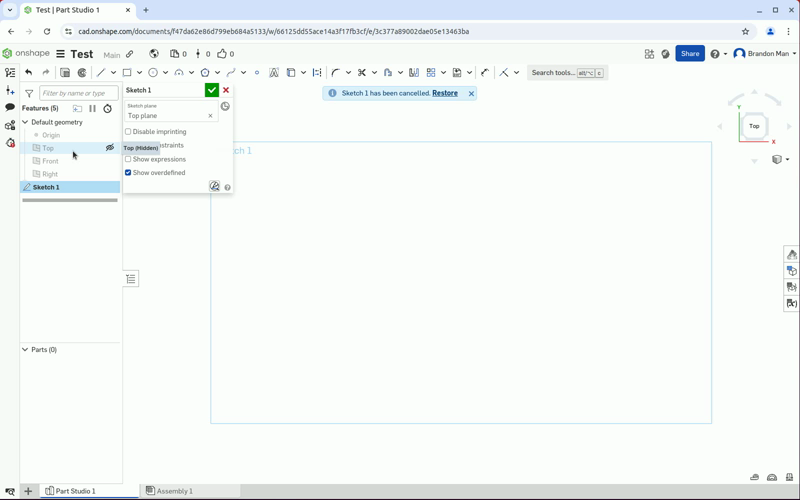
mouse_move(73, 352)
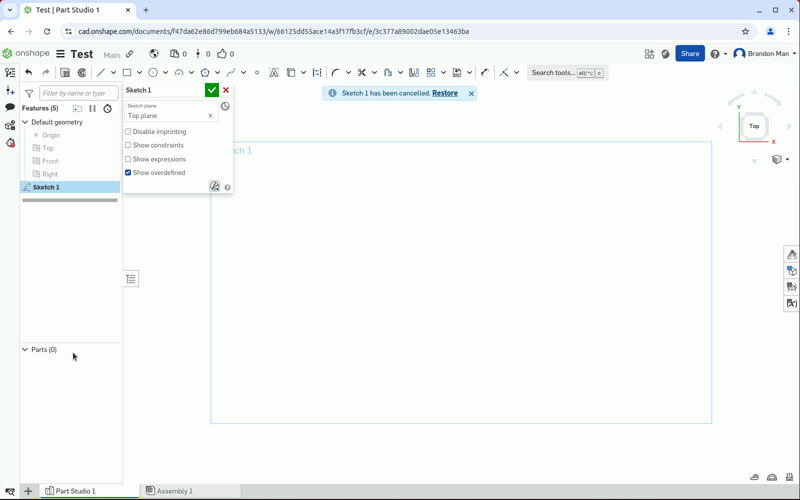
key(y)
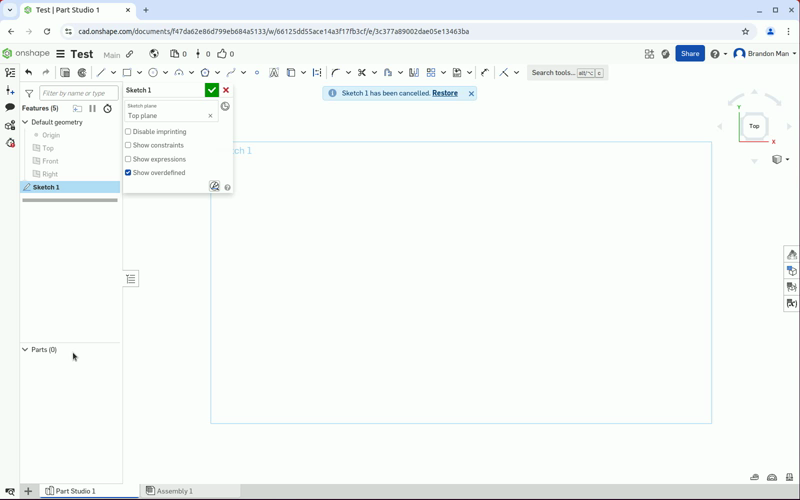
key(l)
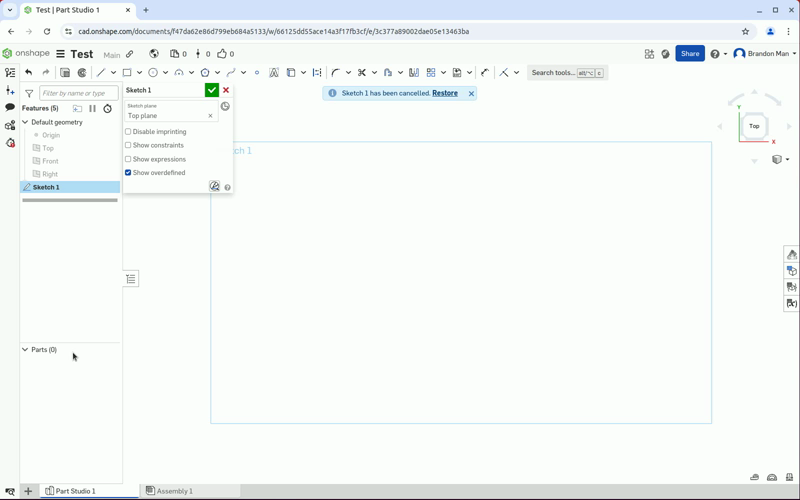
key_down(shift)
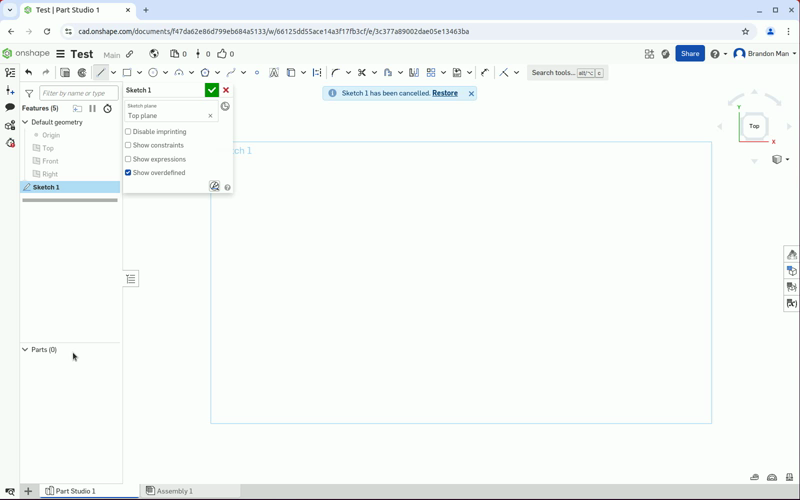
mouse_move(460, 282)
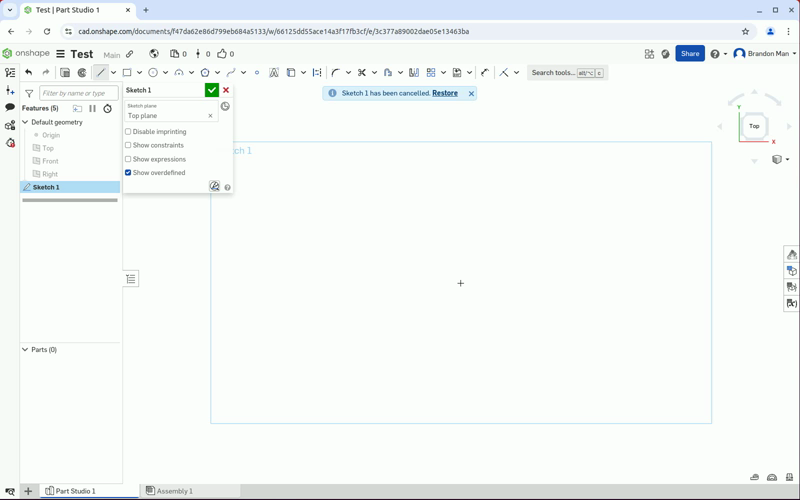
click(460, 282)
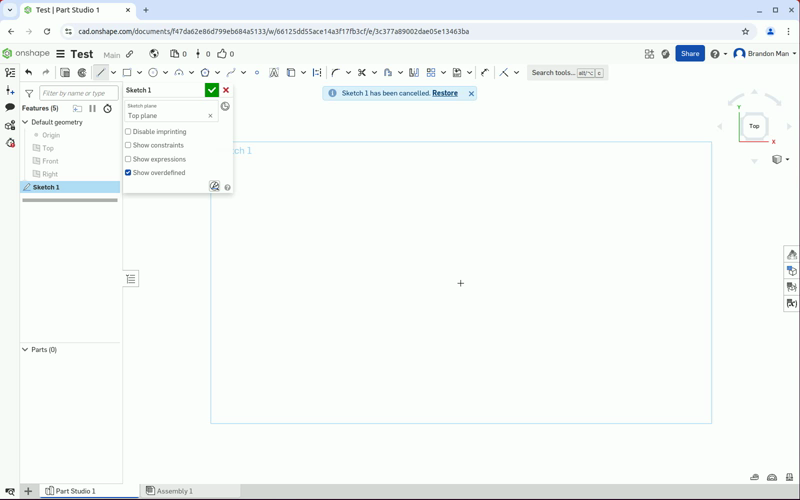
key_up(shift)
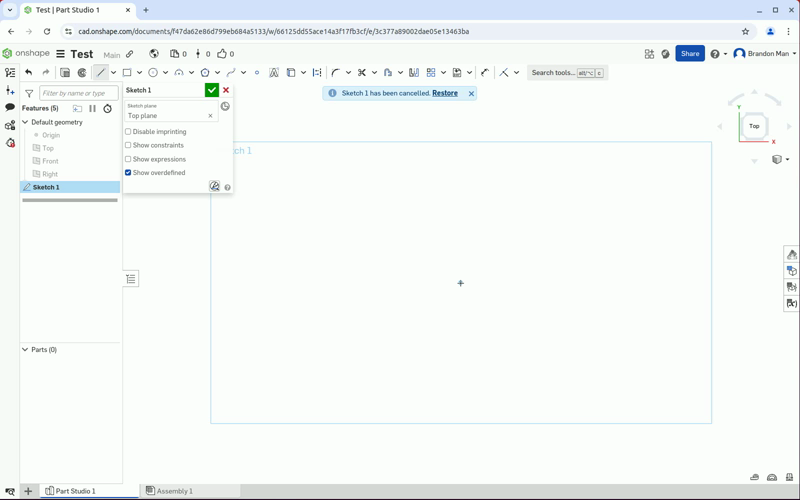
key_down(shift)
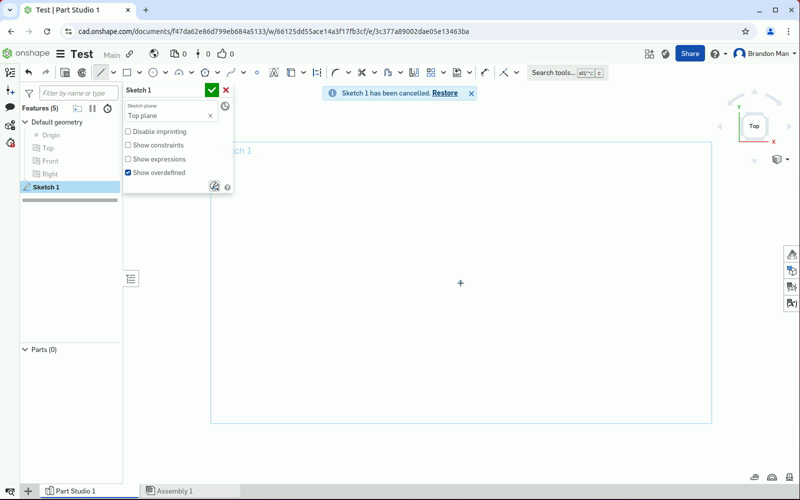
mouse_move(490, 282)
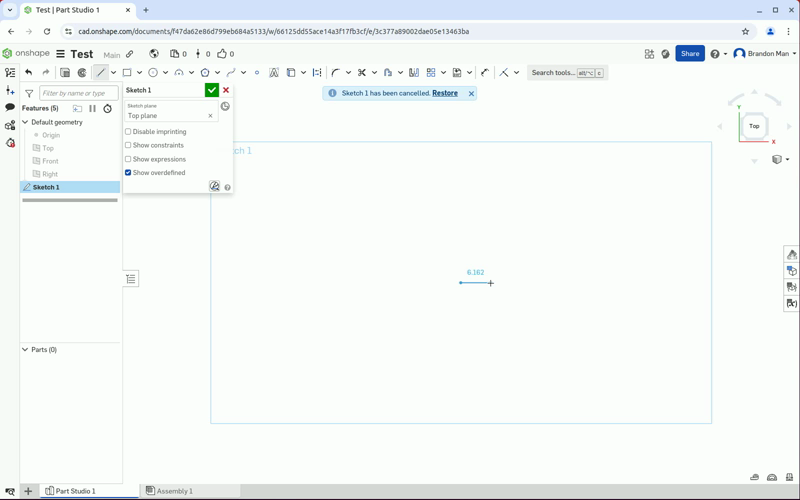
mouse_move(485, 282)
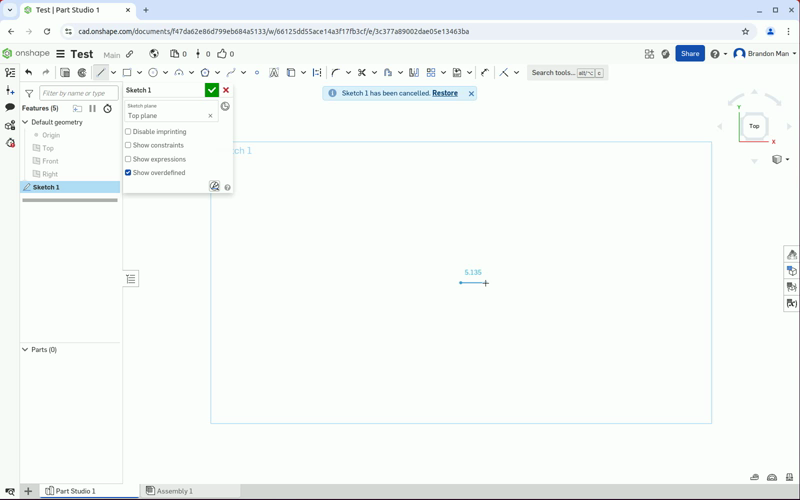
click(485, 282)
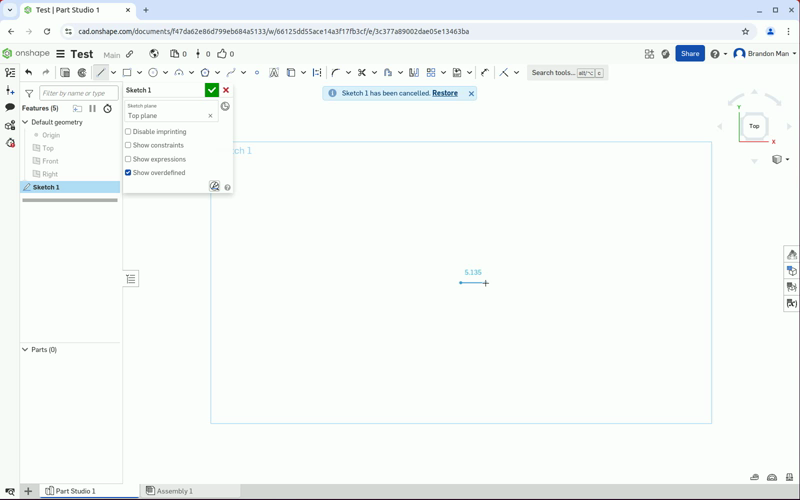
key_up(shift)
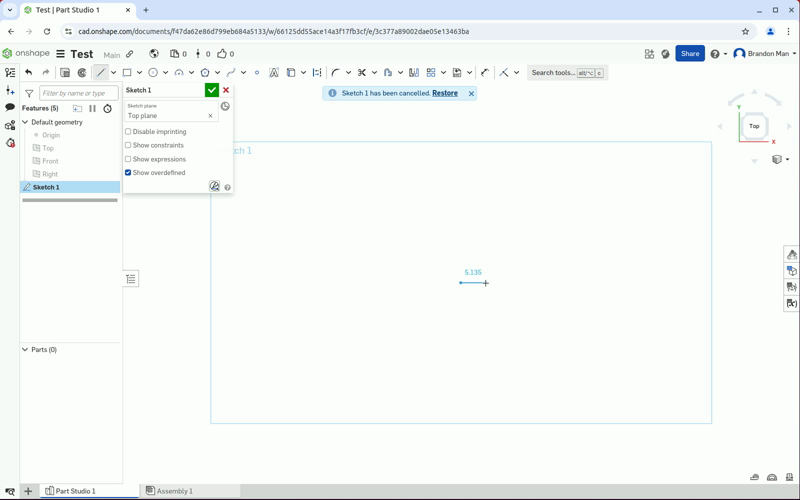
key_down(shift)
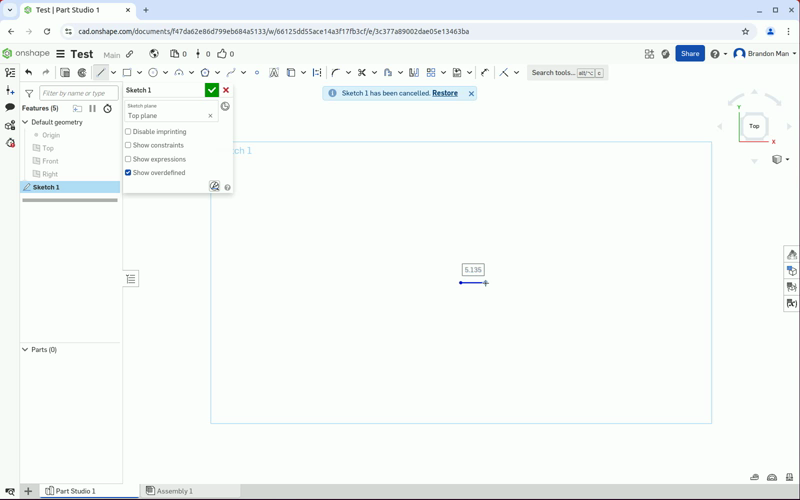
mouse_move(515, 282)
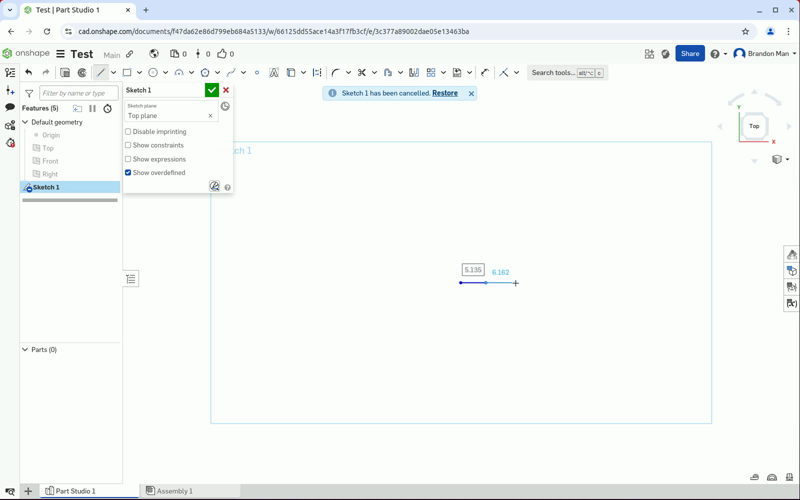
mouse_move(540, 282)
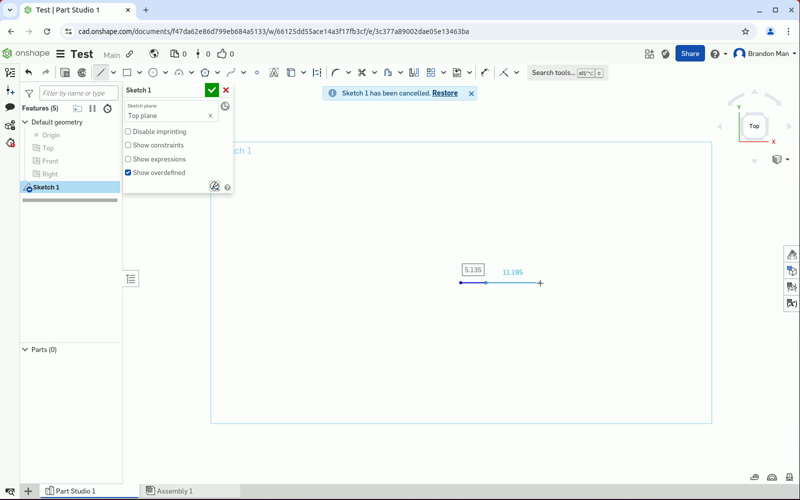
click(540, 282)
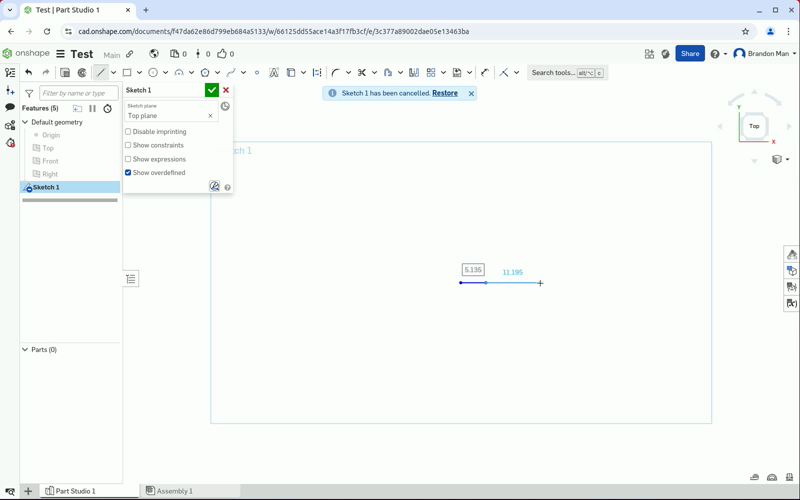
key_up(shift)
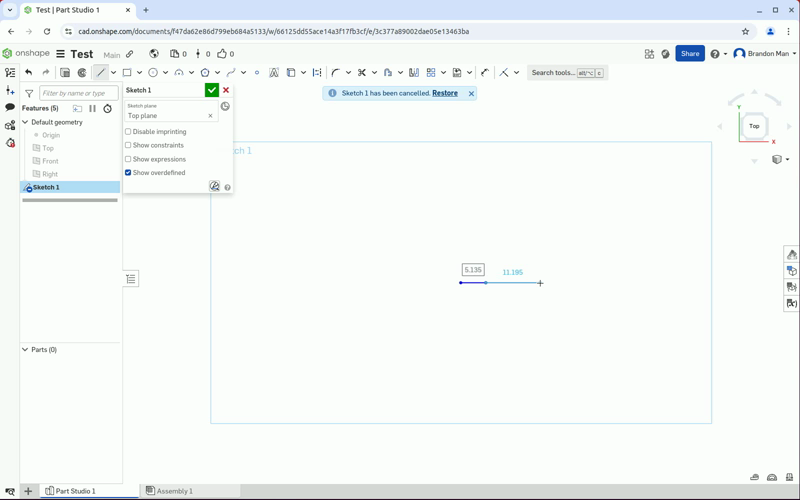
key_down(shift)
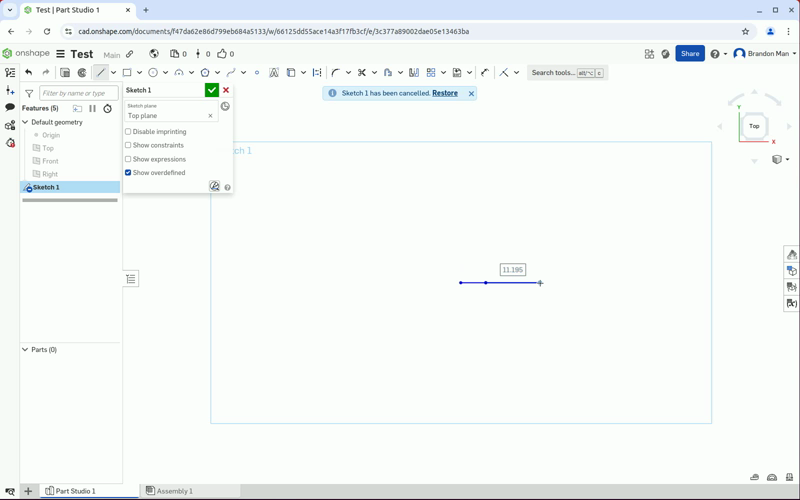
mouse_move(570, 282)
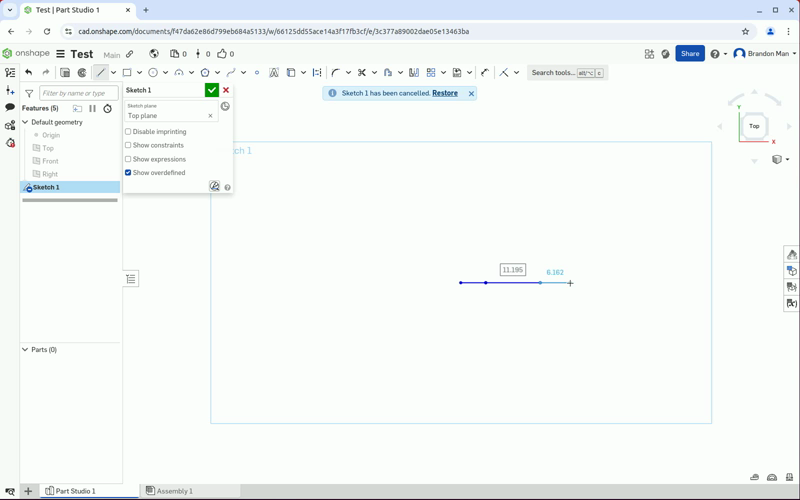
mouse_move(564, 282)
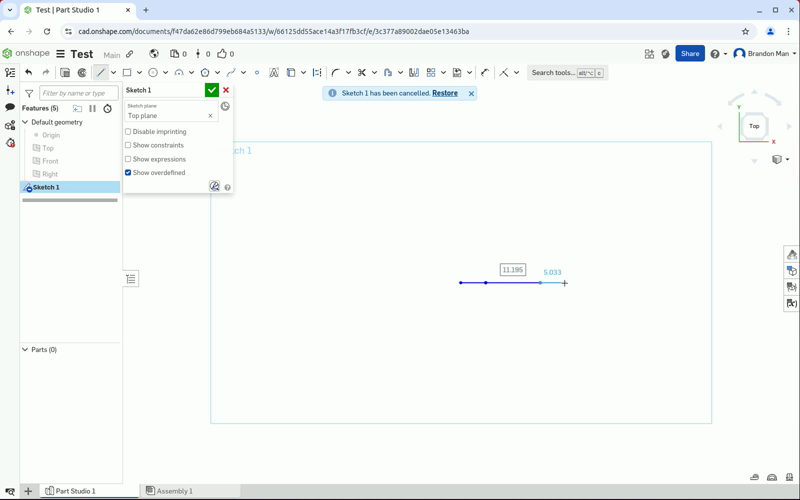
click(564, 282)
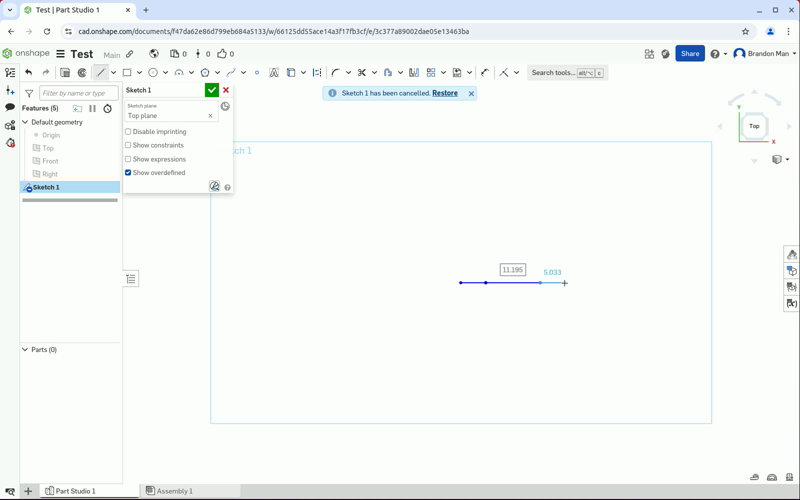
key_up(shift)
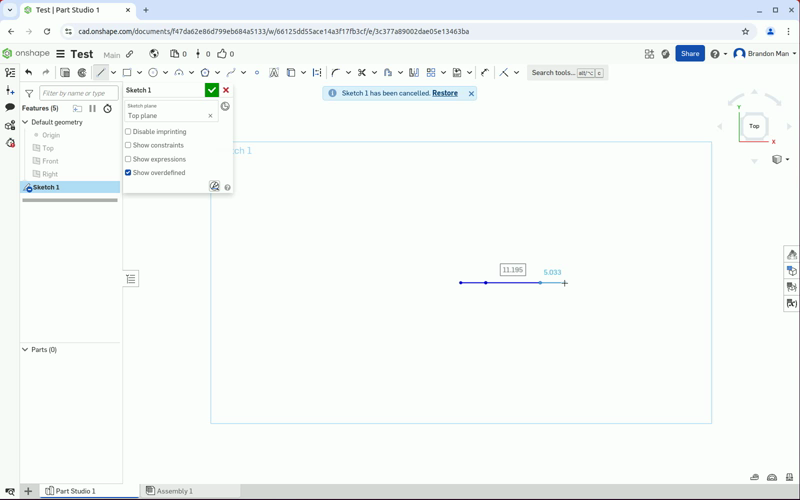
key_down(shift)
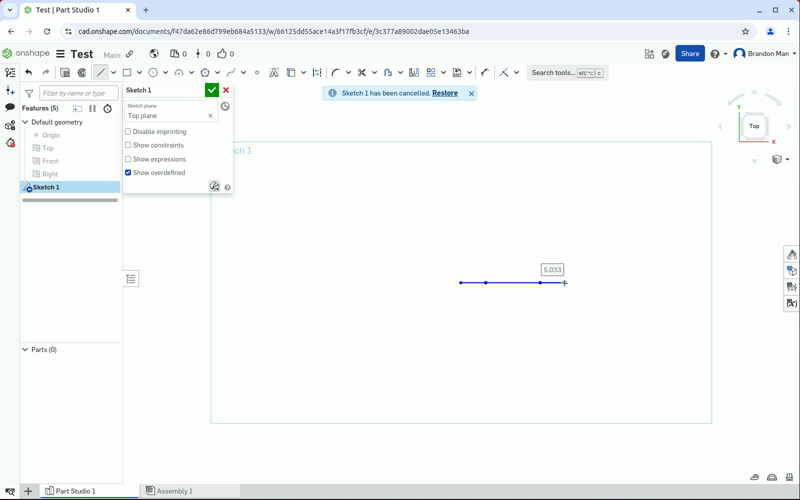
mouse_move(564, 170)
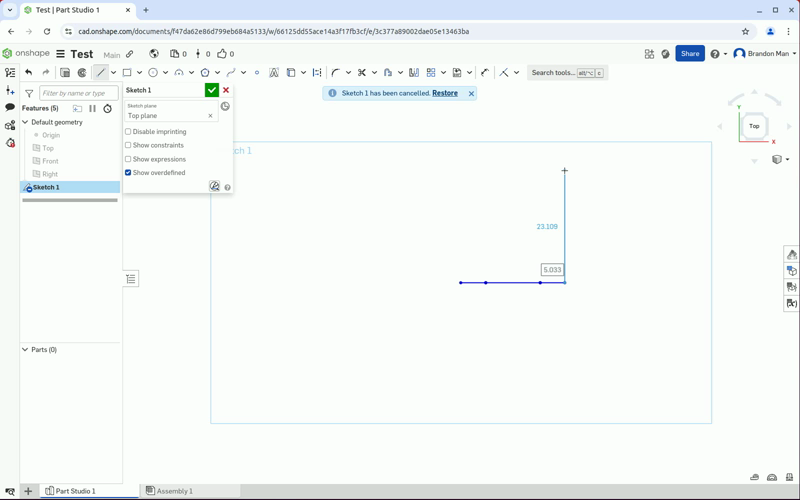
click(564, 170)
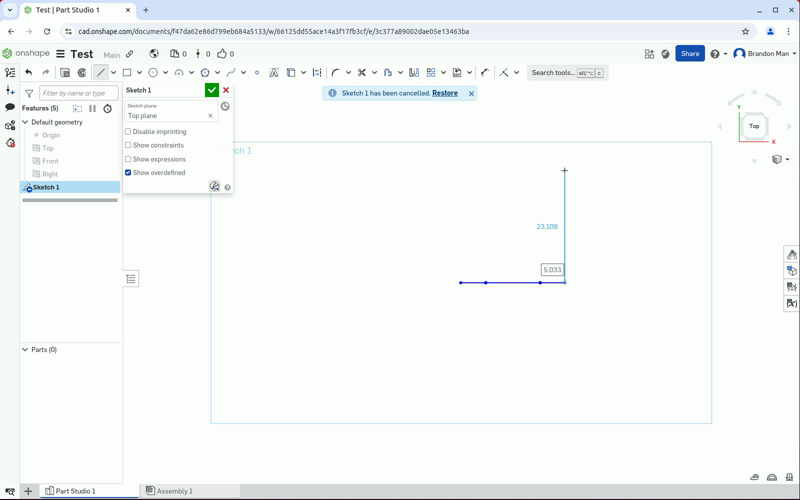
key_up(shift)
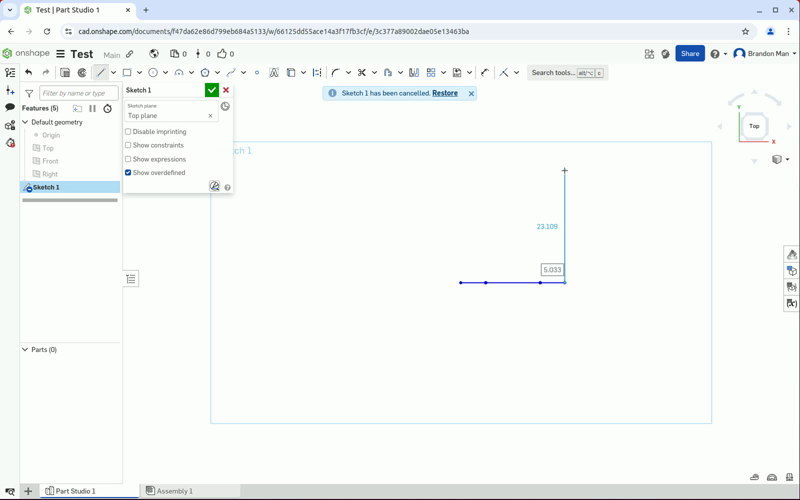
key_down(shift)
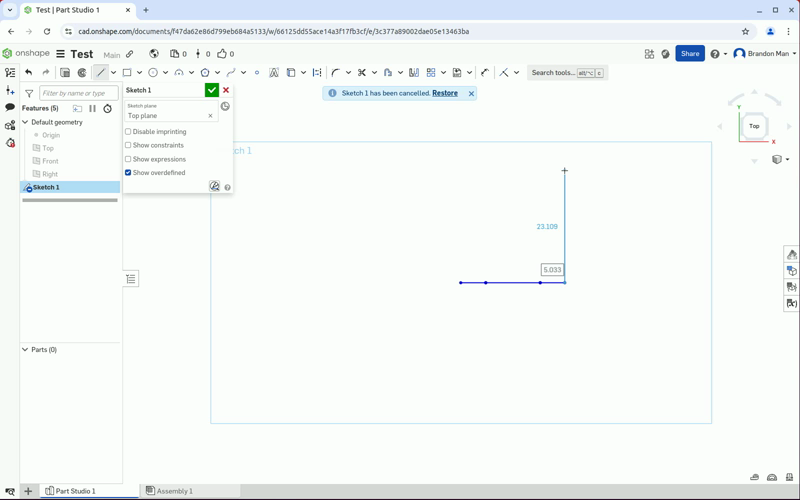
mouse_move(460, 170)
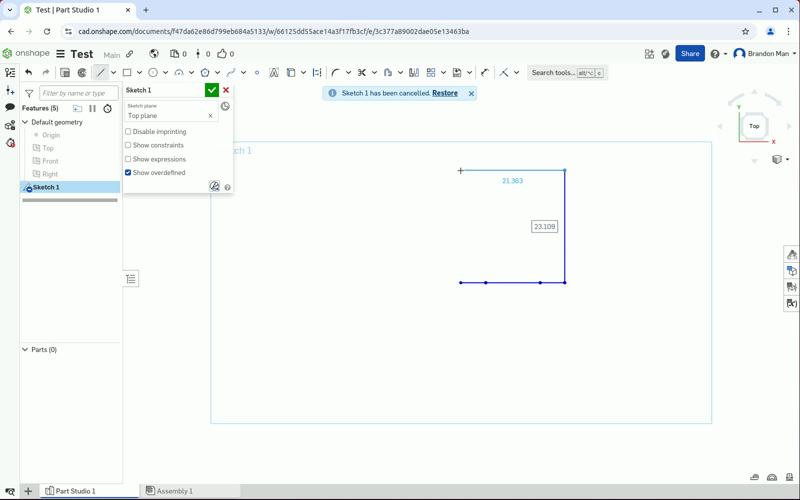
click(460, 170)
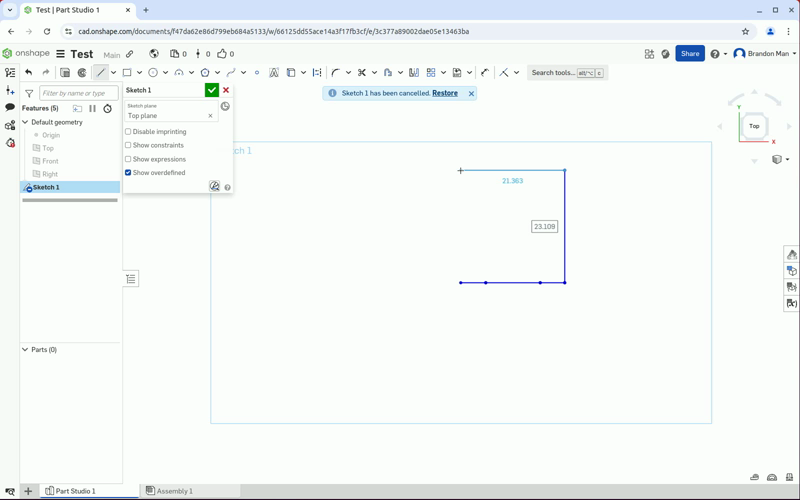
key_up(shift)
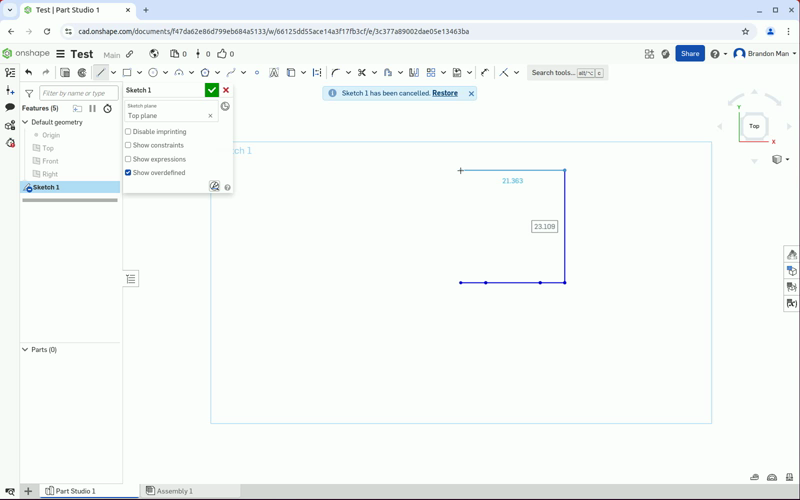
key_down(shift)
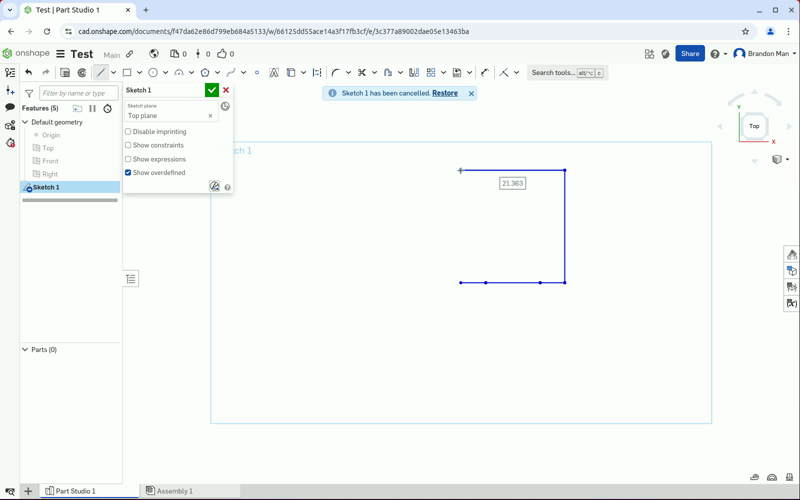
mouse_move(460, 282)
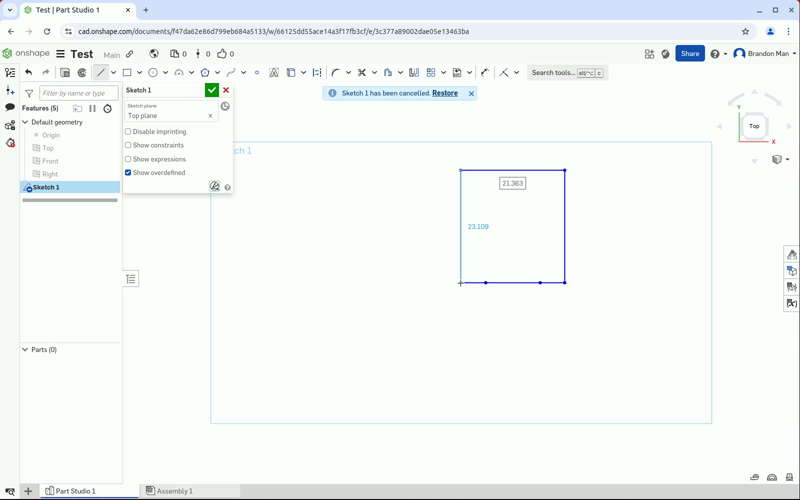
key_up(shift)
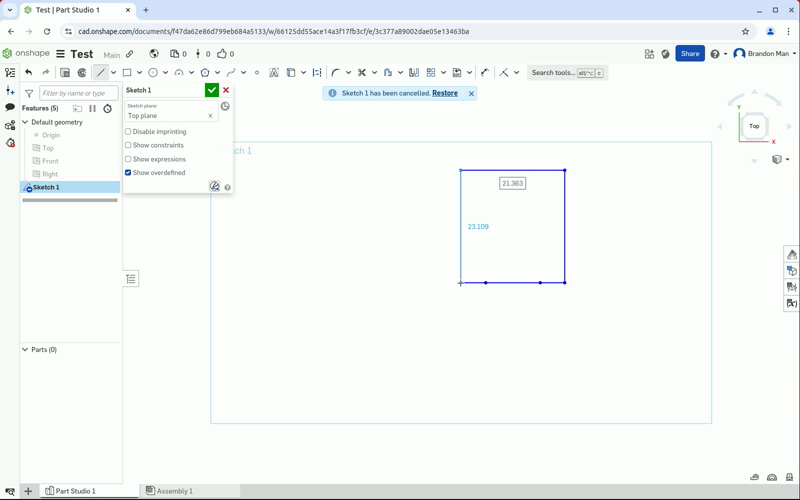
click(460, 282)
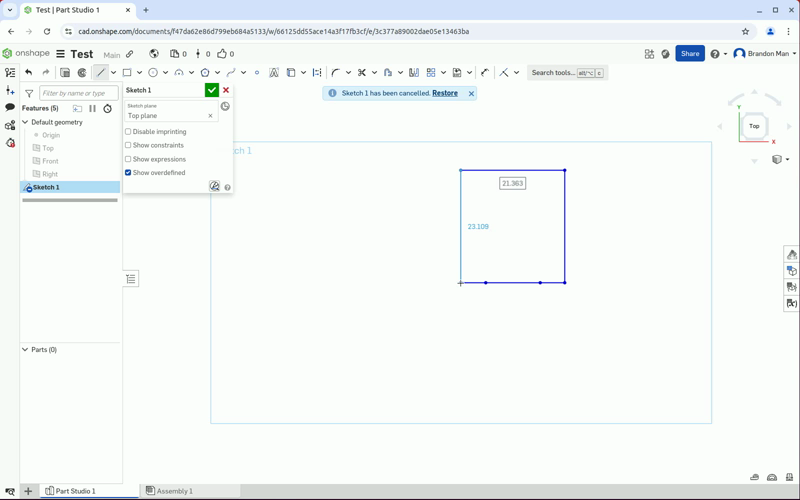
key(esc)
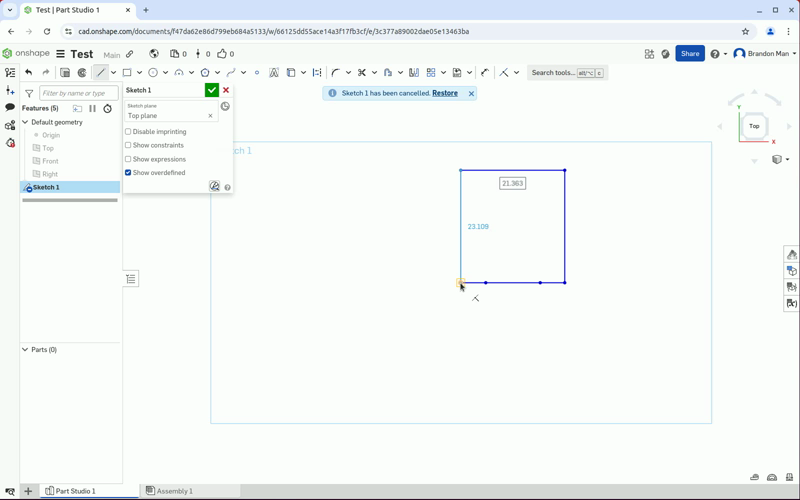
mouse_move(535, 229)
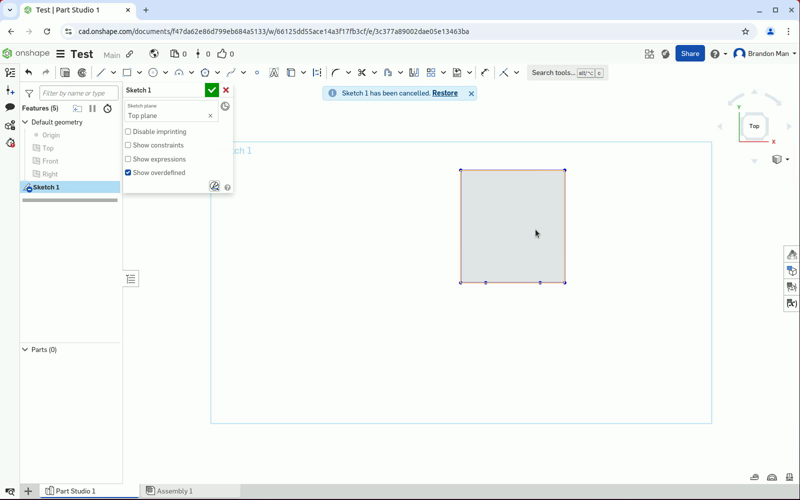
click(535, 229)
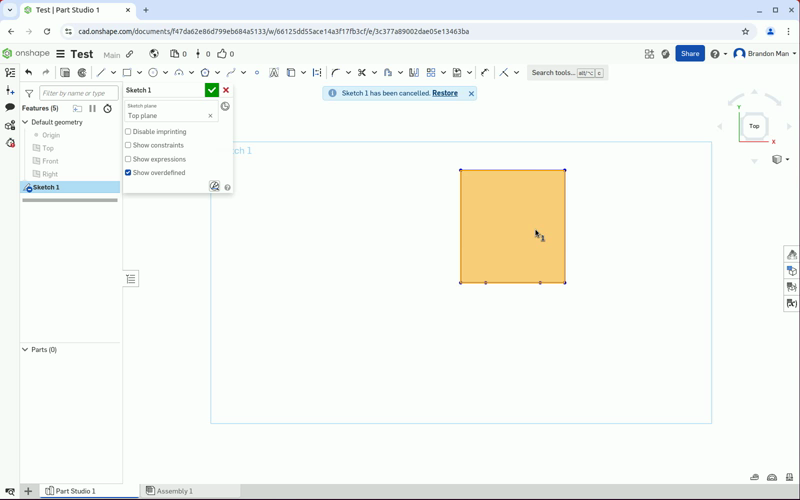
mouse_move(73, 352)
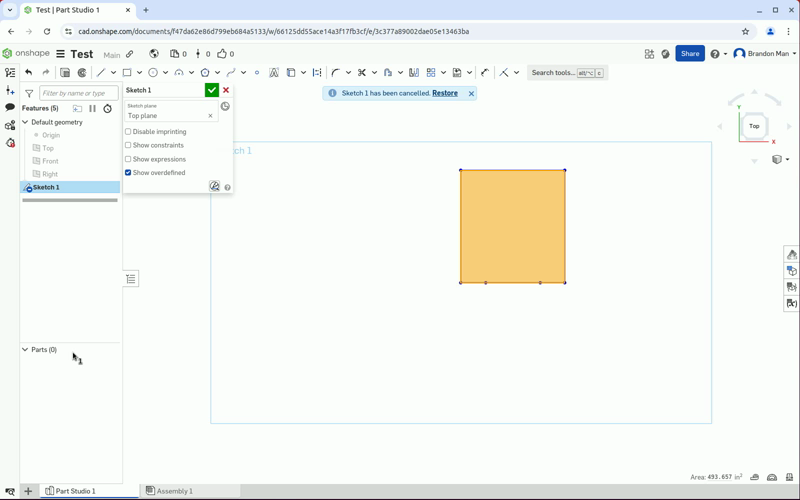
key(shift+y)
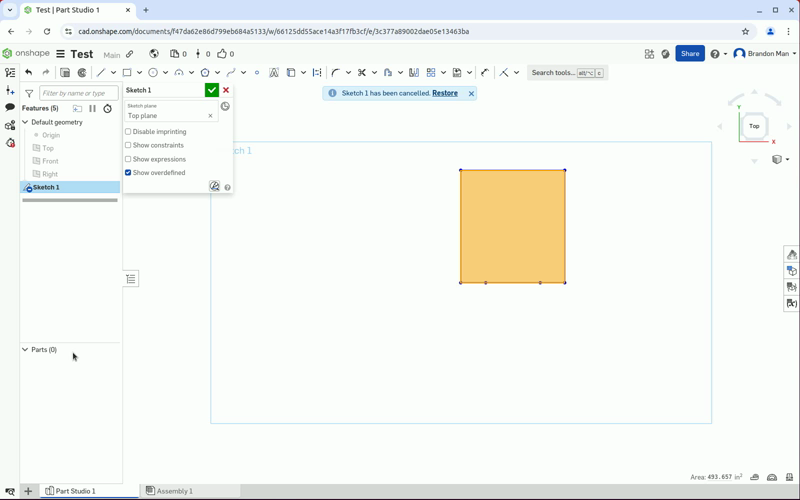
key(shift+e)
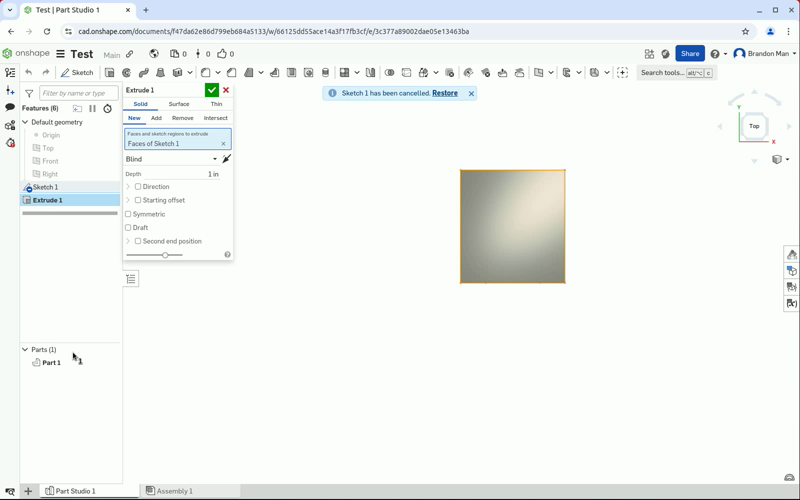
mouse_move(143, 106)
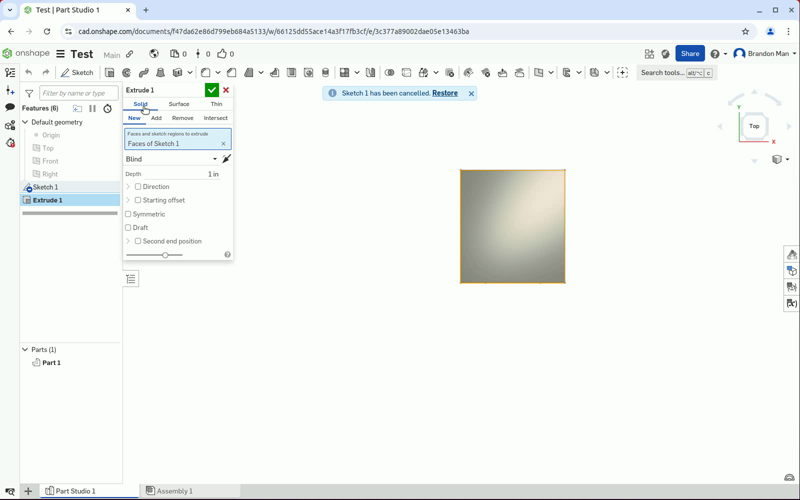
click(143, 106)
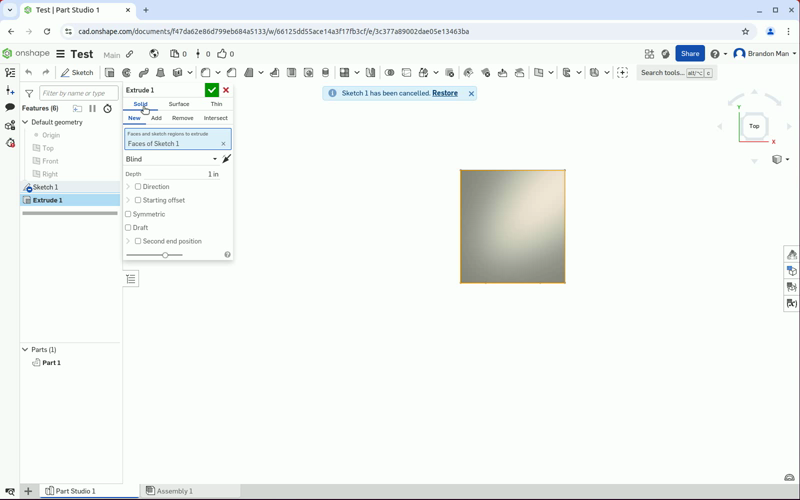
mouse_move(137, 120)
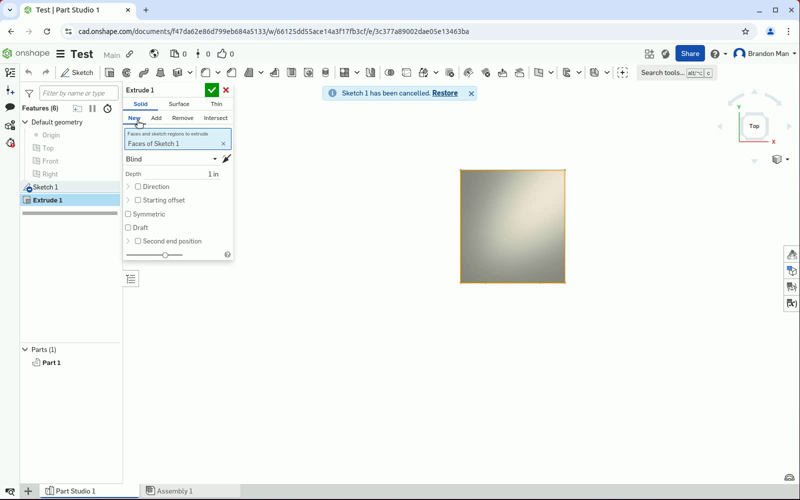
click(137, 120)
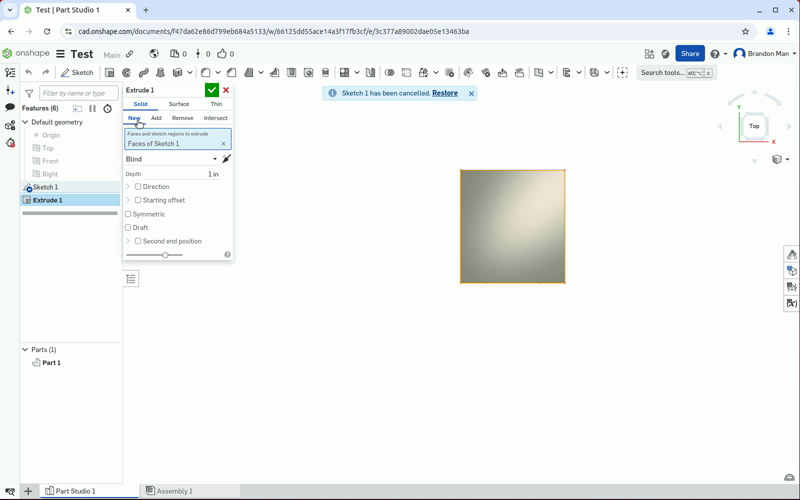
key(tab, 4)
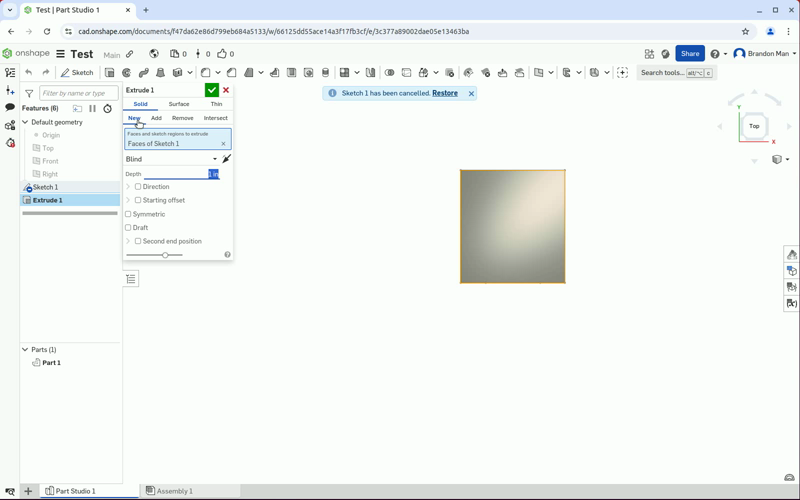
text(0.722)
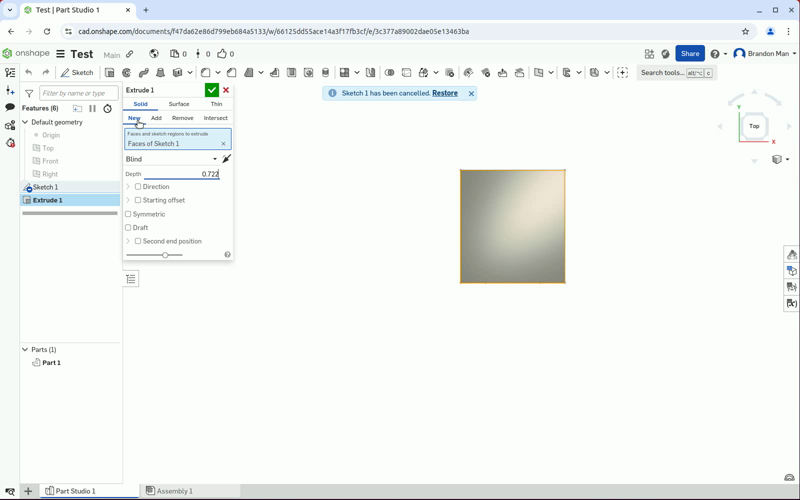
key(enter)
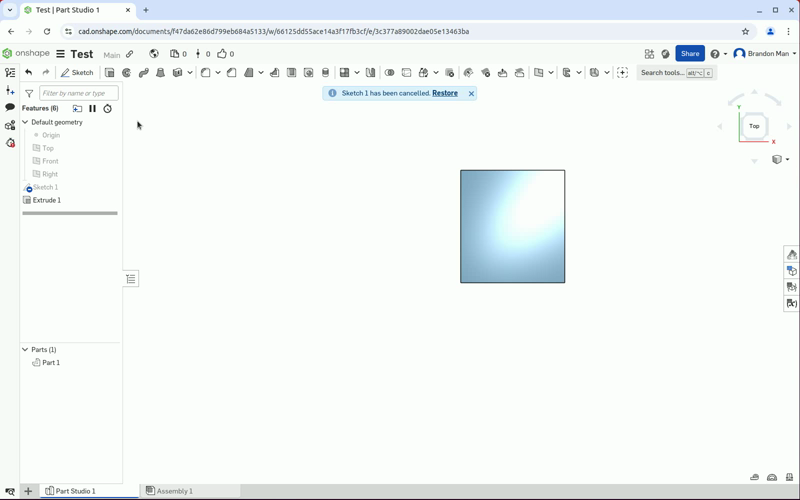
key(shift+h)
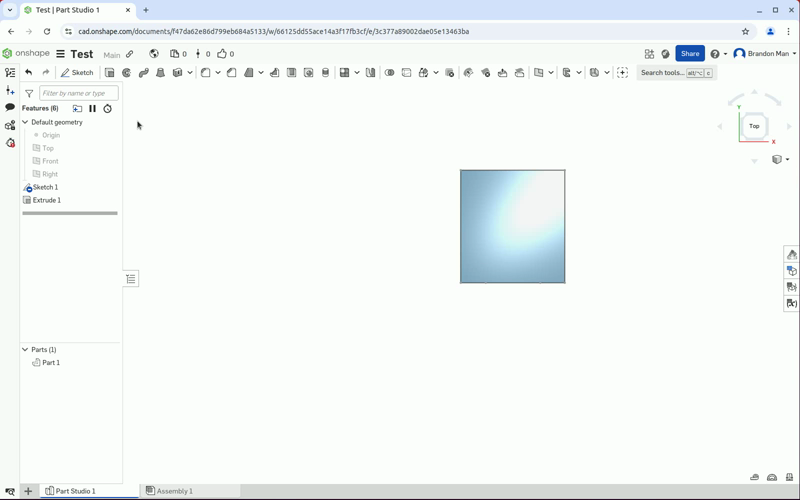
key(shift+h)
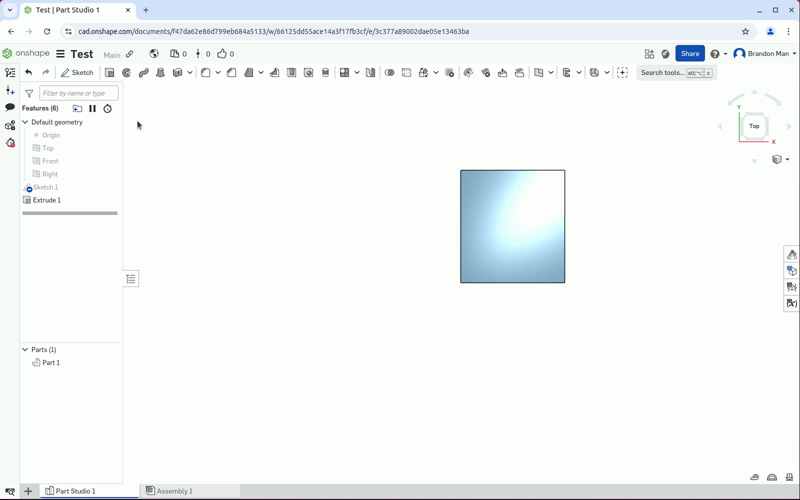
mouse_move(73, 189)
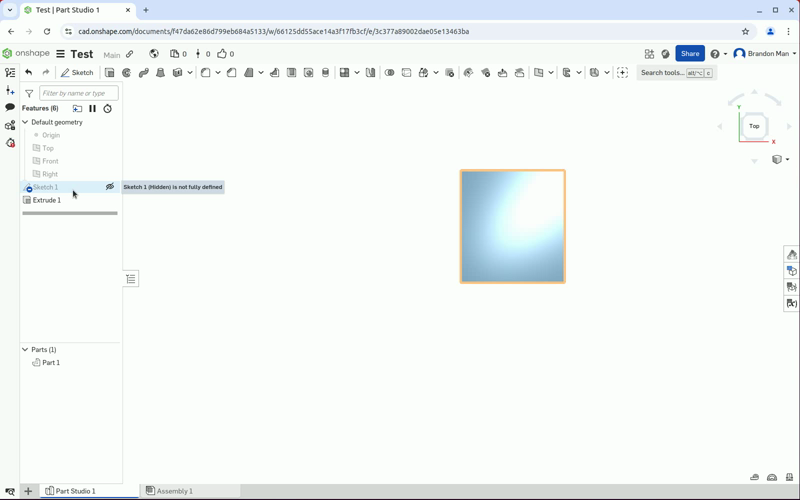
click(73, 189)
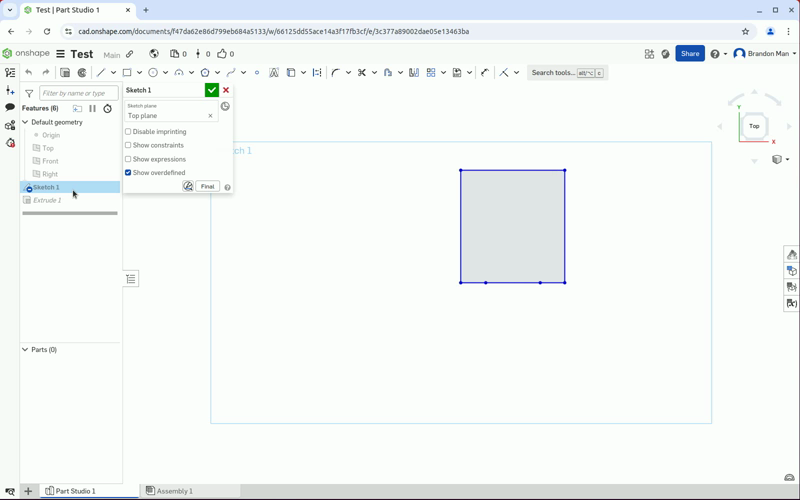
mouse_move(229, 92)
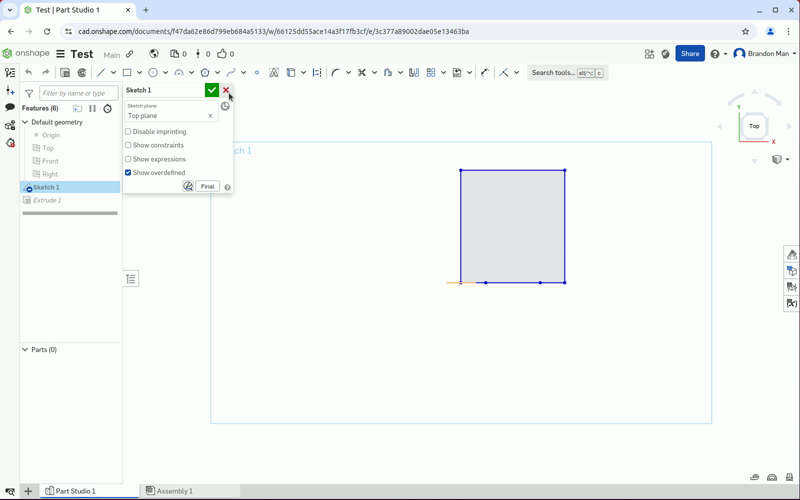
click(229, 92)
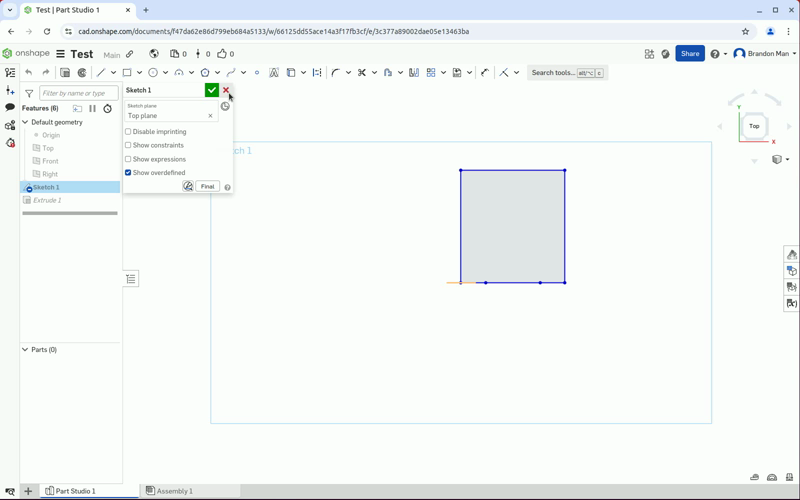
key(shift+s)
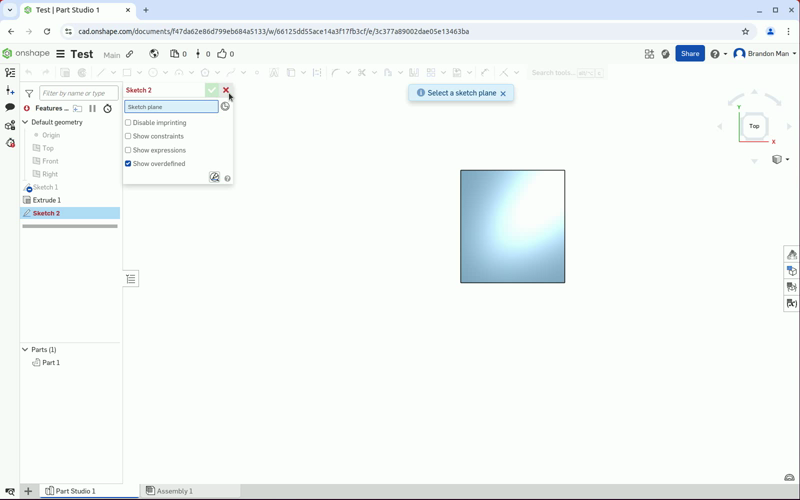
mouse_move(73, 150)
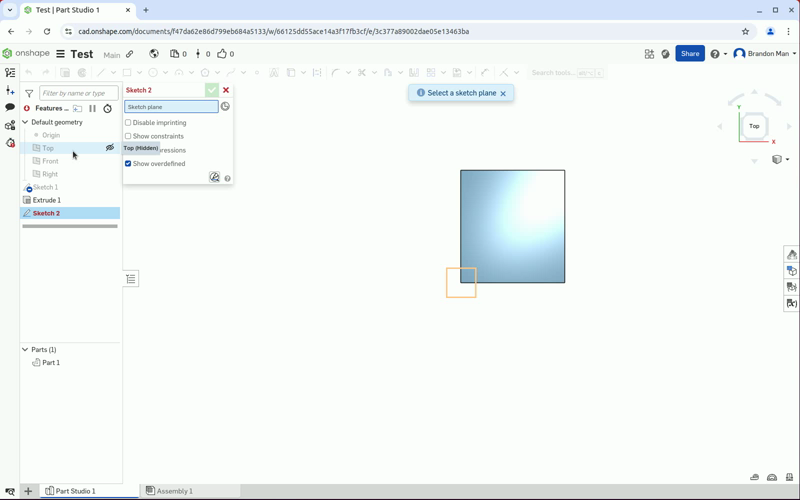
click(73, 150)
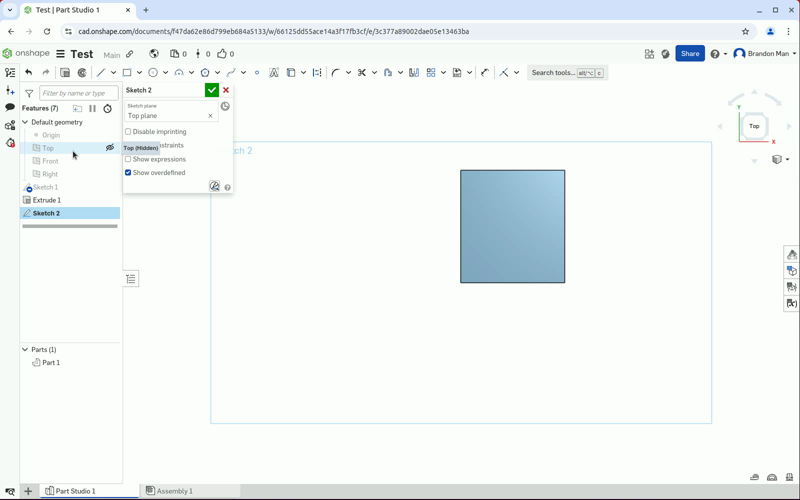
mouse_move(73, 352)
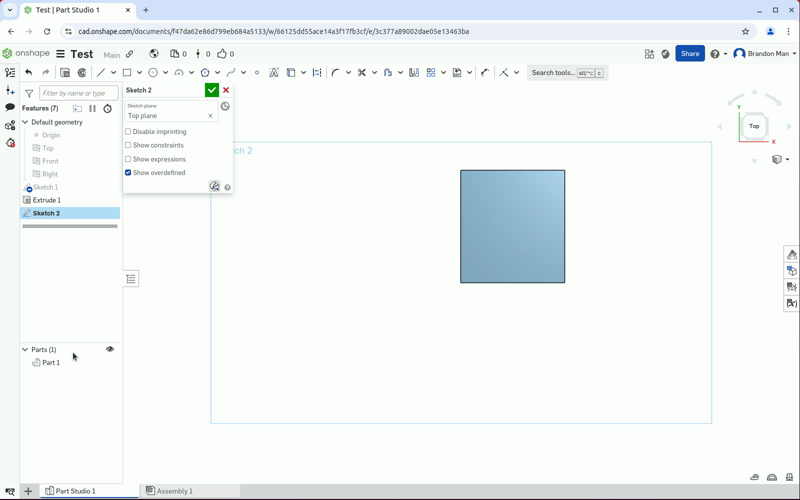
key(y)
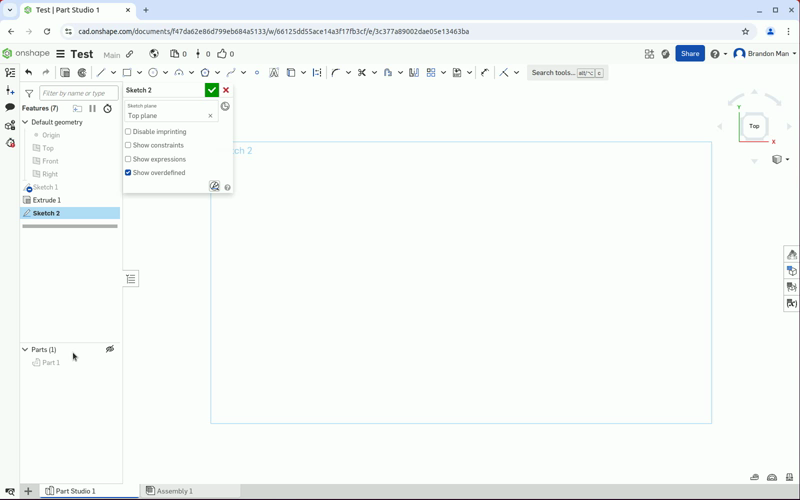
key(l)
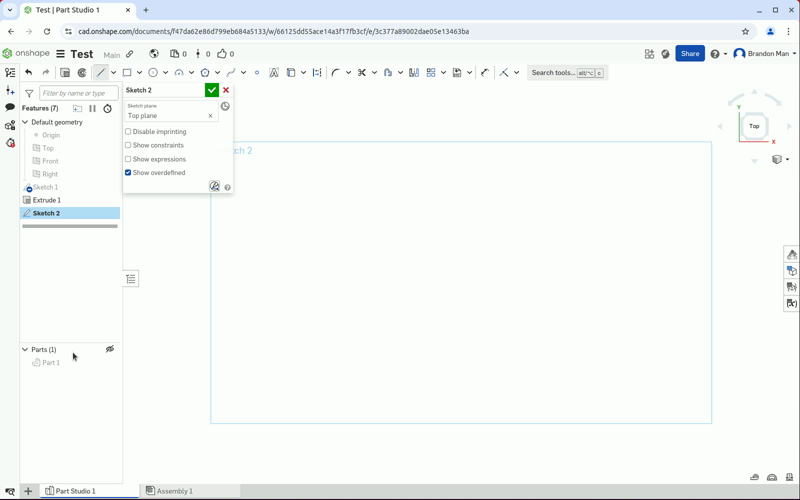
key_down(shift)
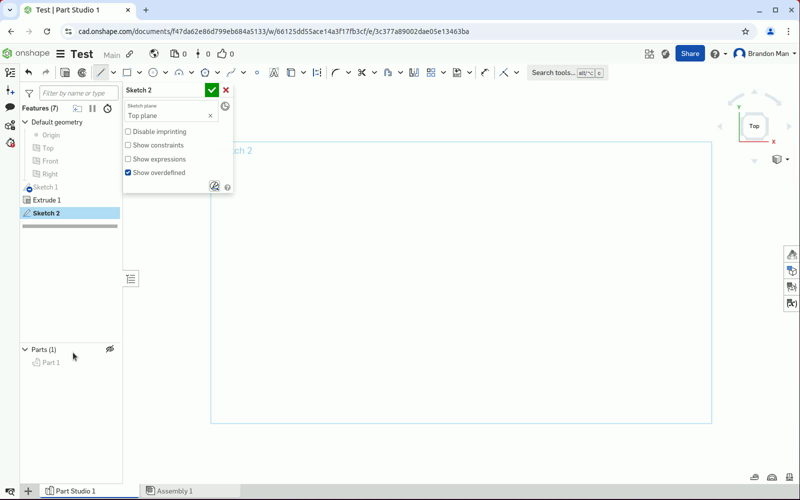
mouse_move(486, 306)
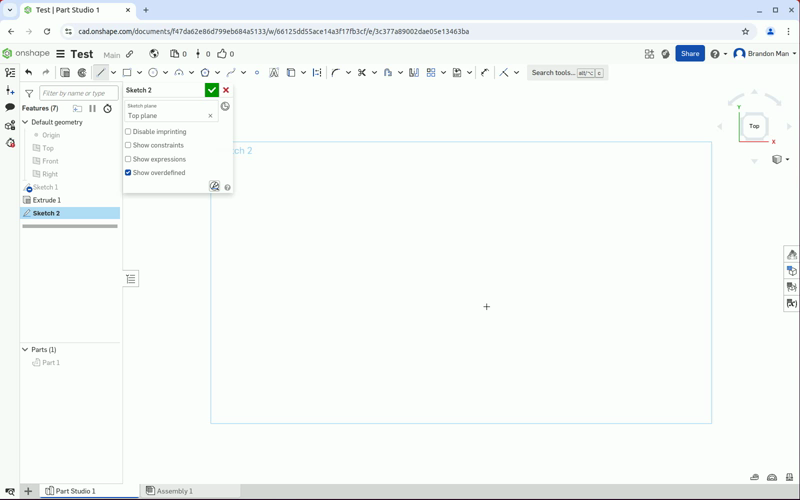
click(486, 306)
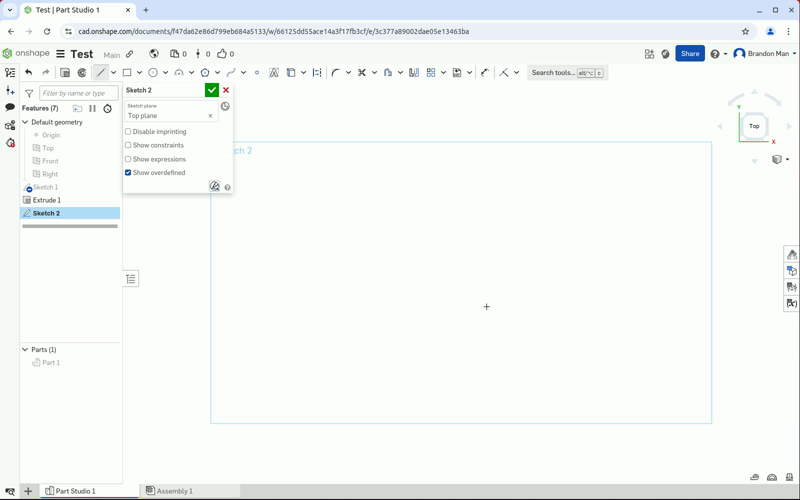
key_up(shift)
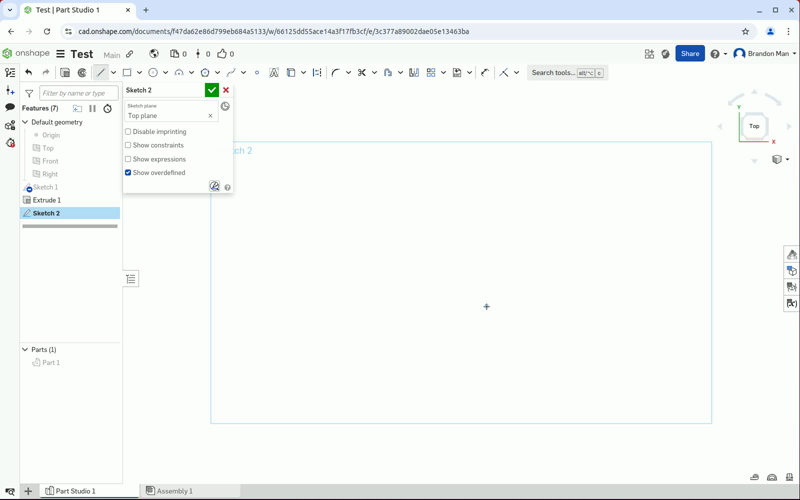
key_down(shift)
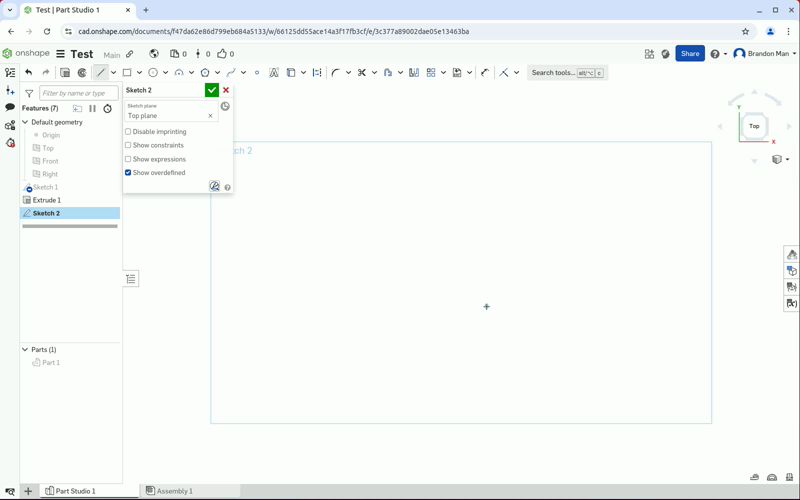
mouse_move(516, 306)
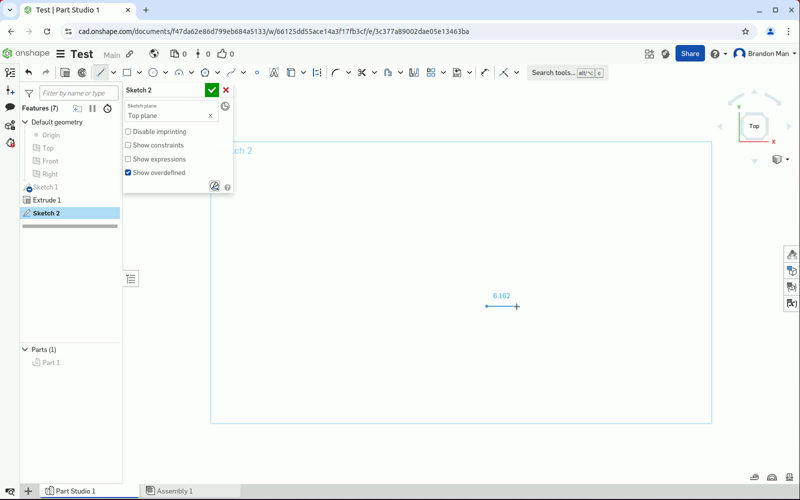
mouse_move(541, 306)
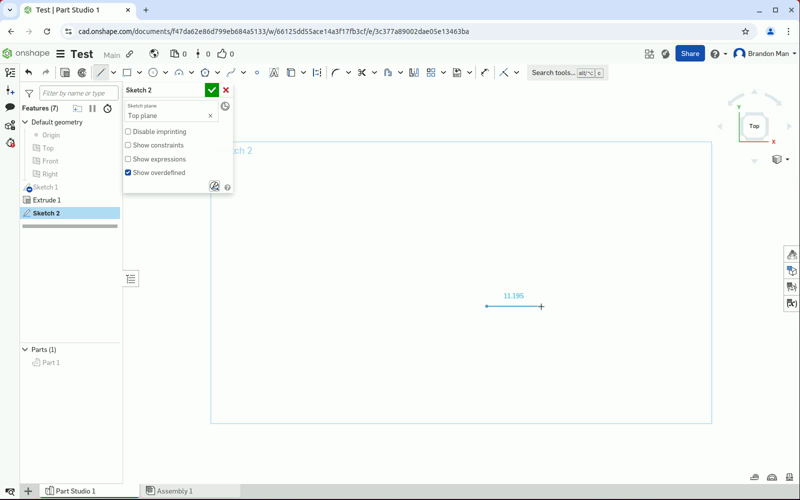
click(541, 306)
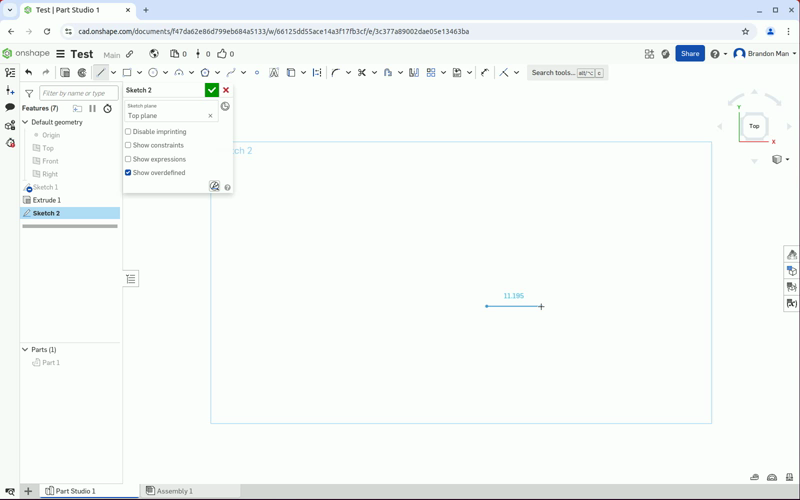
key_up(shift)
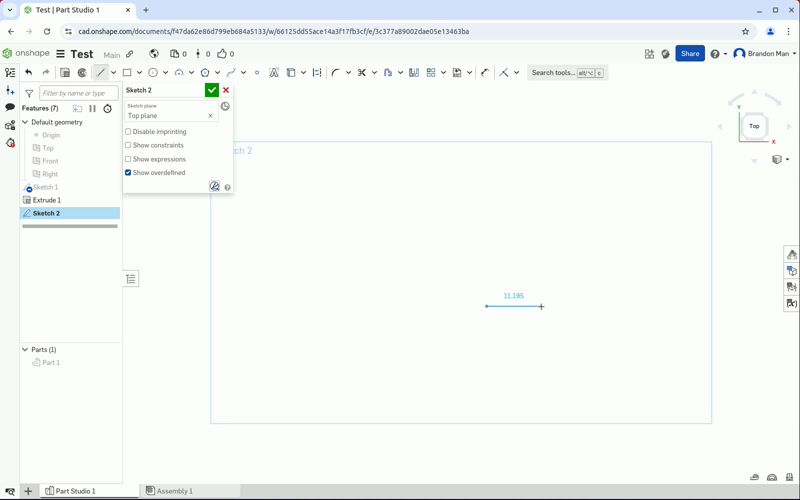
key_down(shift)
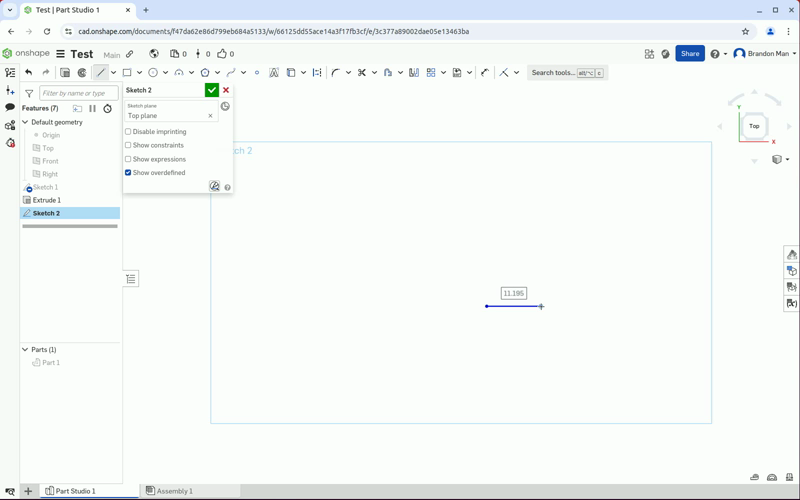
mouse_move(571, 306)
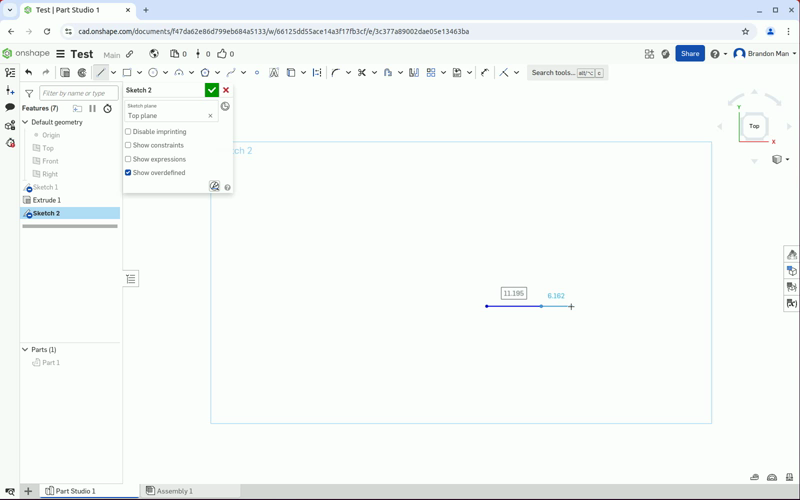
mouse_move(541, 282)
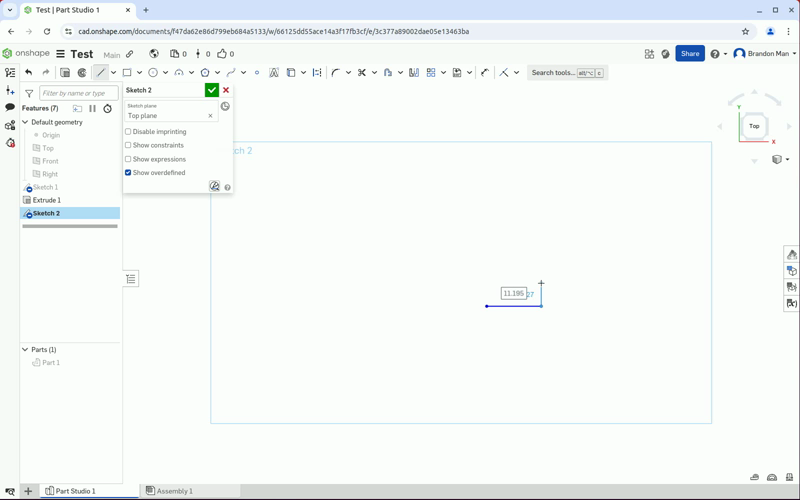
click(541, 282)
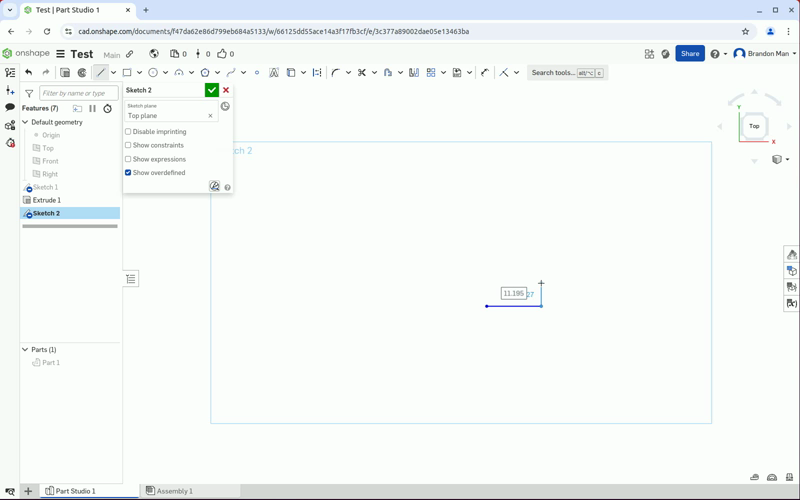
key_up(shift)
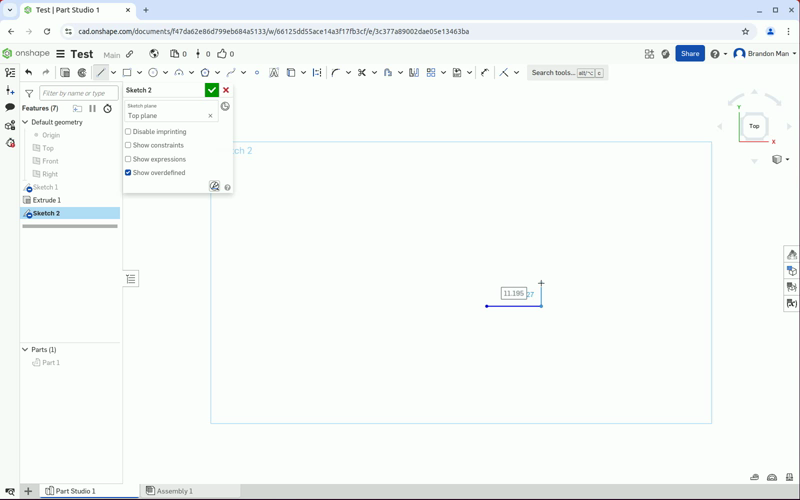
key_down(shift)
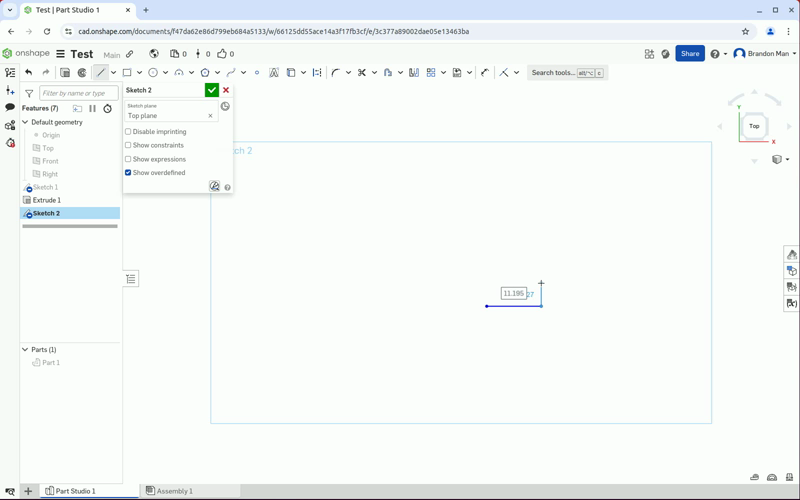
mouse_move(571, 282)
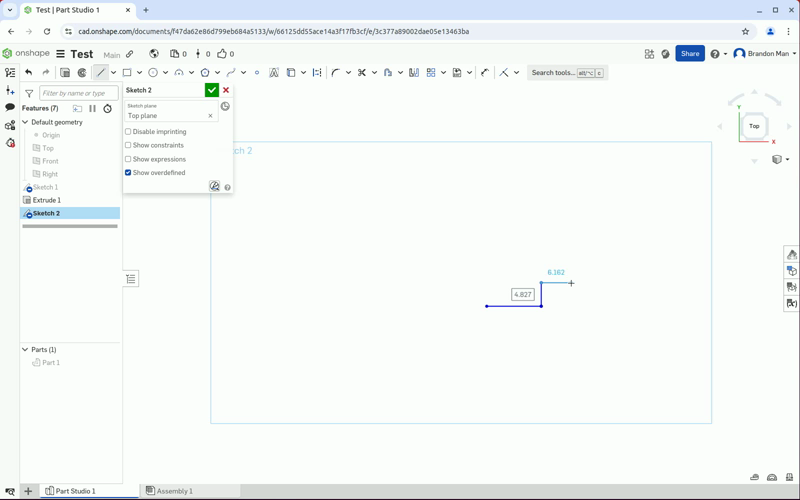
mouse_move(486, 282)
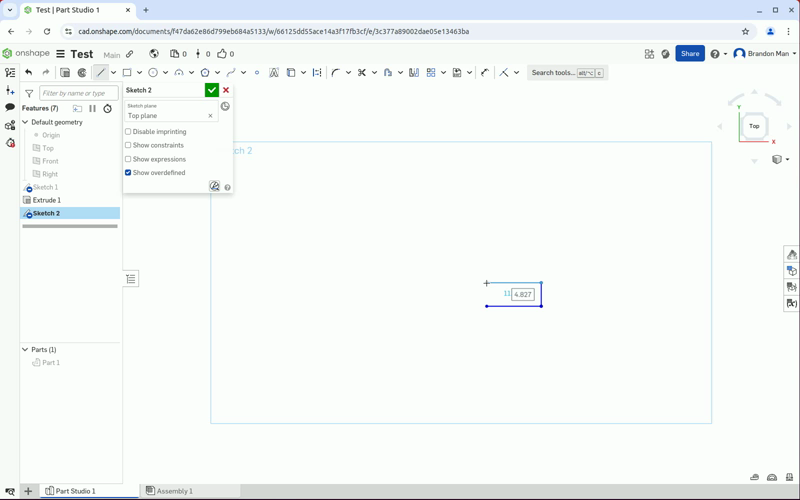
click(486, 282)
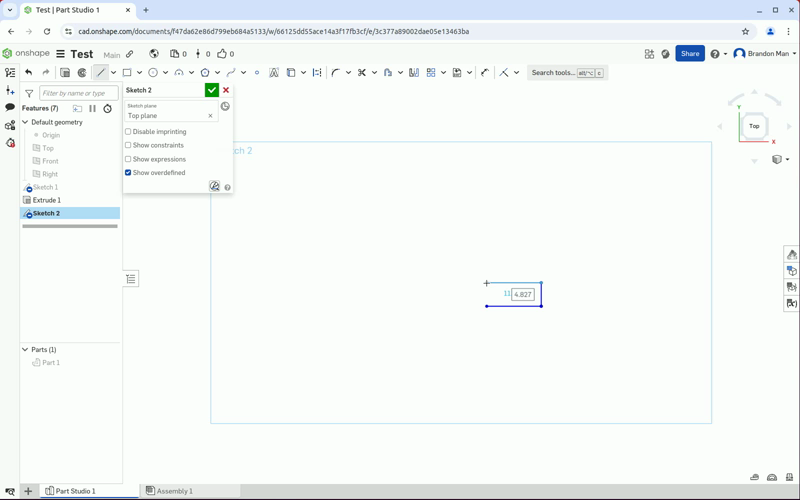
key_up(shift)
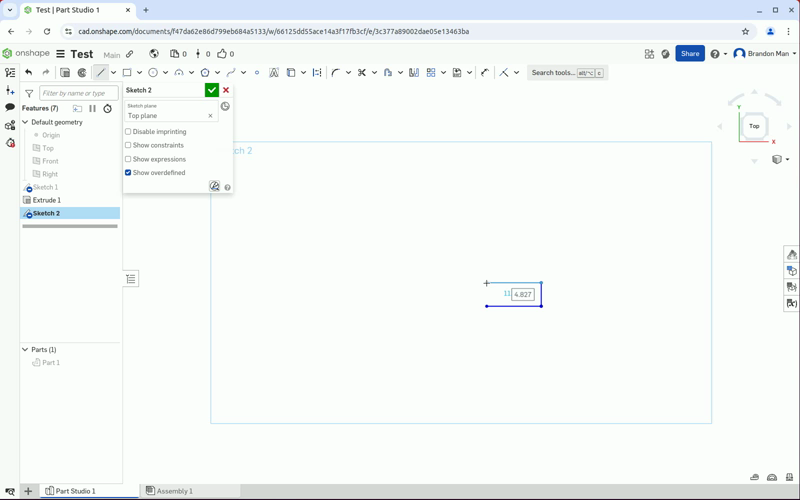
mouse_move(516, 282)
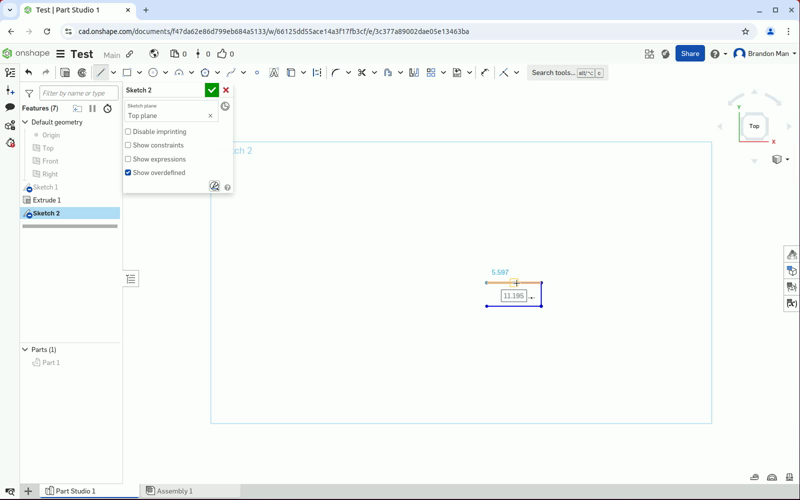
key_down(shift)
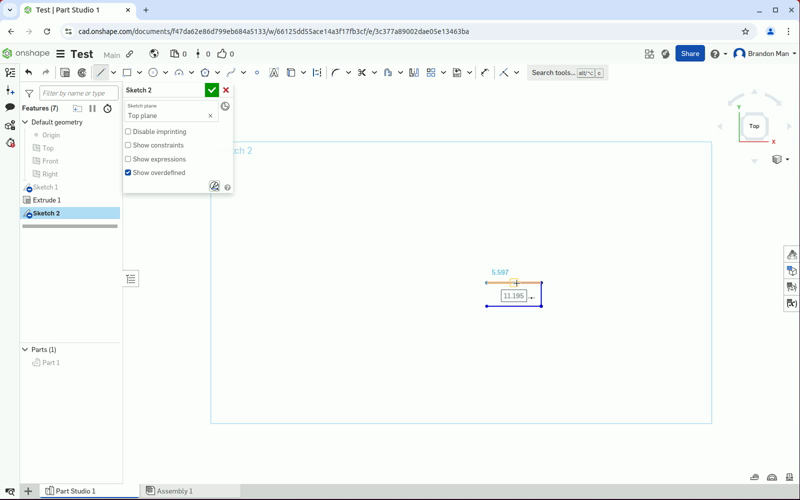
mouse_move(486, 306)
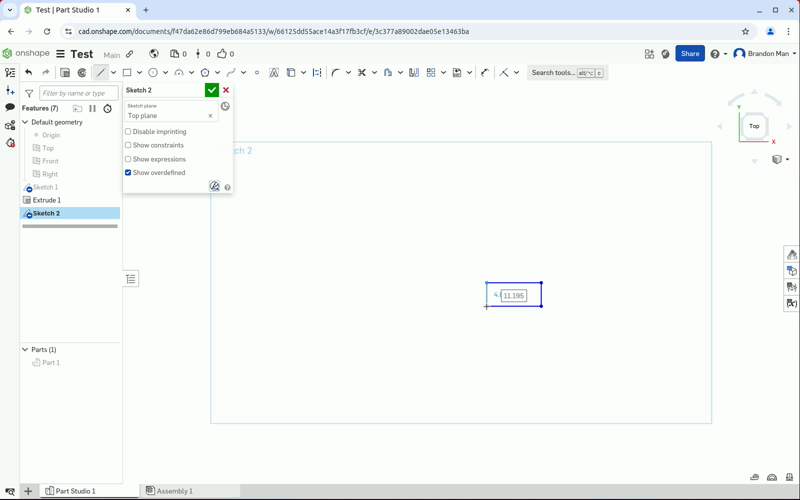
key_up(shift)
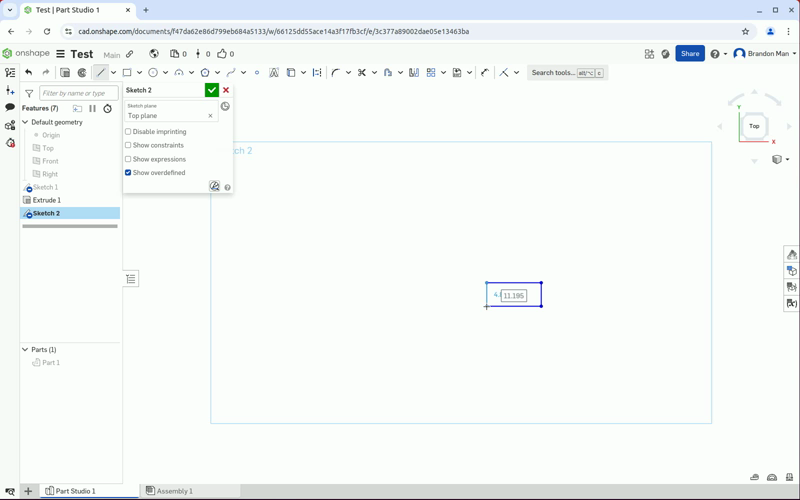
click(486, 306)
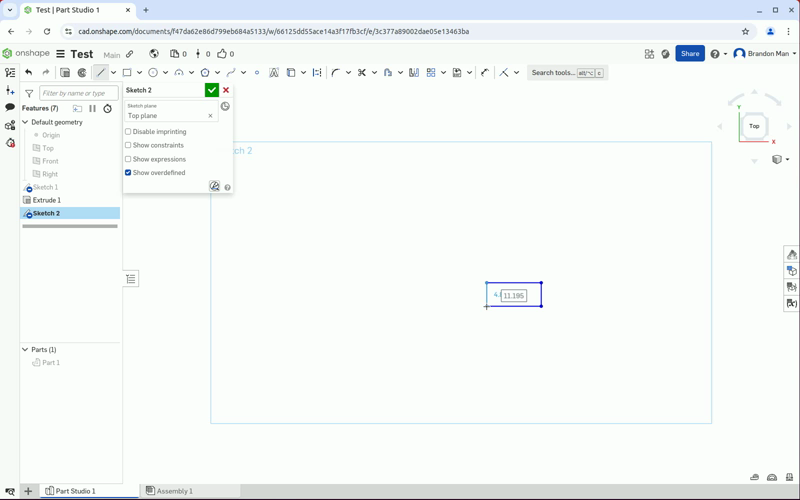
key(esc)
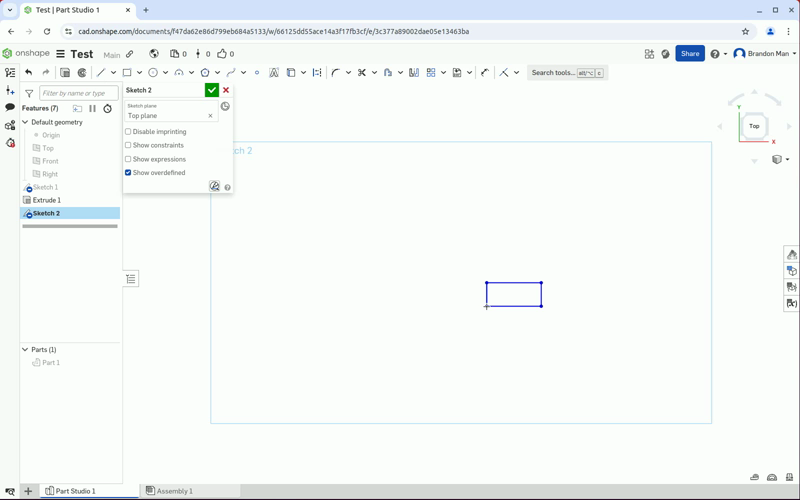
mouse_move(537, 299)
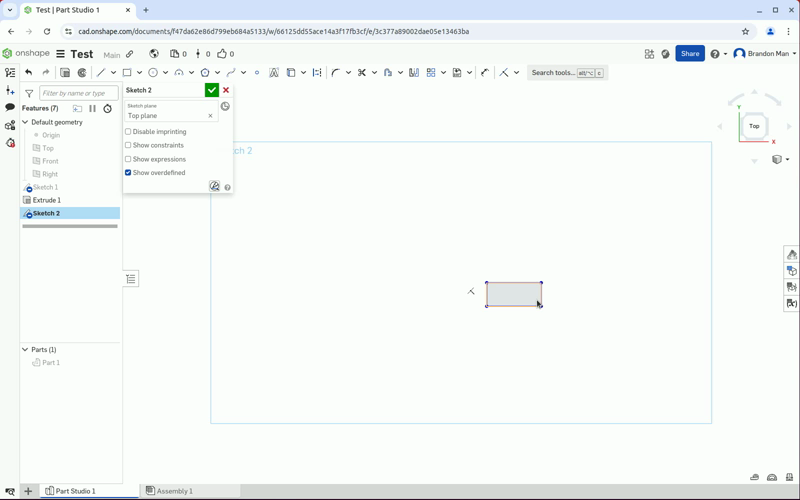
scroll(6)
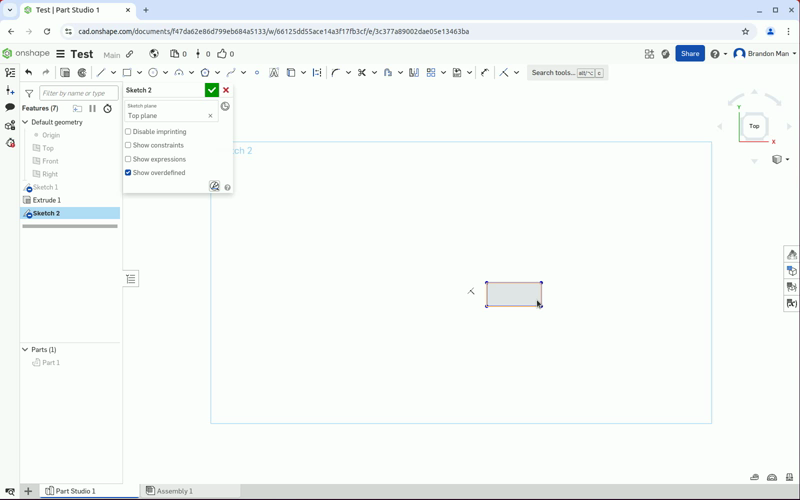
scroll(6)
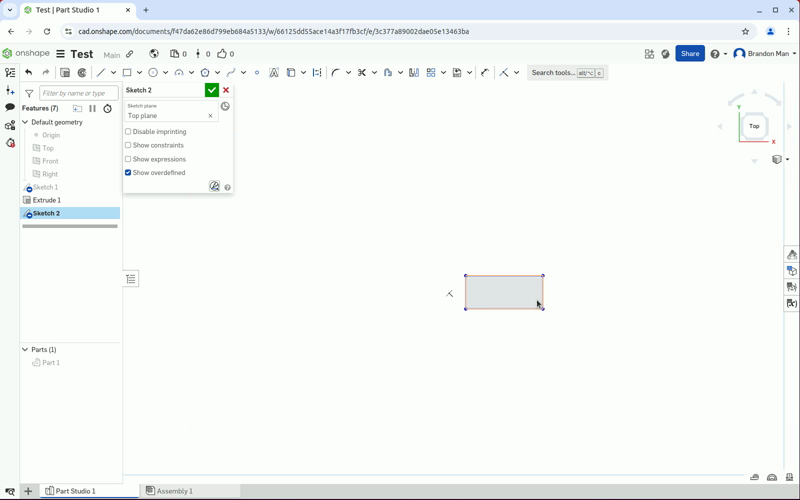
scroll(6)
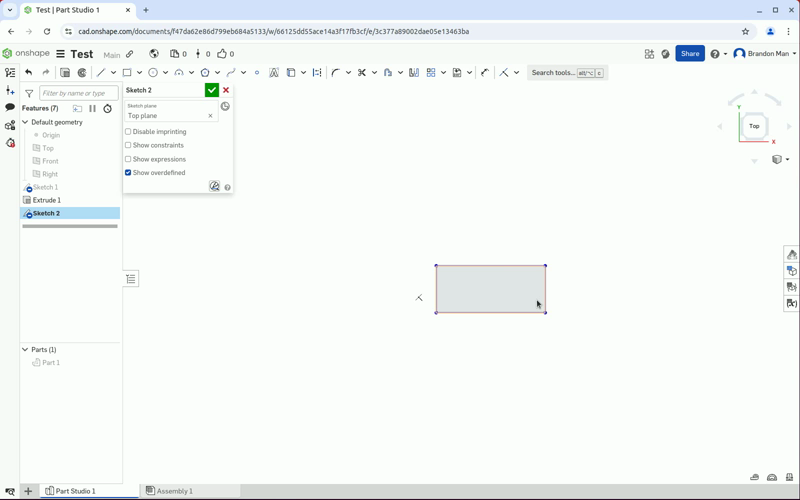
scroll(6)
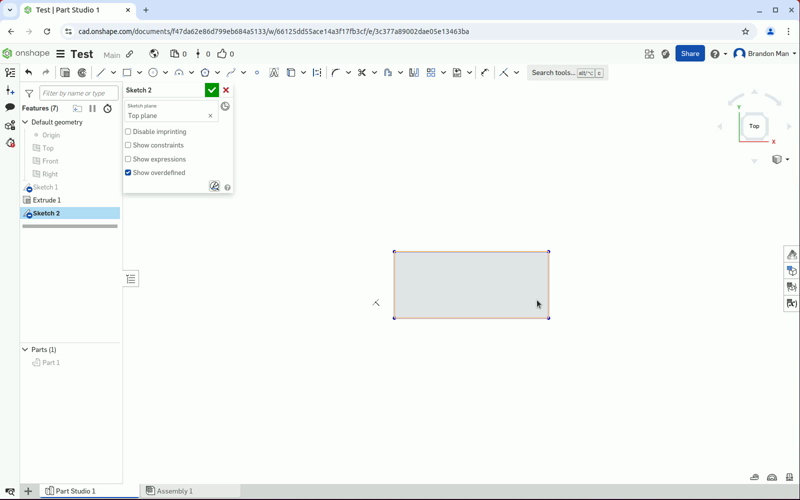
scroll(6)
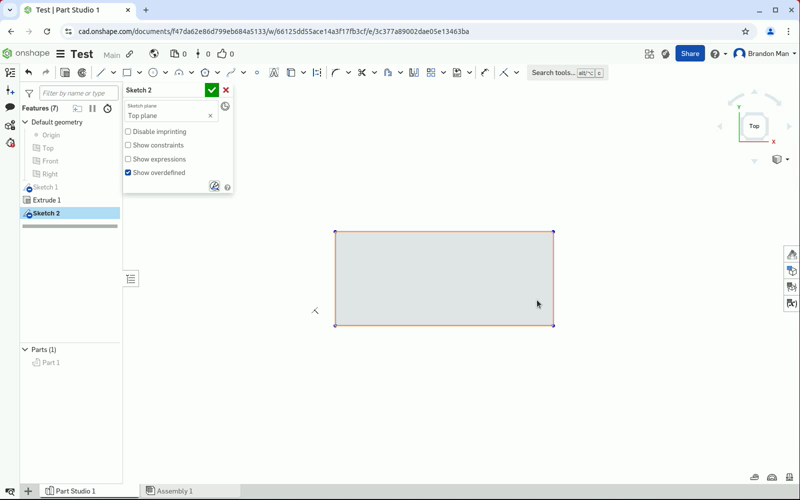
scroll(6)
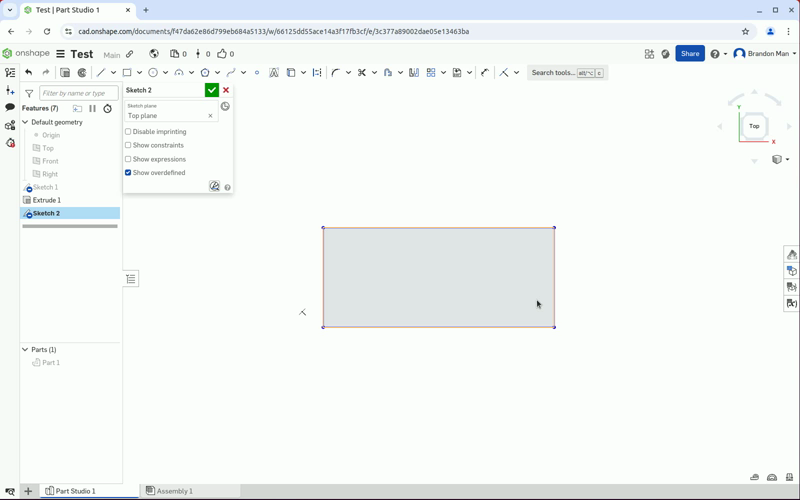
scroll(6)
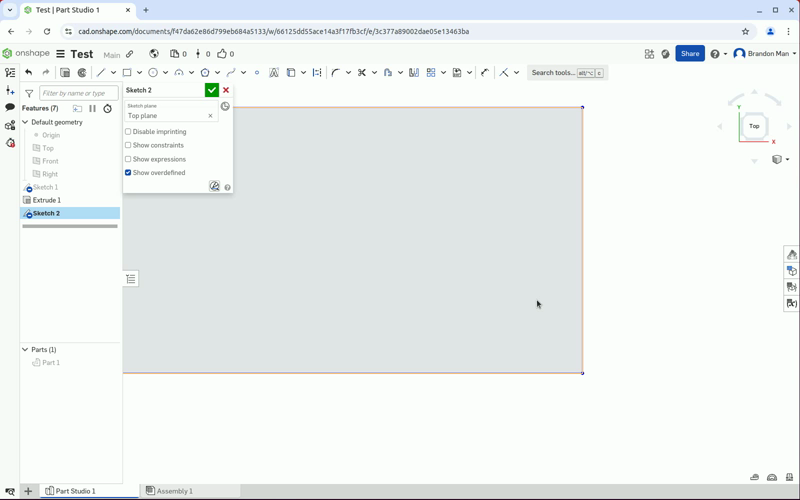
click(537, 299)
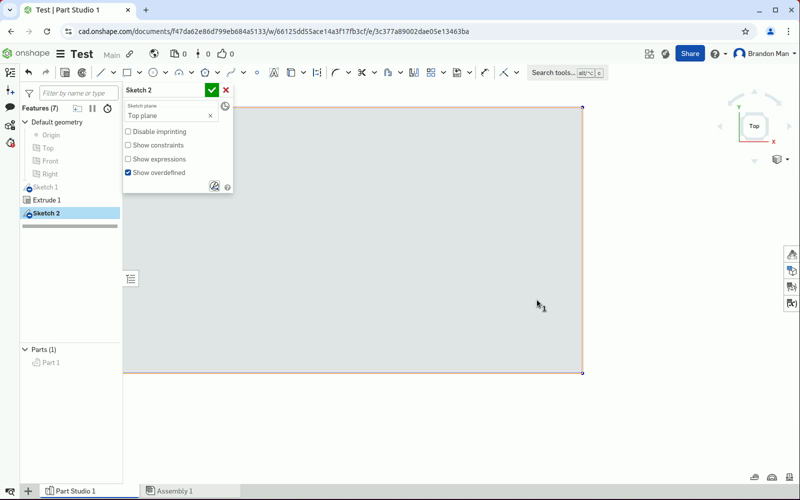
scroll(-6)
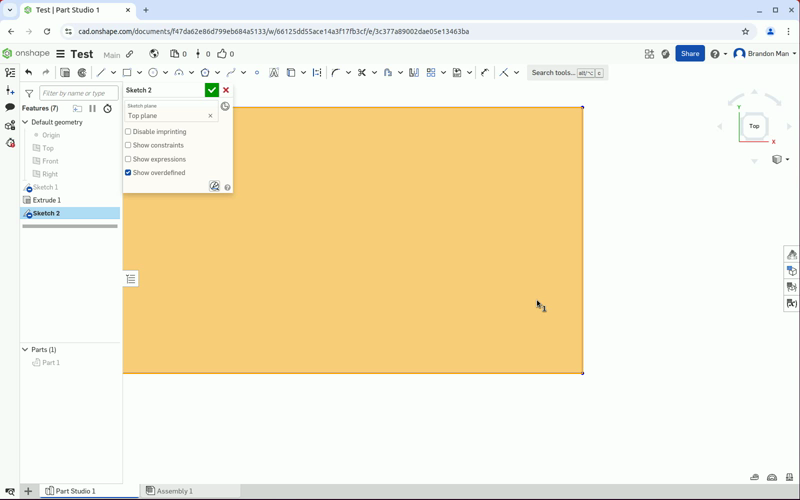
scroll(-6)
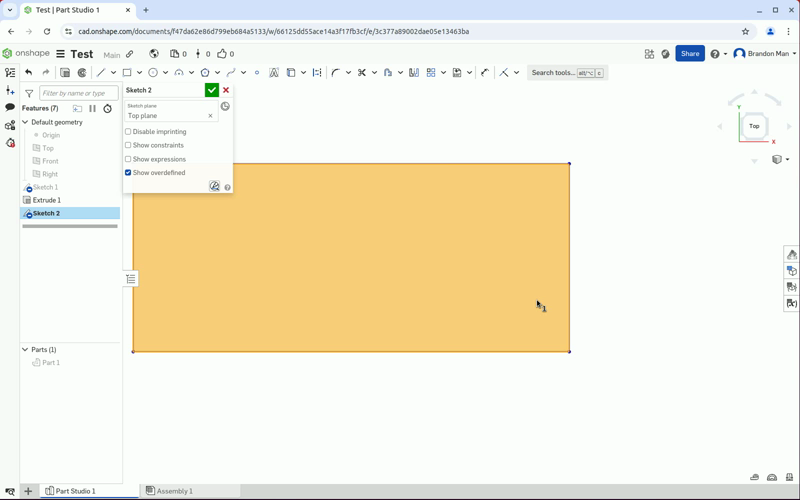
scroll(-6)
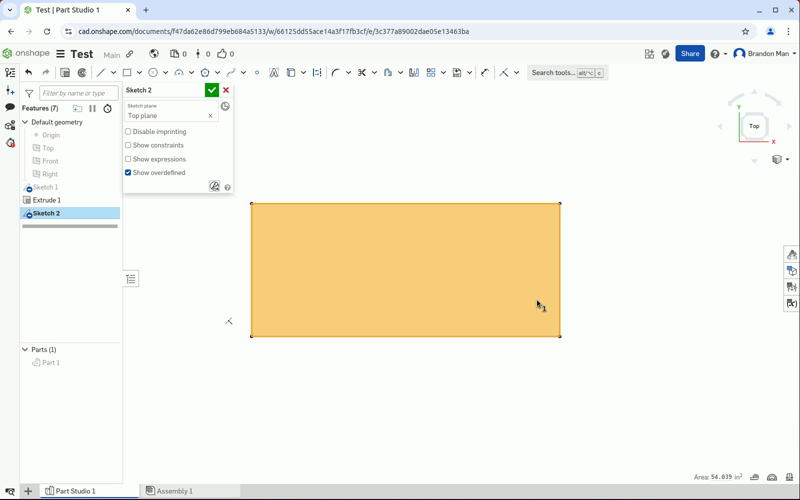
scroll(-6)
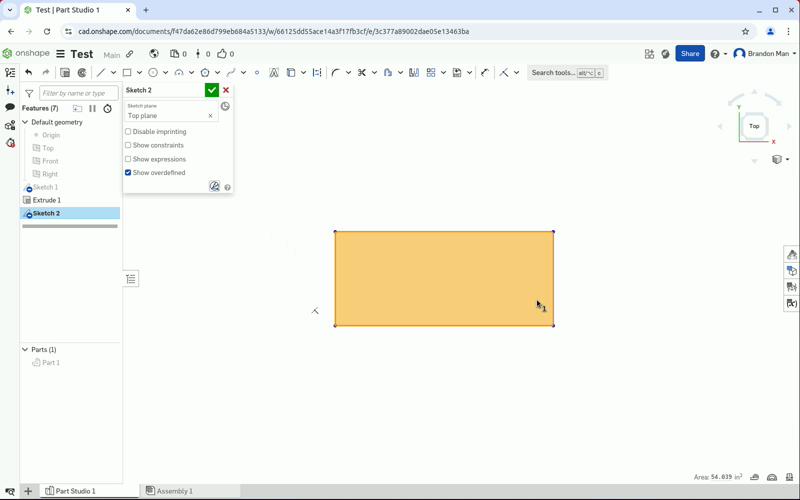
scroll(-6)
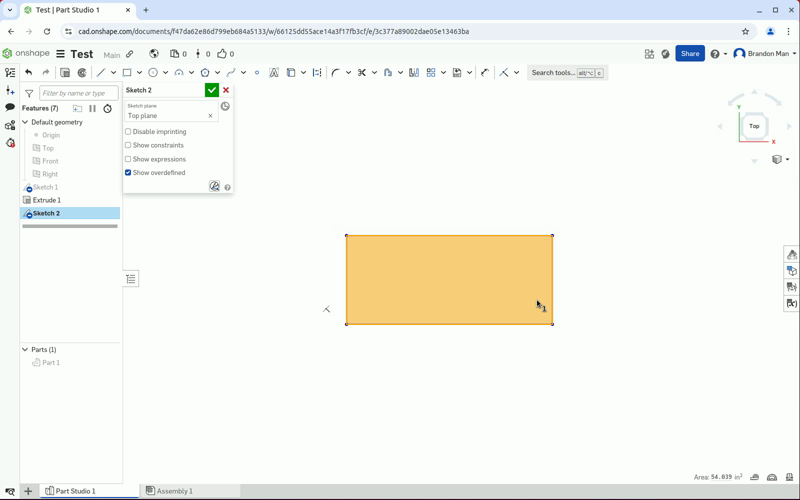
scroll(-6)
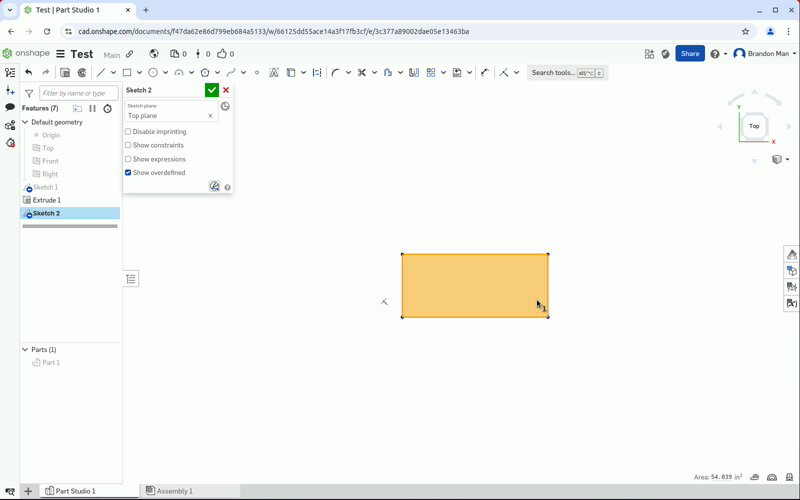
scroll(-6)
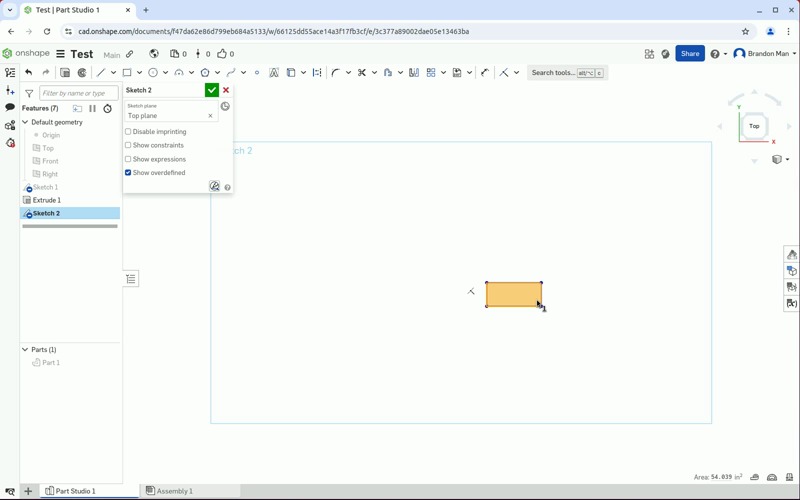
mouse_move(73, 352)
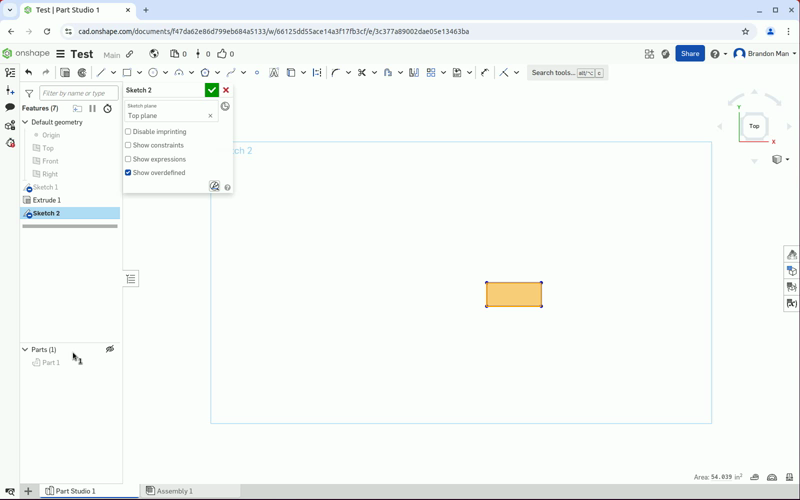
key(shift+y)
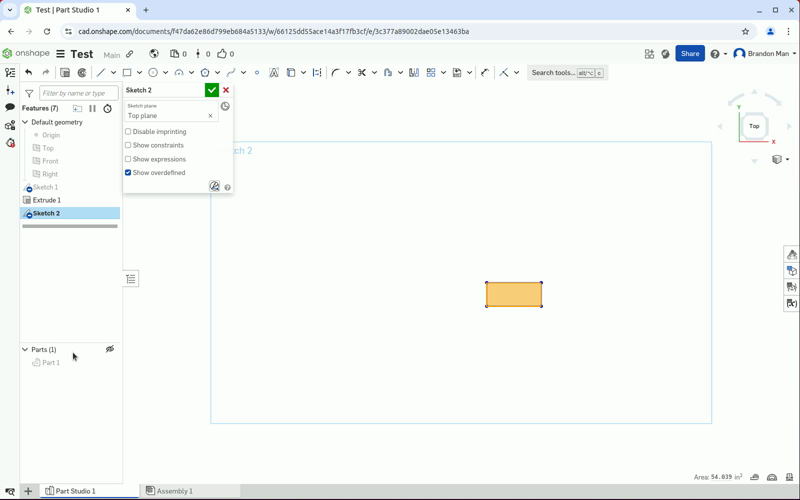
key(shift+e)
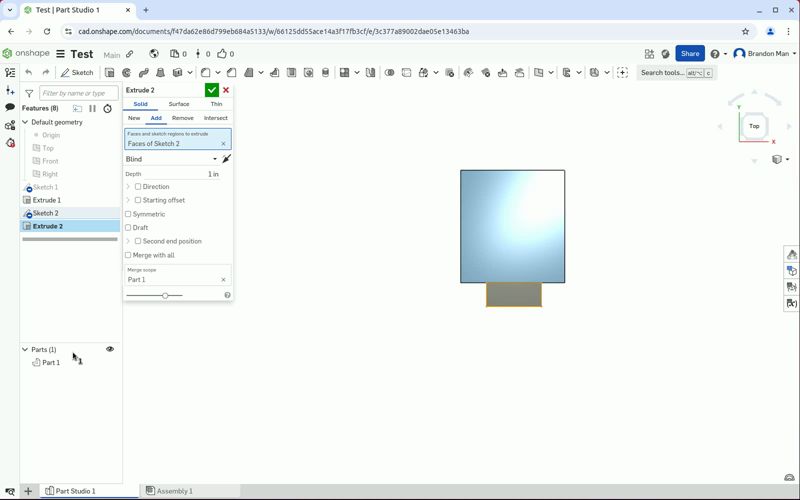
mouse_move(143, 106)
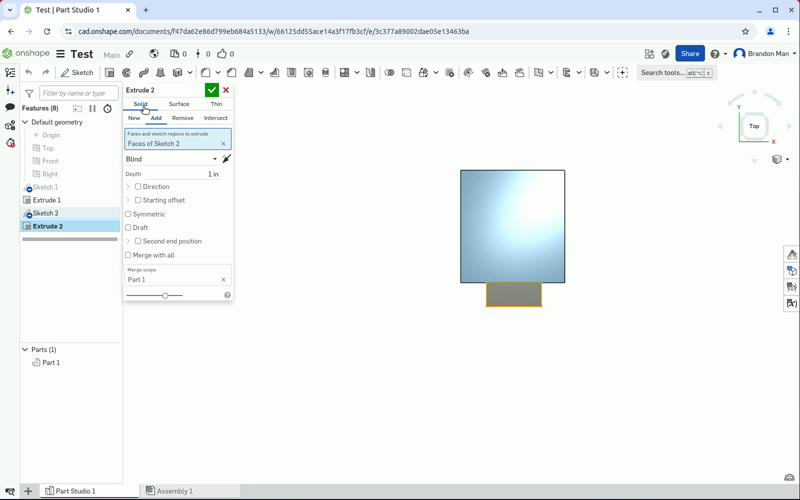
click(143, 106)
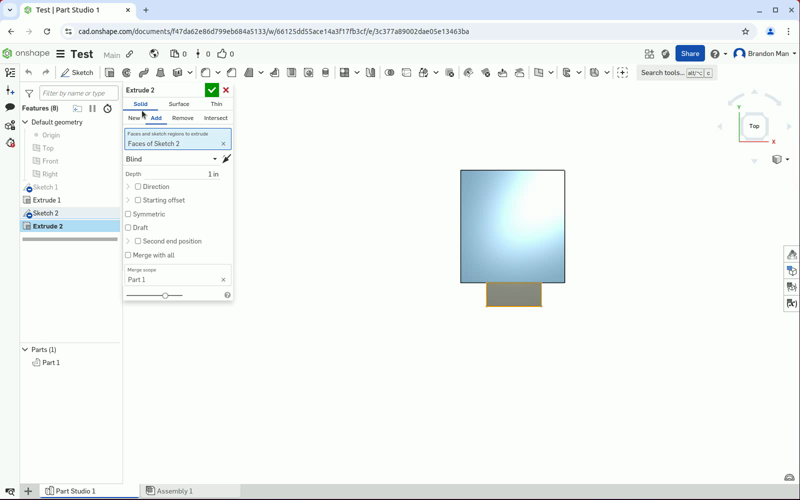
mouse_move(137, 120)
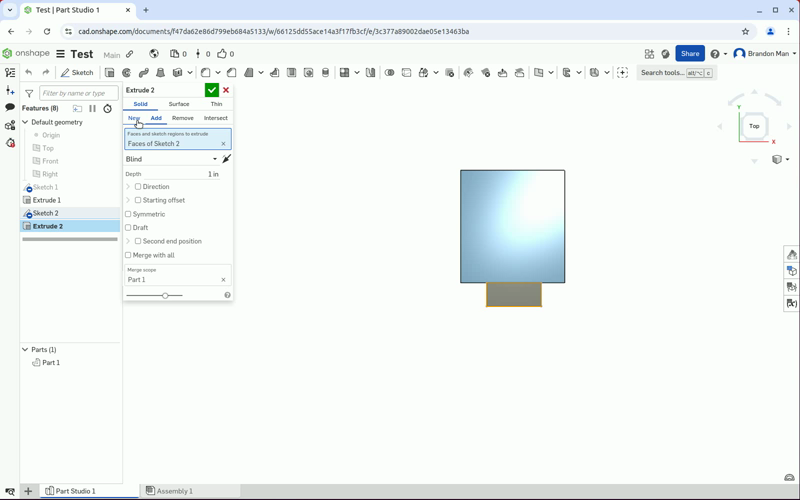
click(137, 120)
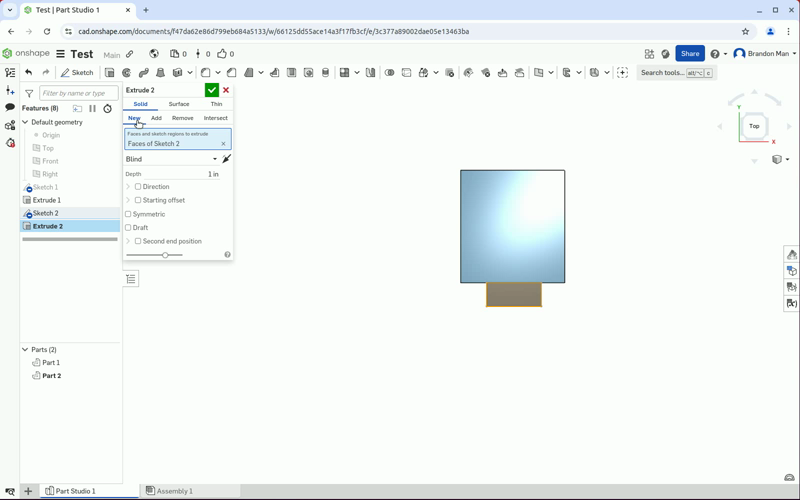
key(tab, 4)
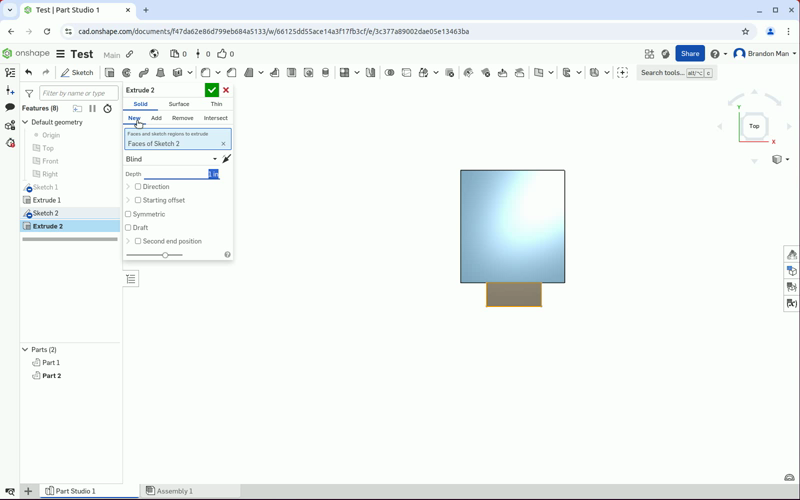
text(0.722)
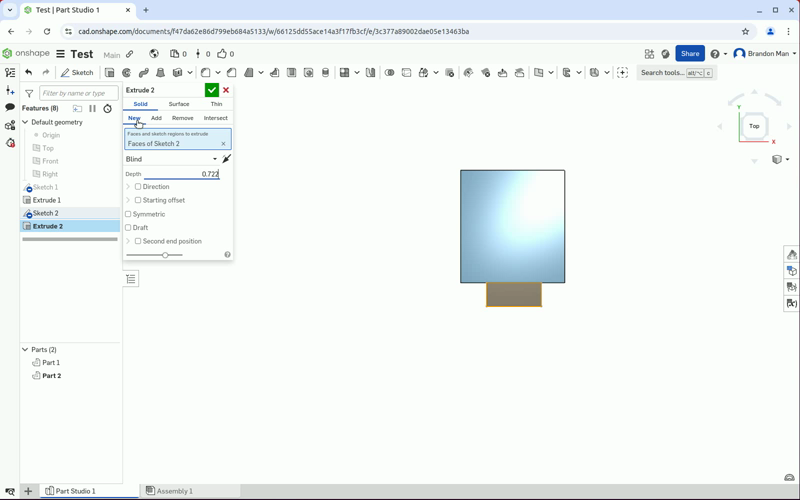
key(enter)
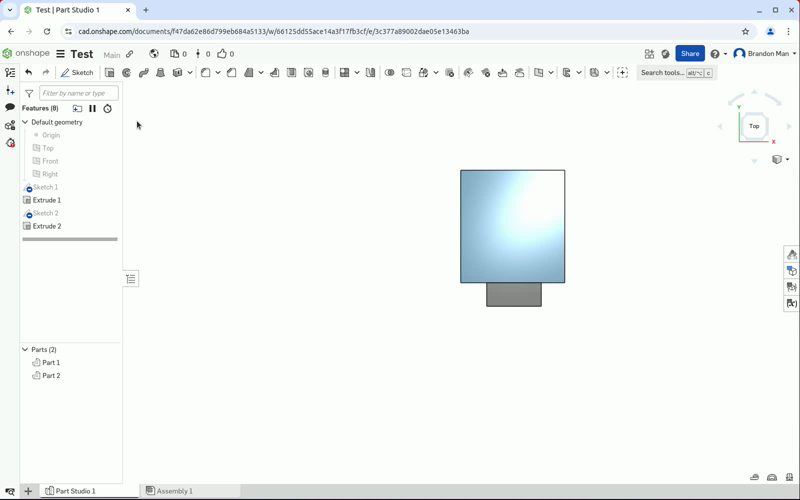
key(shift+h)
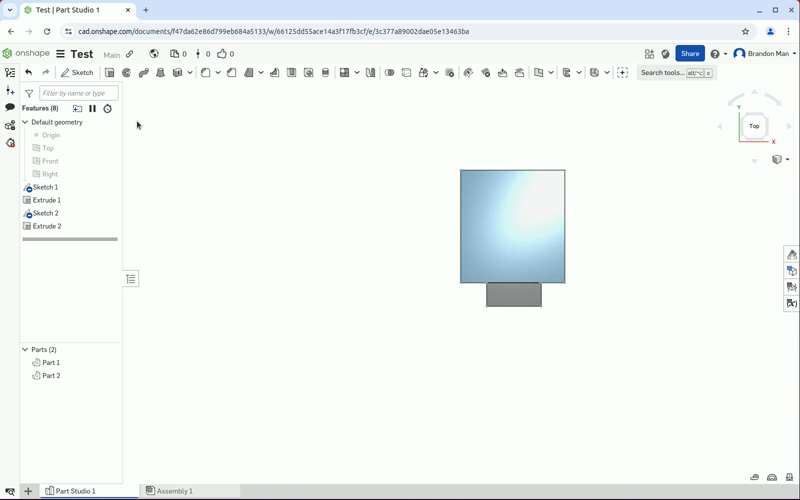
key(shift+h)
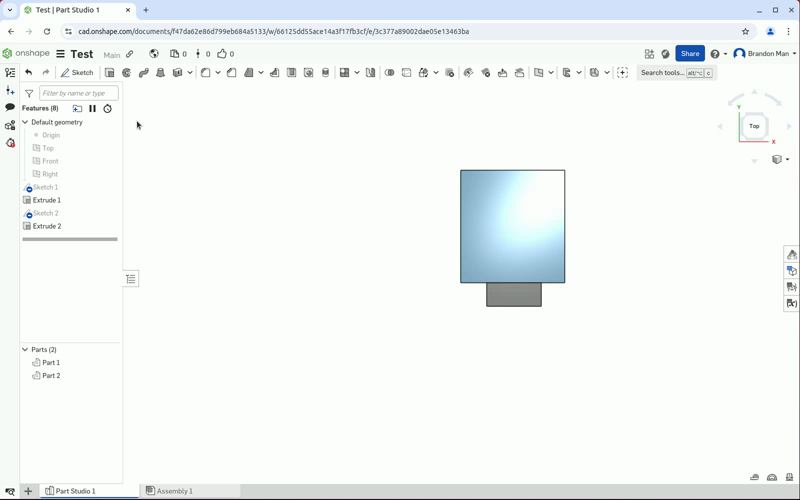
mouse_move(73, 189)
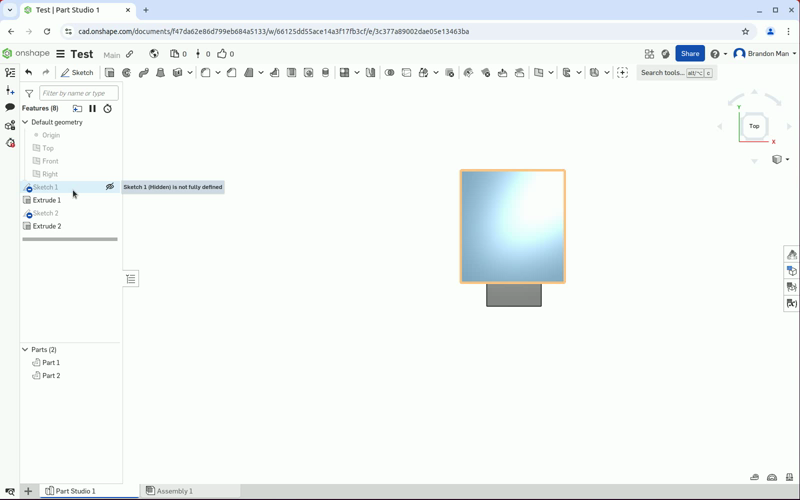
click(73, 189)
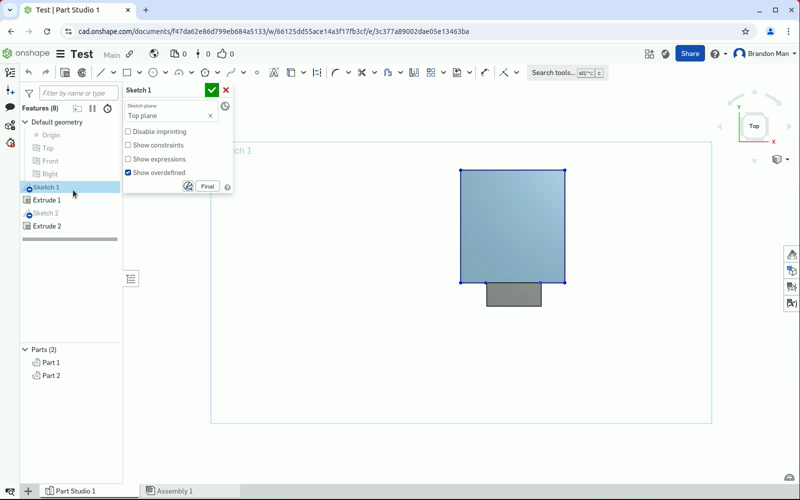
mouse_move(229, 92)
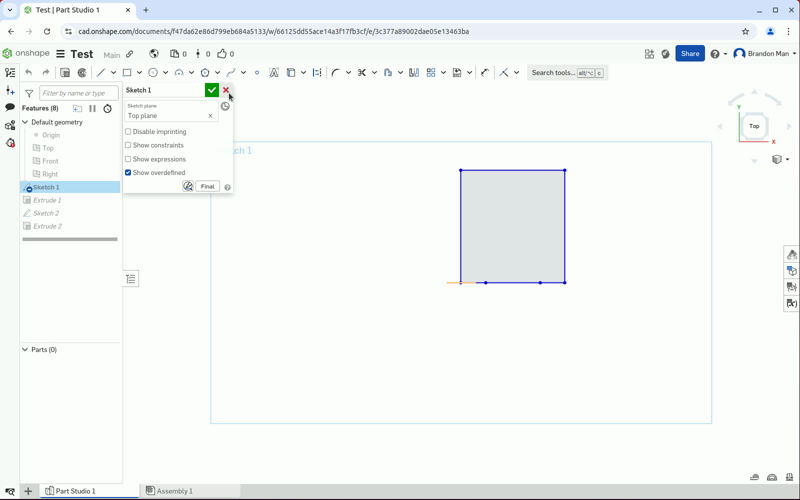
click(229, 92)
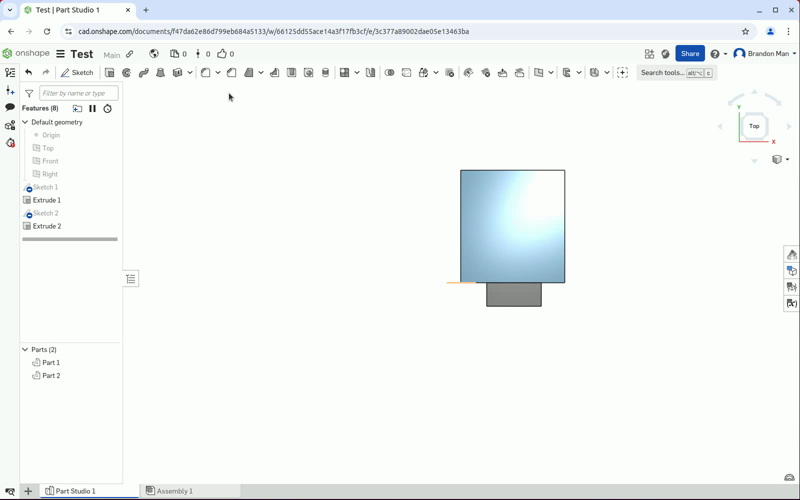
mouse_move(541, 75)
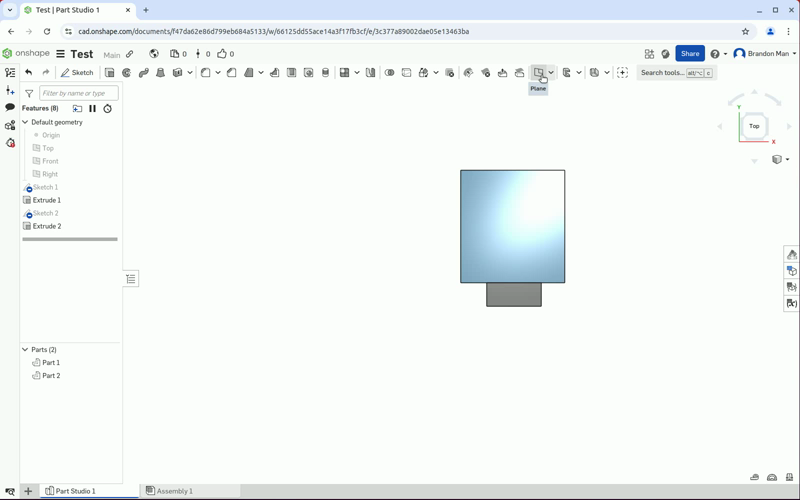
click(541, 75)
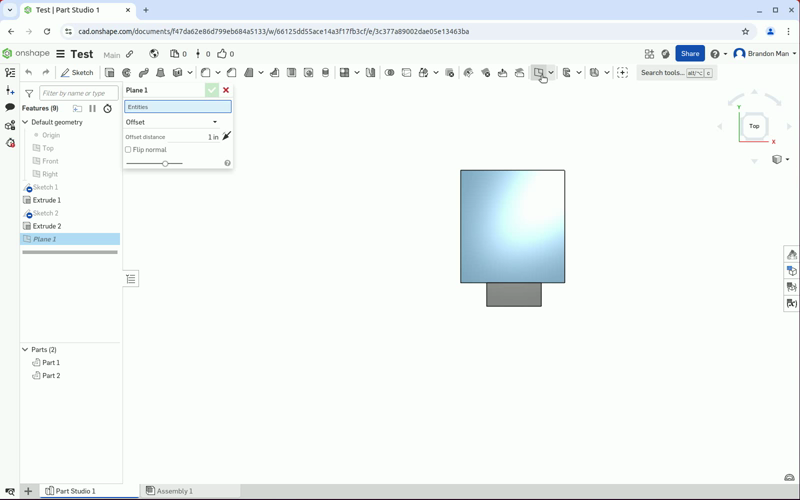
mouse_move(73, 150)
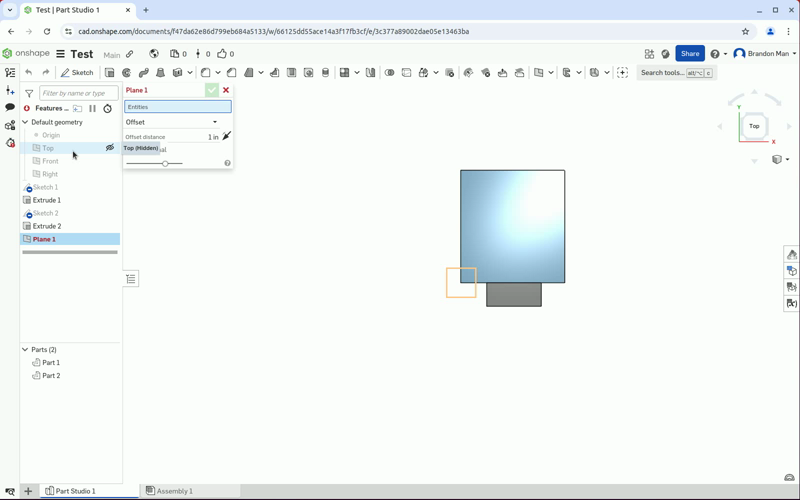
click(73, 150)
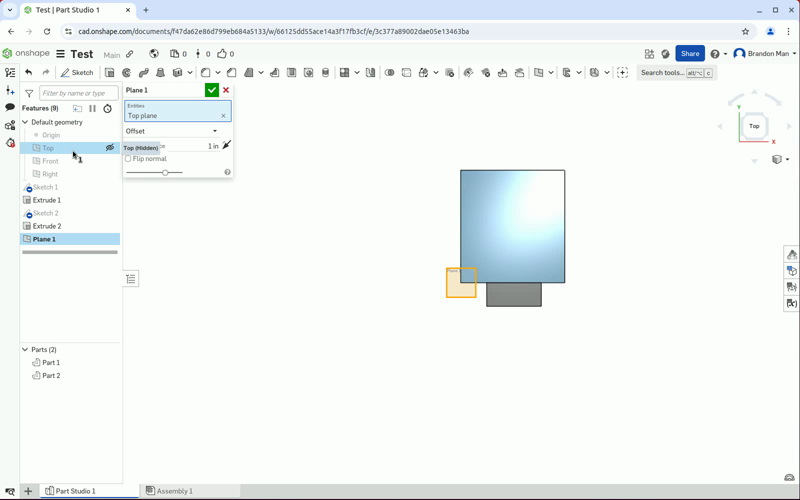
key(tab, 2)
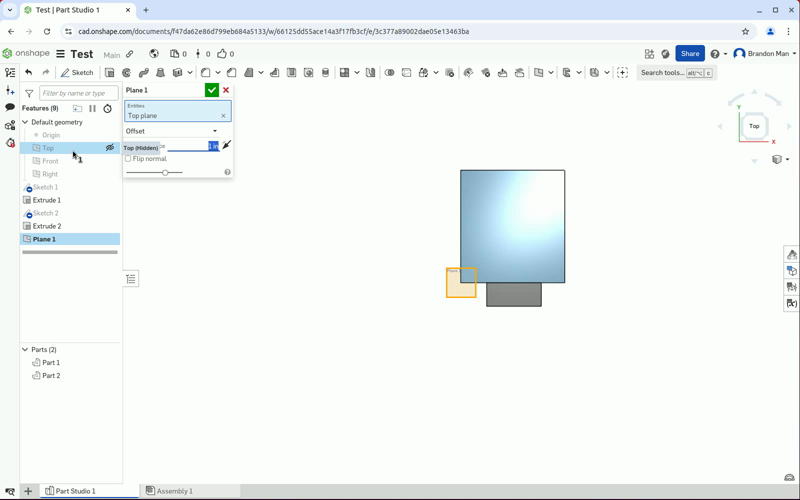
text(0.709)
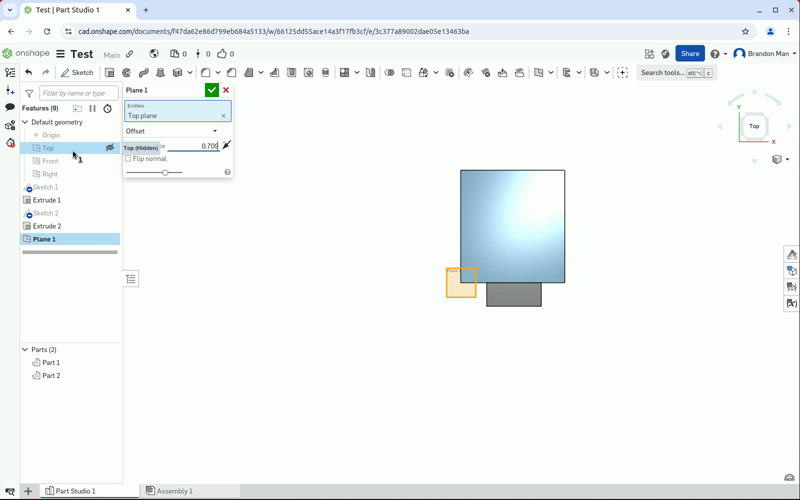
key(enter, 2)
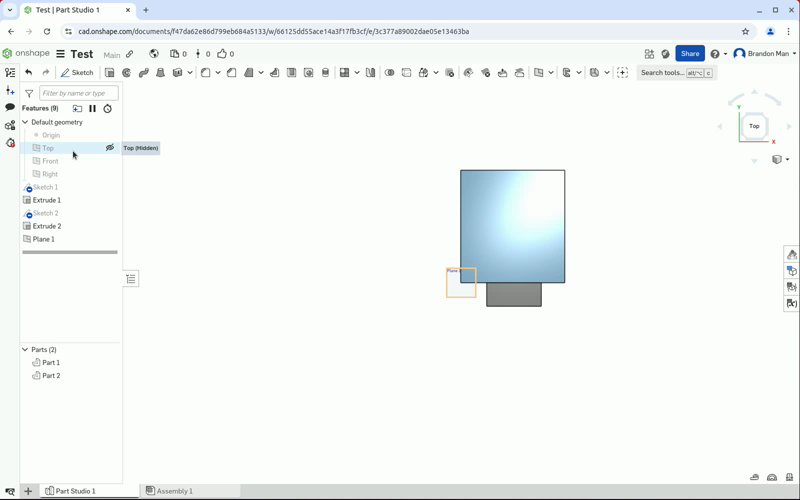
key(shift+s)
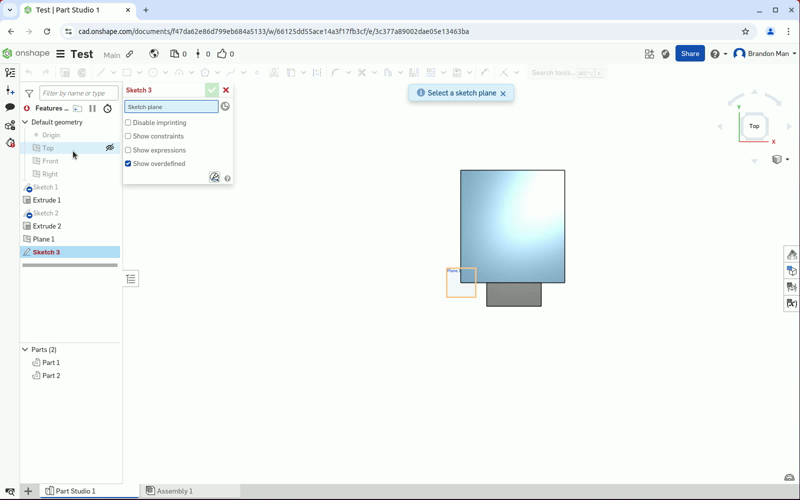
mouse_move(73, 241)
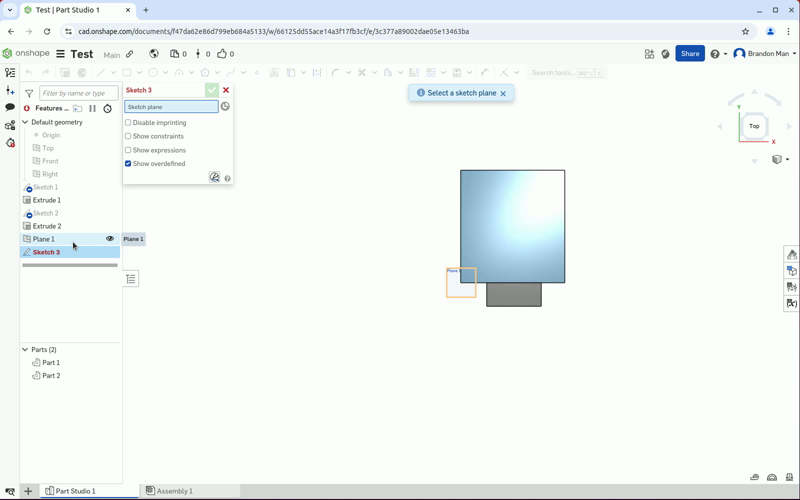
click(73, 241)
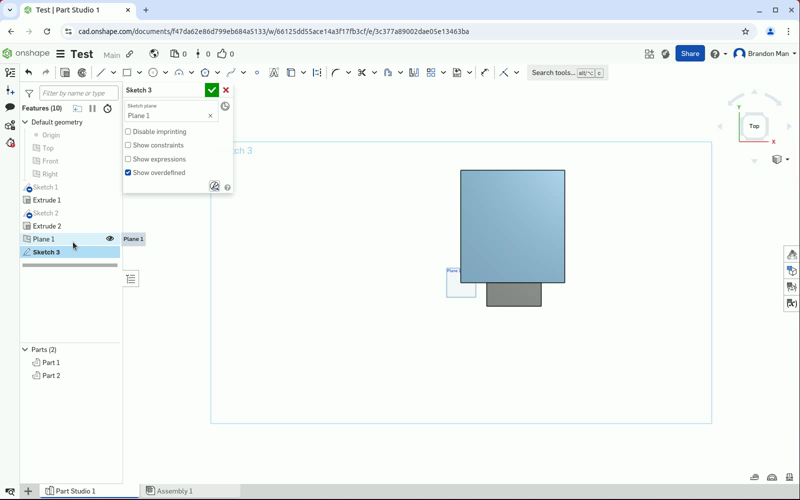
mouse_move(73, 352)
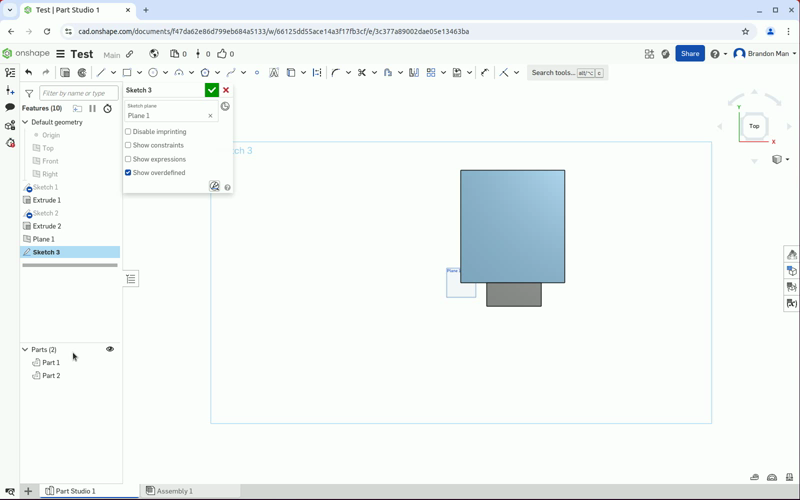
key(y)
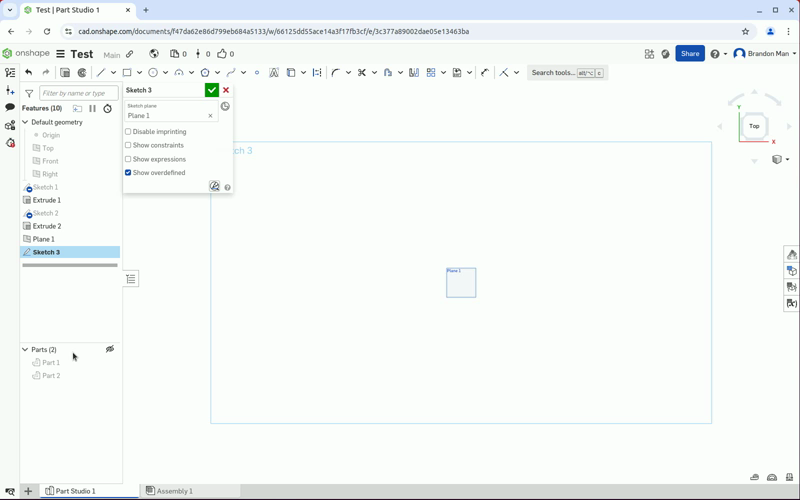
key(l)
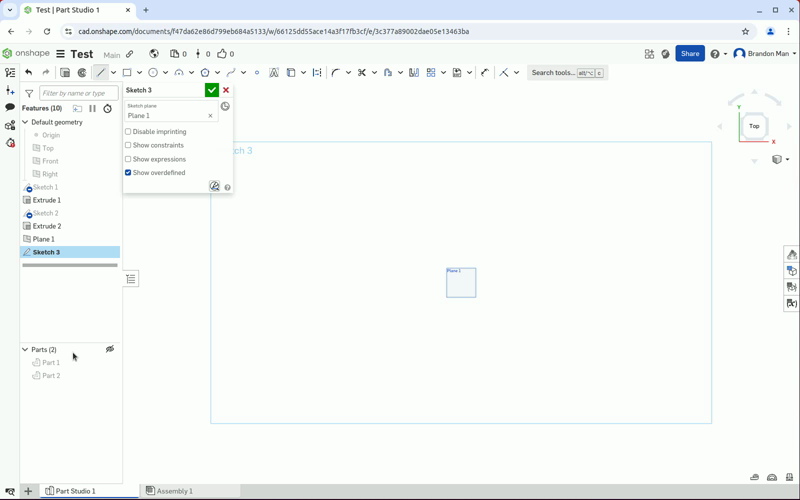
key_down(shift)
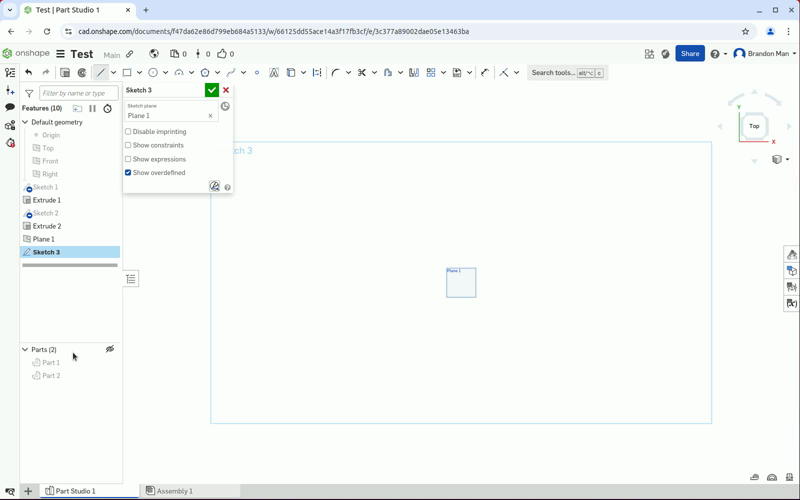
mouse_move(460, 282)
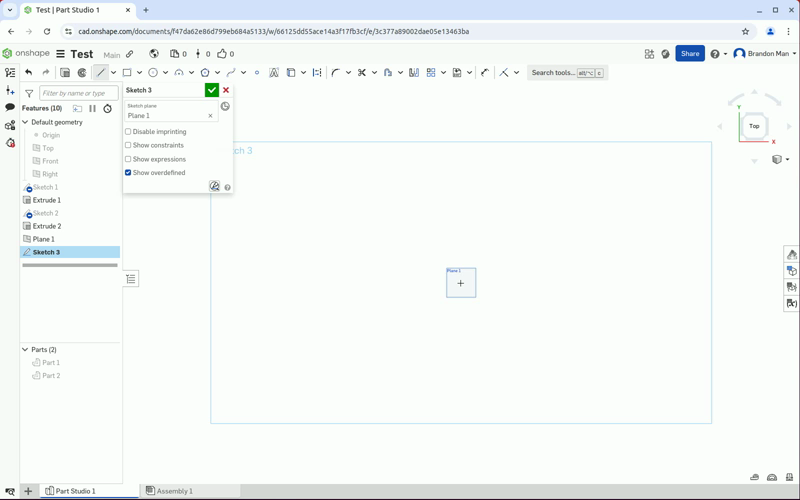
click(460, 282)
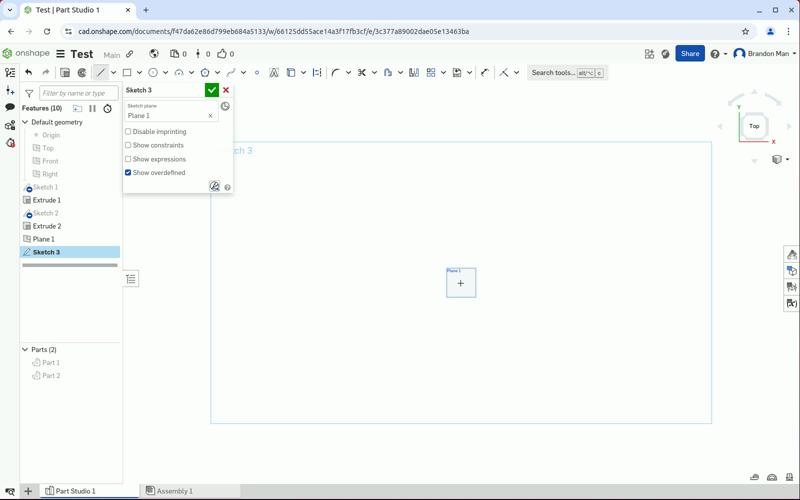
key_up(shift)
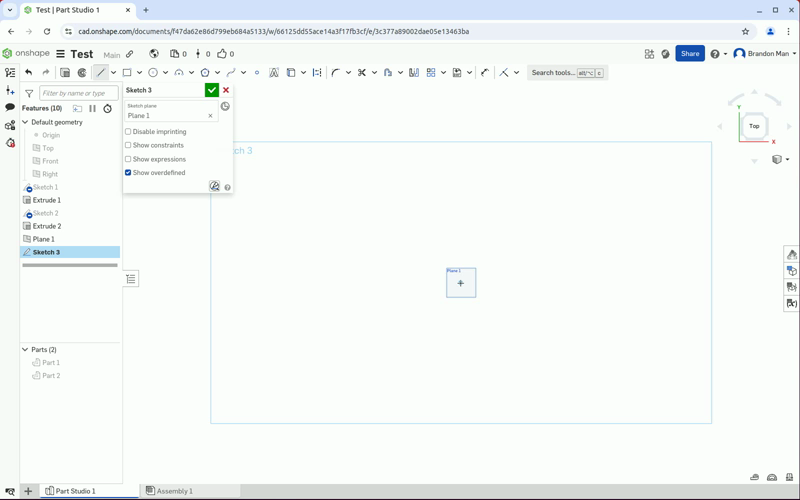
key_down(shift)
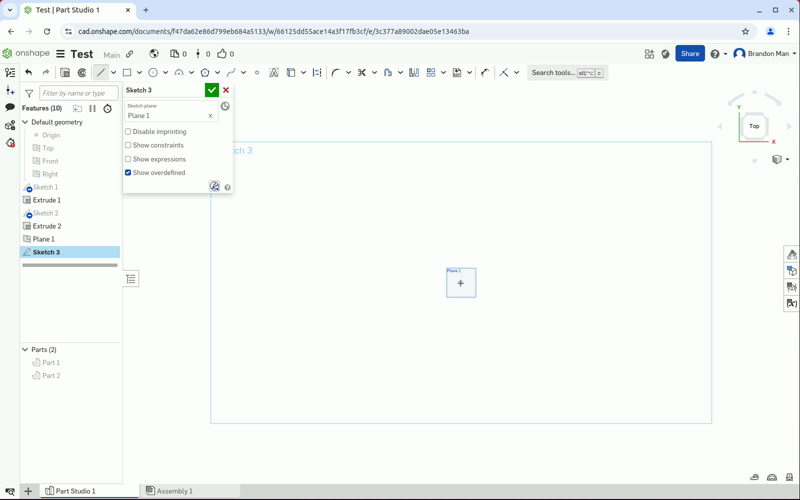
mouse_move(490, 282)
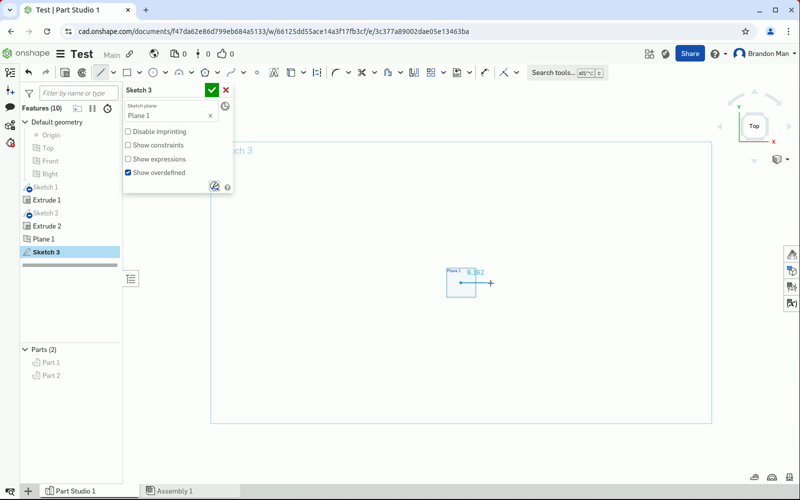
mouse_move(464, 282)
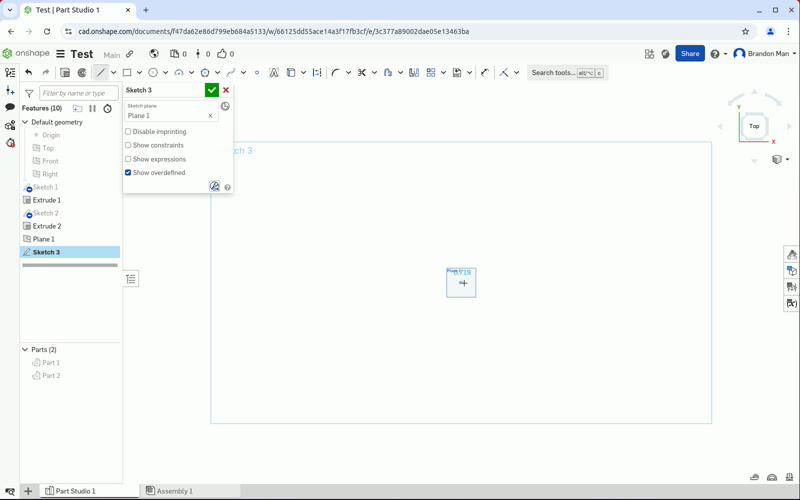
scroll(6)
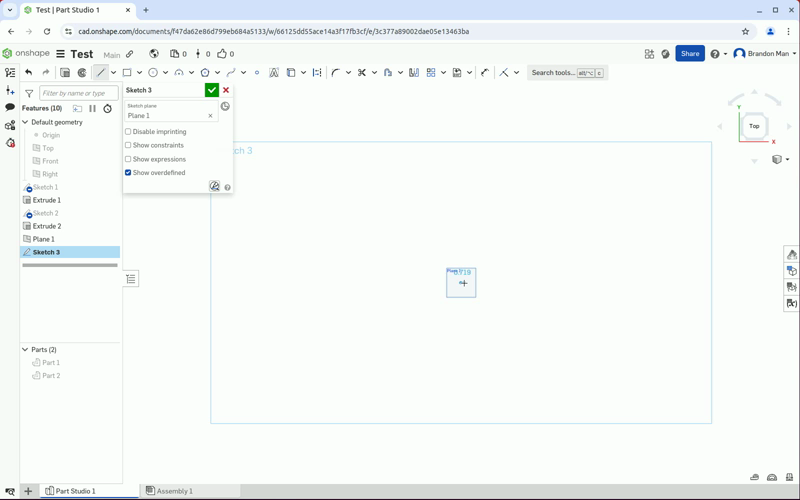
scroll(6)
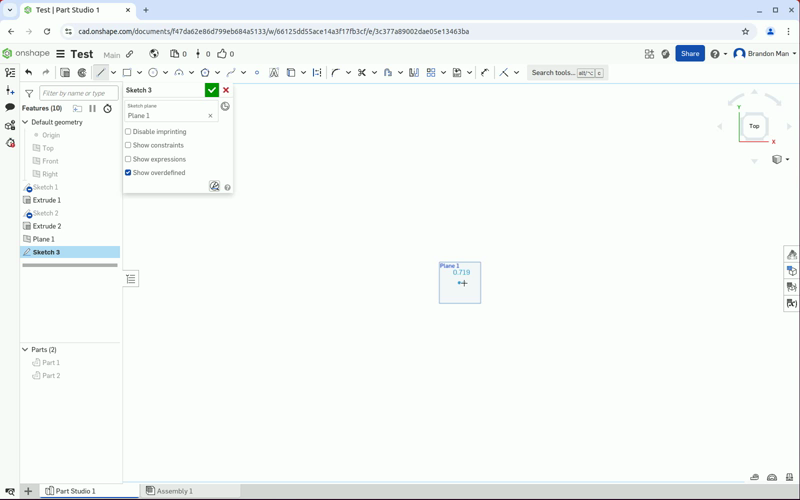
scroll(6)
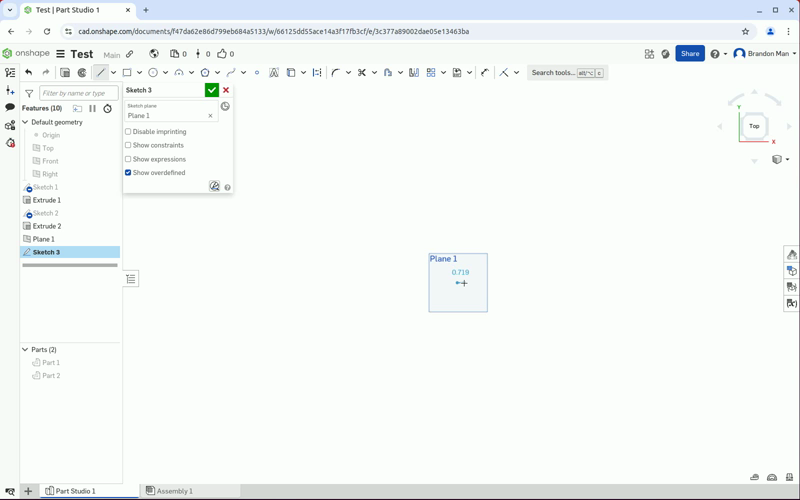
scroll(6)
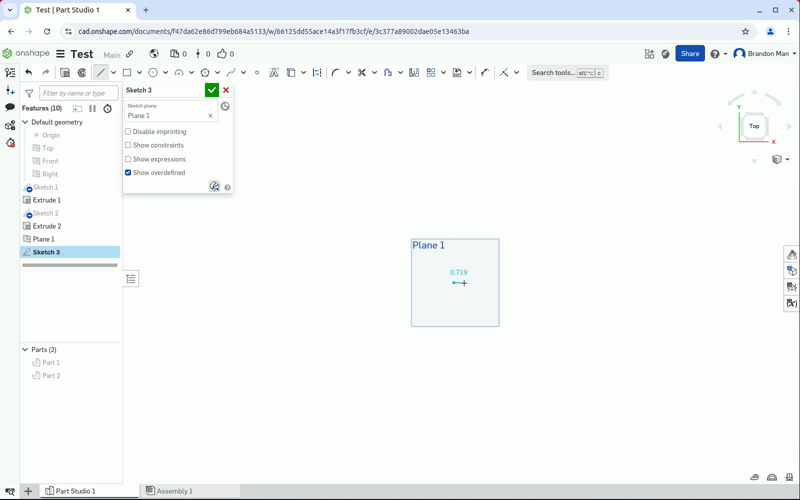
scroll(6)
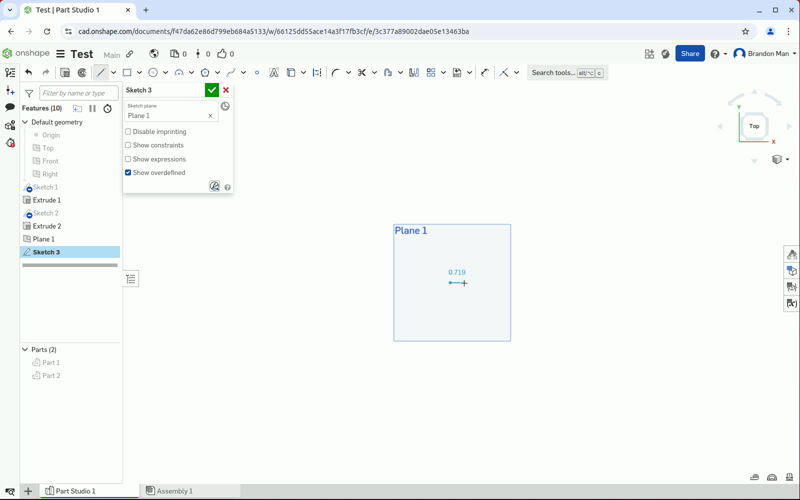
scroll(6)
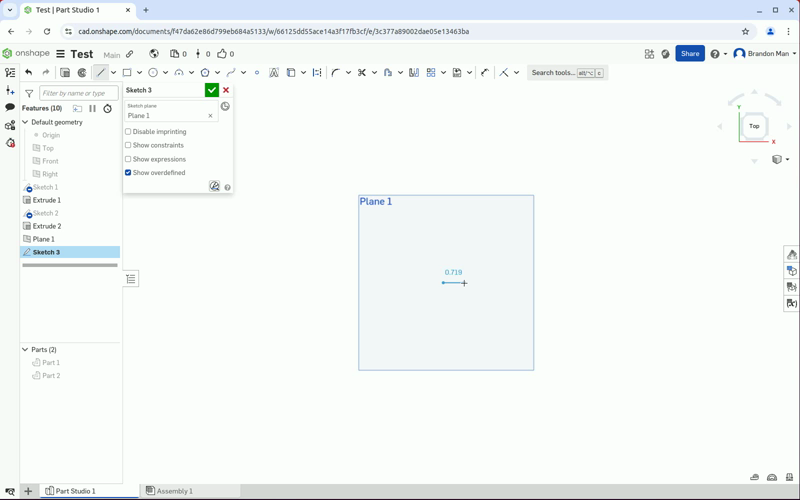
scroll(6)
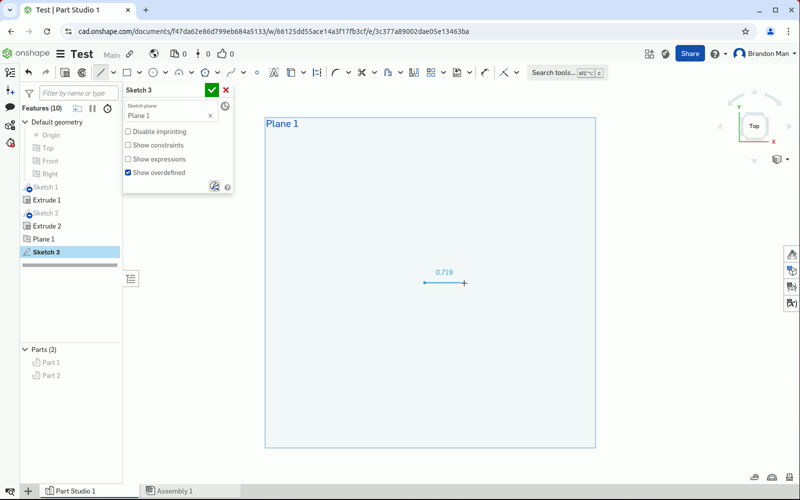
click(464, 282)
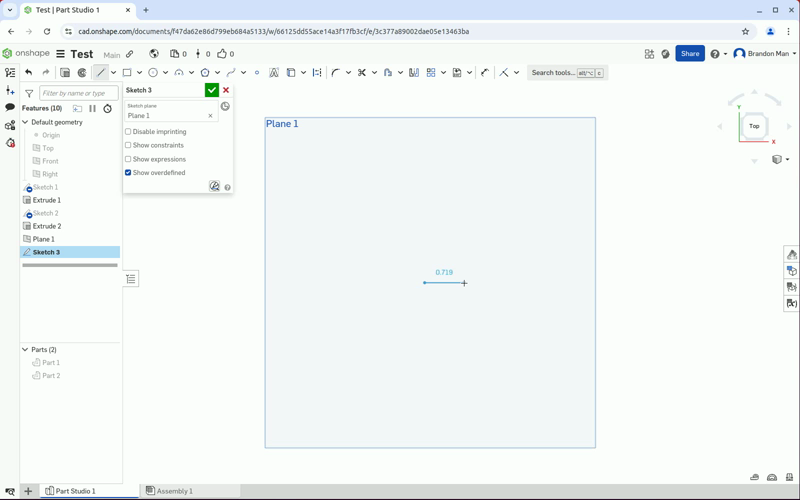
scroll(-6)
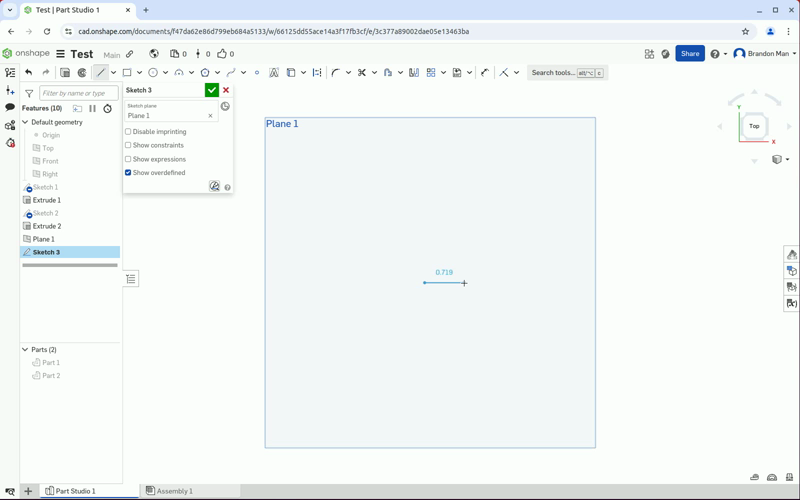
scroll(-6)
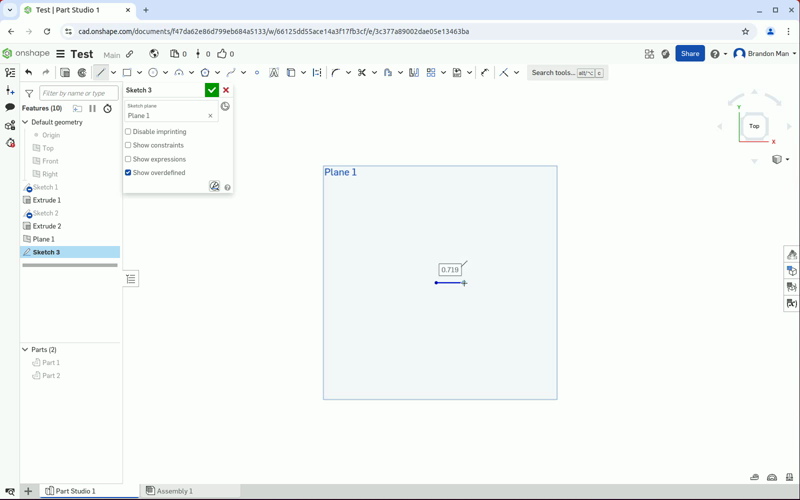
scroll(-6)
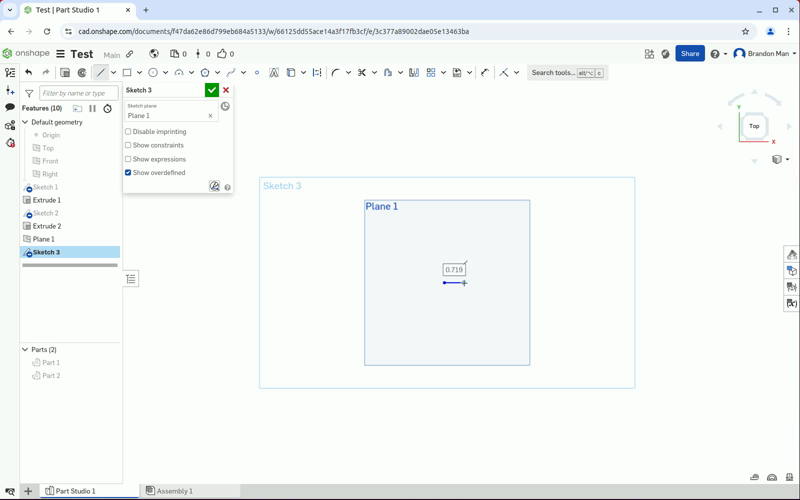
scroll(-6)
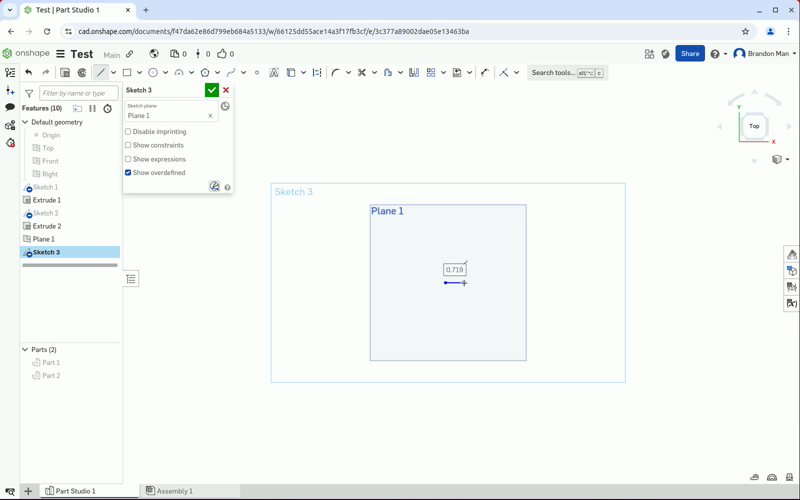
scroll(-6)
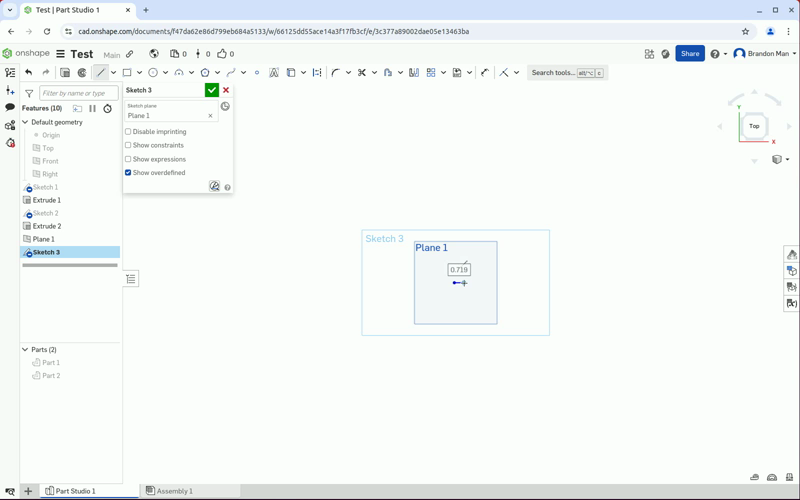
scroll(-6)
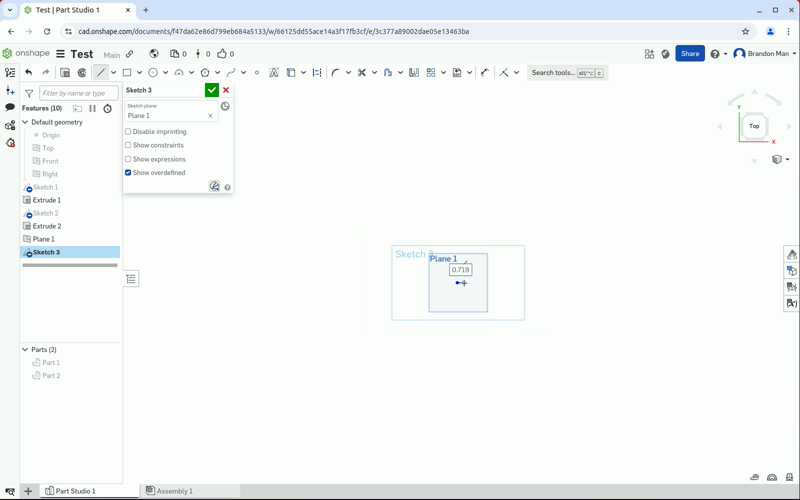
scroll(-6)
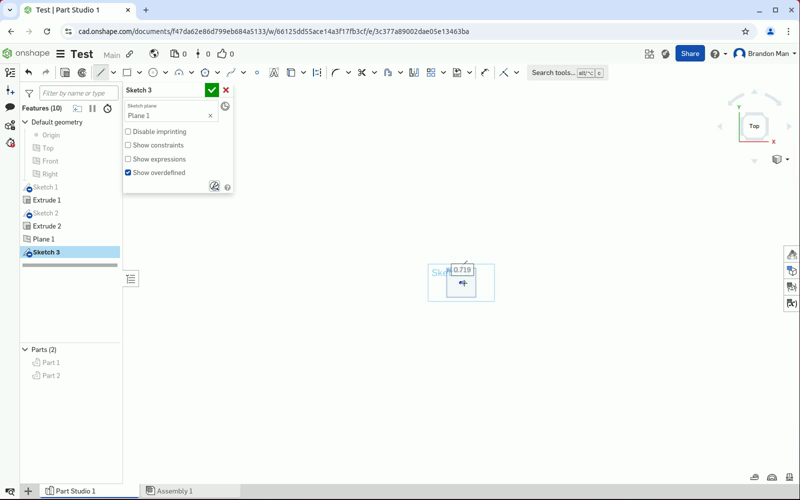
key_up(shift)
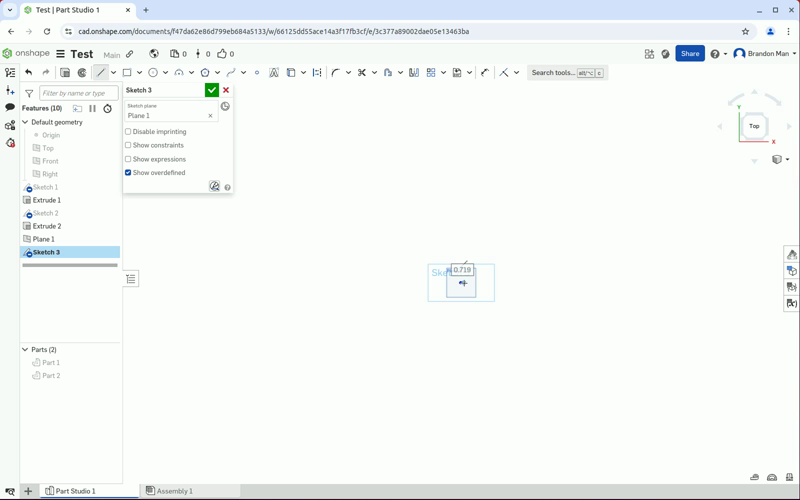
key_down(shift)
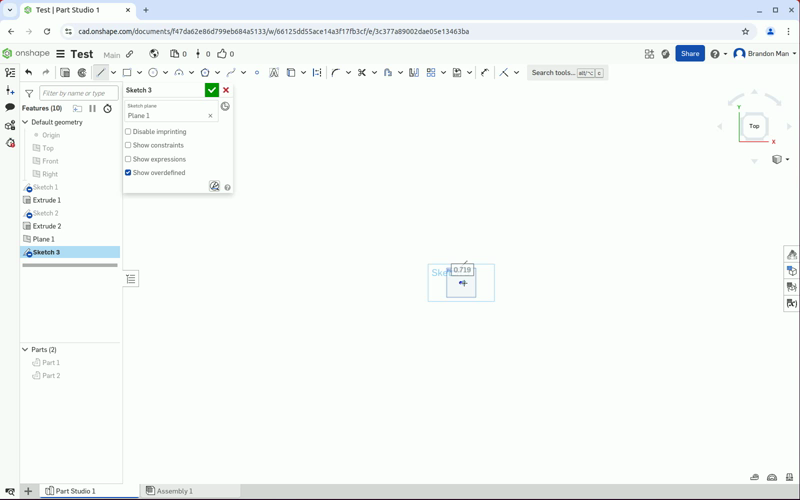
mouse_move(464, 174)
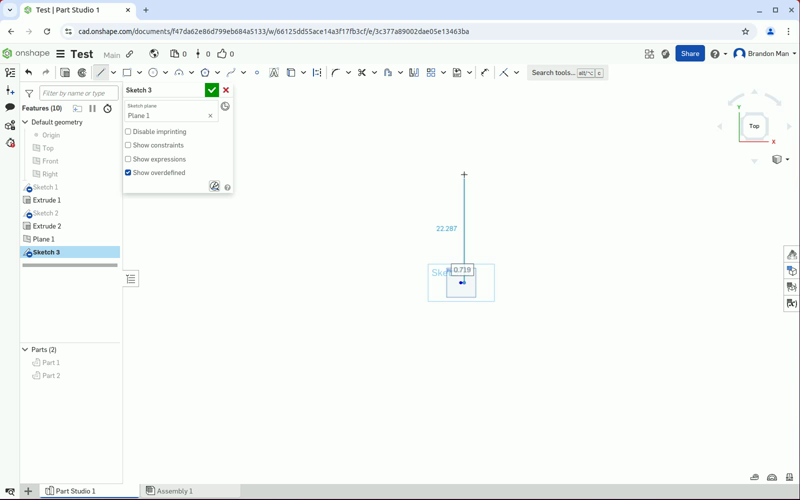
click(464, 174)
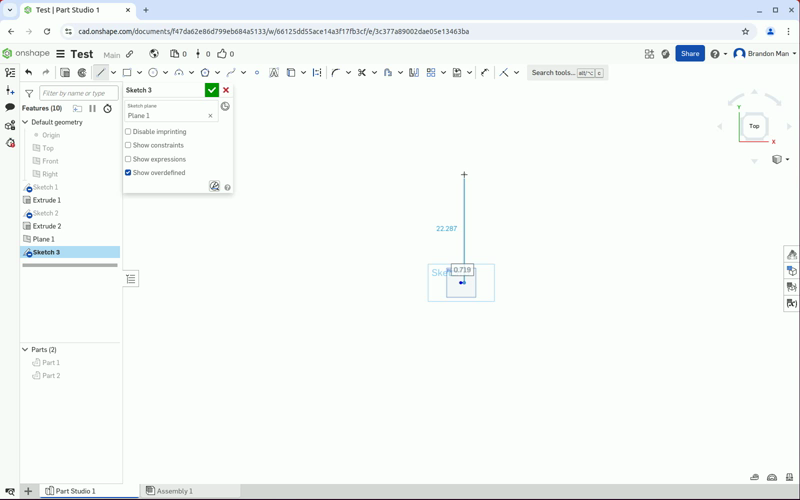
key_up(shift)
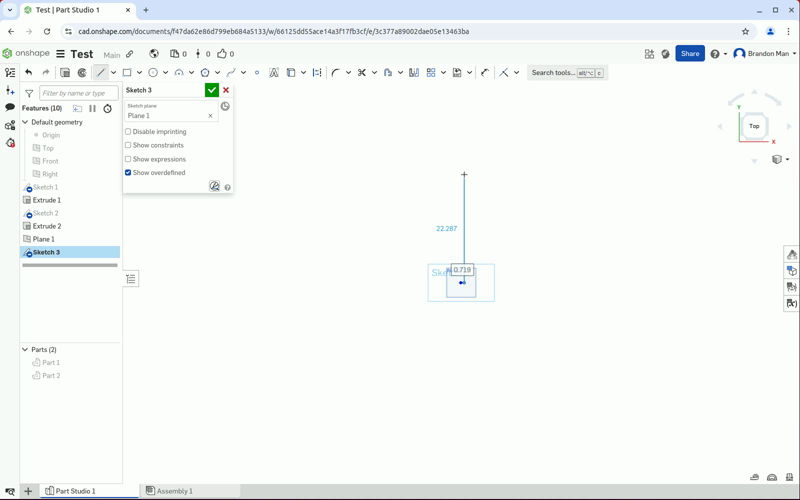
key_down(shift)
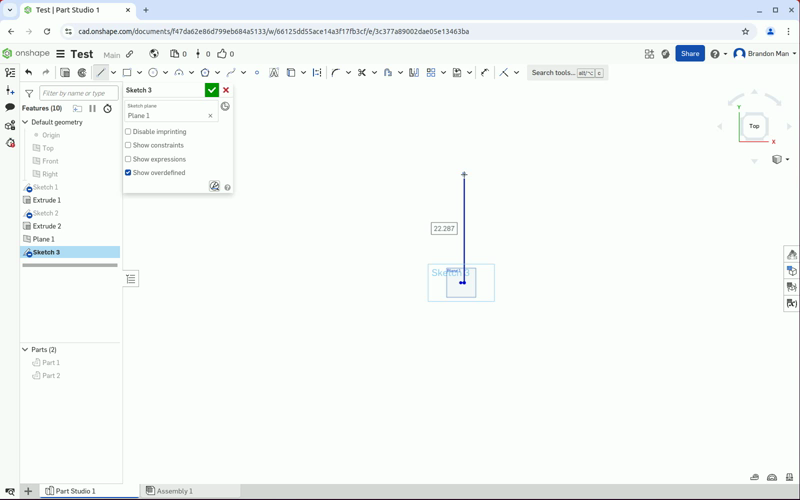
mouse_move(494, 174)
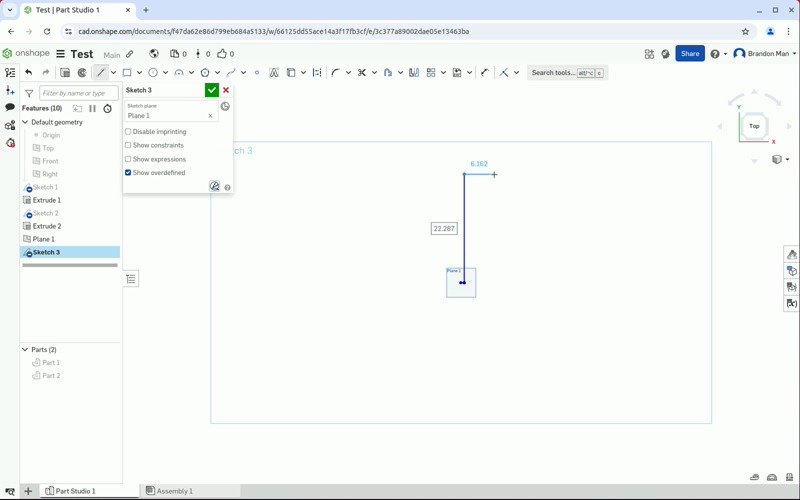
mouse_move(464, 170)
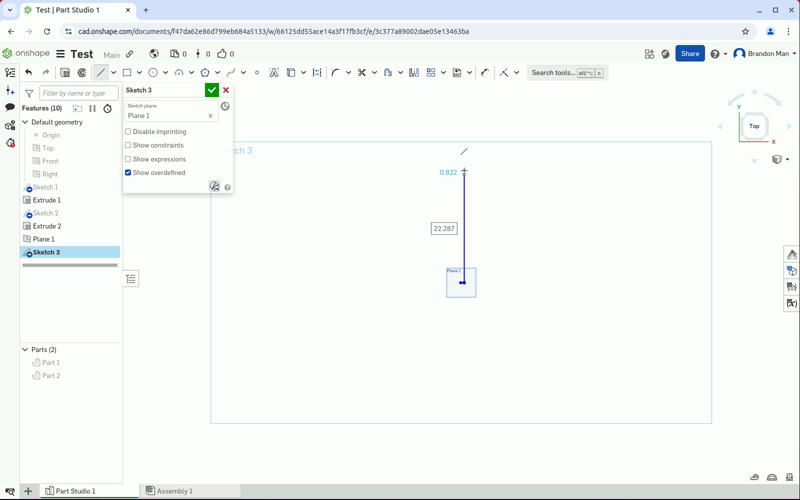
scroll(6)
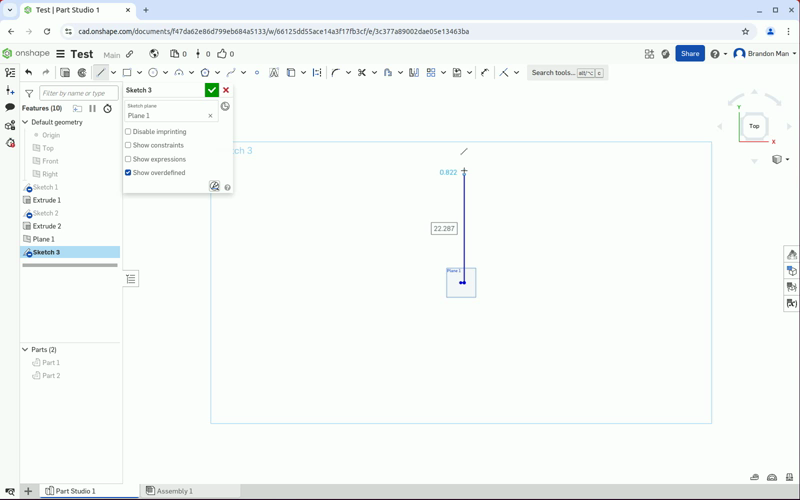
scroll(6)
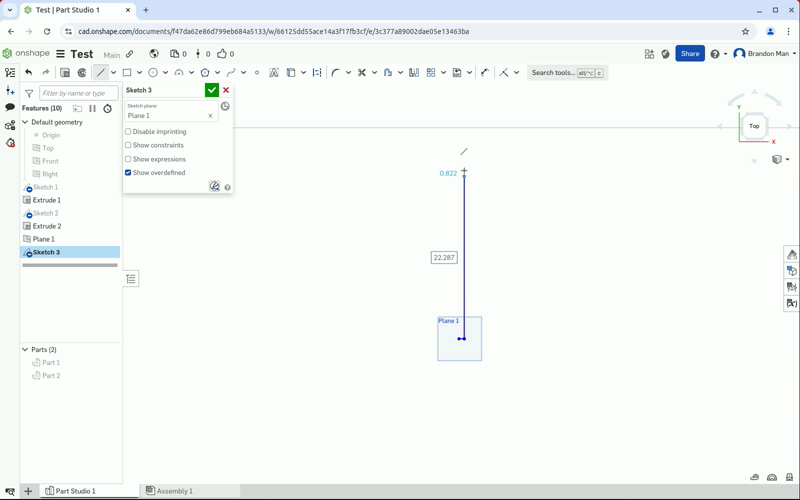
scroll(6)
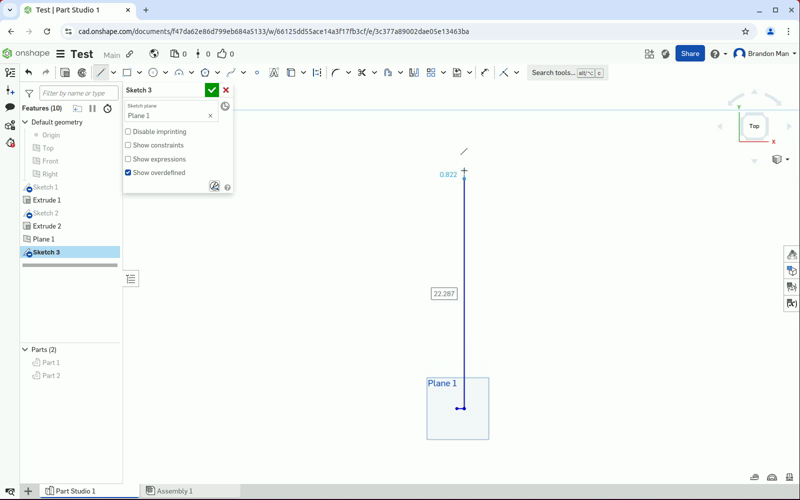
scroll(6)
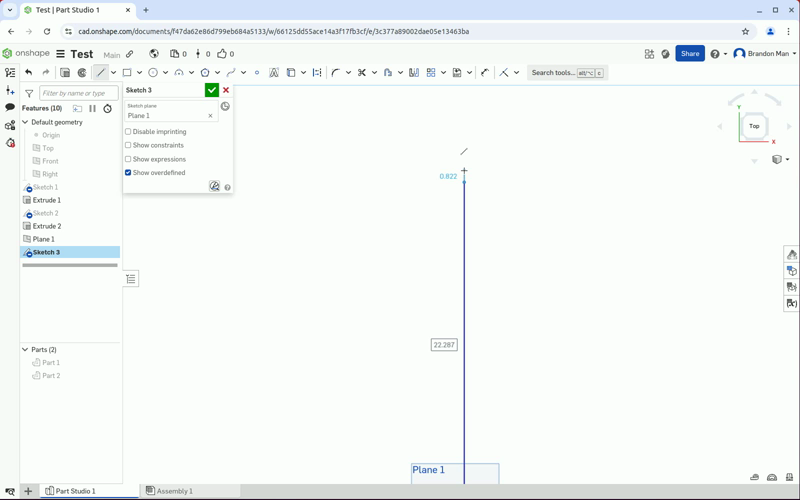
scroll(6)
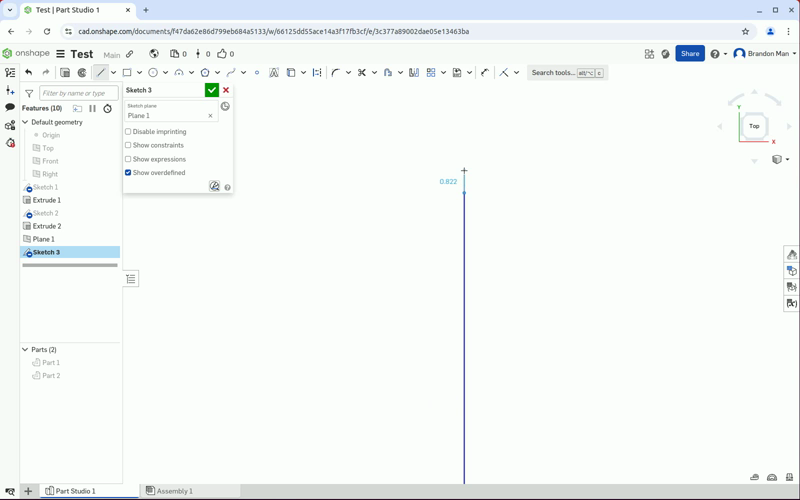
scroll(6)
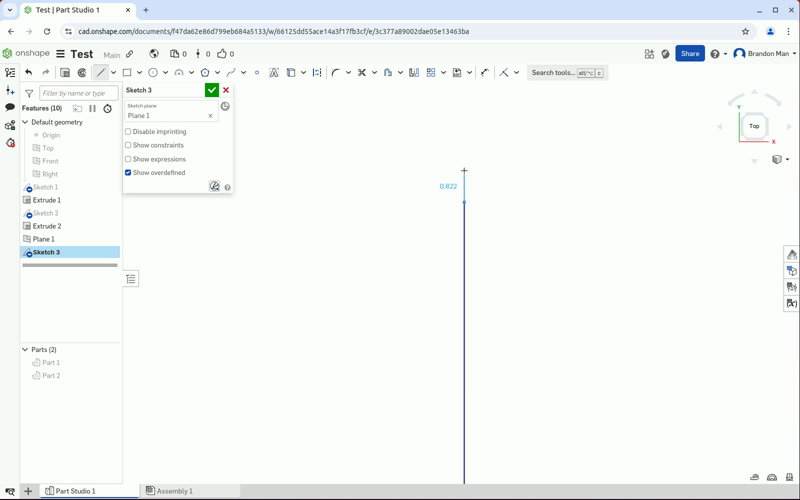
scroll(6)
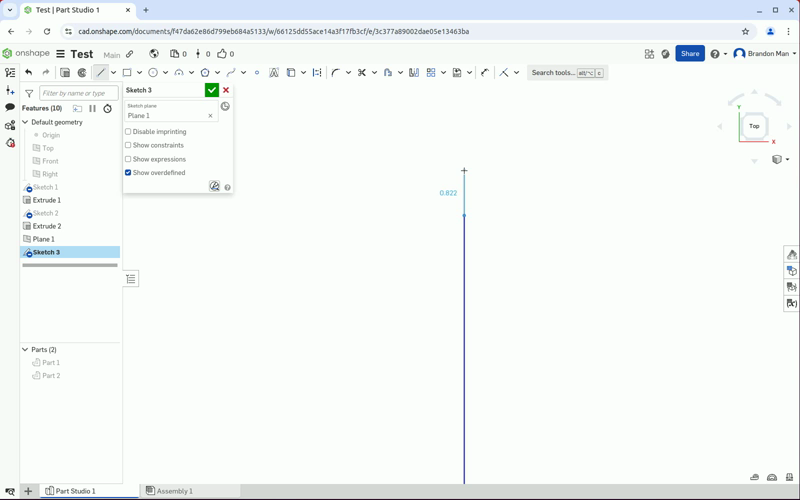
click(464, 170)
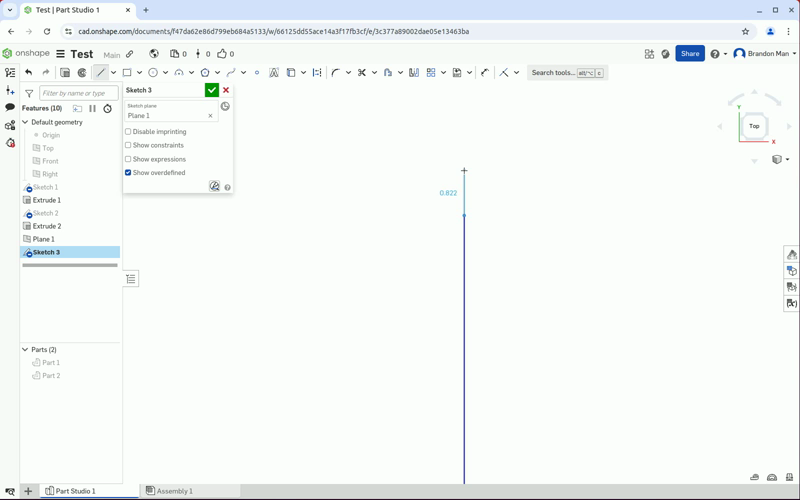
scroll(-6)
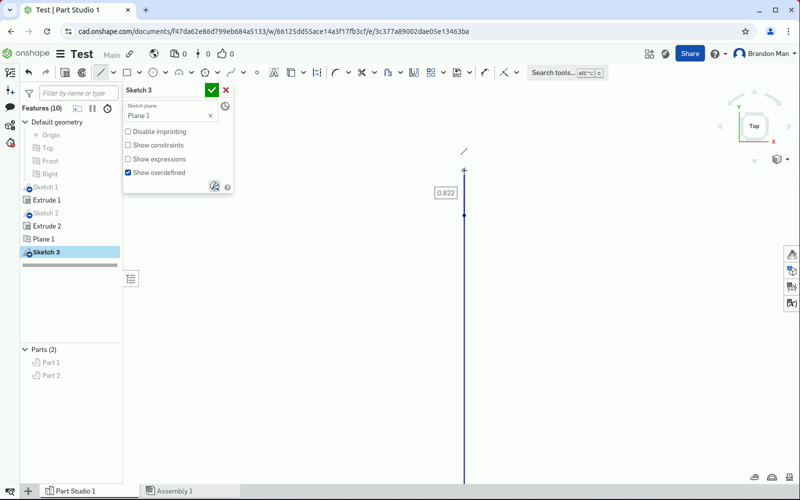
scroll(-6)
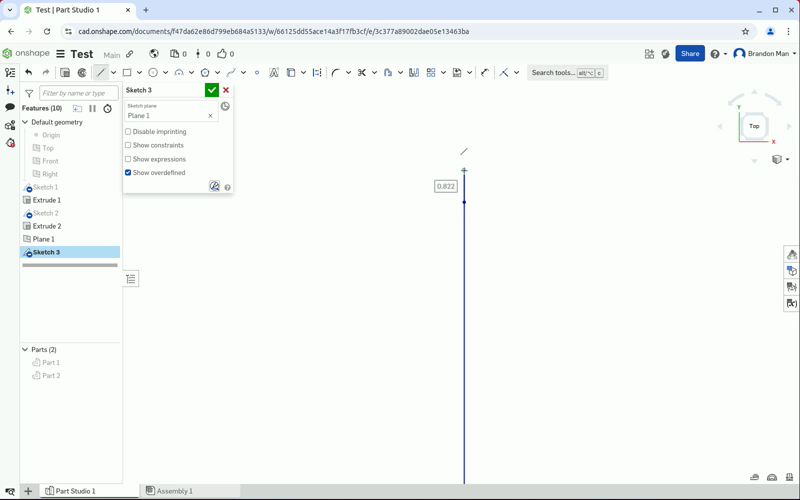
scroll(-6)
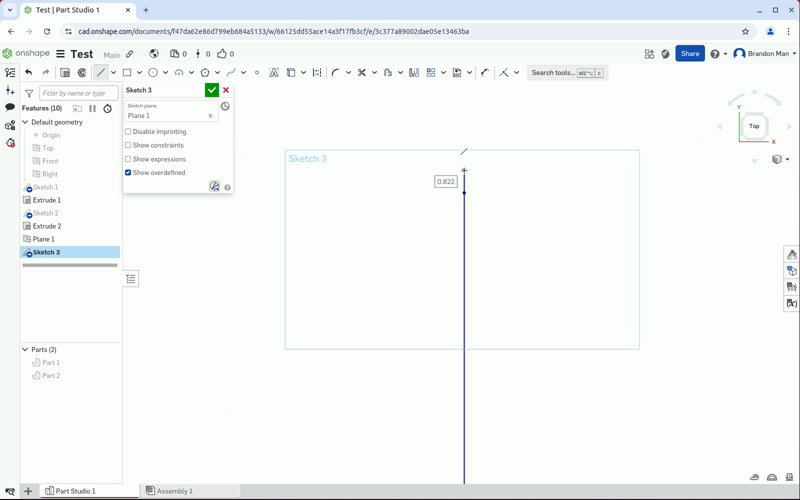
scroll(-6)
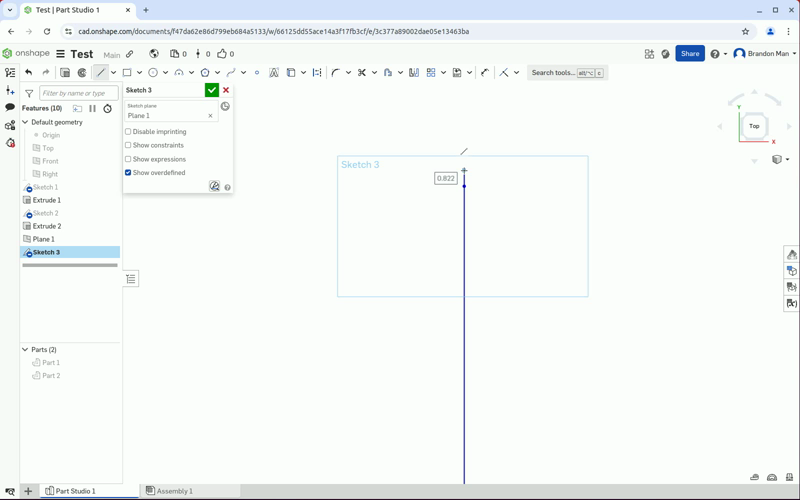
scroll(-6)
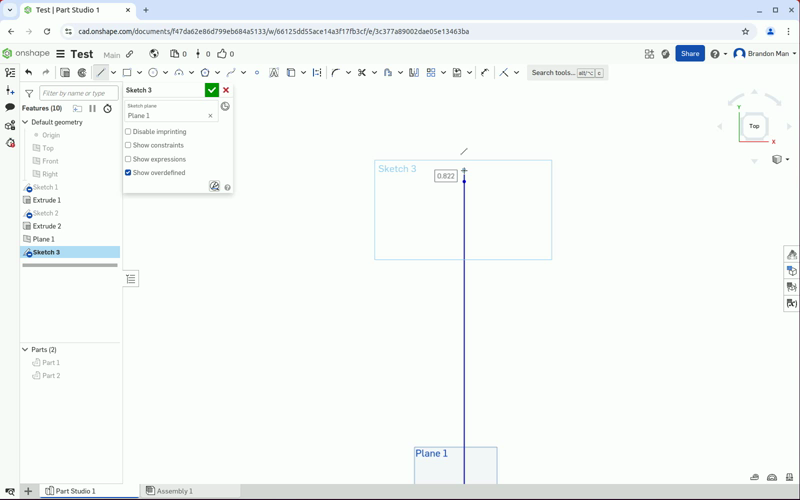
scroll(-6)
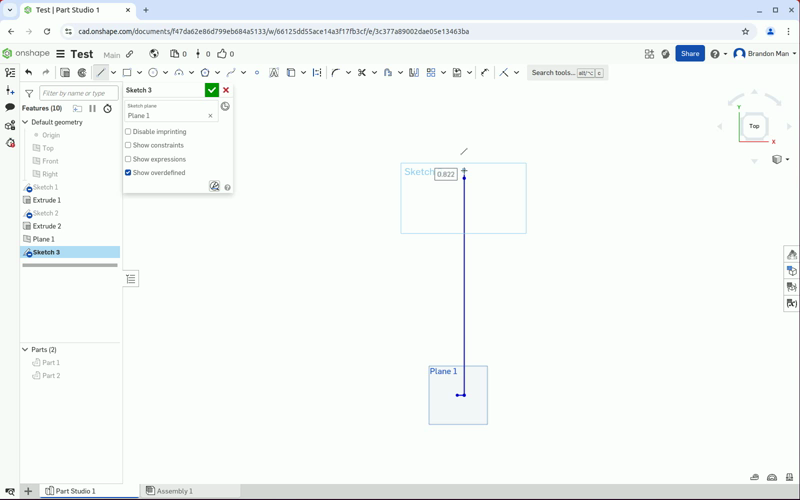
scroll(-6)
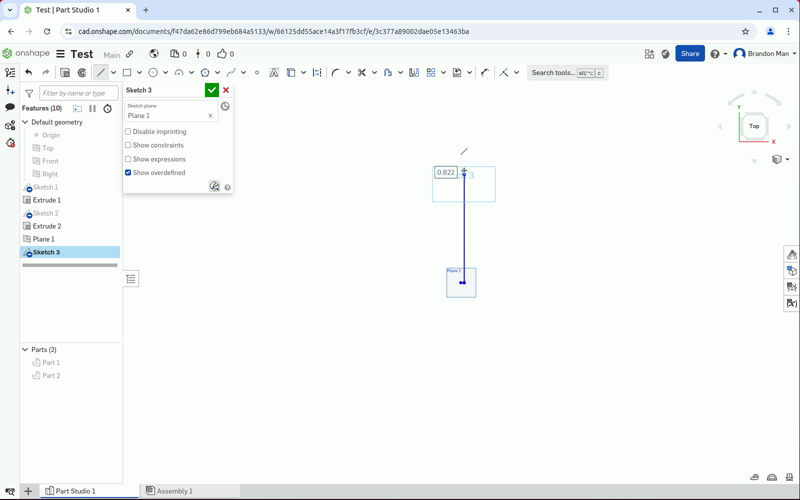
key_up(shift)
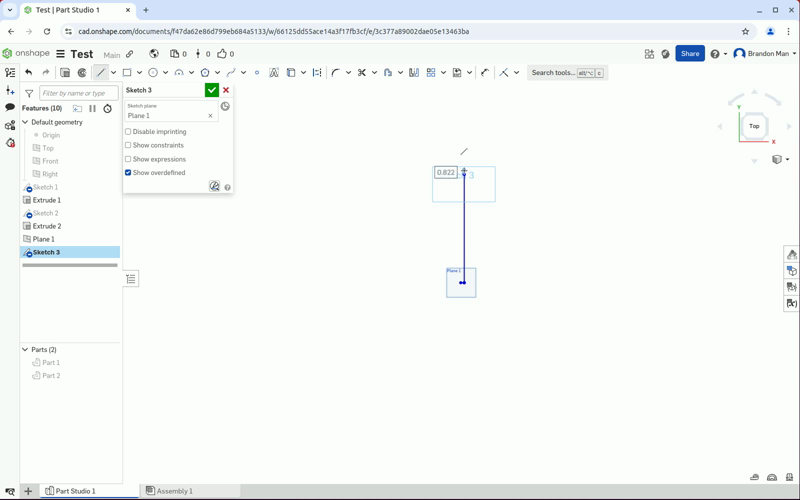
key_down(shift)
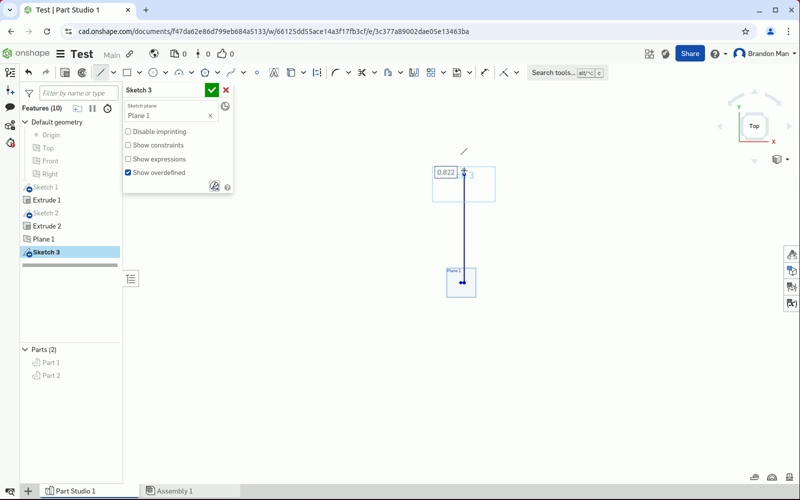
mouse_move(494, 170)
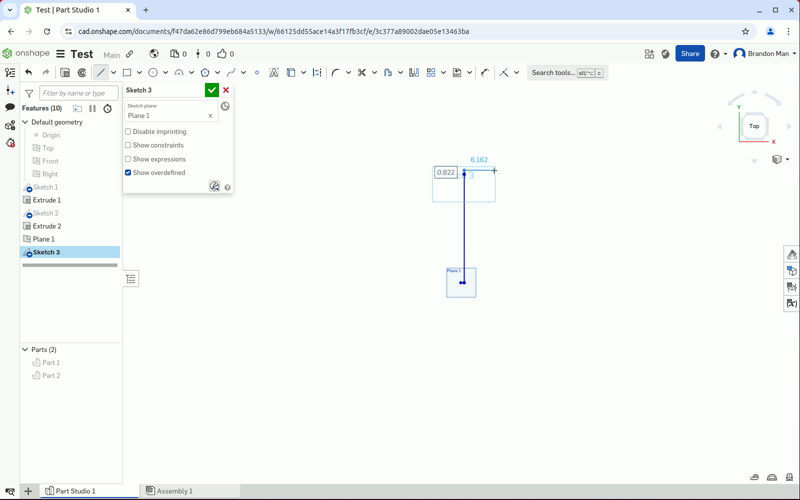
mouse_move(460, 170)
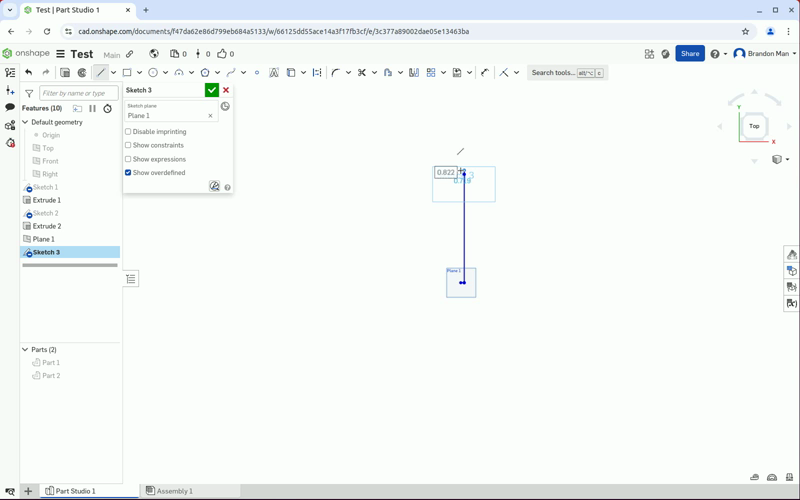
scroll(6)
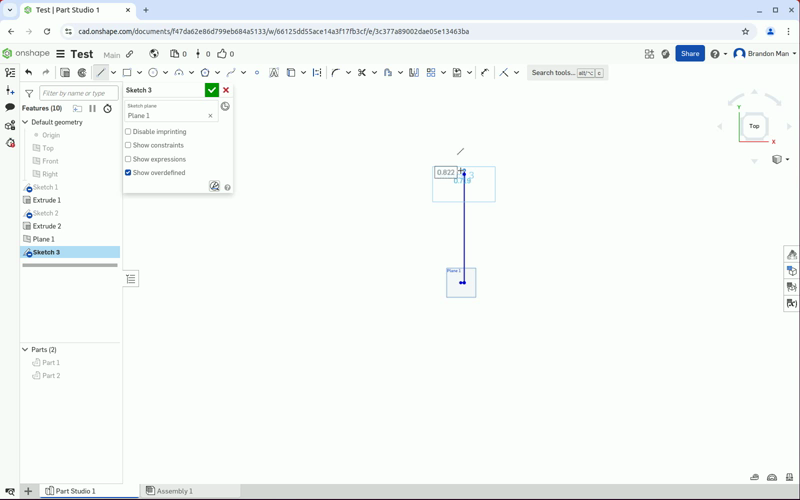
scroll(6)
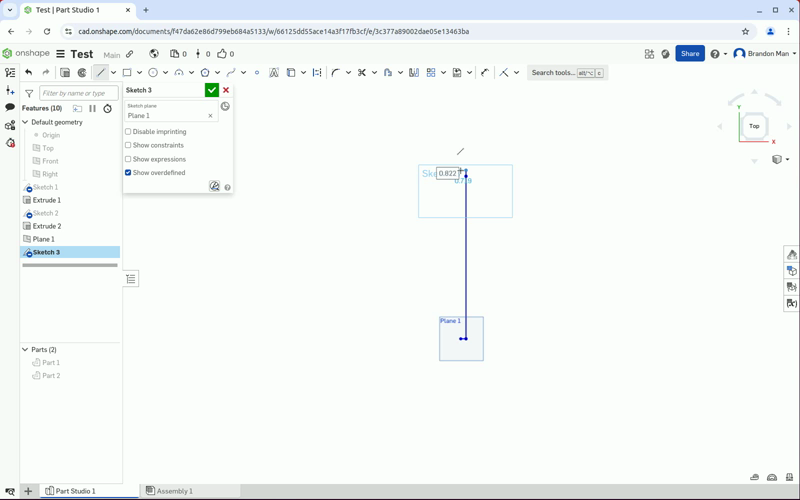
scroll(6)
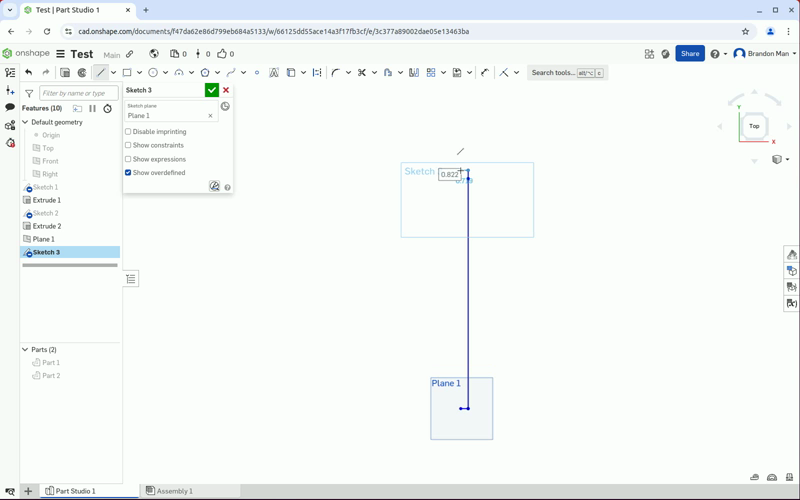
scroll(6)
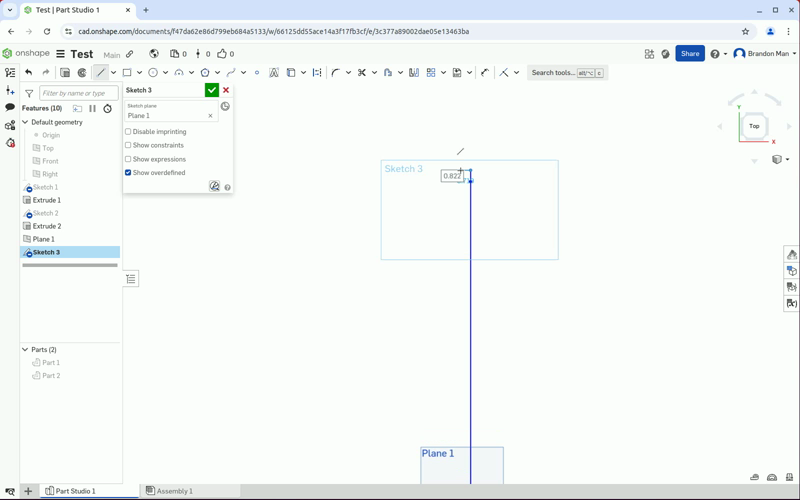
scroll(6)
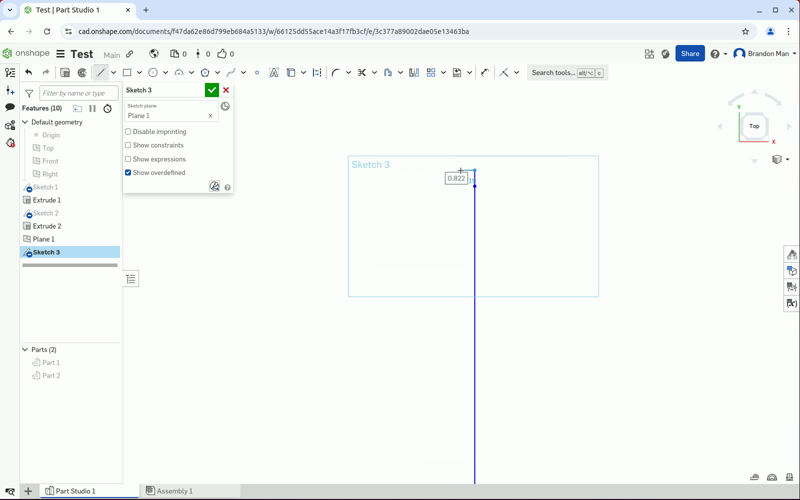
scroll(6)
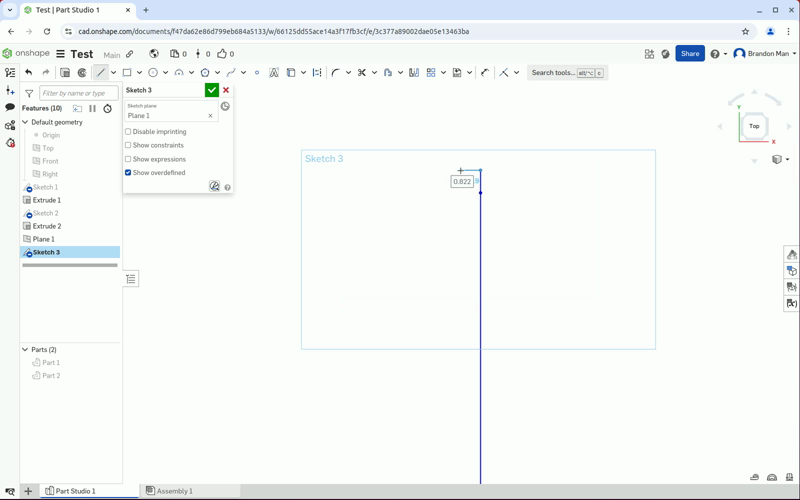
scroll(6)
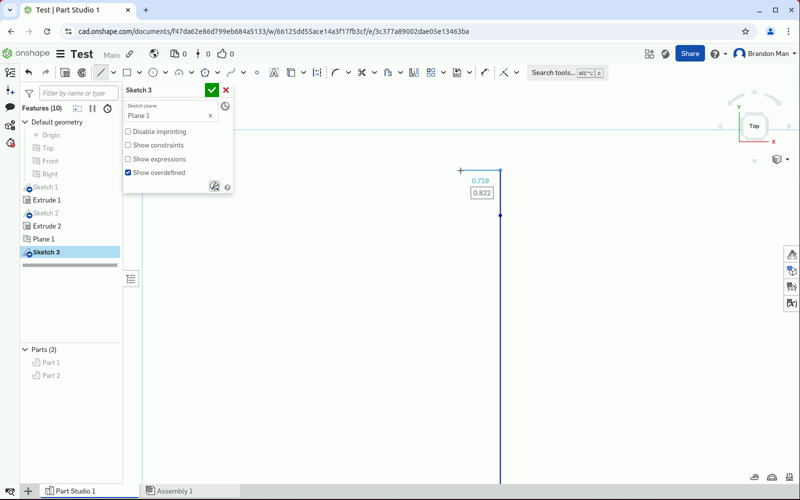
click(460, 170)
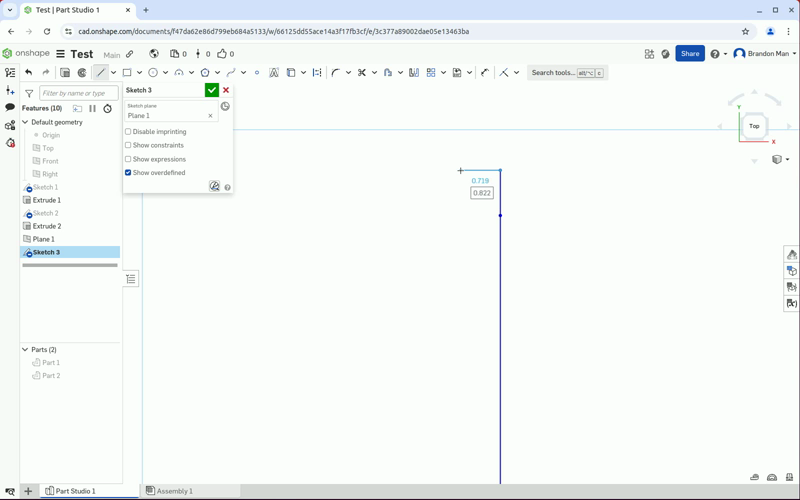
scroll(-6)
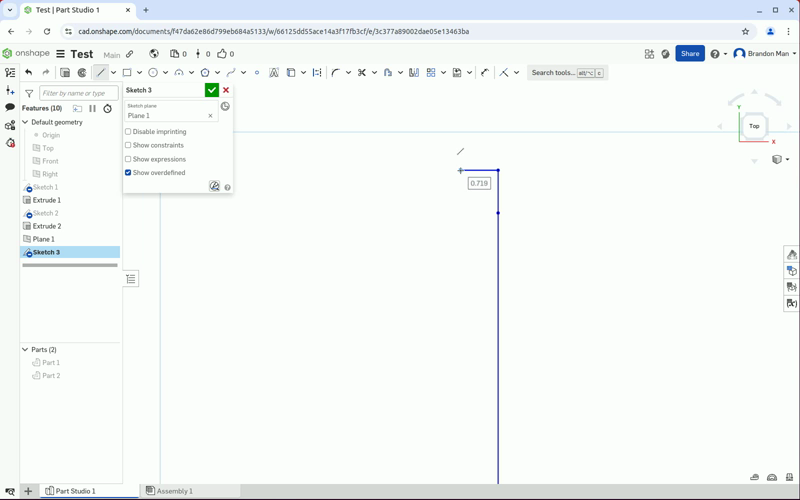
scroll(-6)
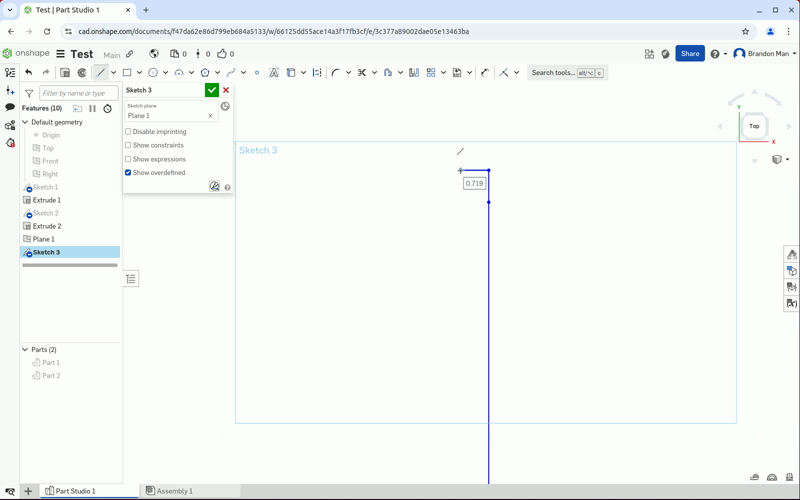
scroll(-6)
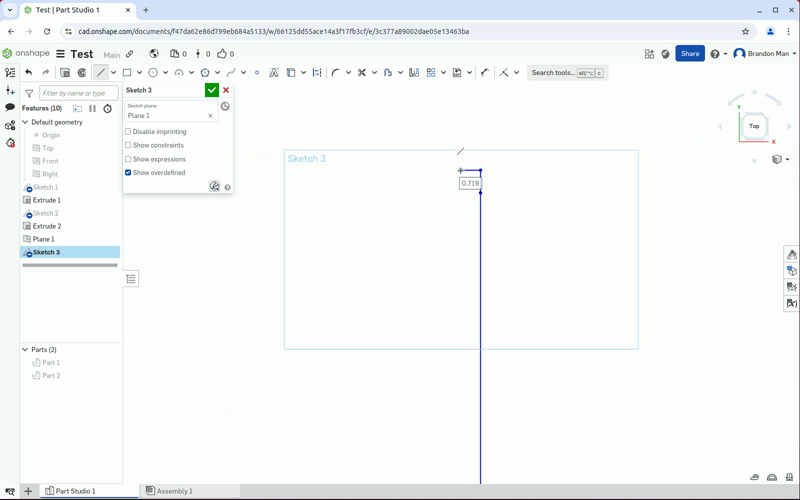
scroll(-6)
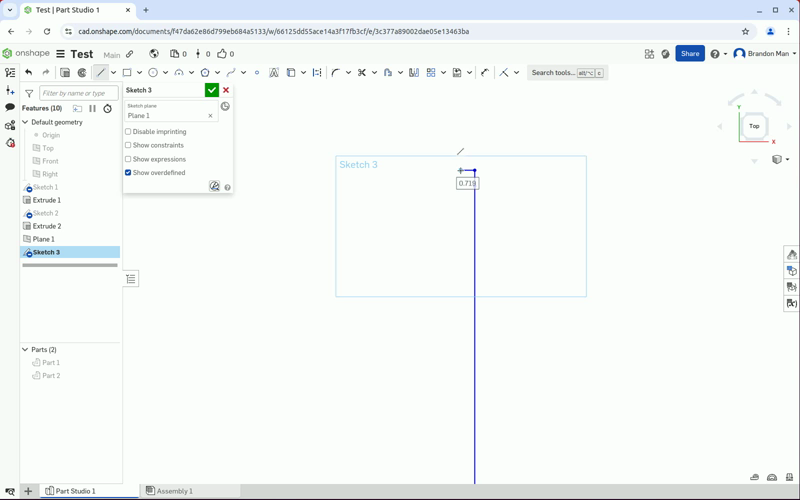
scroll(-6)
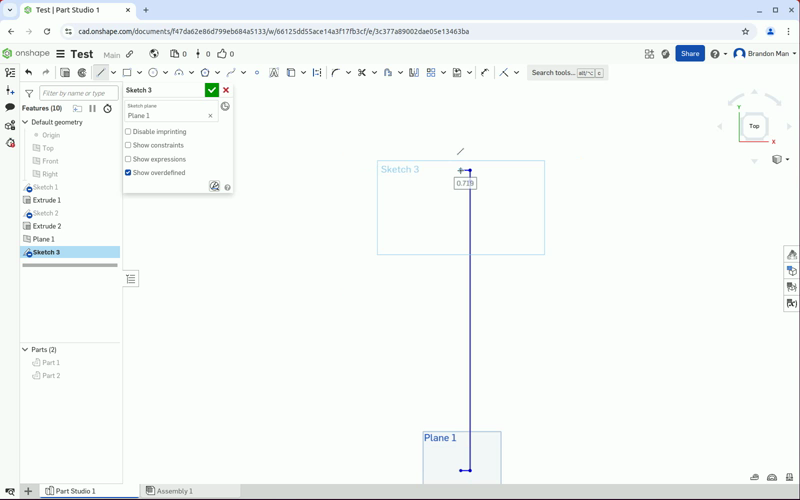
scroll(-6)
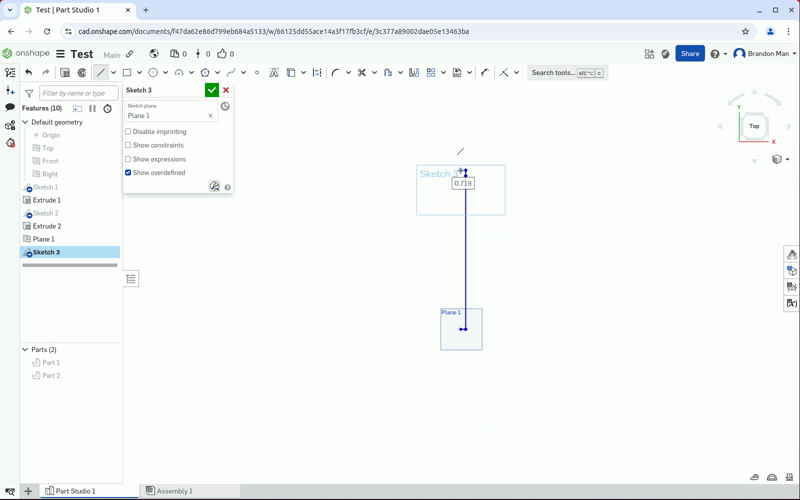
scroll(-6)
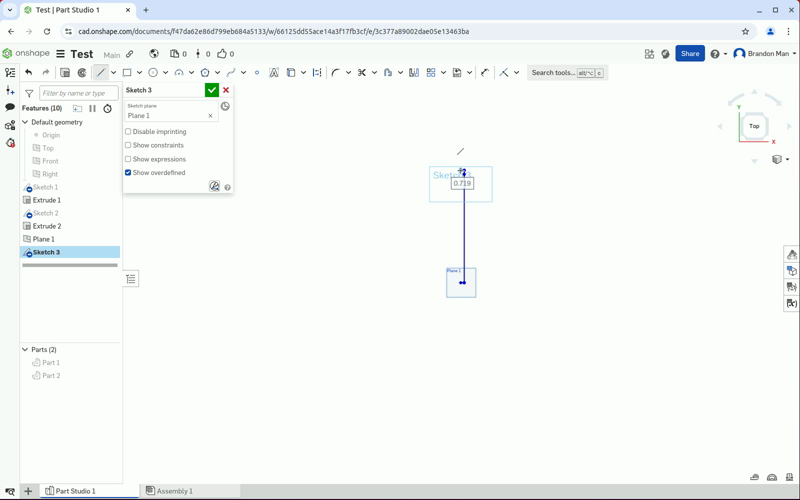
key_up(shift)
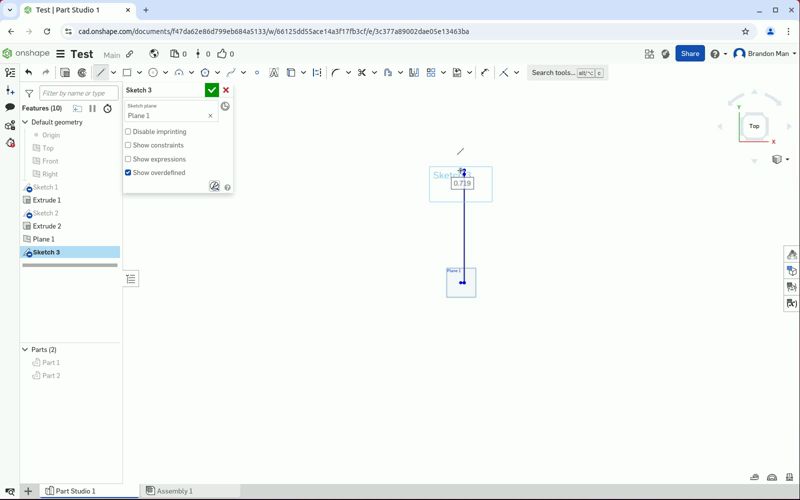
key_down(shift)
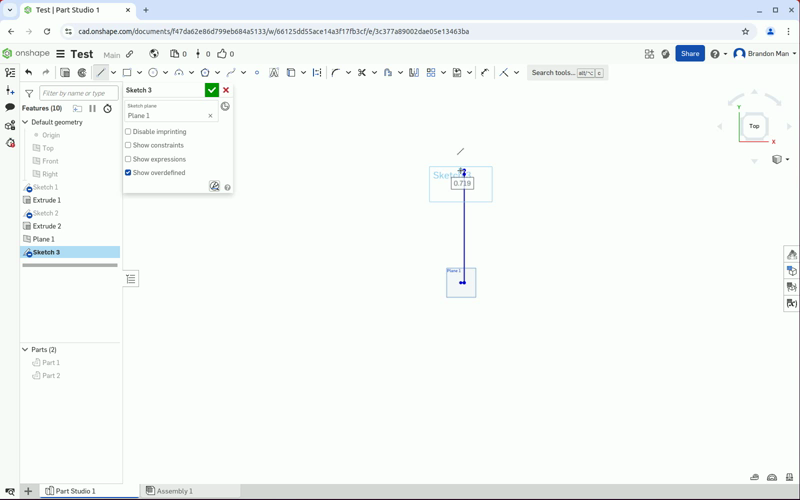
mouse_move(460, 282)
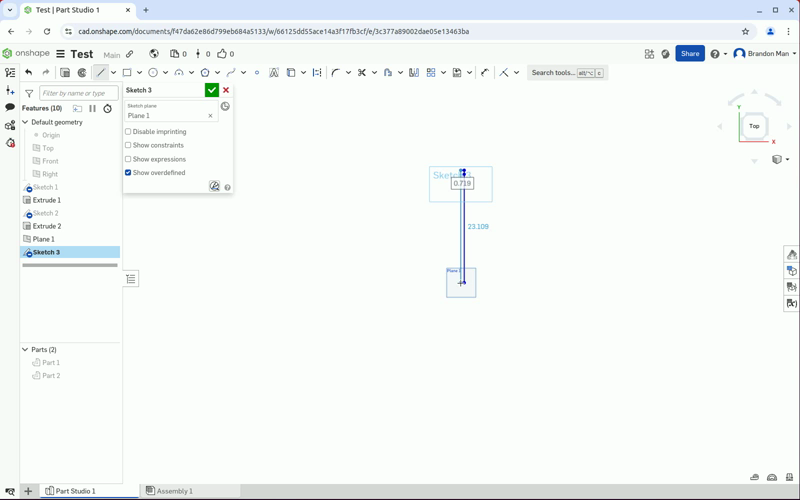
scroll(6)
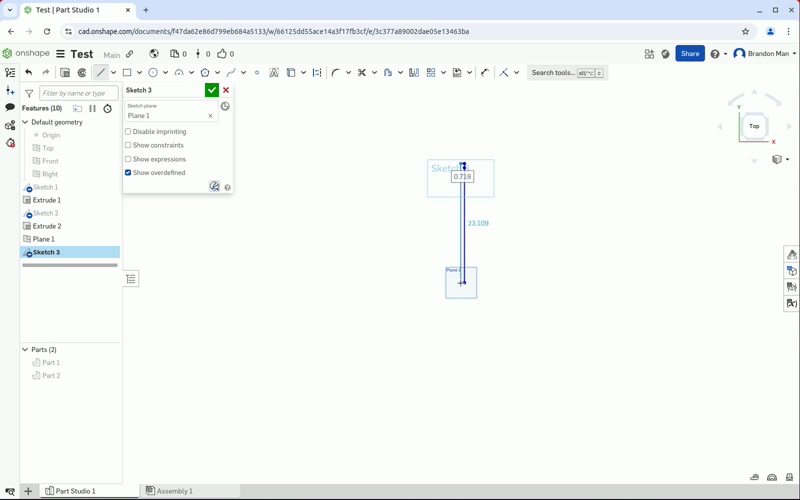
scroll(6)
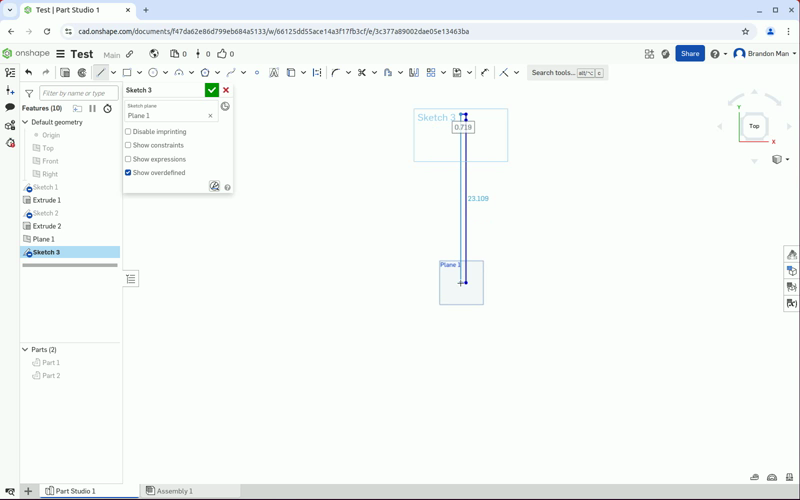
scroll(6)
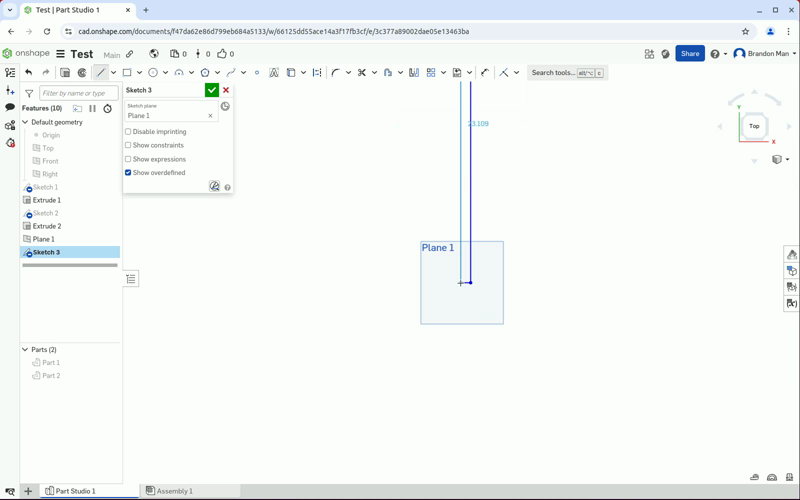
scroll(6)
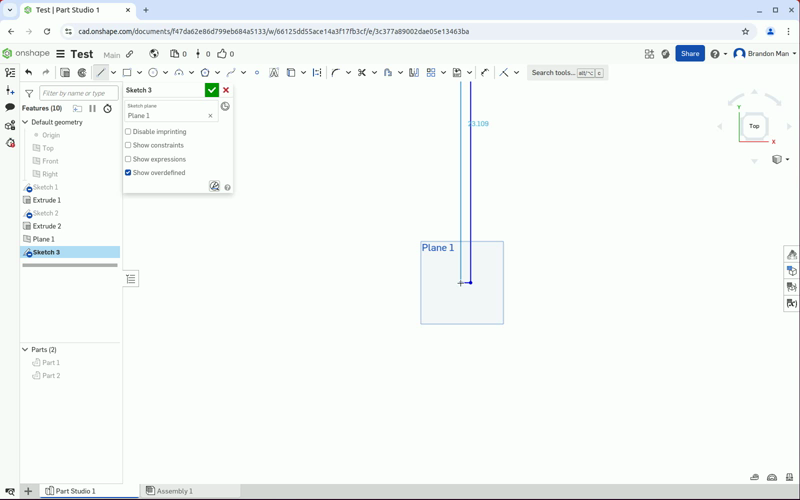
scroll(6)
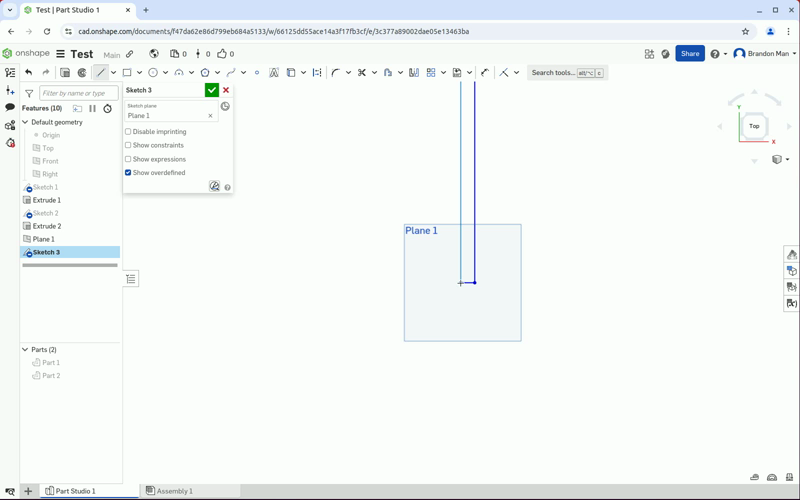
scroll(6)
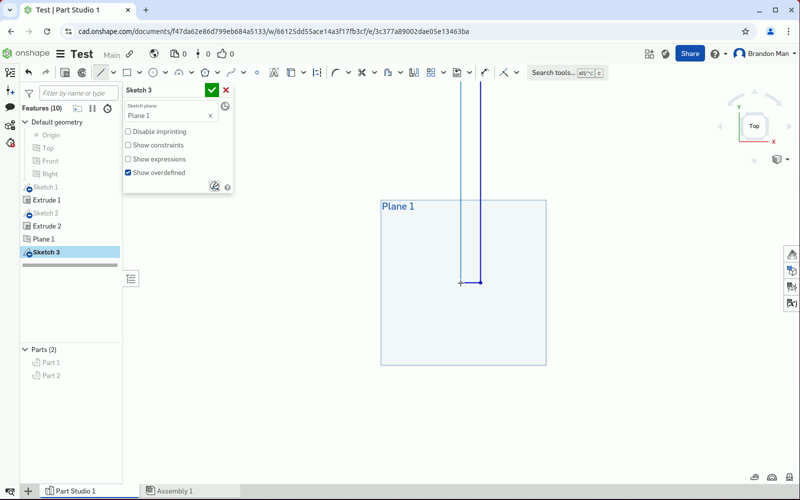
scroll(6)
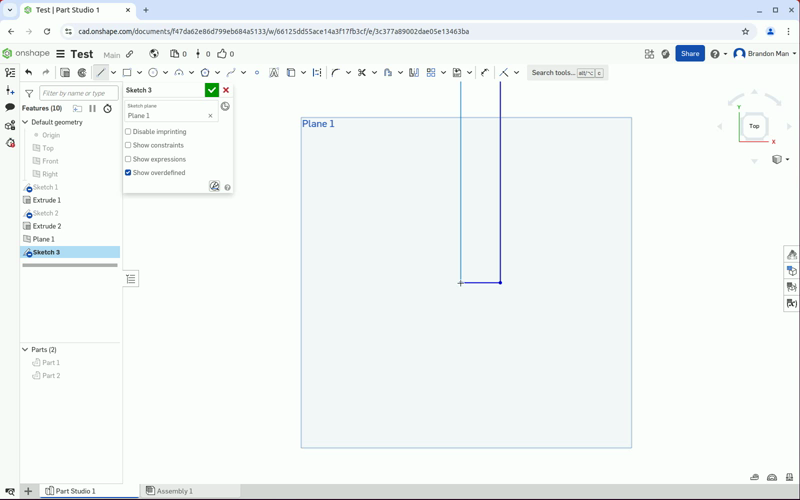
key_up(shift)
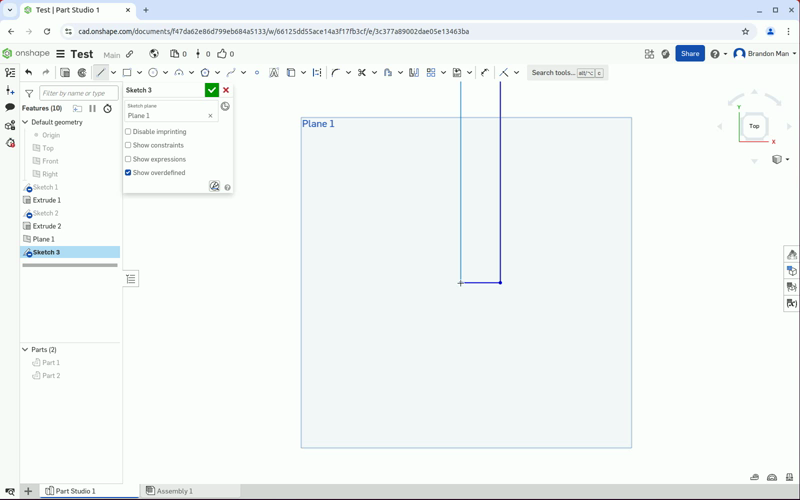
click(460, 282)
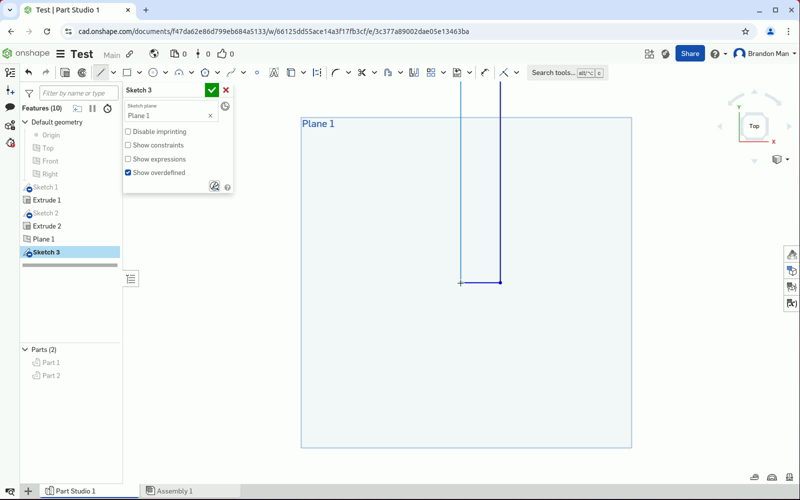
scroll(-6)
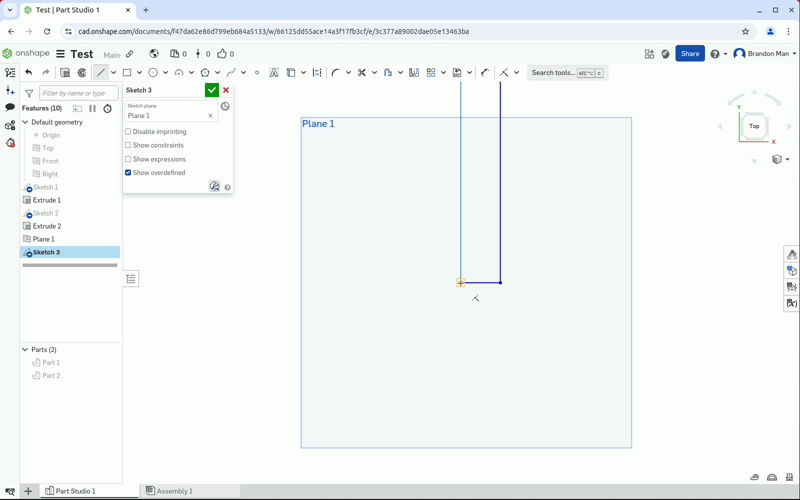
scroll(-6)
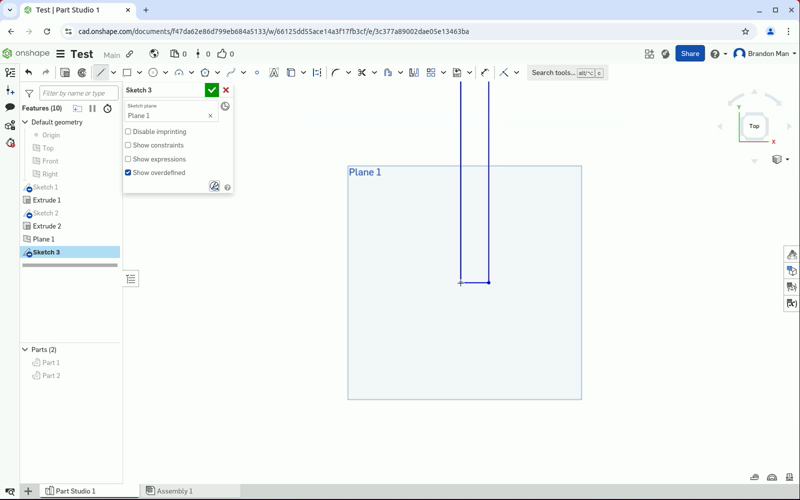
scroll(-6)
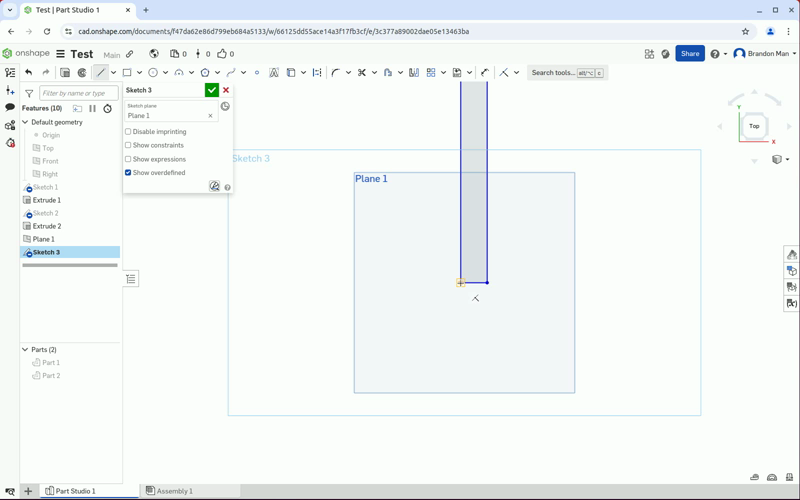
scroll(-6)
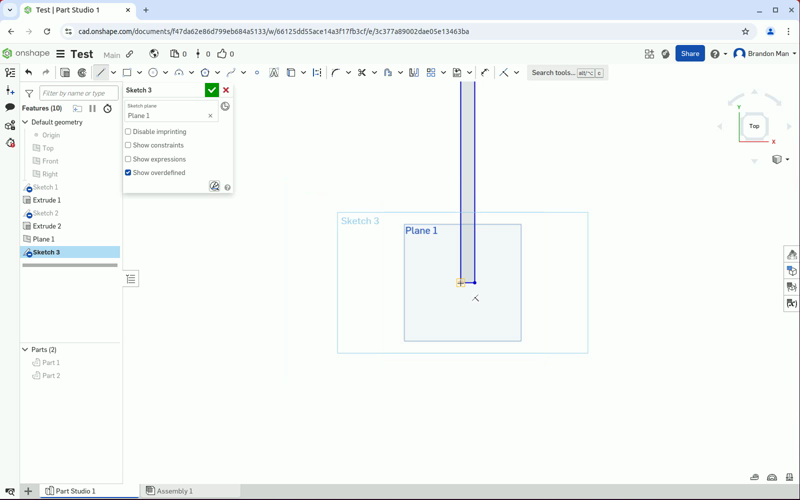
scroll(-6)
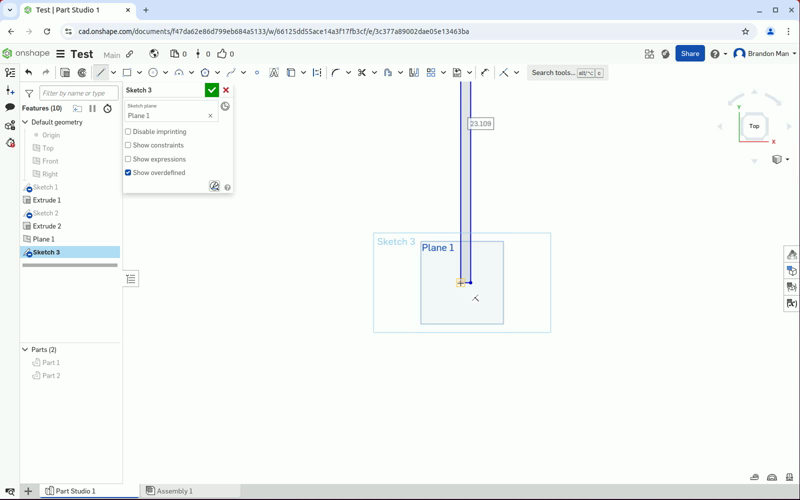
scroll(-6)
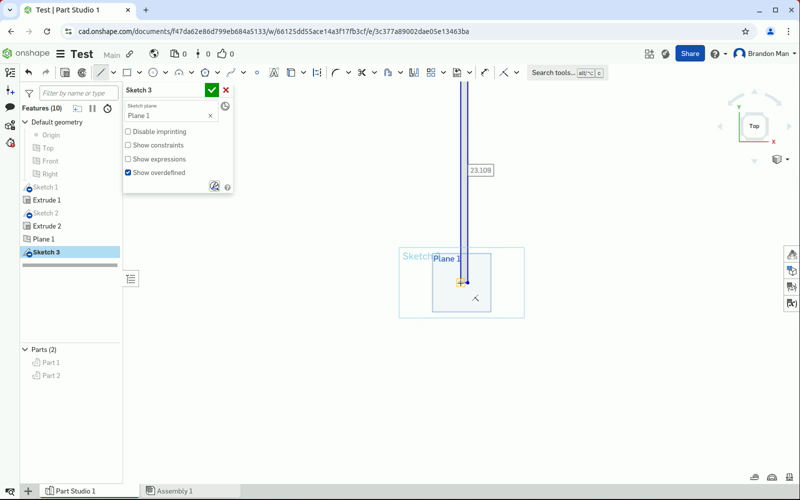
scroll(-6)
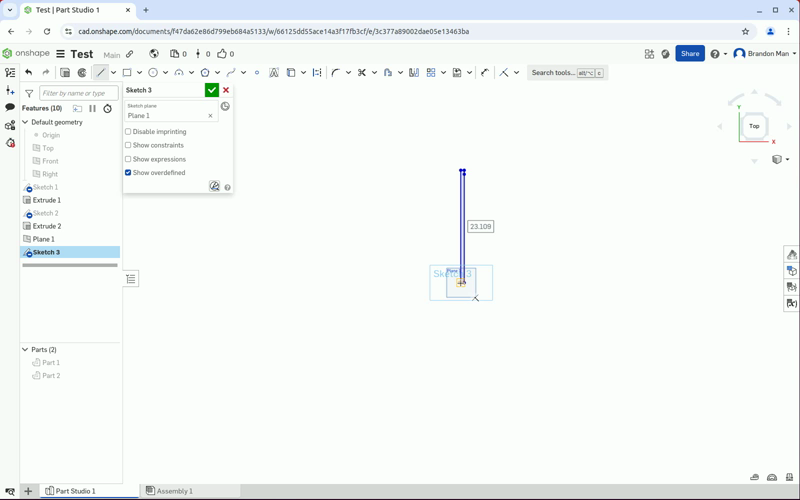
key(esc)
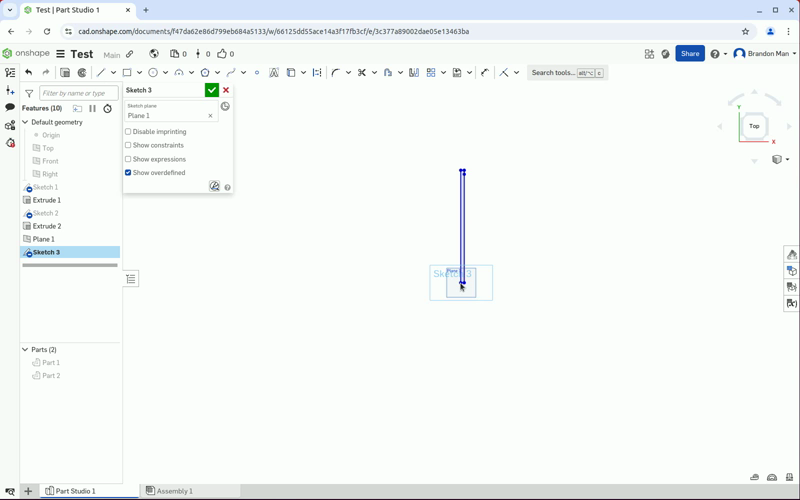
mouse_move(461, 279)
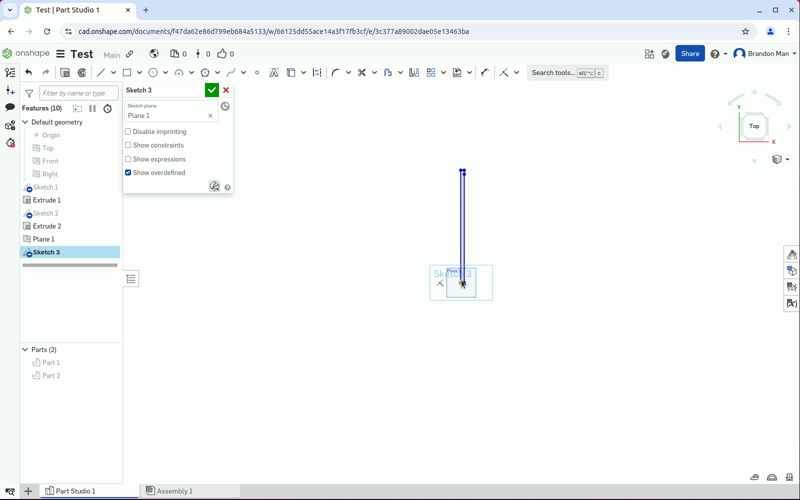
scroll(6)
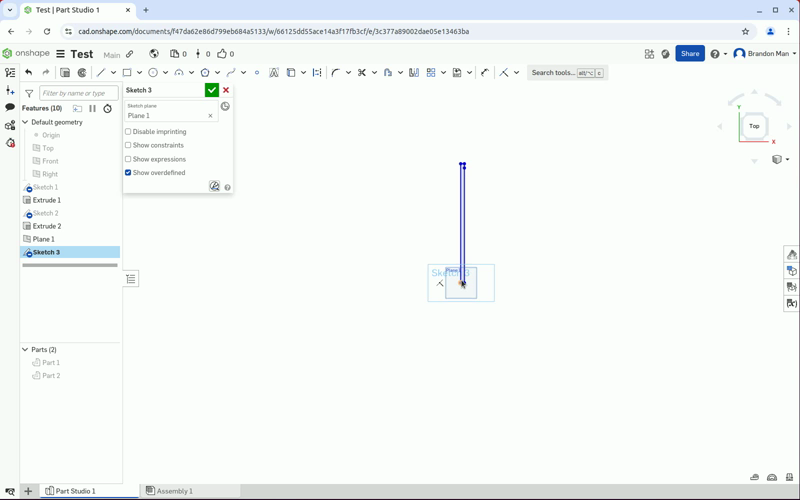
scroll(6)
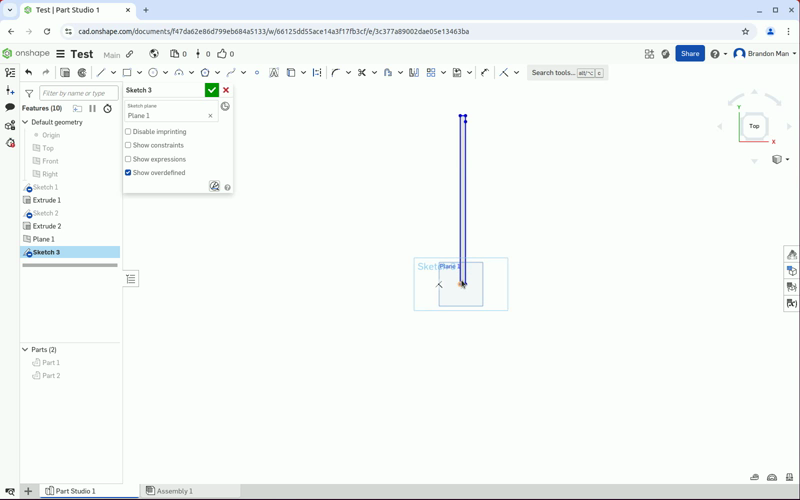
scroll(6)
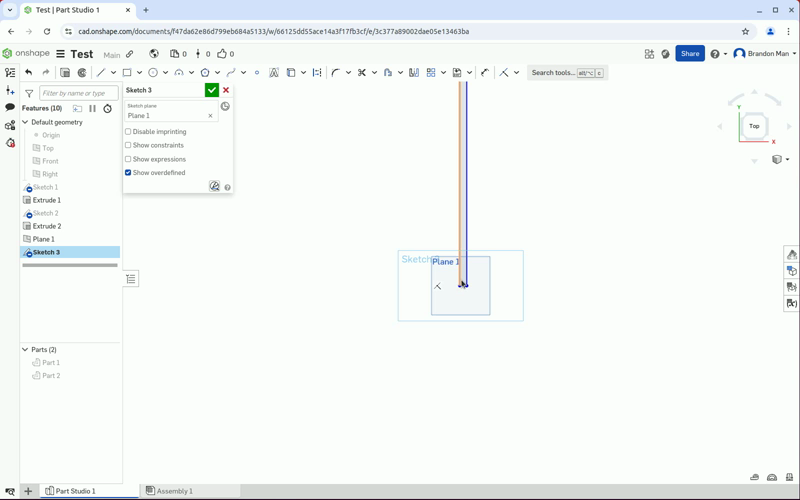
scroll(6)
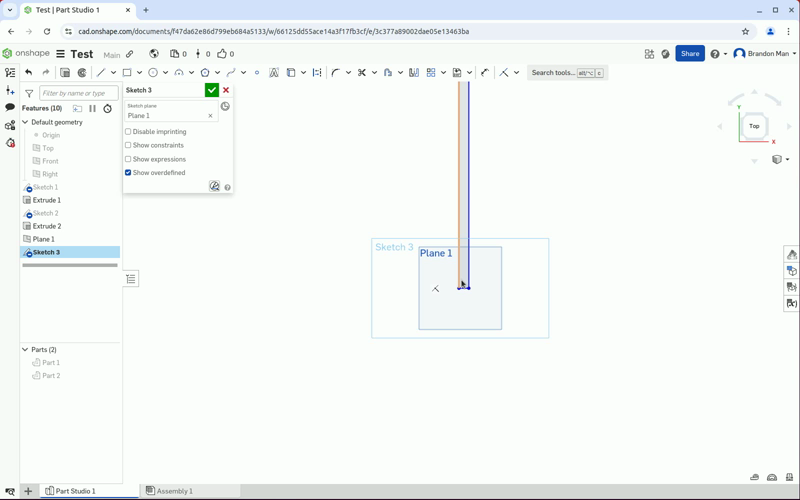
scroll(6)
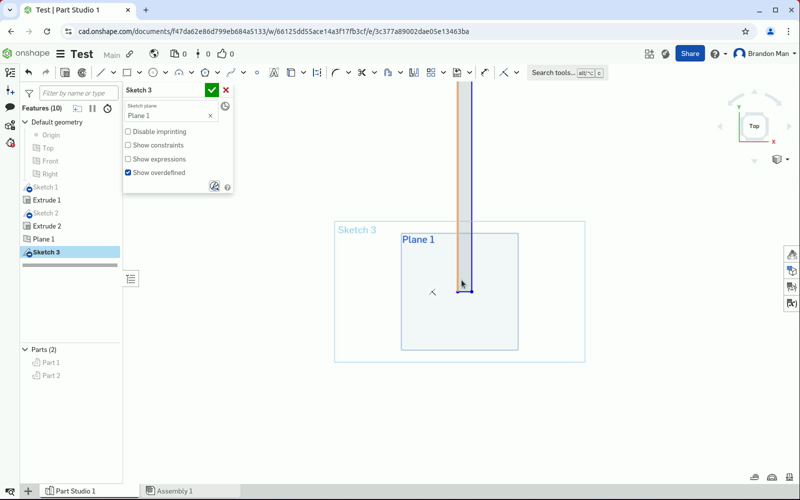
scroll(6)
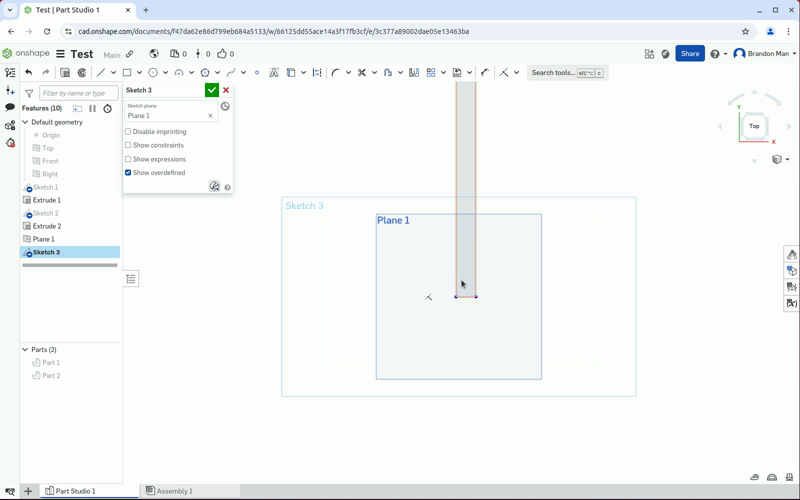
scroll(6)
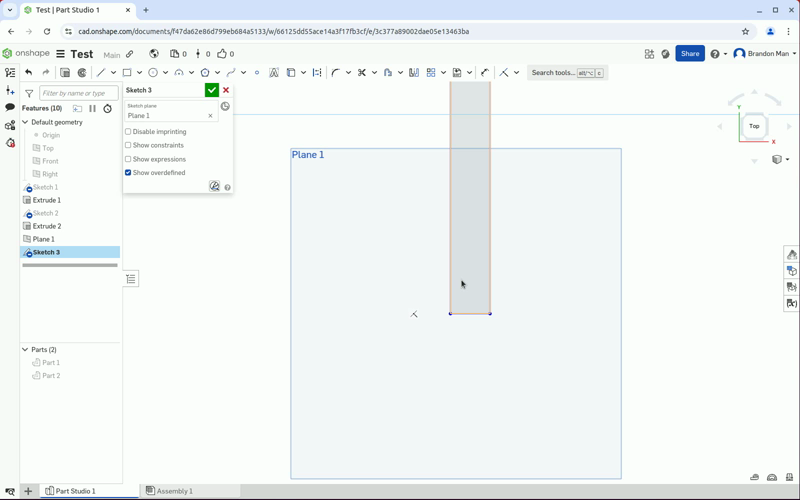
click(461, 279)
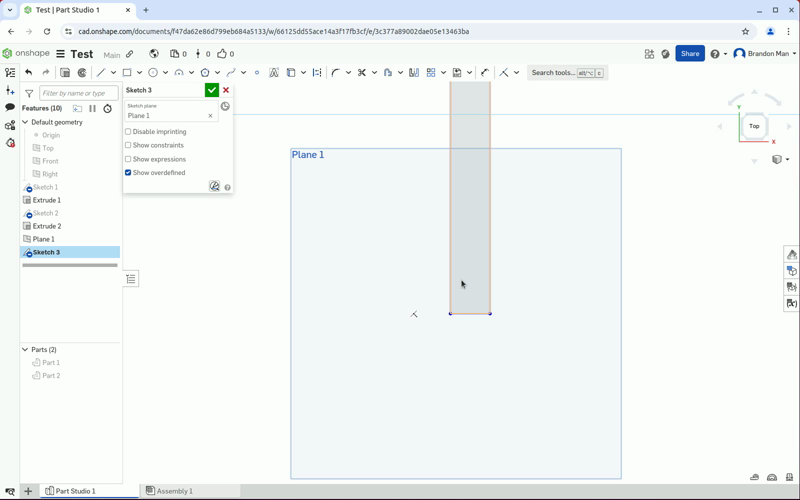
scroll(-6)
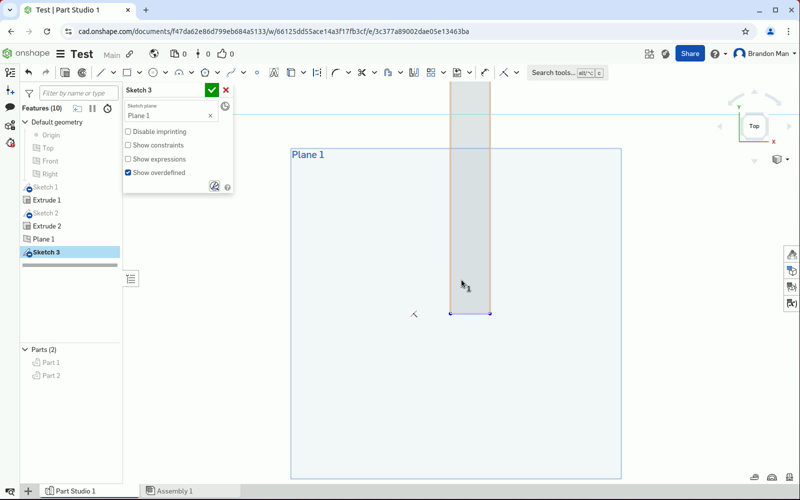
scroll(-6)
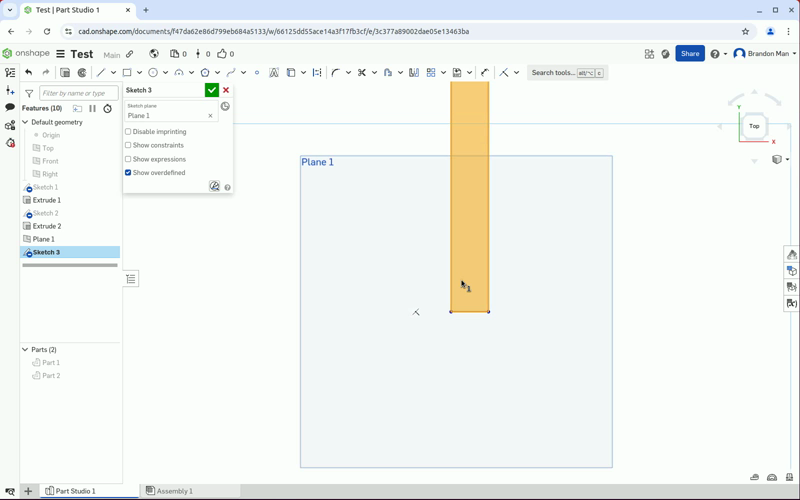
scroll(-6)
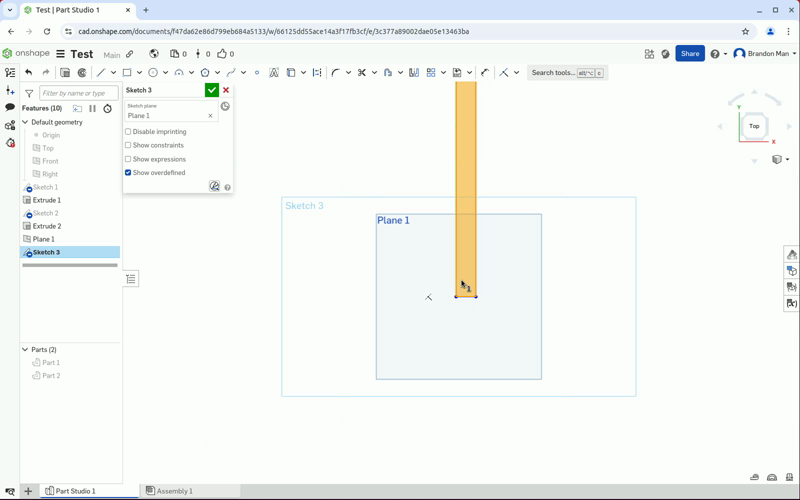
scroll(-6)
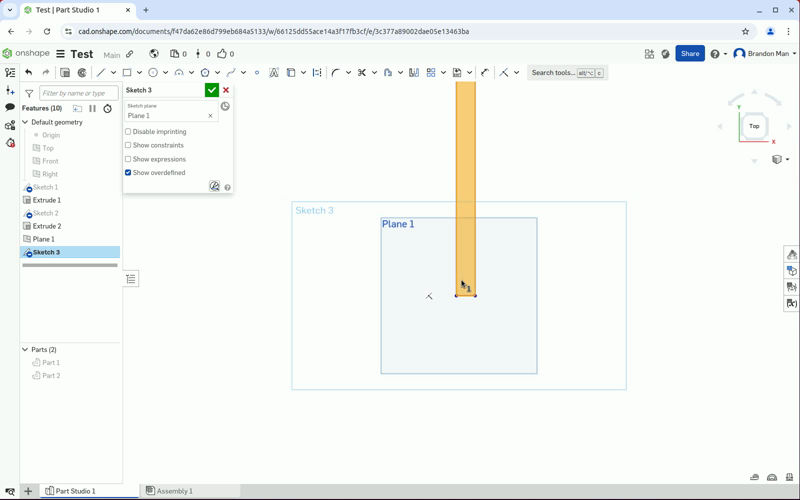
scroll(-6)
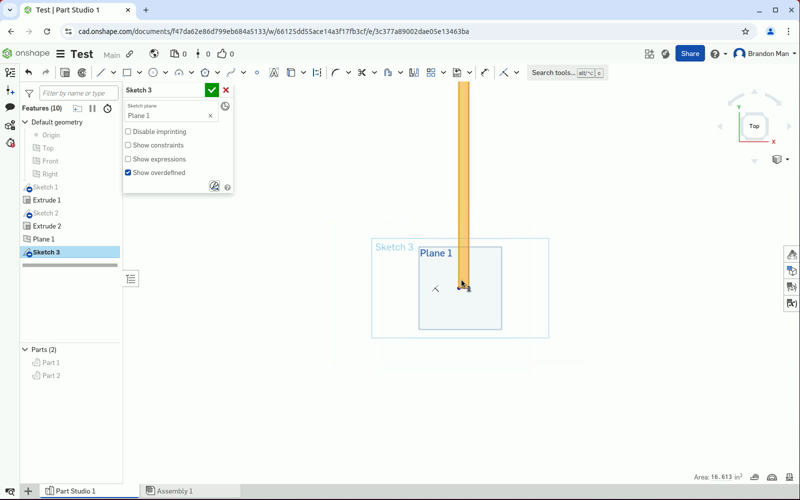
scroll(-6)
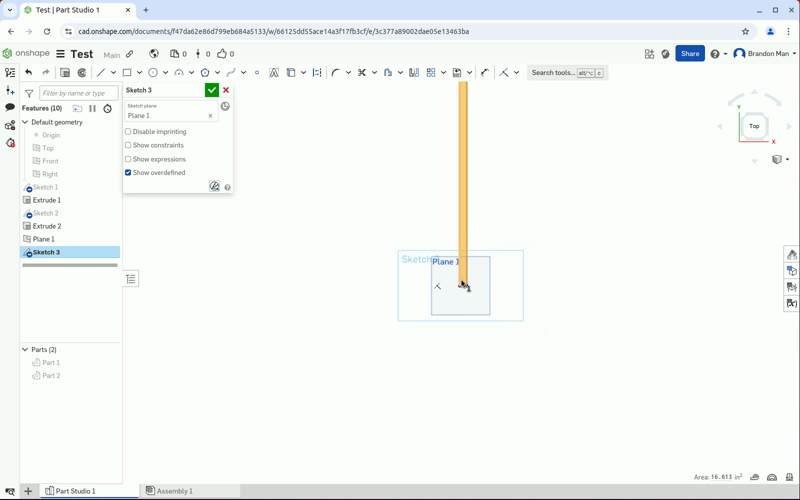
scroll(-6)
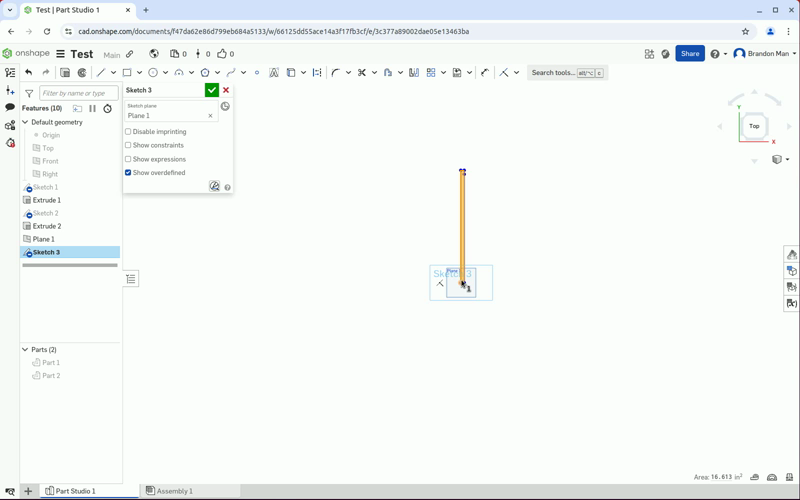
mouse_move(73, 352)
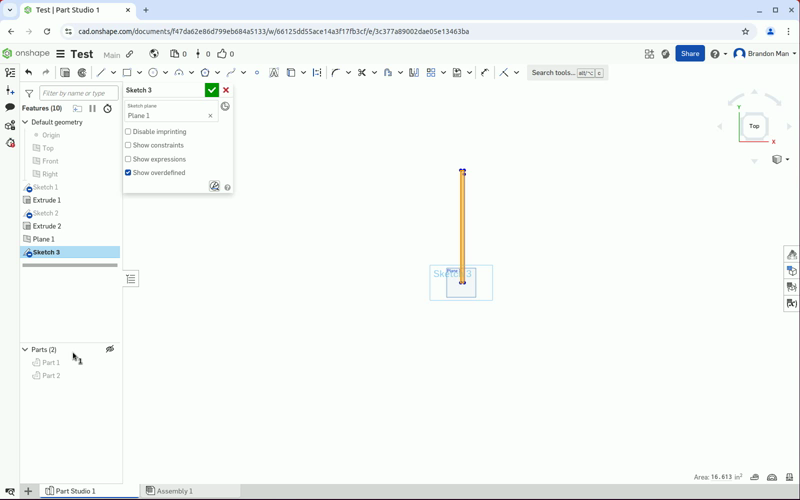
key(shift+y)
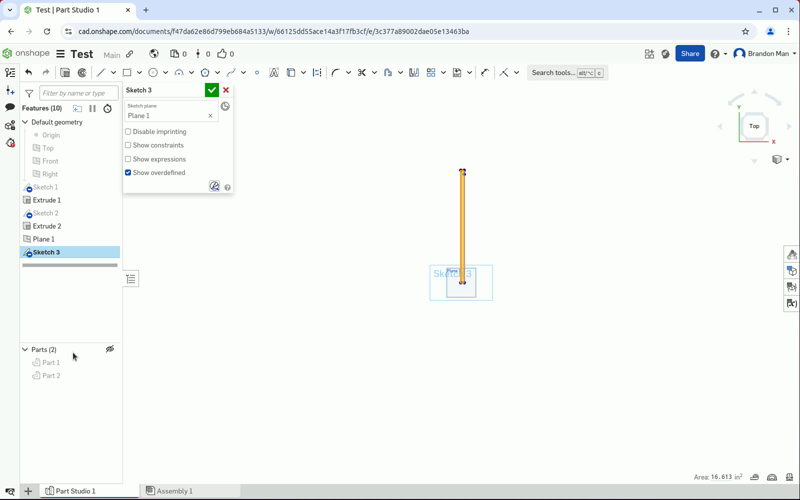
key(shift+e)
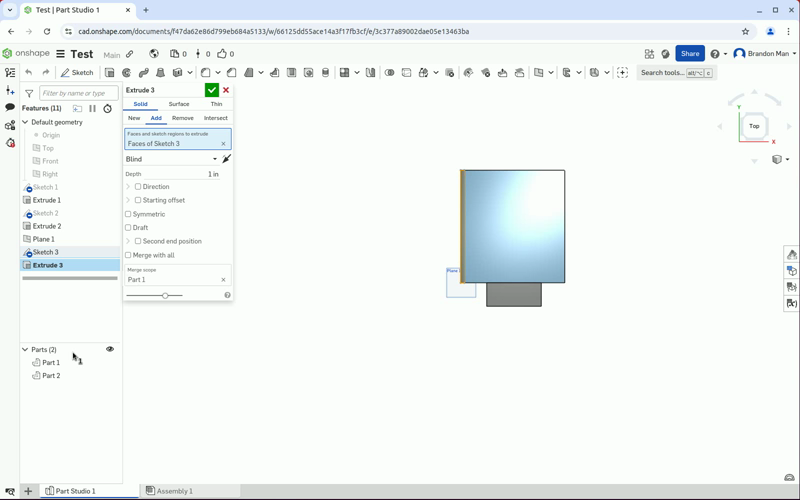
mouse_move(143, 106)
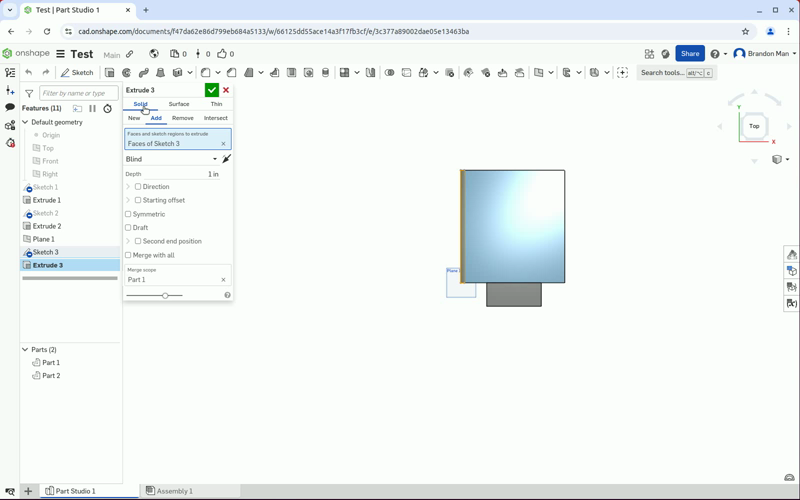
click(143, 106)
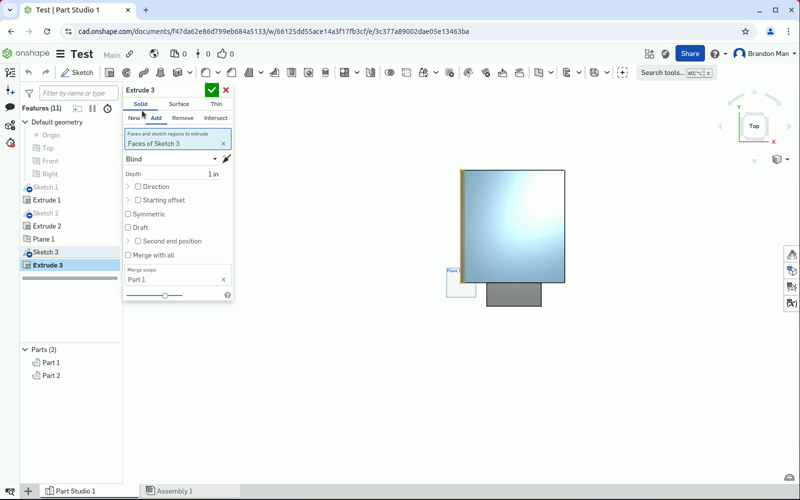
mouse_move(137, 120)
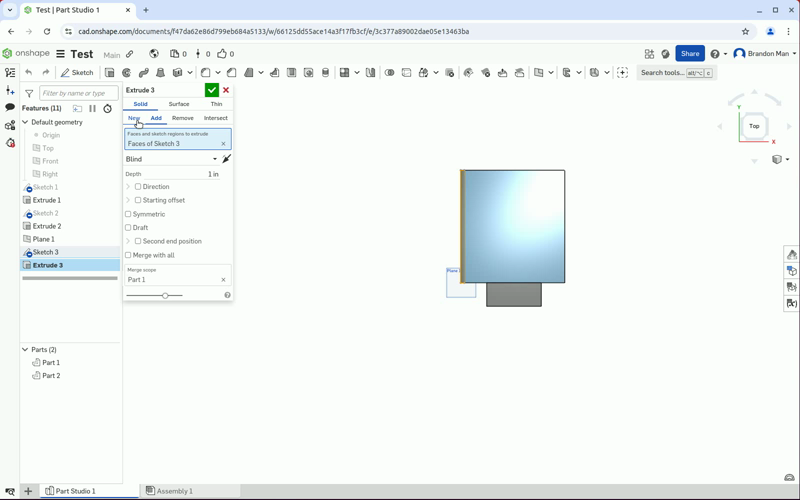
click(137, 120)
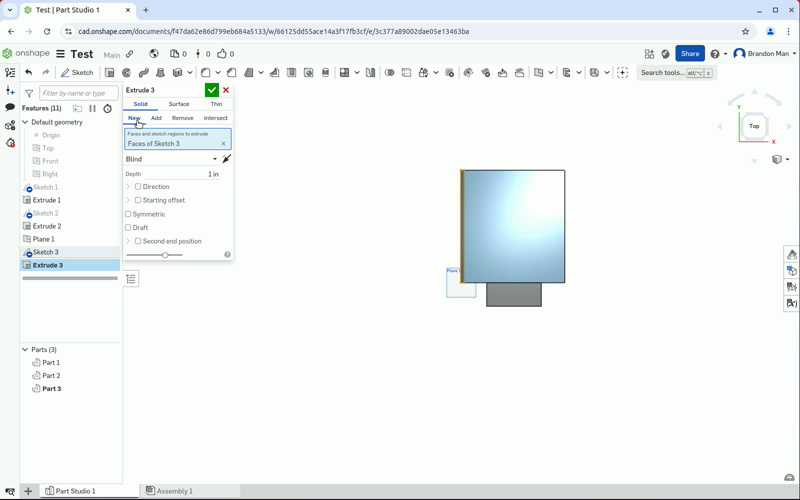
key(tab, 4)
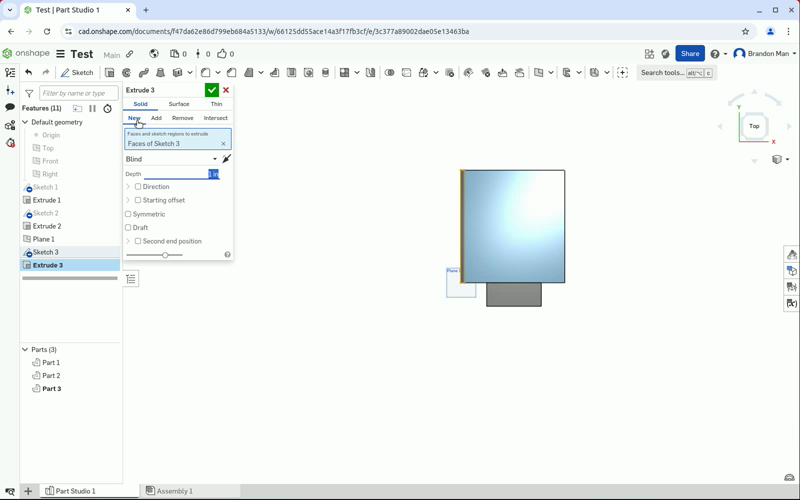
text(4.333)
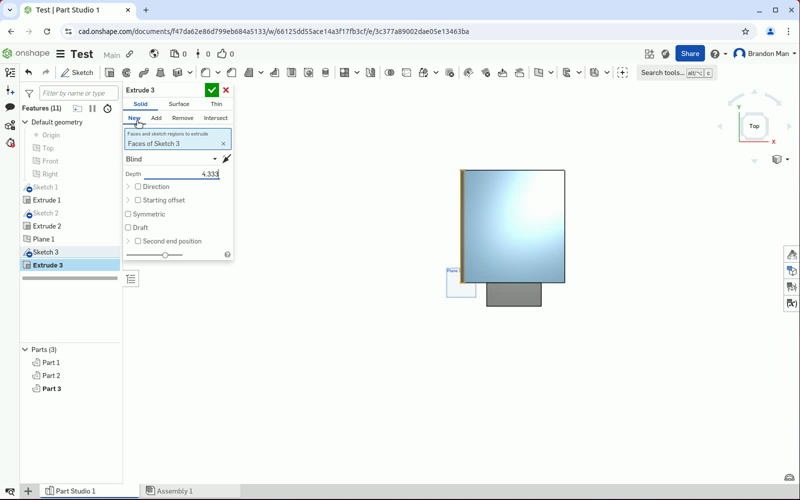
key(enter)
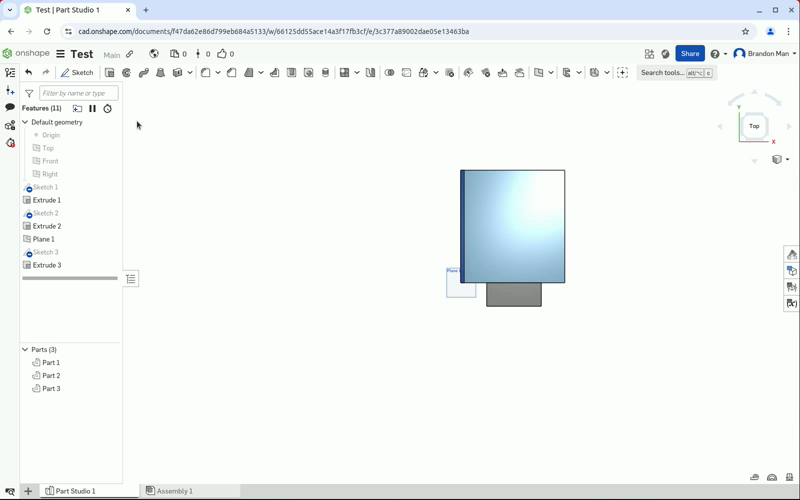
key(shift+h)
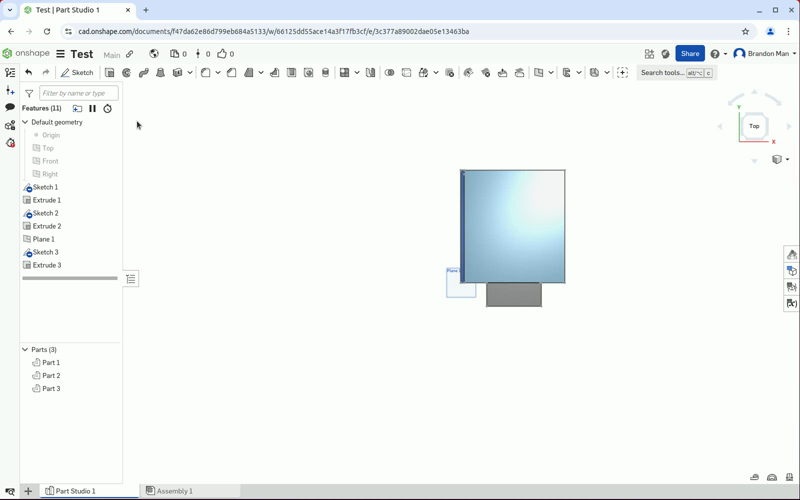
key(shift+h)
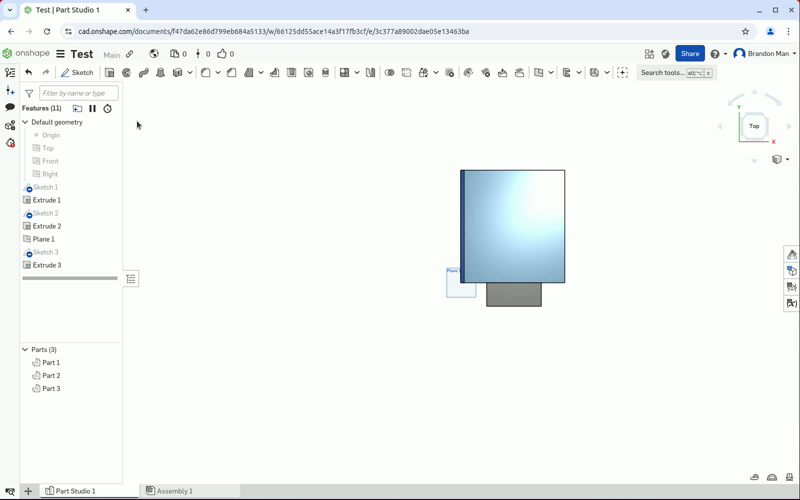
mouse_move(73, 189)
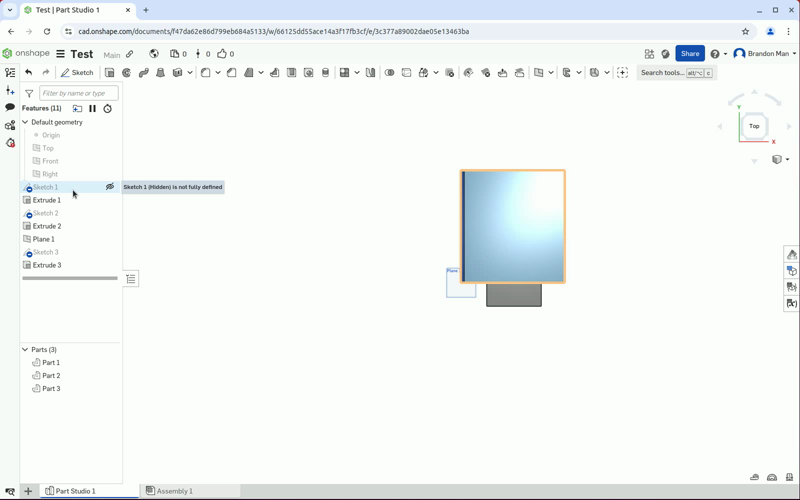
click(73, 189)
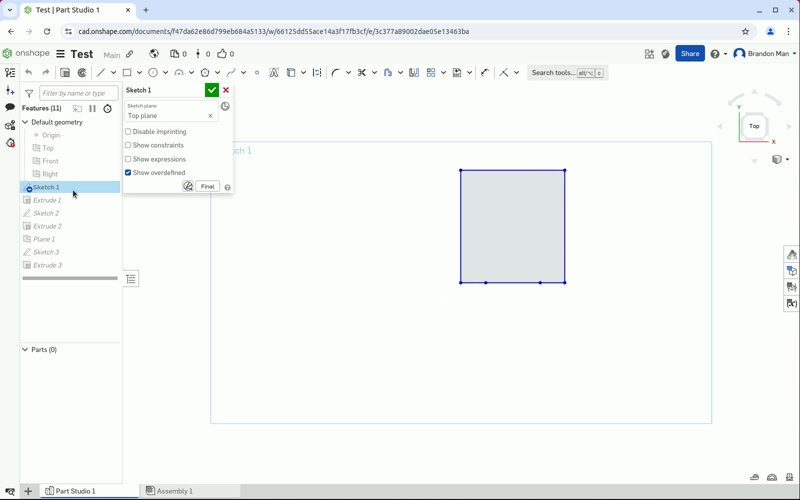
mouse_move(229, 92)
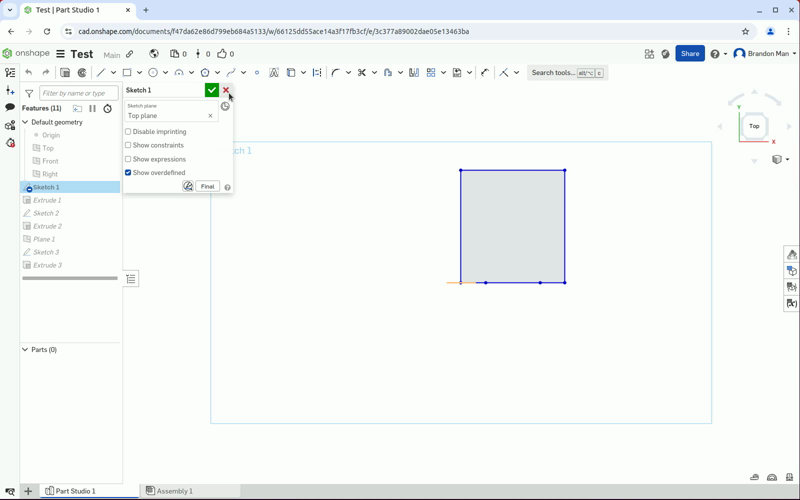
click(229, 92)
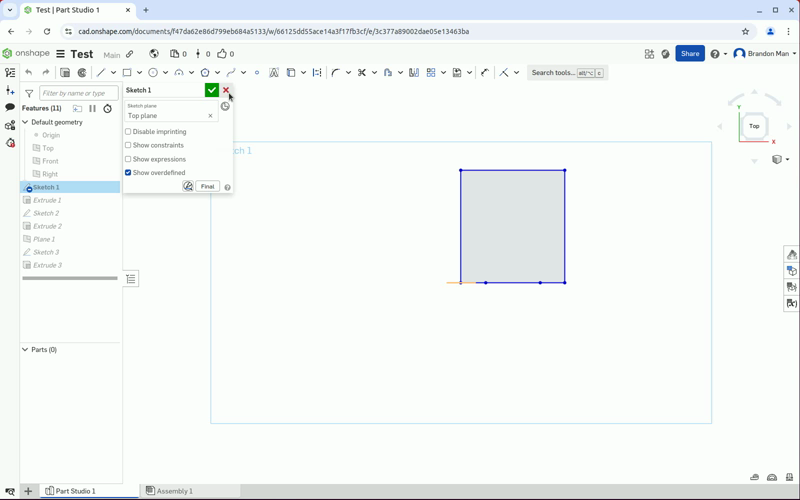
key(shift+s)
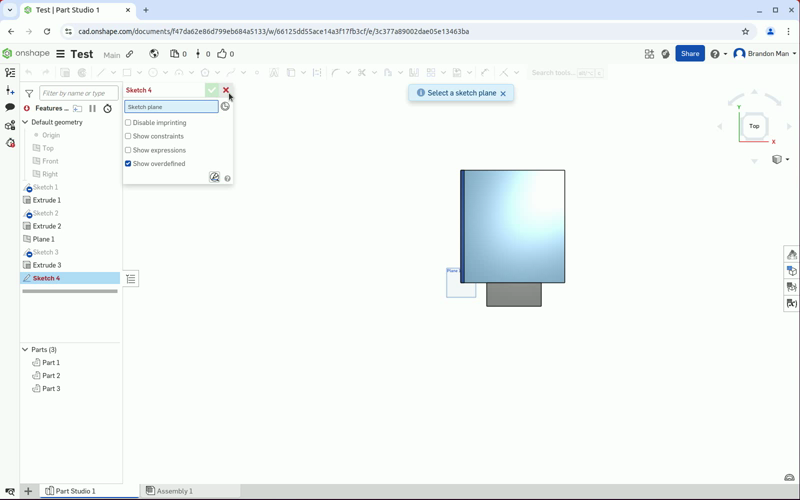
mouse_move(73, 241)
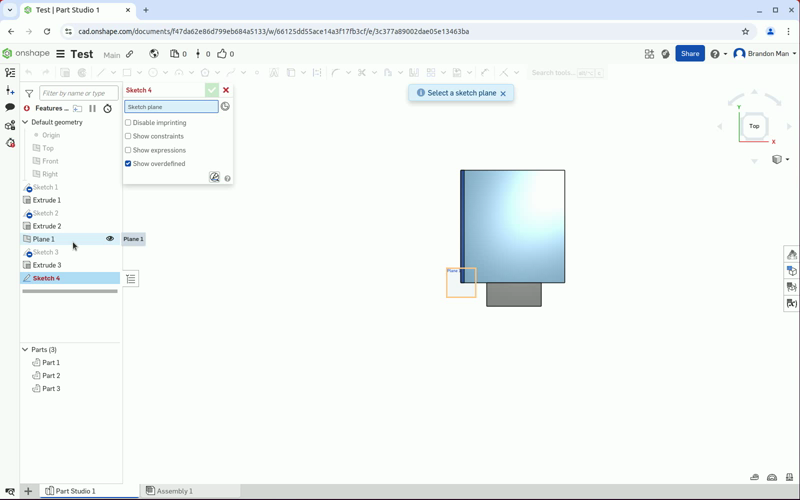
click(73, 241)
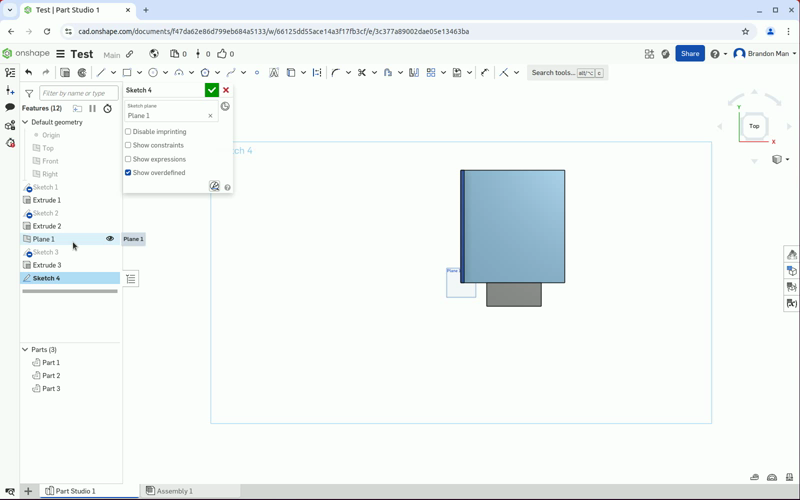
mouse_move(73, 352)
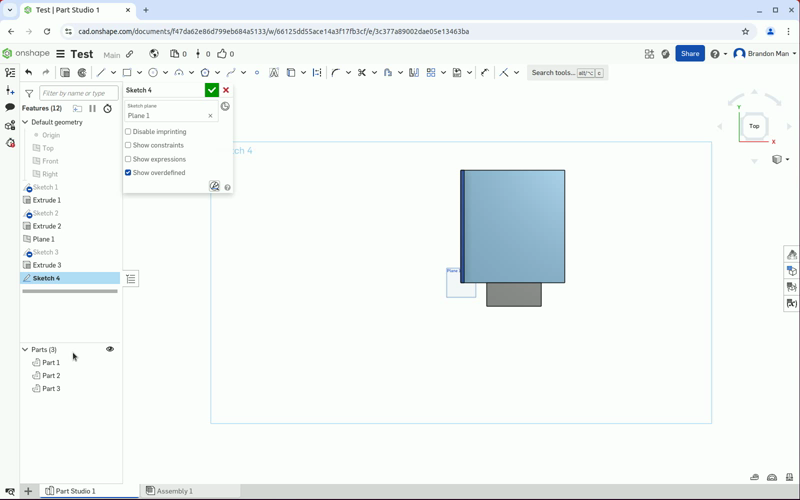
key(y)
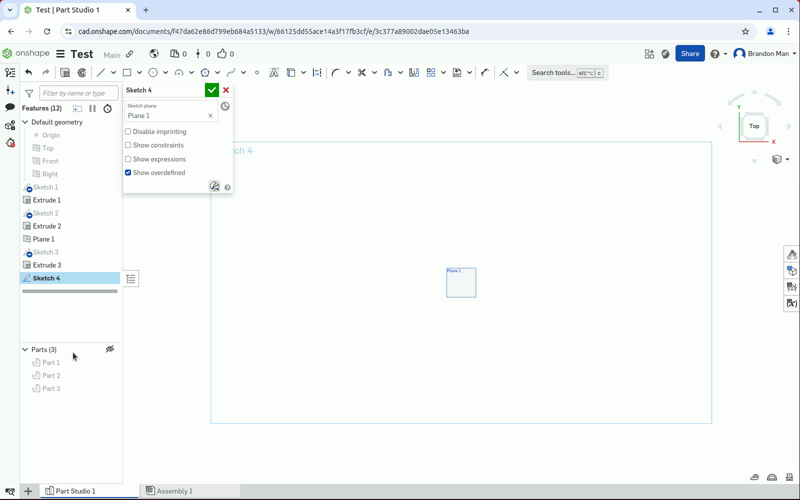
key(l)
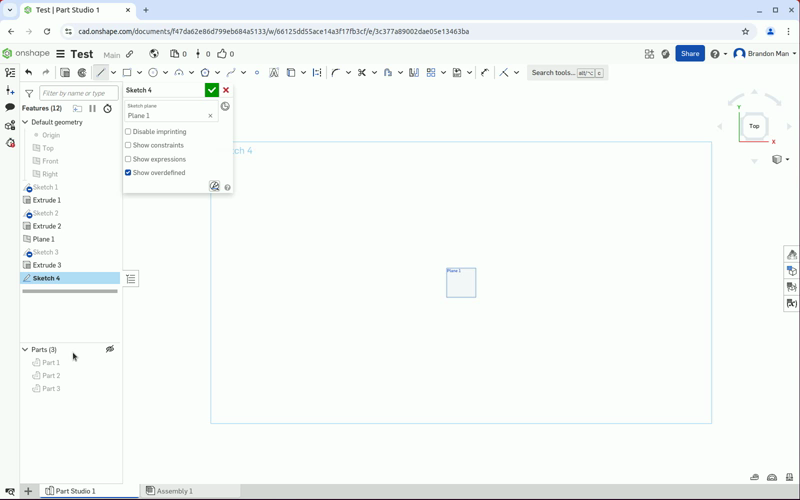
key_down(shift)
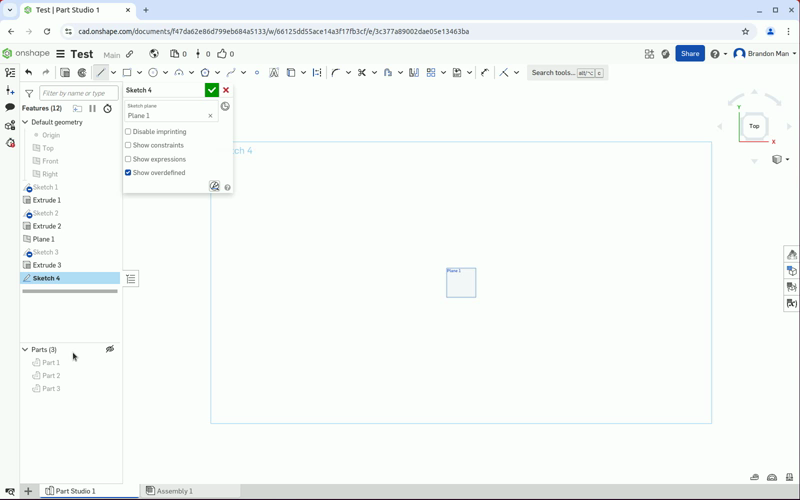
mouse_move(562, 282)
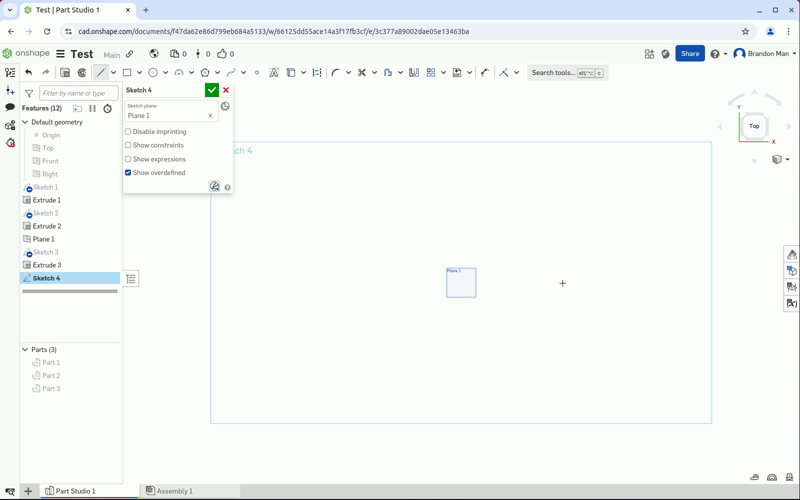
click(562, 282)
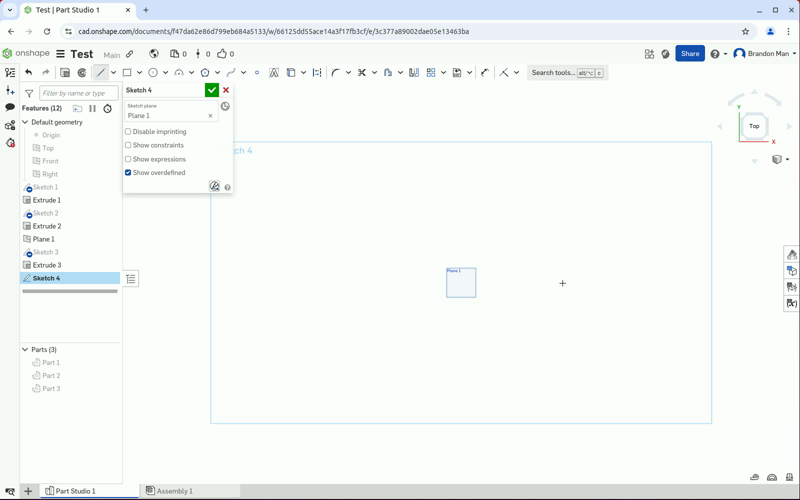
key_up(shift)
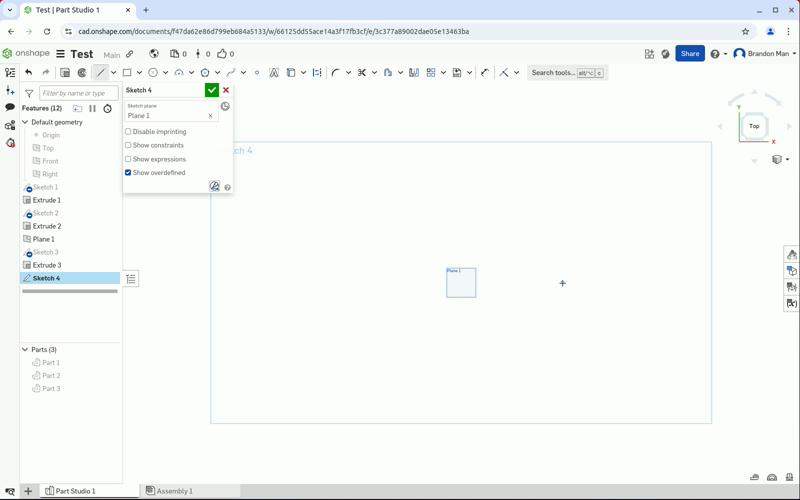
key_down(shift)
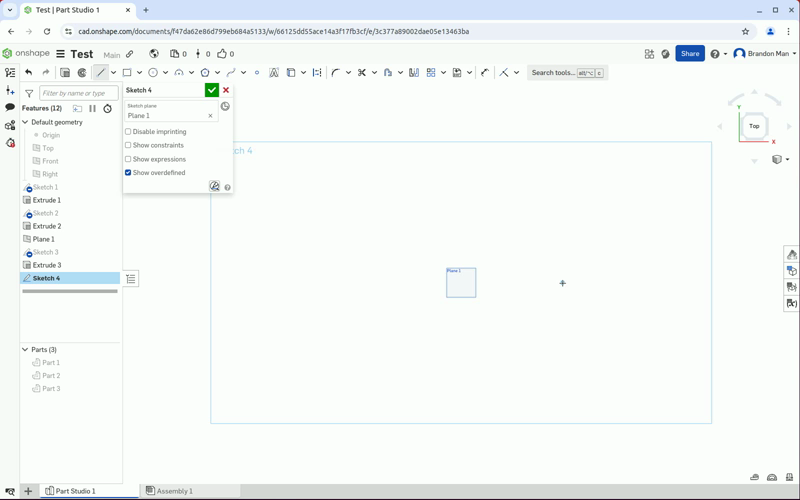
mouse_move(589, 282)
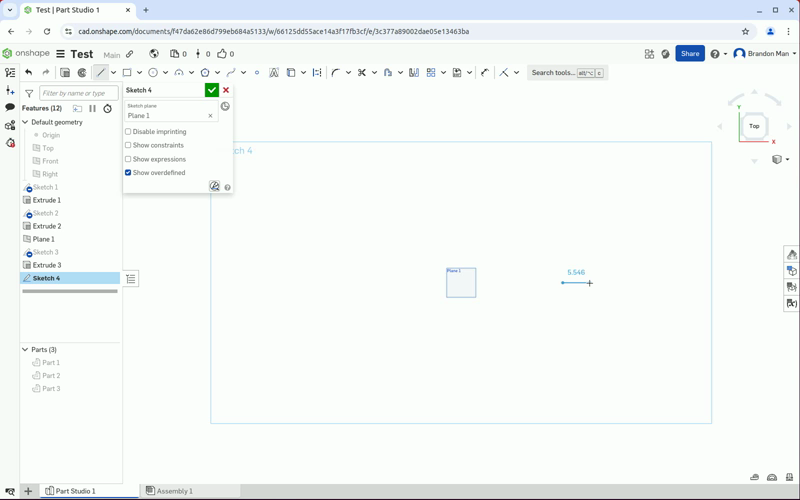
mouse_move(566, 282)
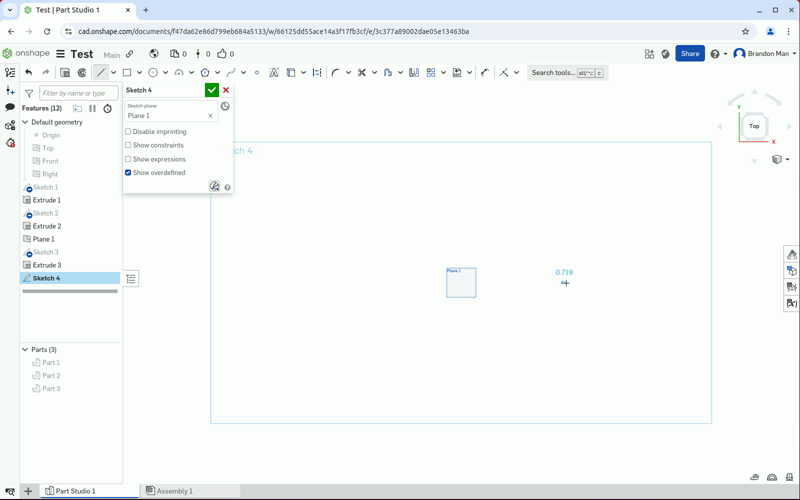
scroll(6)
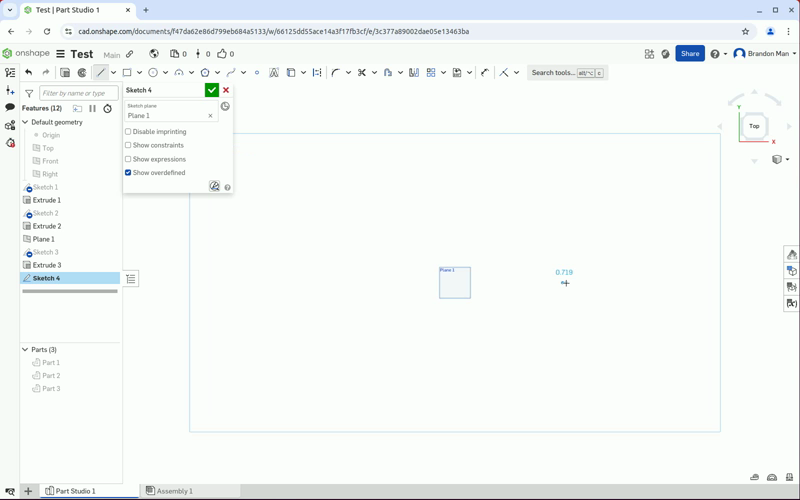
scroll(6)
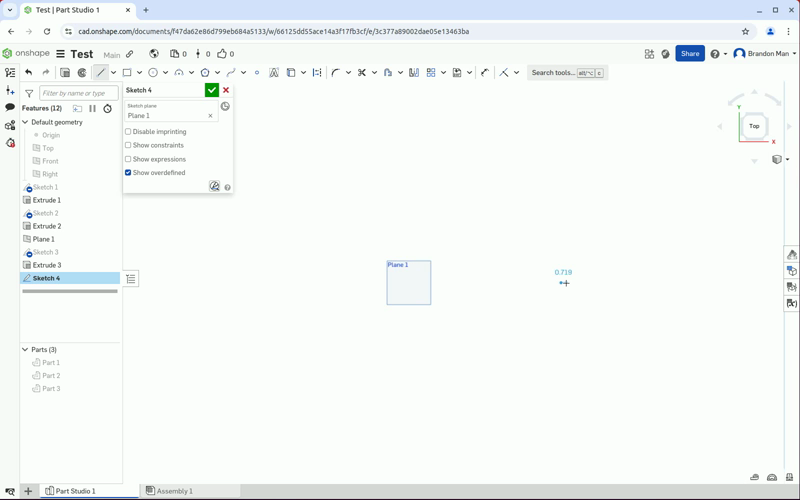
scroll(6)
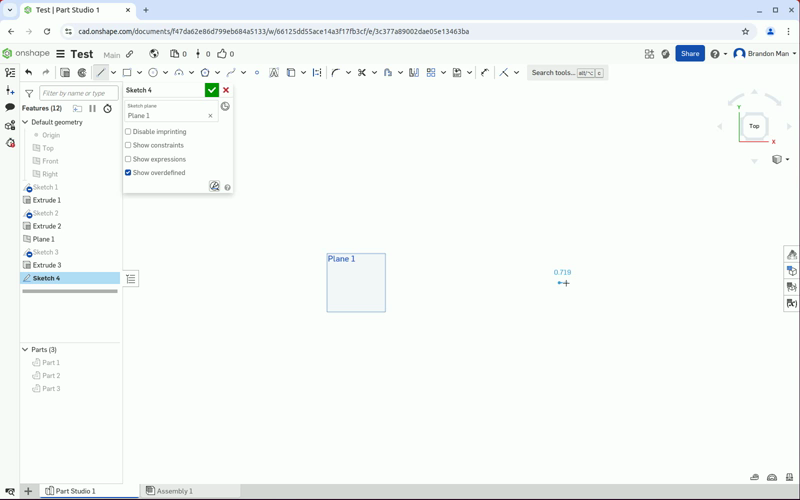
scroll(6)
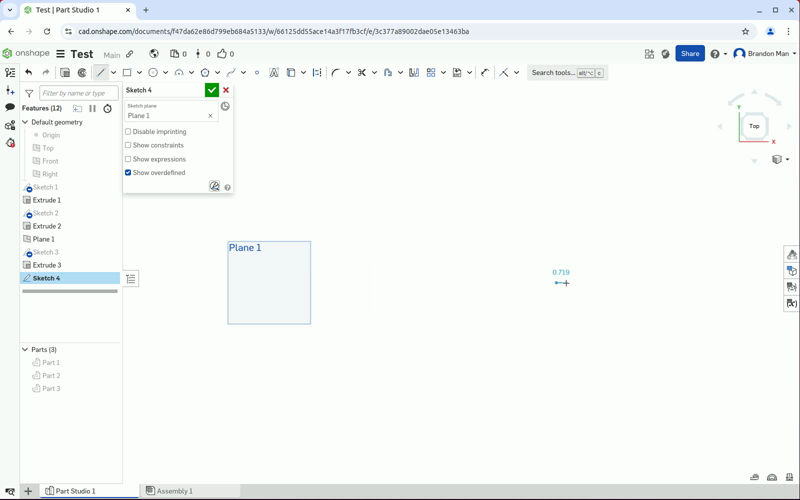
scroll(6)
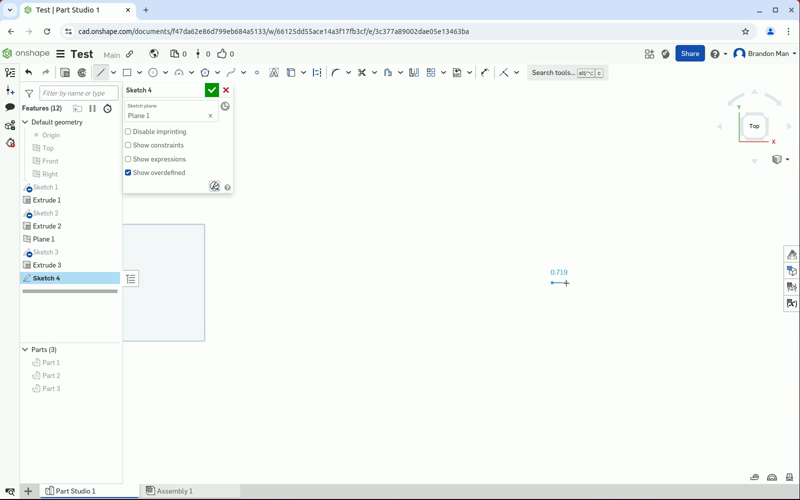
scroll(6)
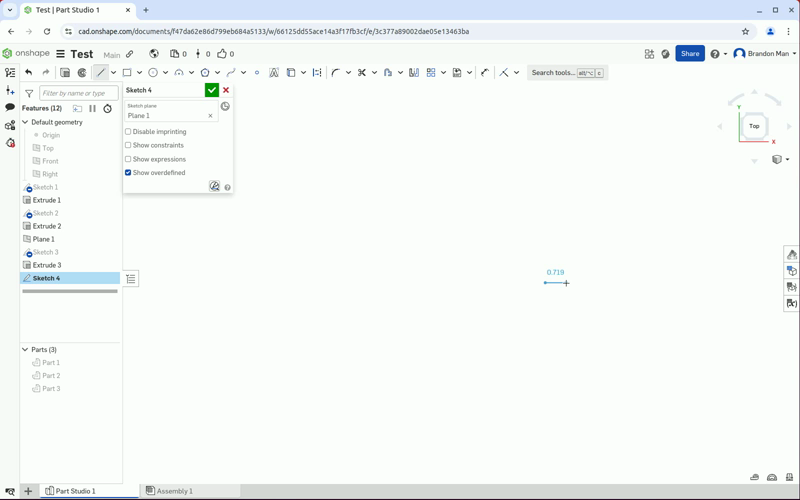
scroll(6)
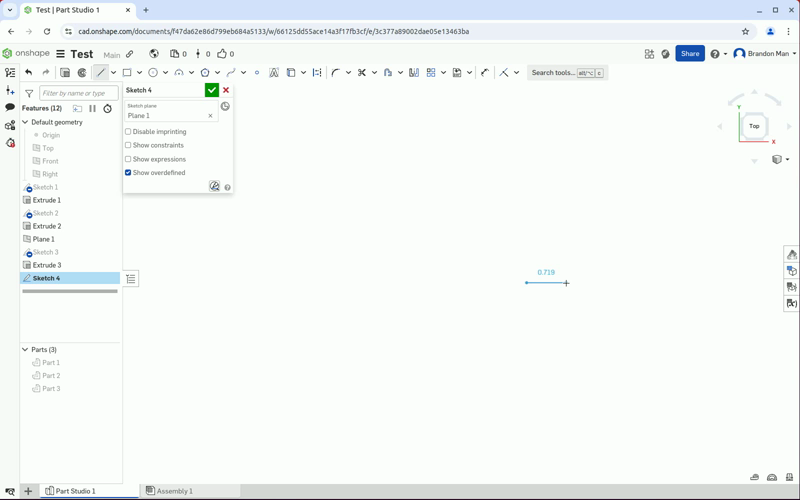
click(566, 282)
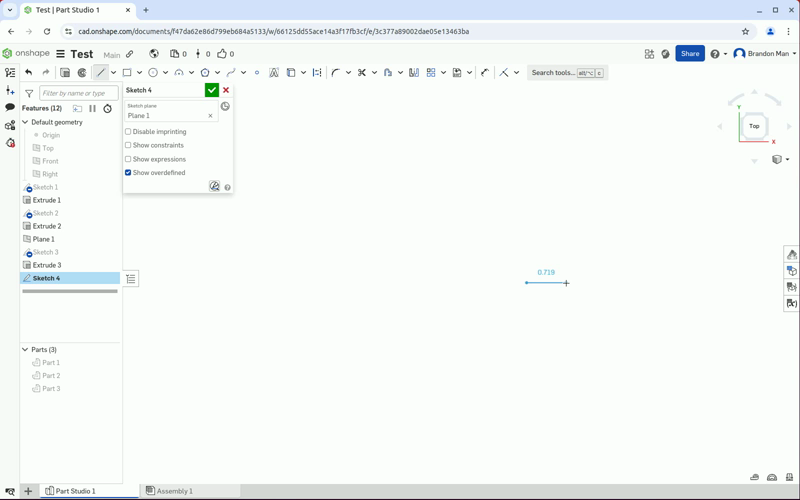
scroll(-6)
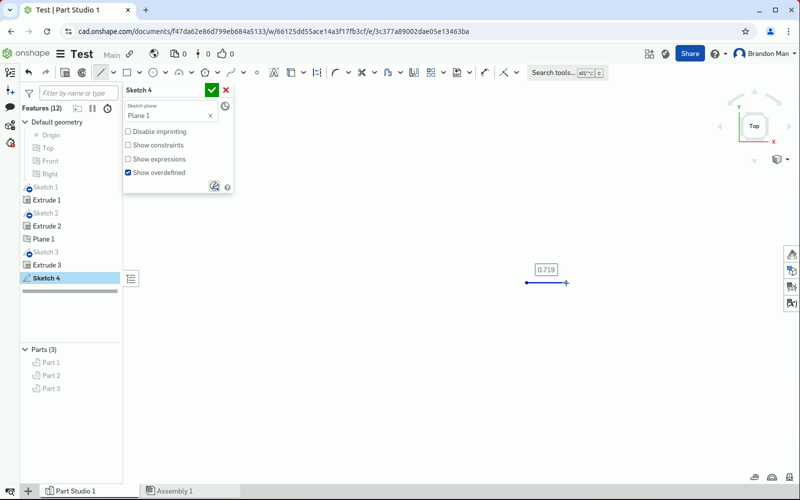
scroll(-6)
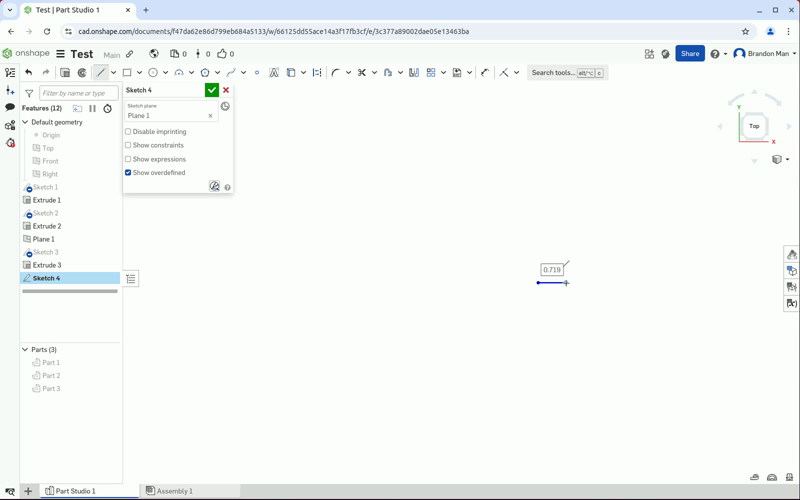
scroll(-6)
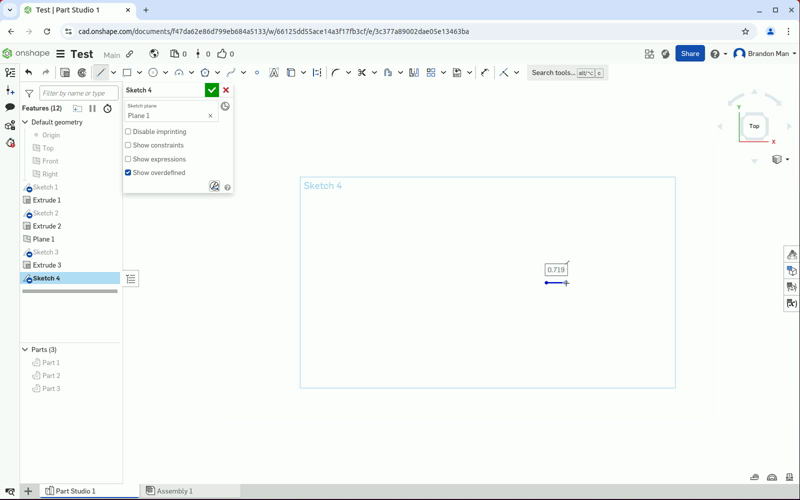
scroll(-6)
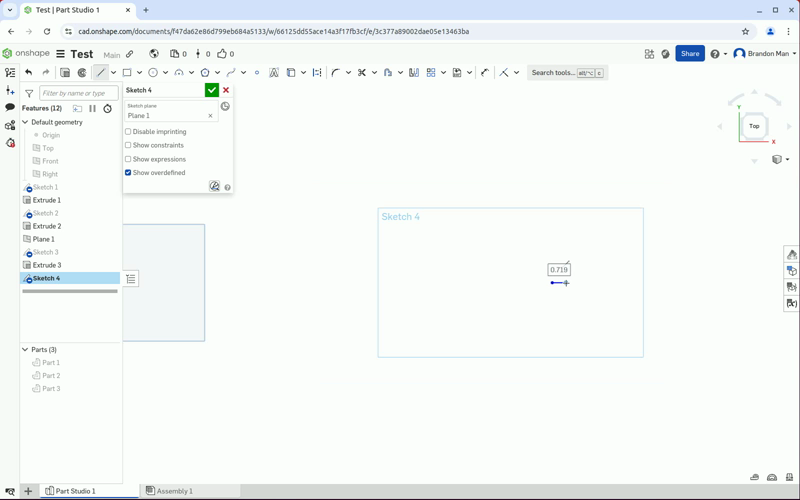
scroll(-6)
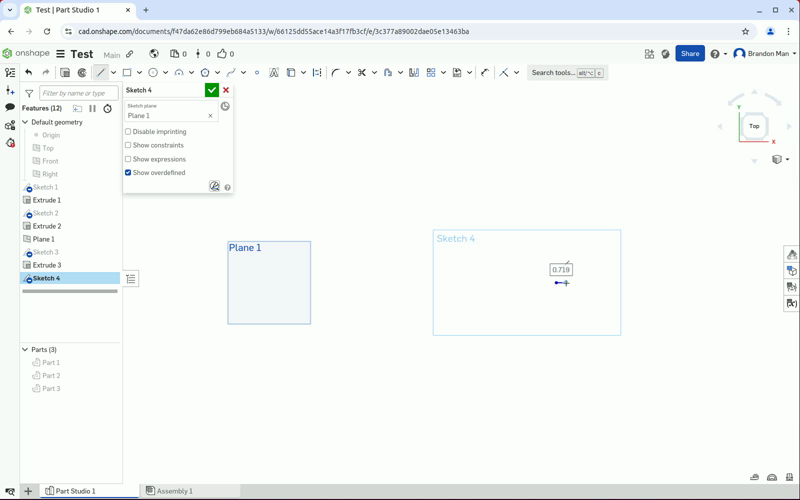
scroll(-6)
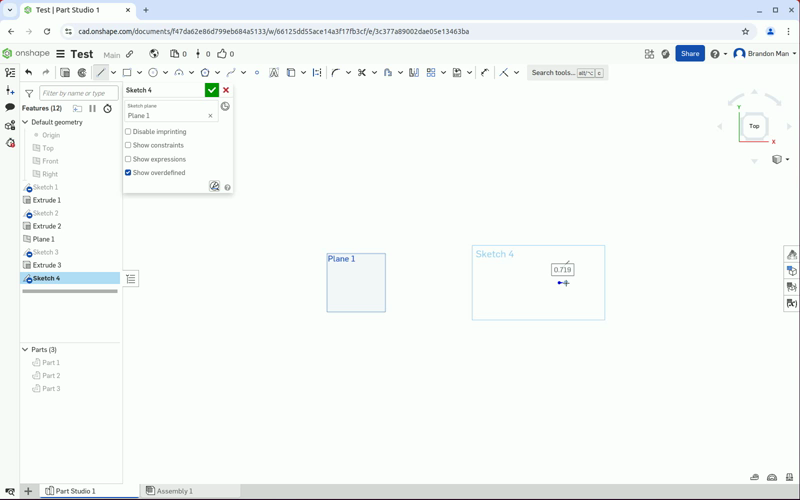
scroll(-6)
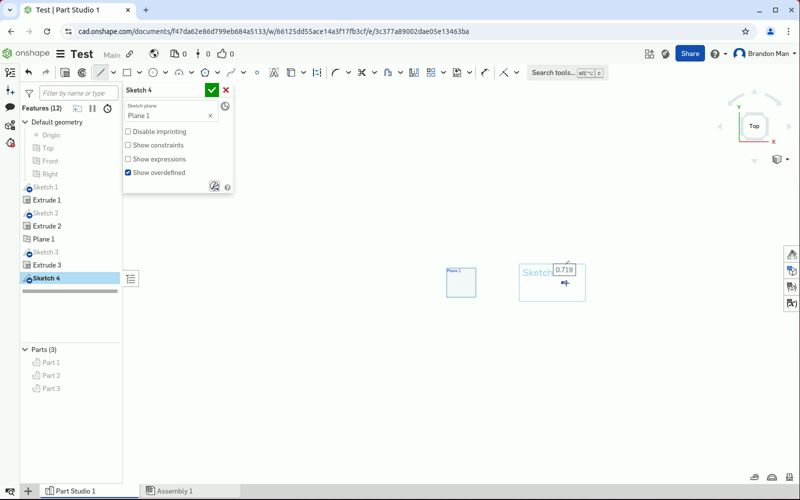
key_up(shift)
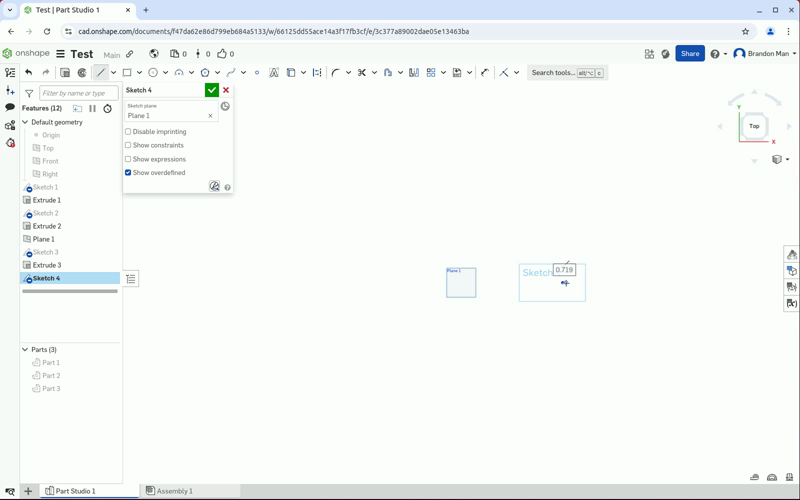
key_down(shift)
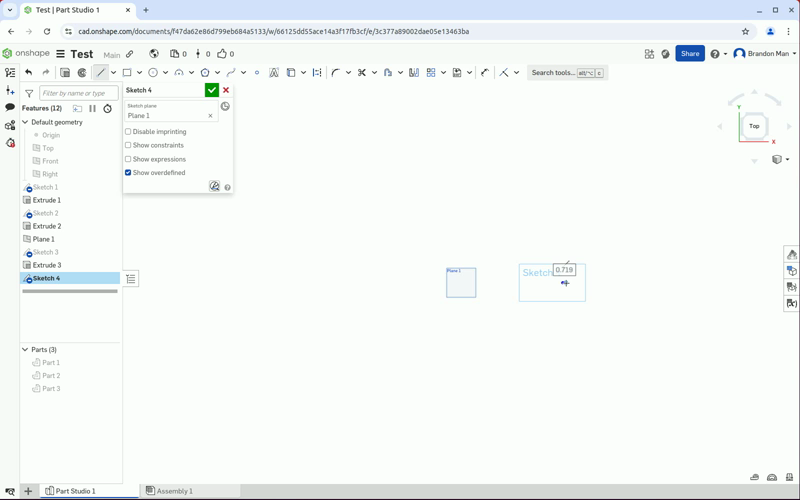
mouse_move(566, 170)
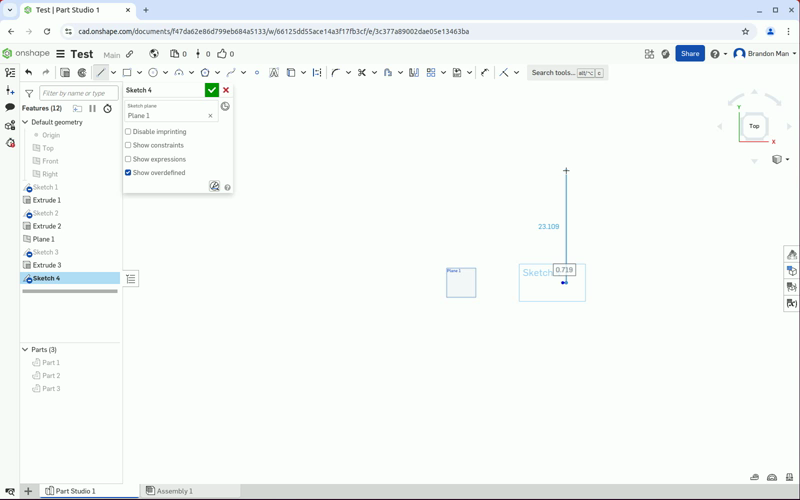
click(566, 170)
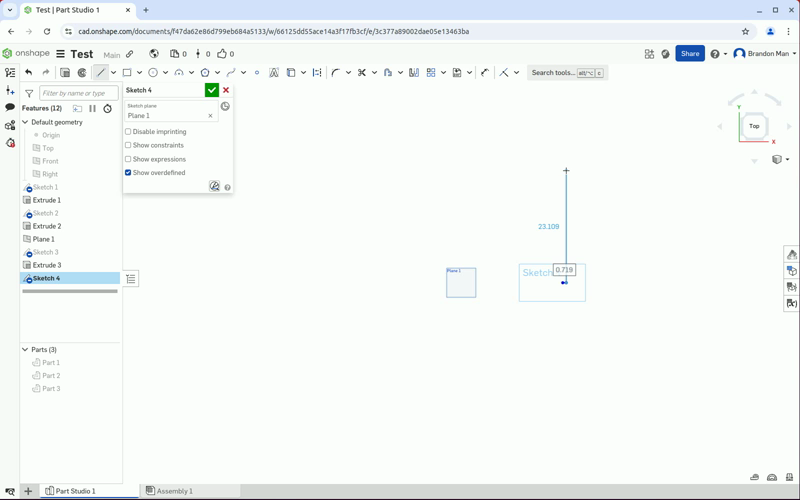
key_up(shift)
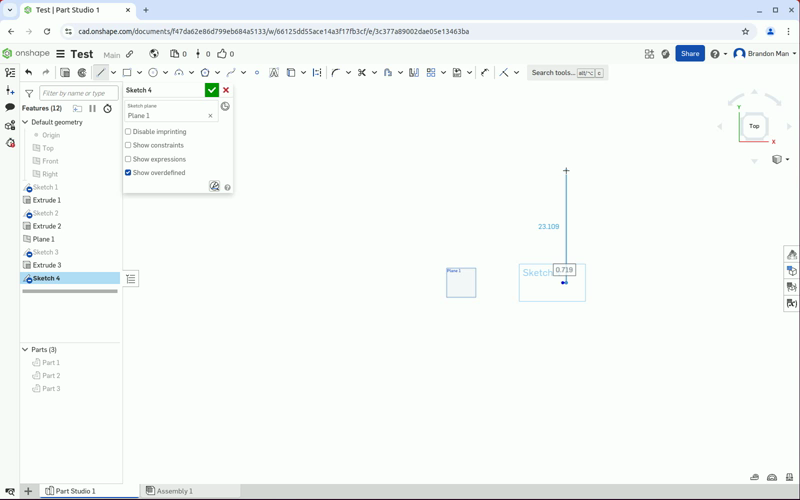
key_down(shift)
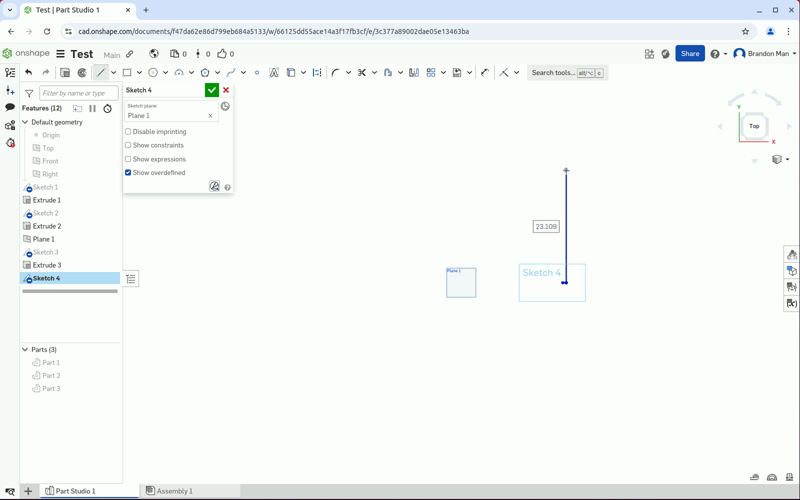
mouse_move(589, 170)
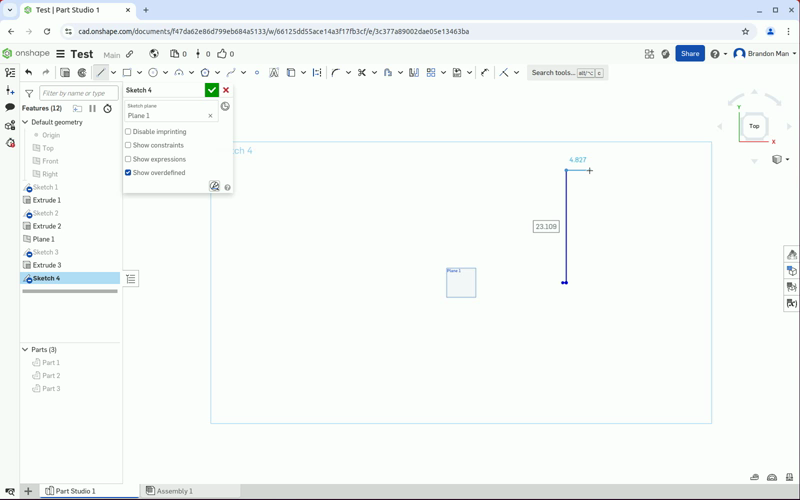
mouse_move(562, 170)
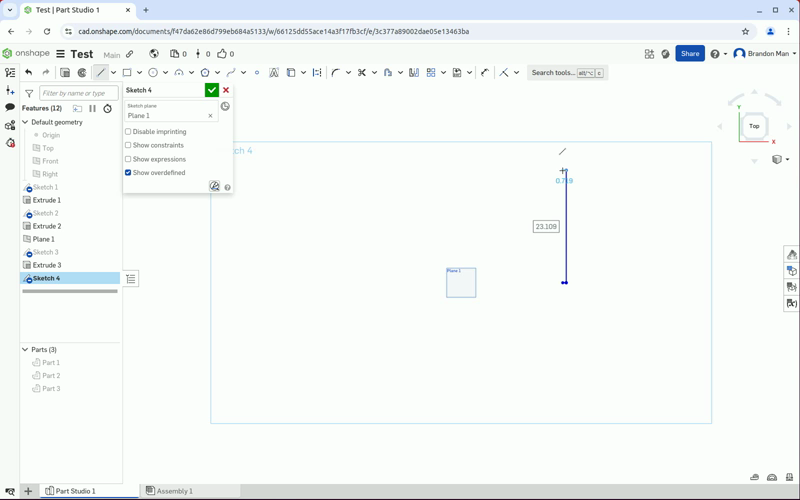
scroll(6)
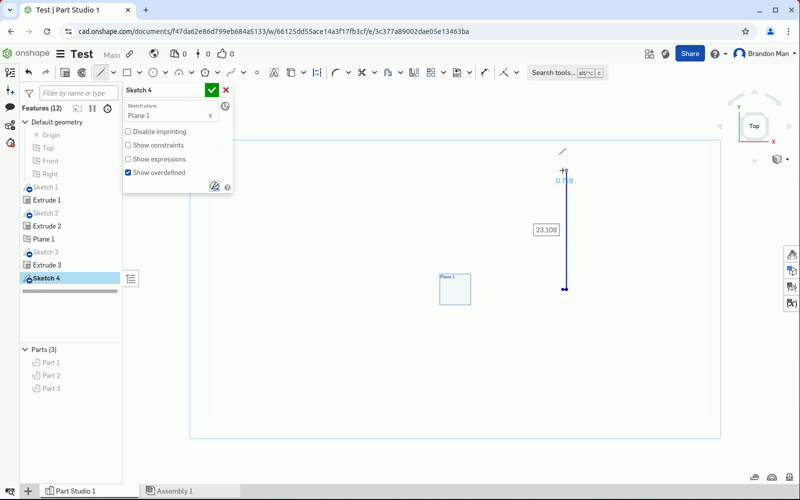
scroll(6)
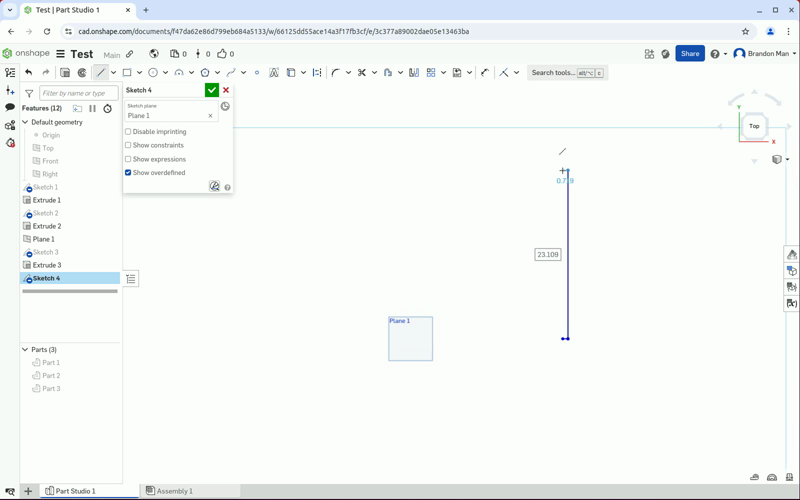
scroll(6)
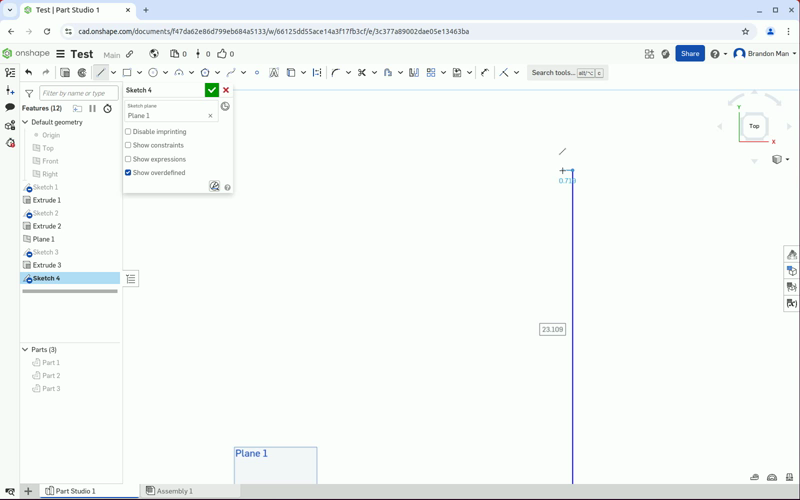
scroll(6)
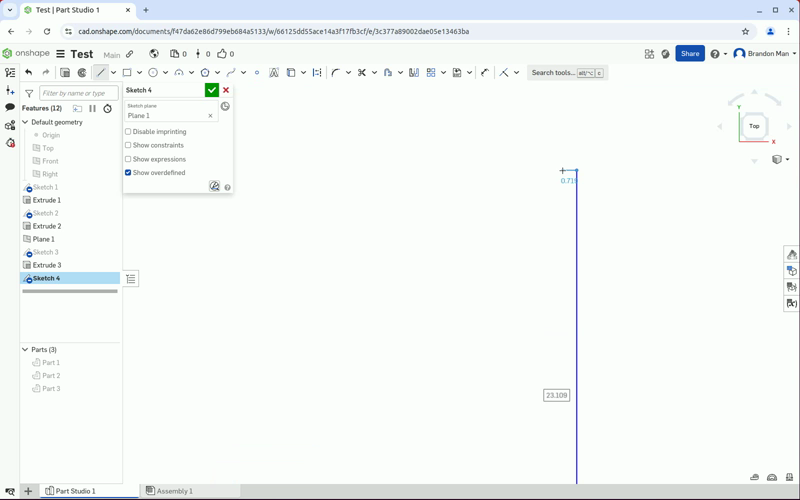
scroll(6)
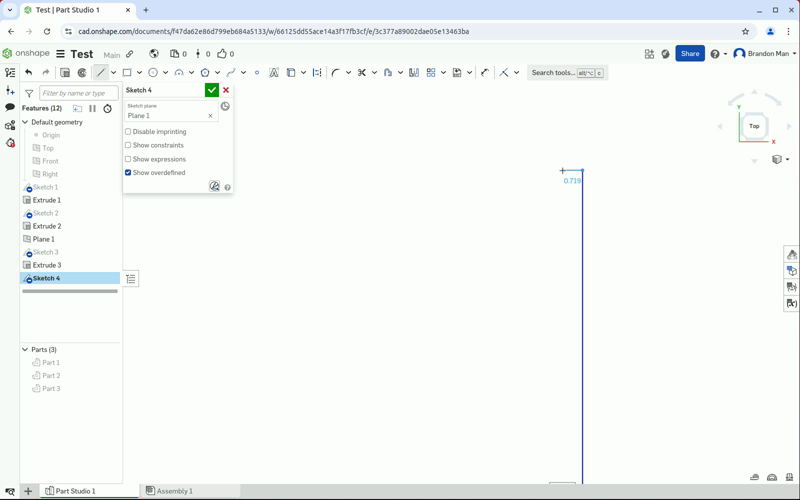
scroll(6)
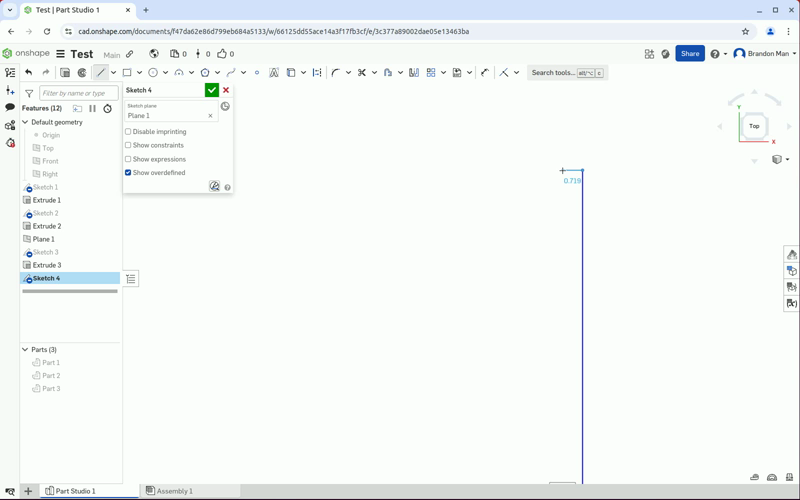
scroll(6)
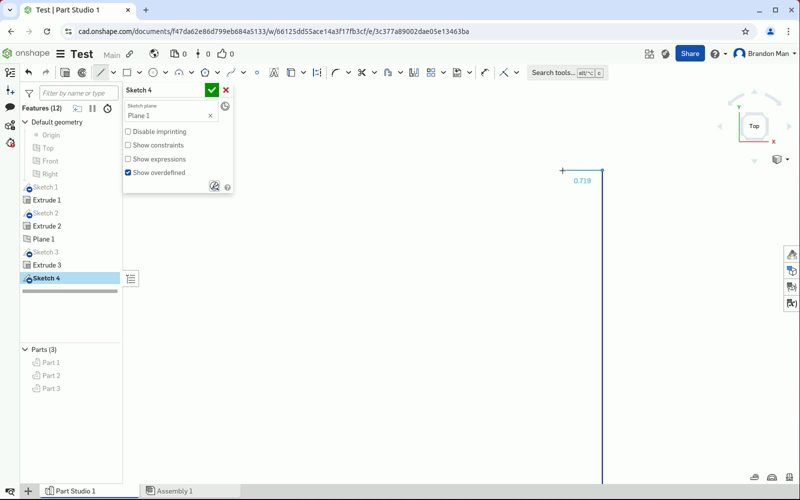
click(562, 170)
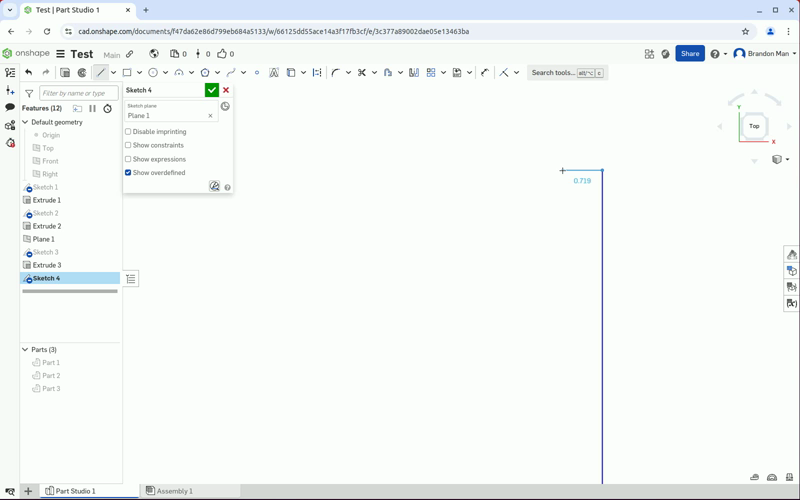
scroll(-6)
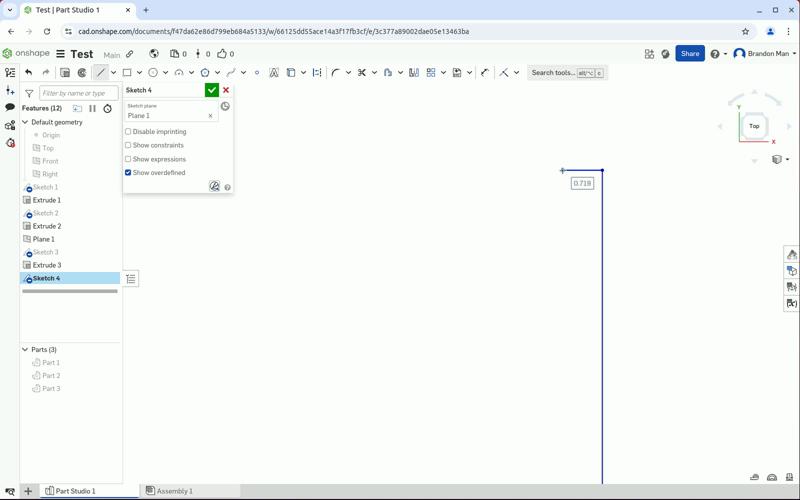
scroll(-6)
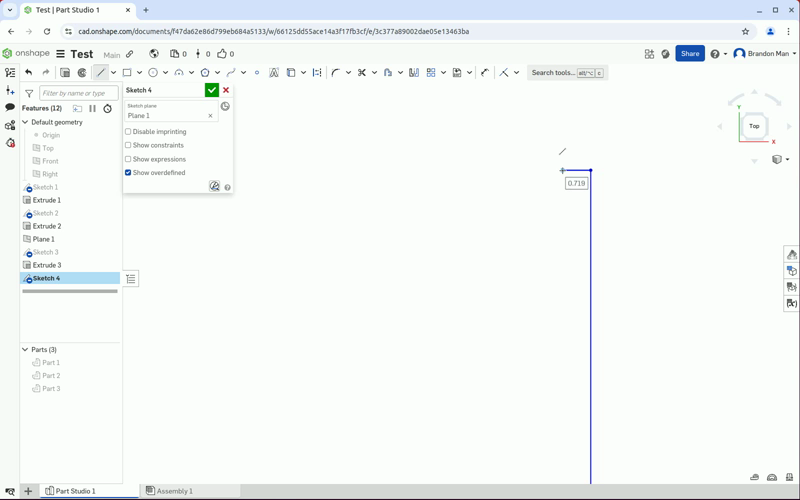
scroll(-6)
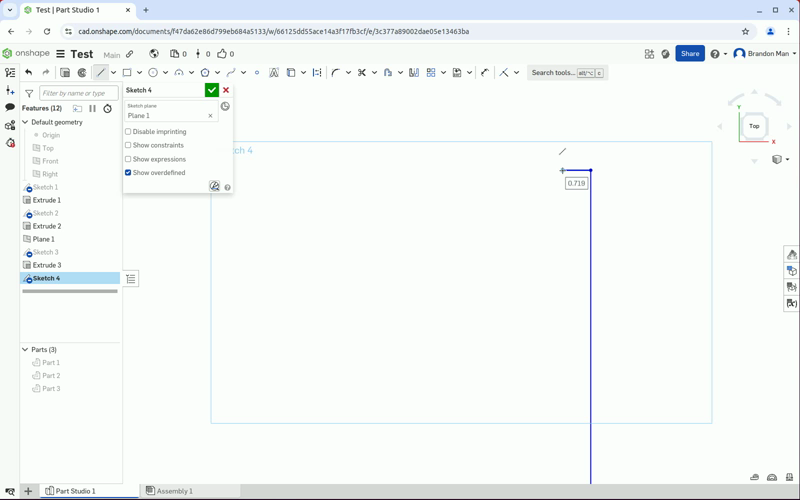
scroll(-6)
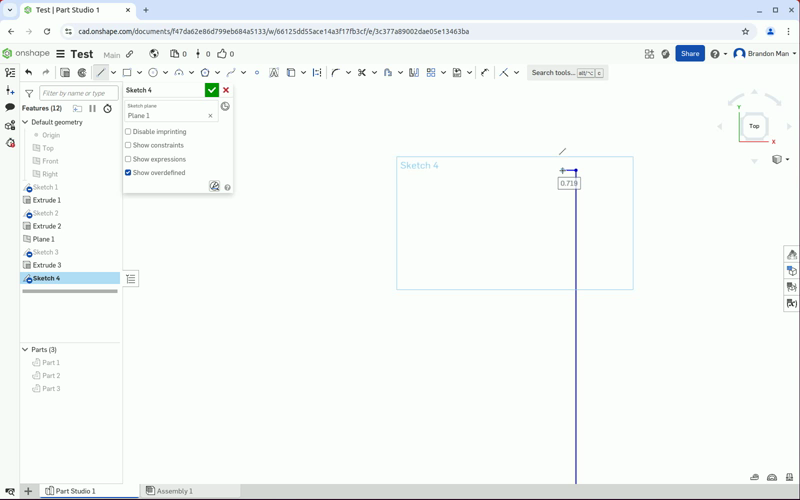
scroll(-6)
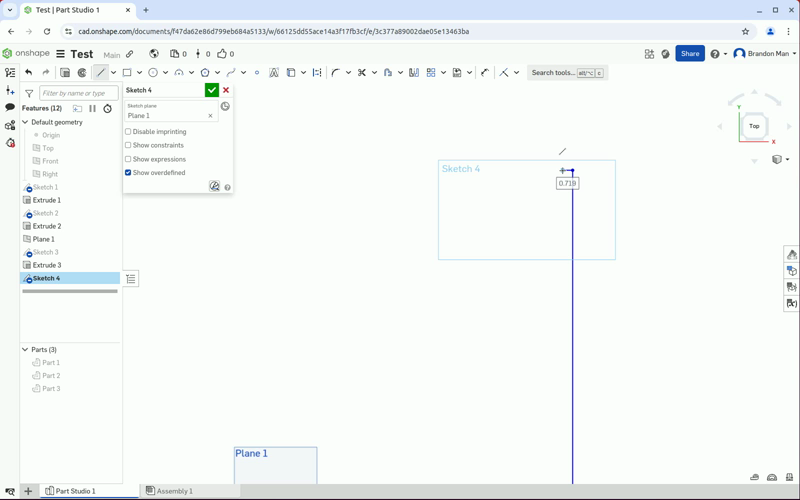
scroll(-6)
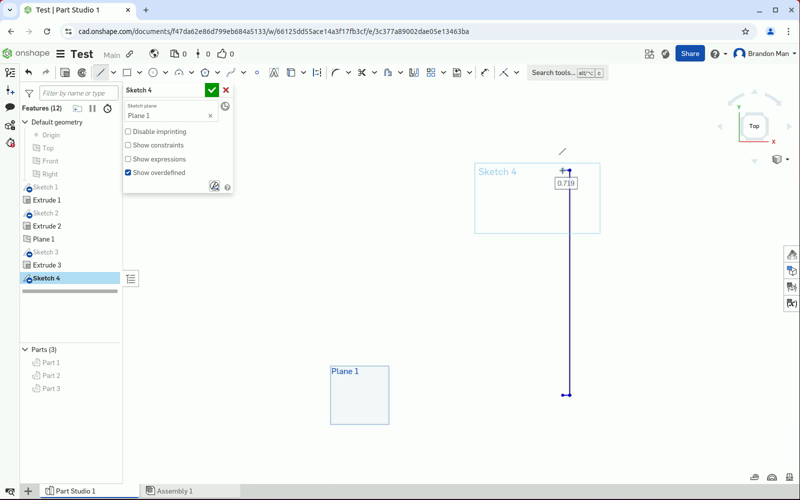
scroll(-6)
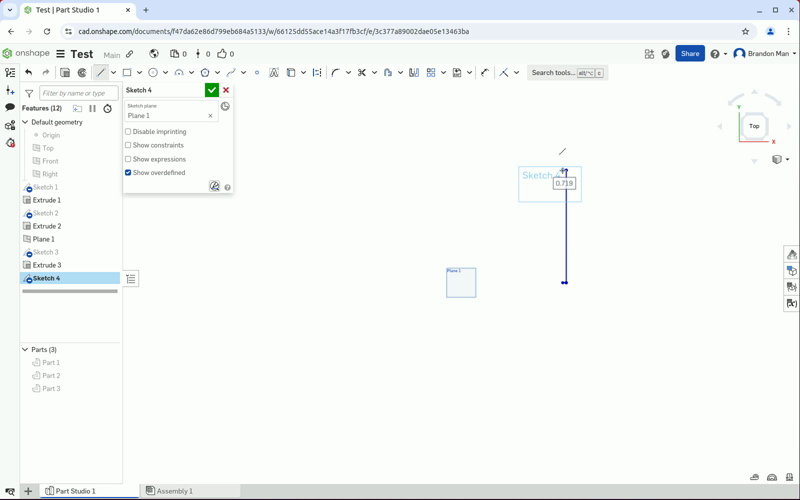
key_up(shift)
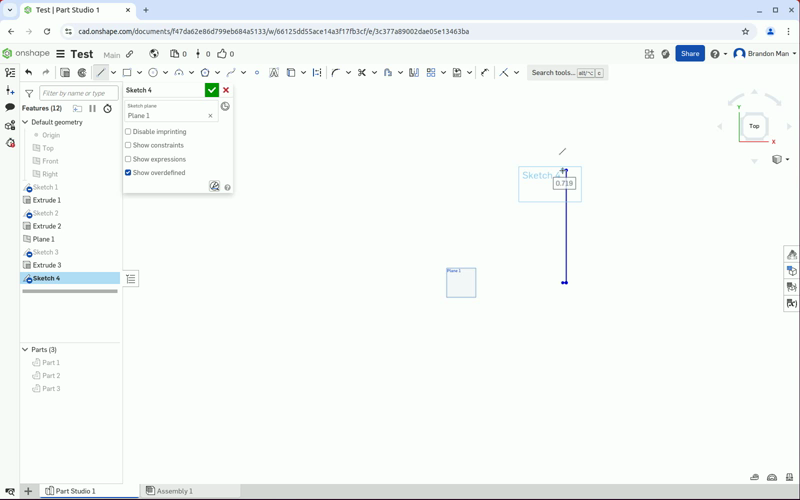
key_down(shift)
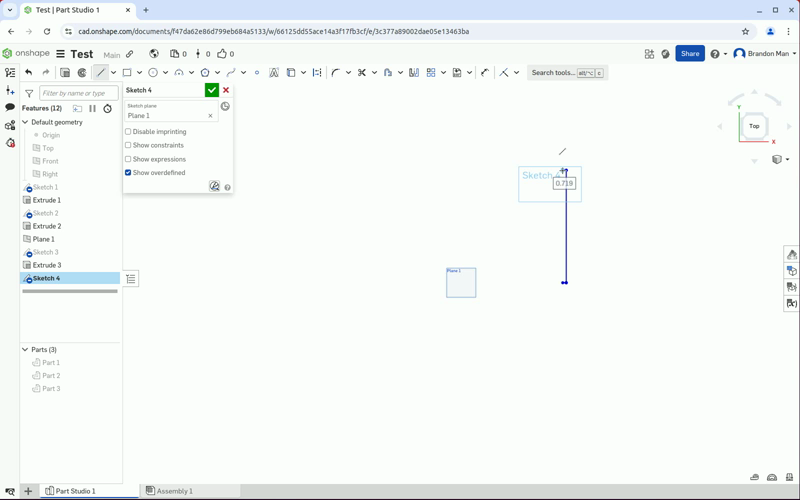
mouse_move(589, 170)
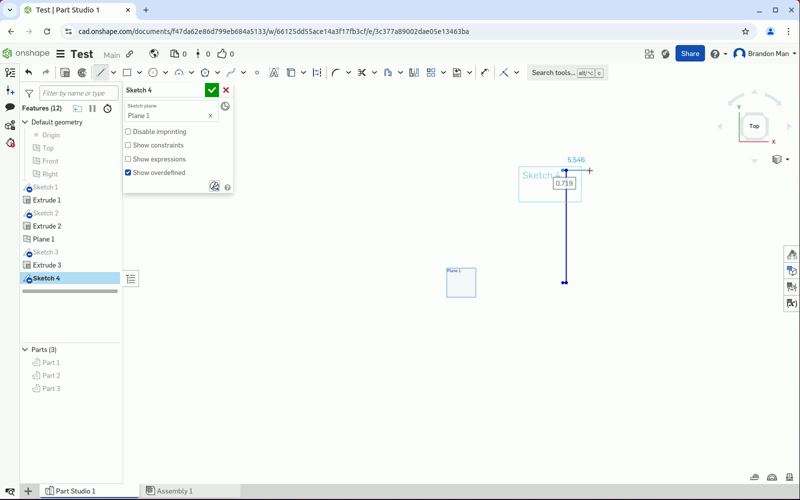
mouse_move(562, 174)
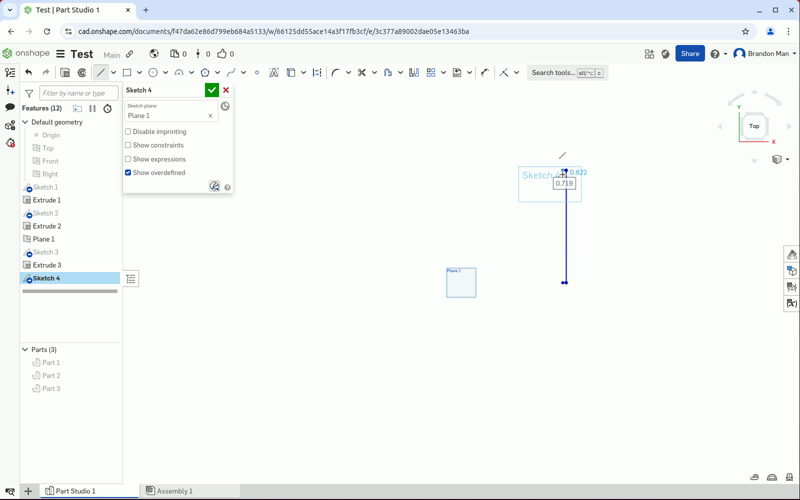
scroll(6)
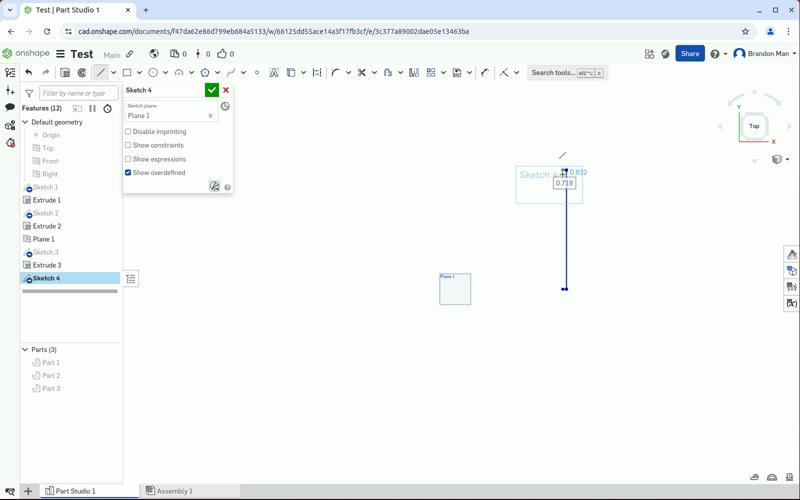
scroll(6)
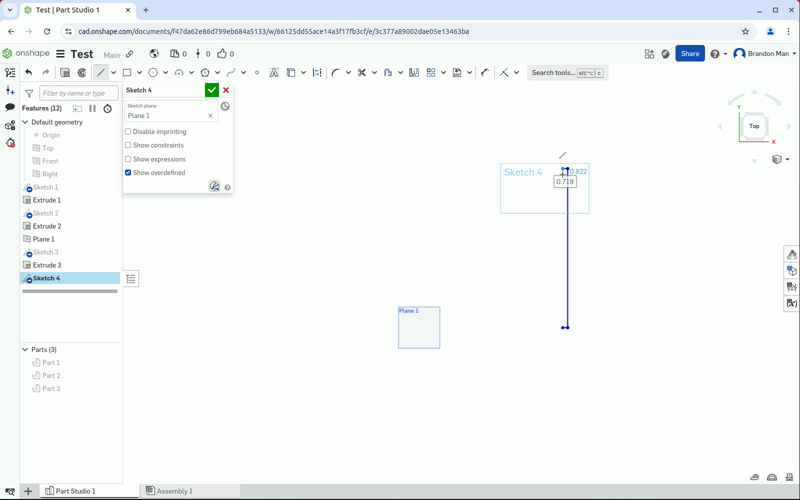
scroll(6)
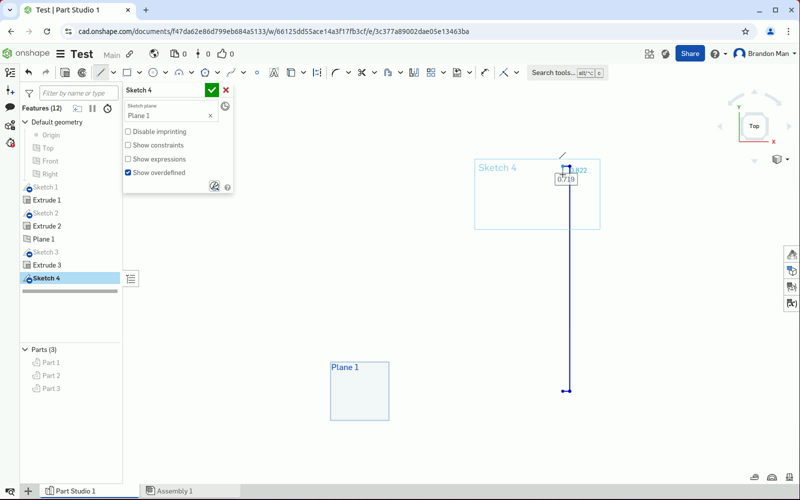
scroll(6)
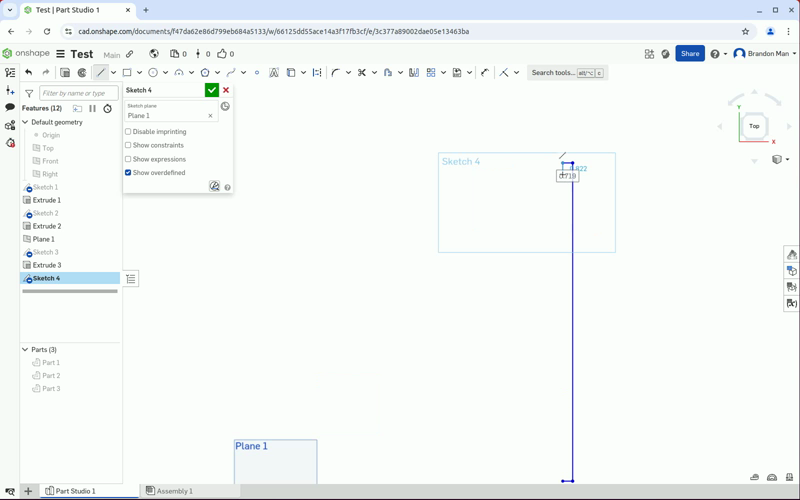
scroll(6)
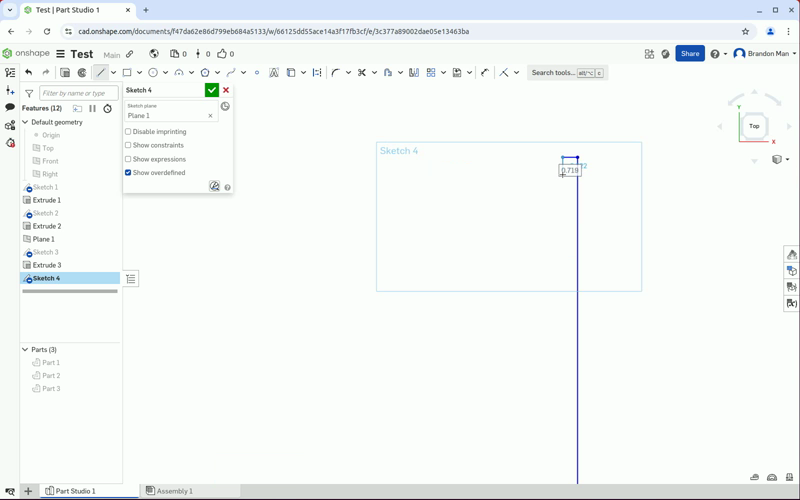
scroll(6)
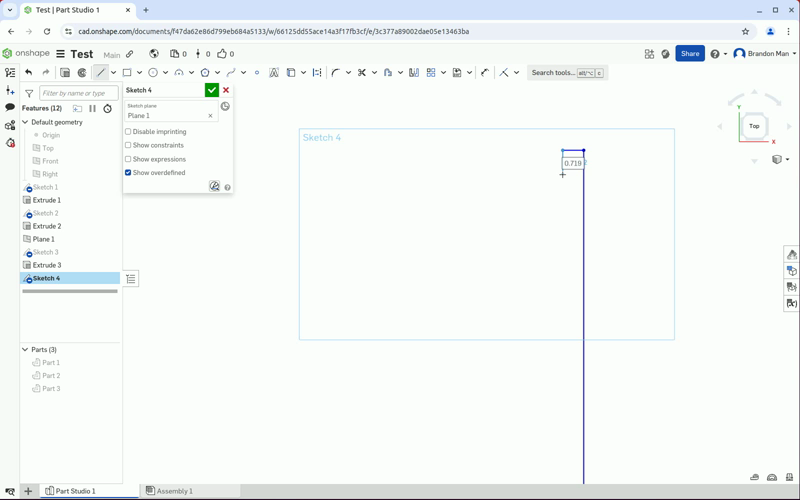
scroll(6)
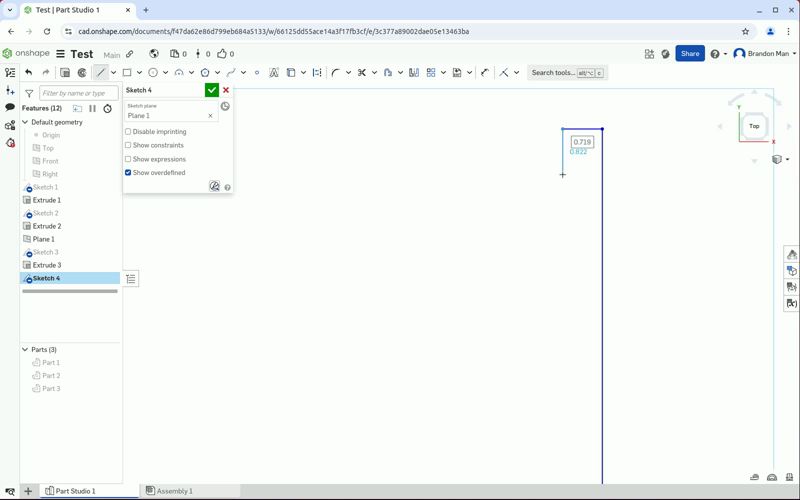
click(562, 174)
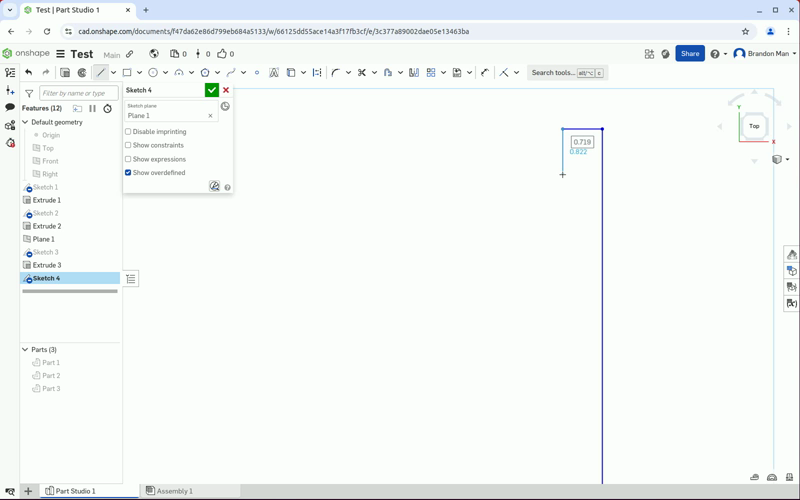
scroll(-6)
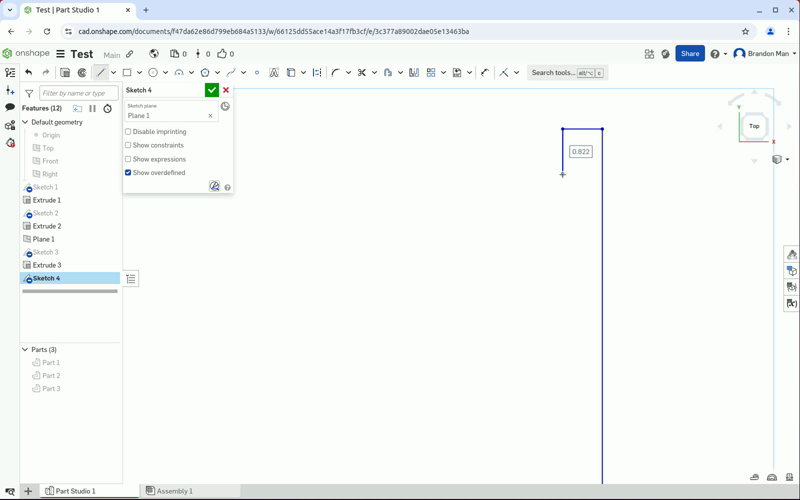
scroll(-6)
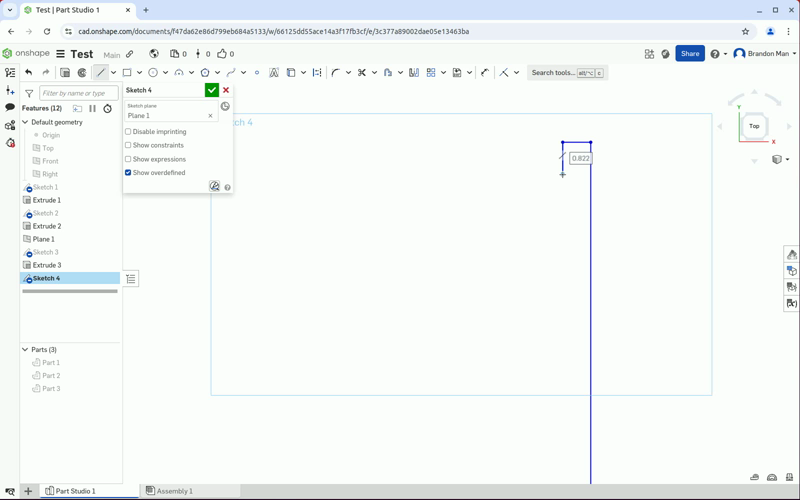
scroll(-6)
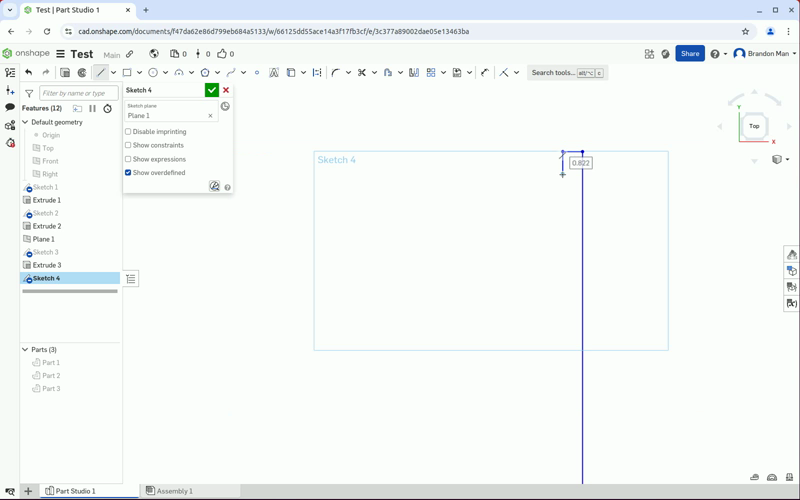
scroll(-6)
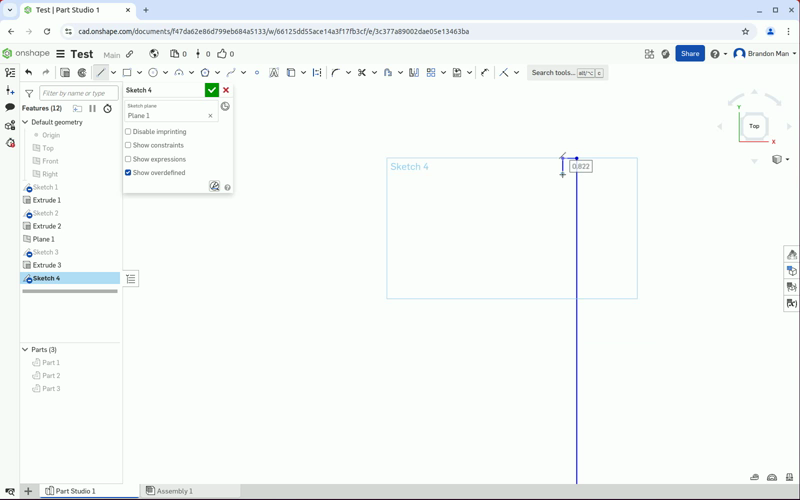
scroll(-6)
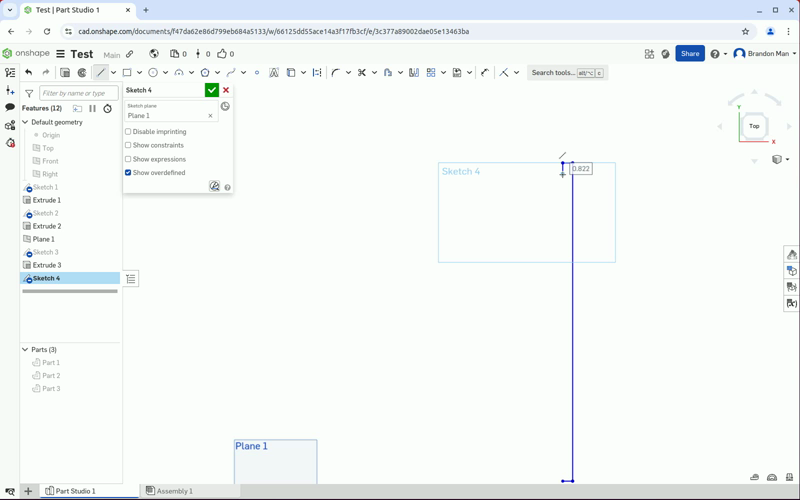
scroll(-6)
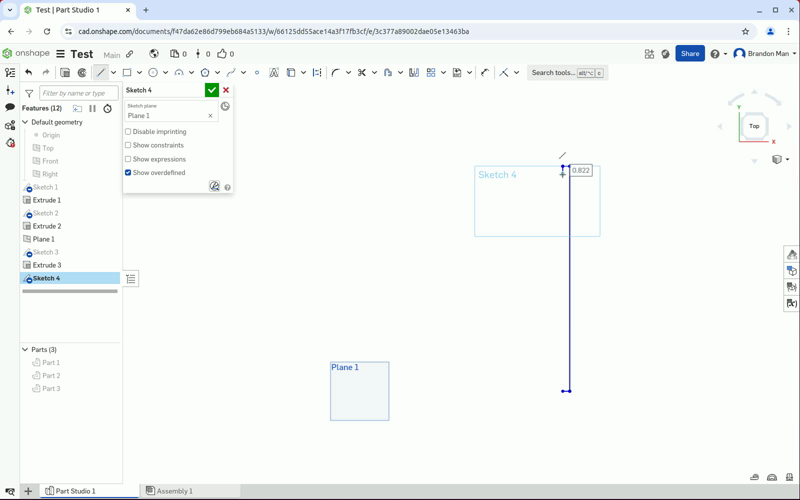
scroll(-6)
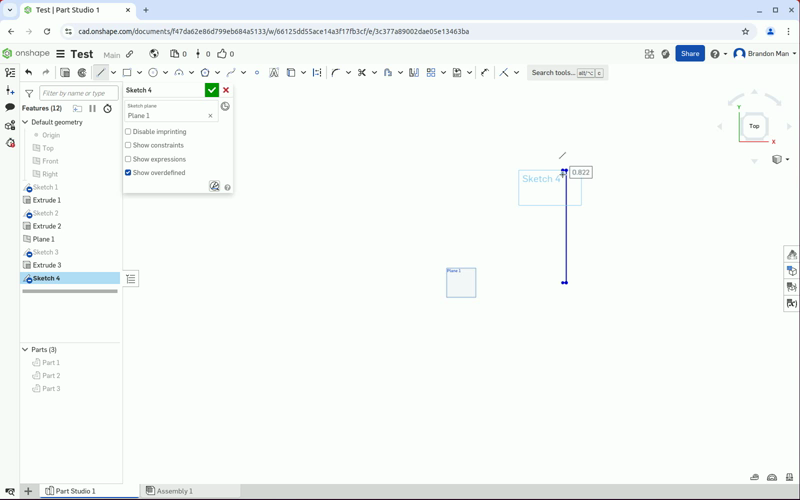
key_up(shift)
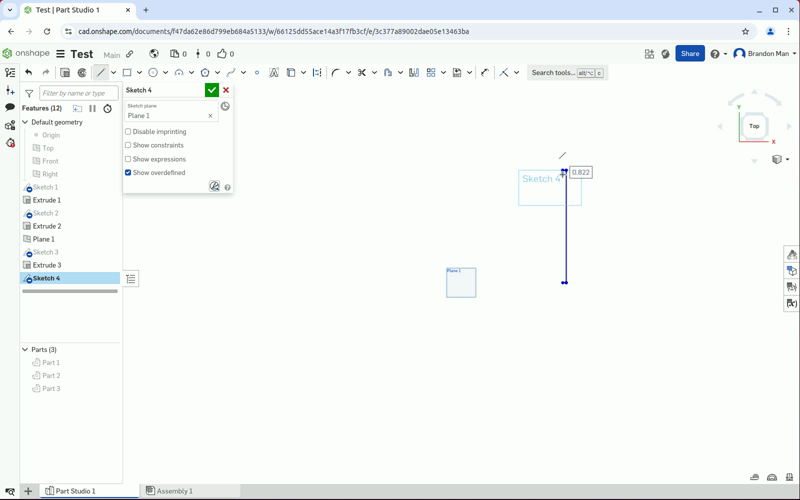
key_down(shift)
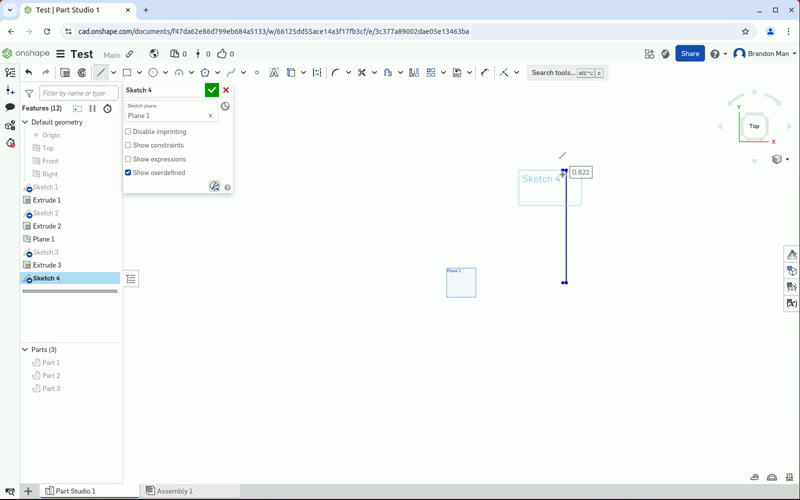
mouse_move(562, 282)
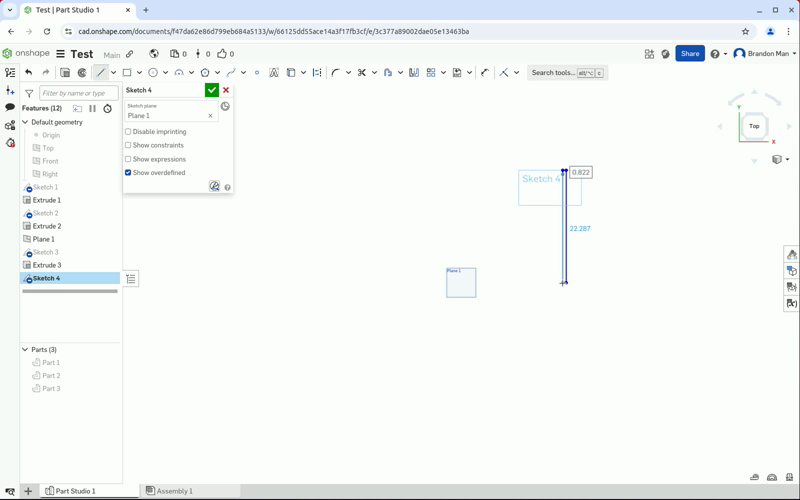
scroll(6)
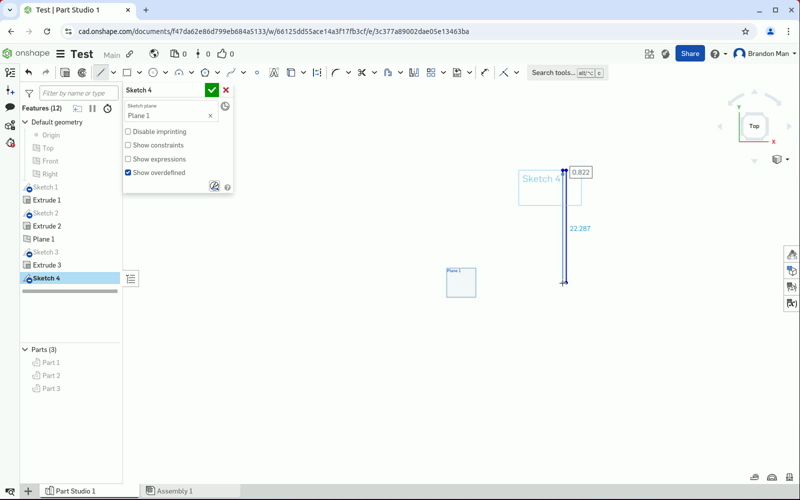
scroll(6)
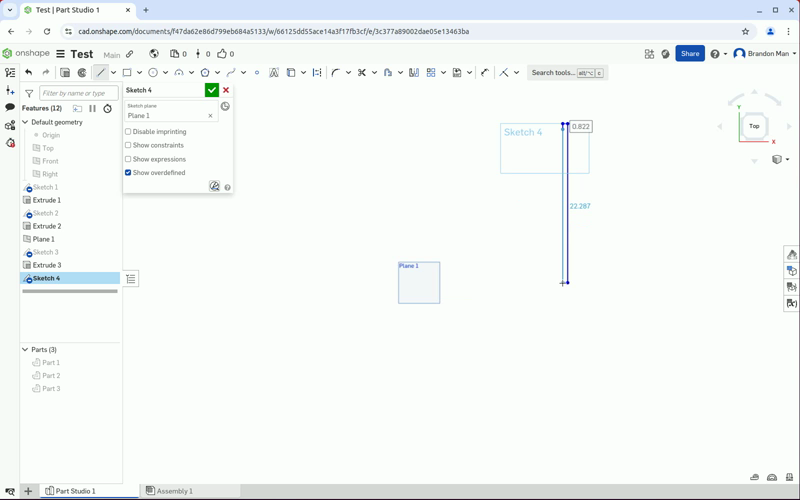
scroll(6)
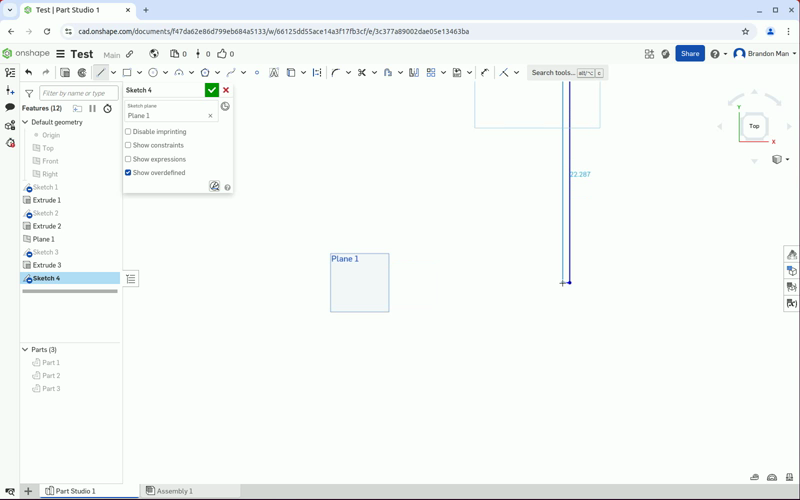
scroll(6)
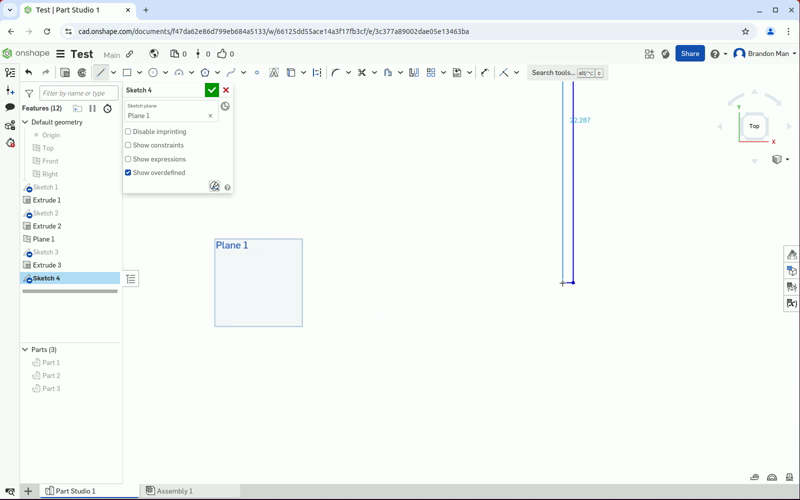
scroll(6)
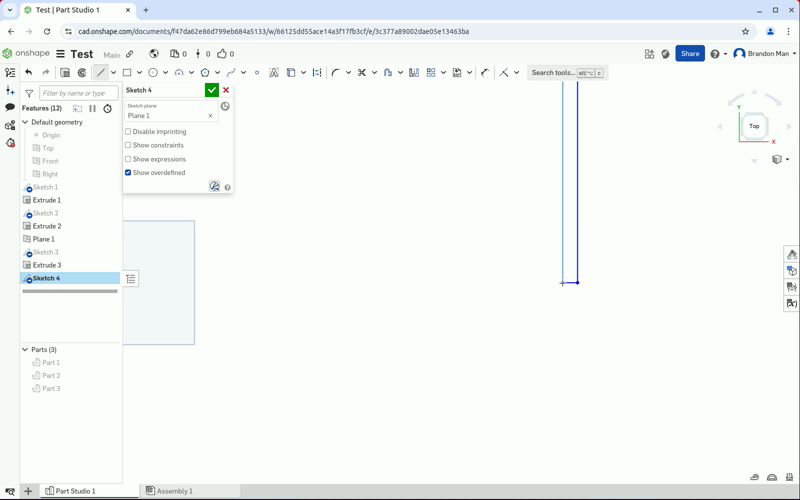
scroll(6)
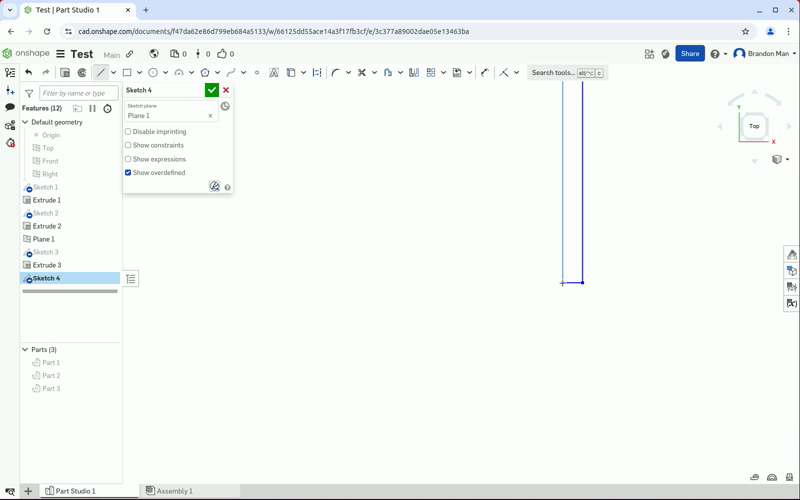
scroll(6)
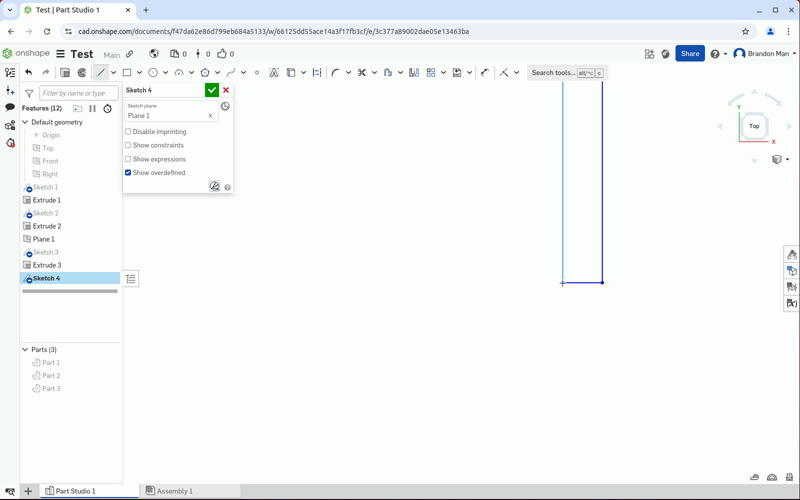
key_up(shift)
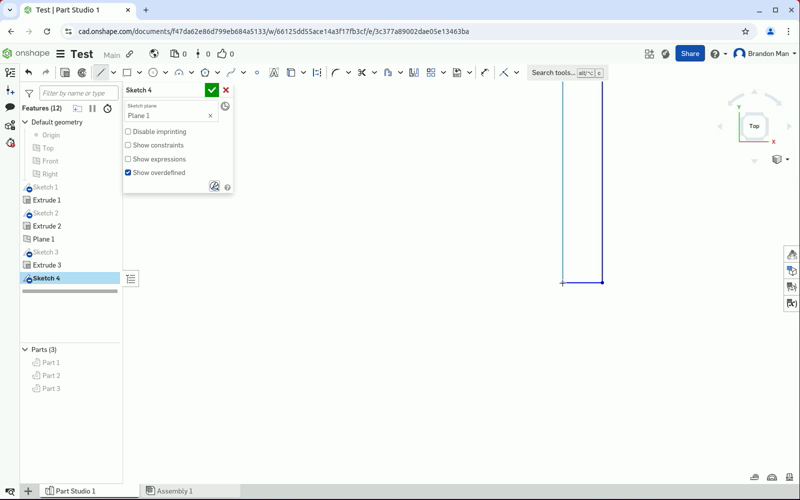
click(562, 282)
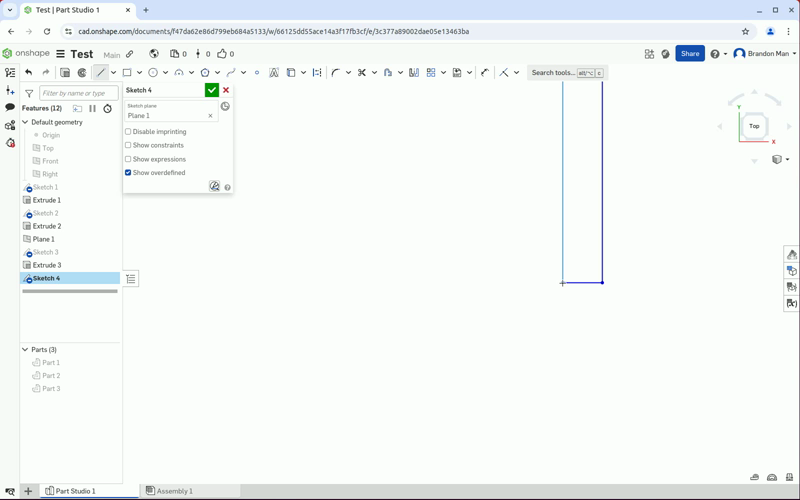
scroll(-6)
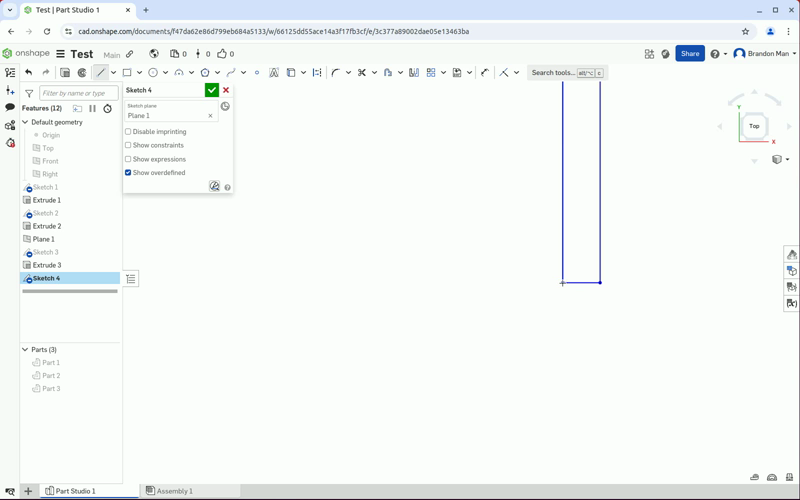
scroll(-6)
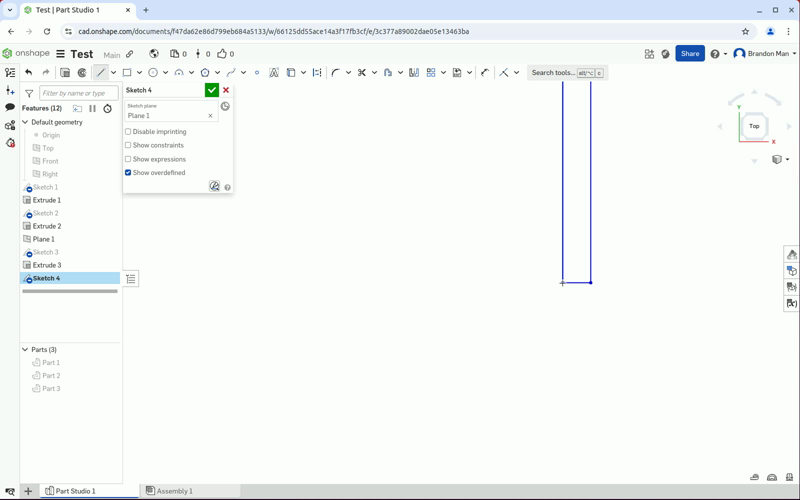
scroll(-6)
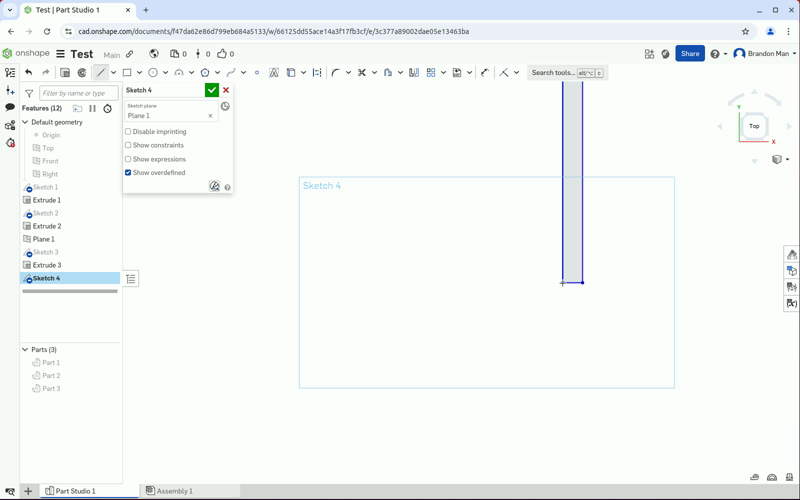
scroll(-6)
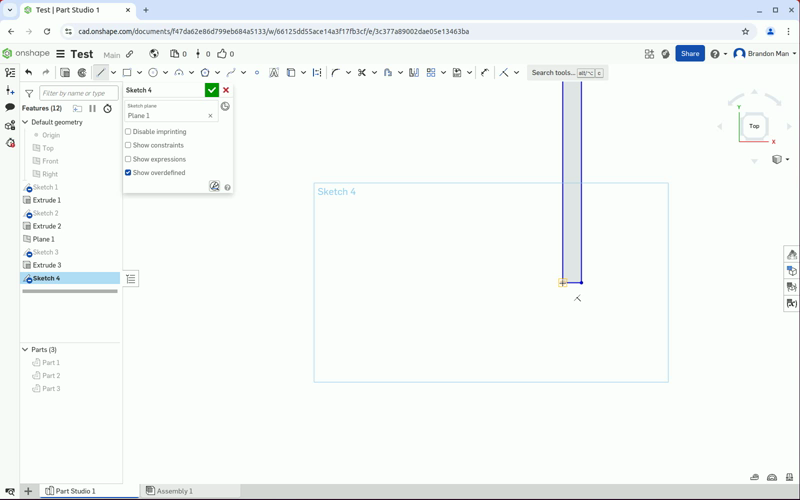
scroll(-6)
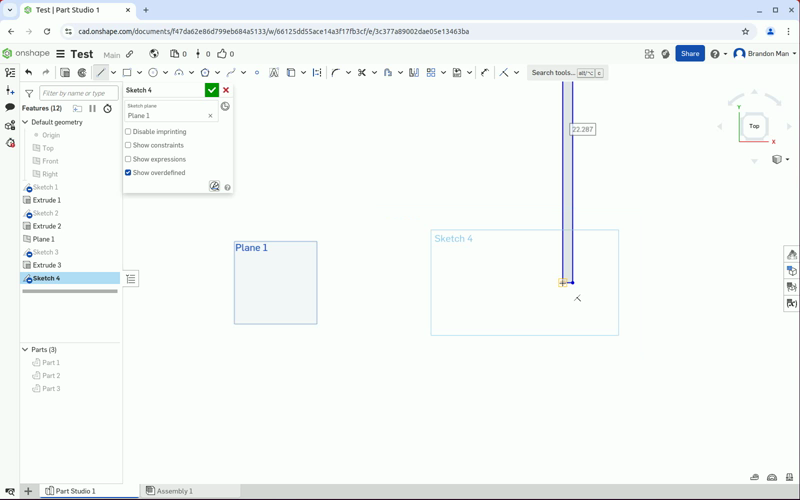
scroll(-6)
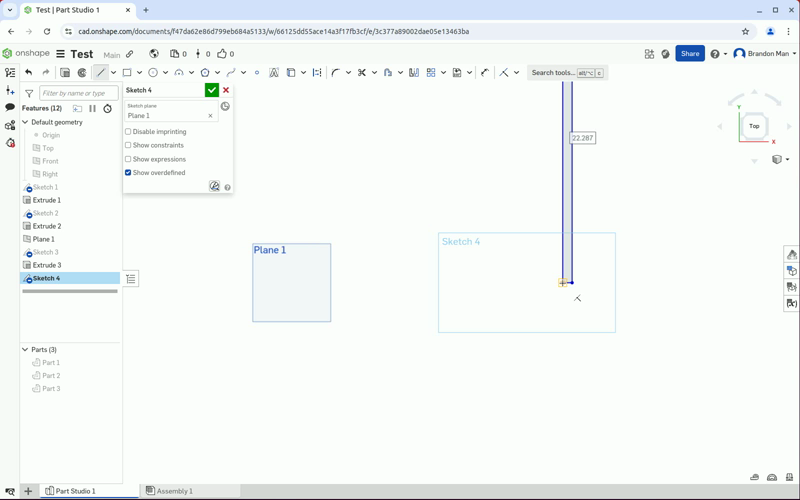
scroll(-6)
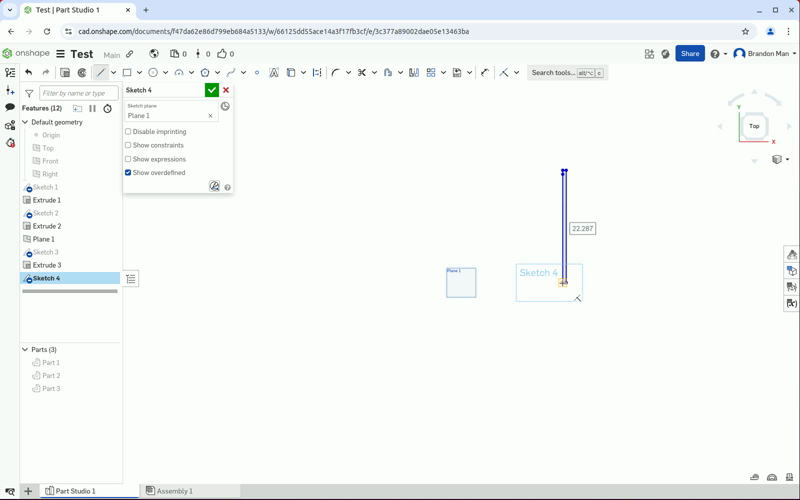
key(esc)
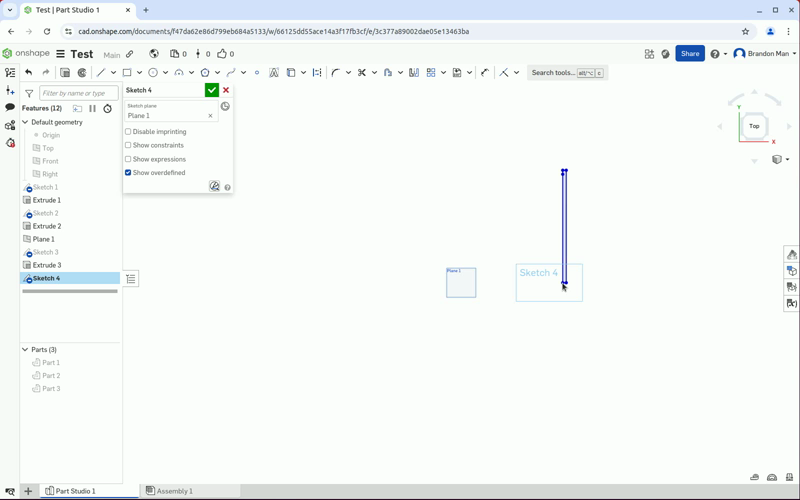
mouse_move(565, 248)
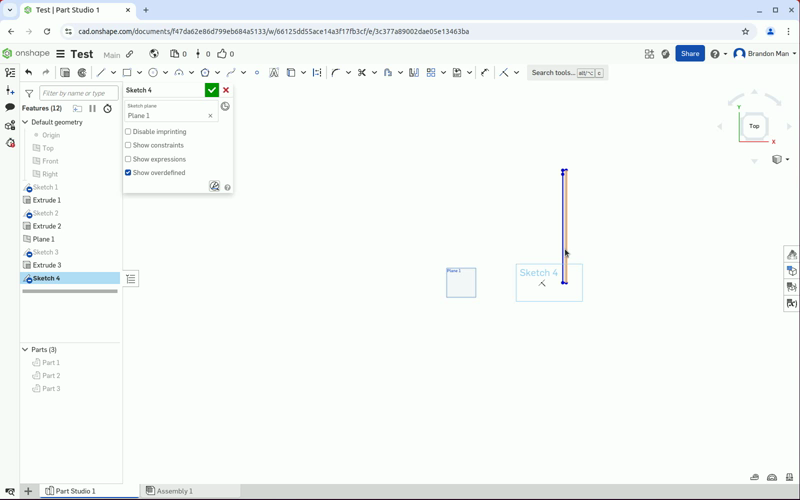
scroll(6)
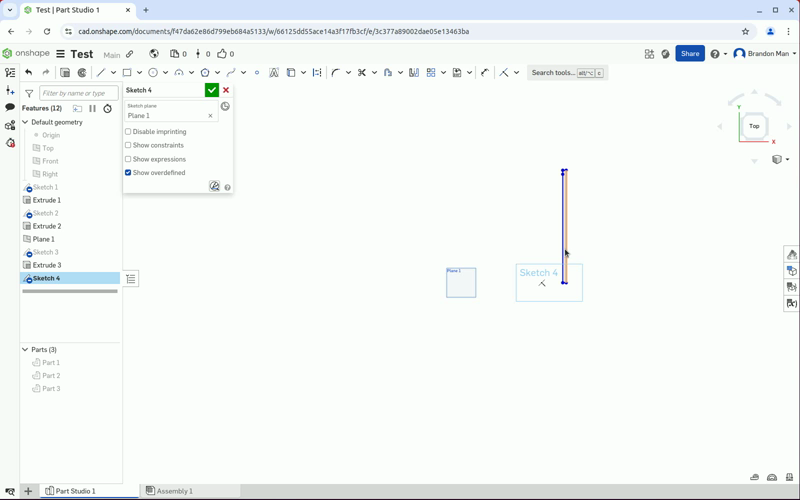
scroll(6)
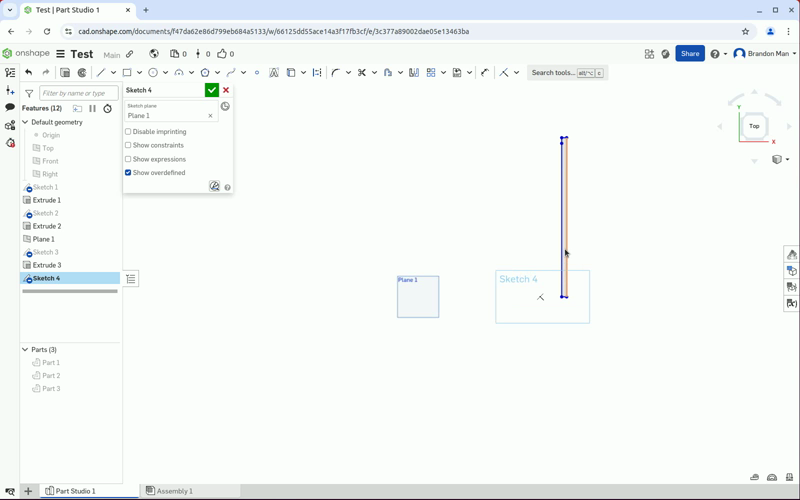
scroll(6)
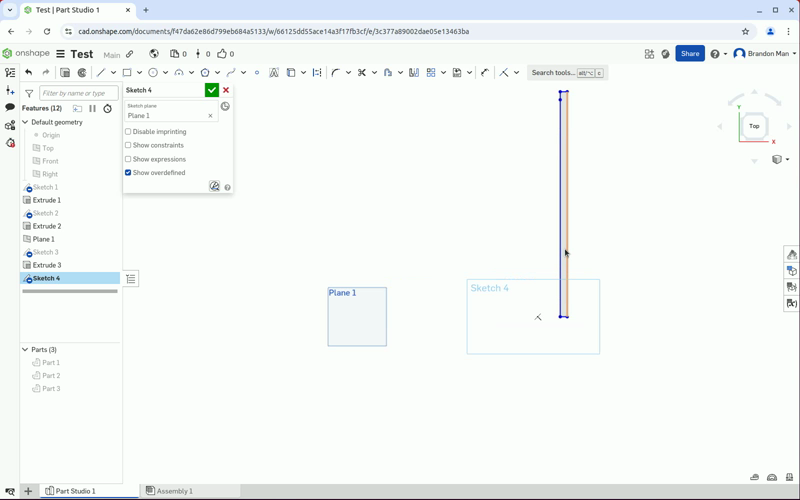
scroll(6)
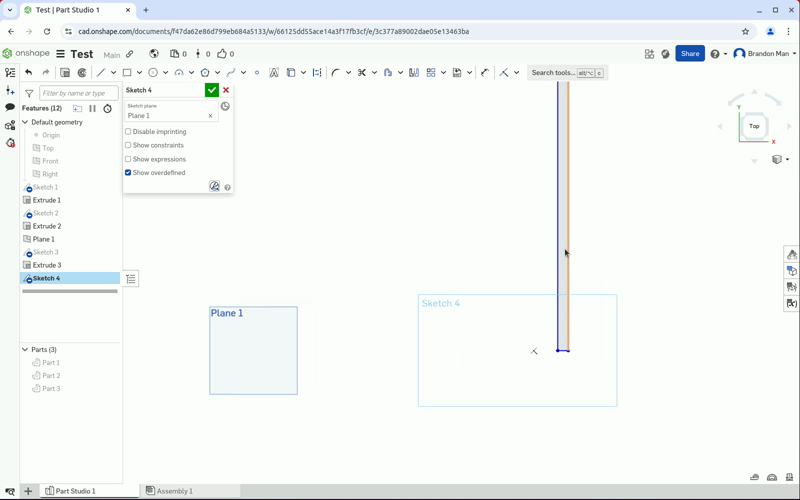
scroll(6)
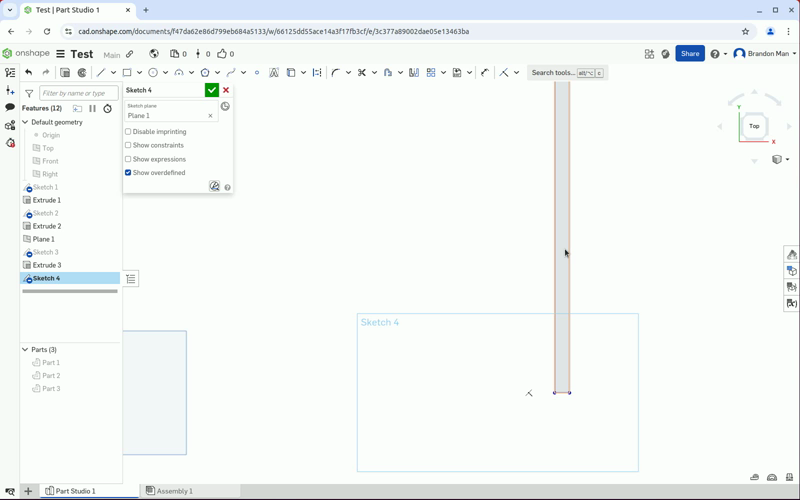
scroll(6)
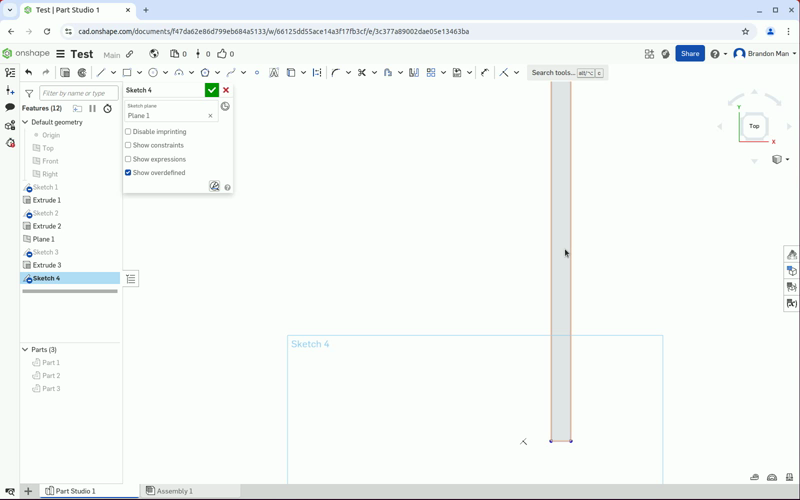
scroll(6)
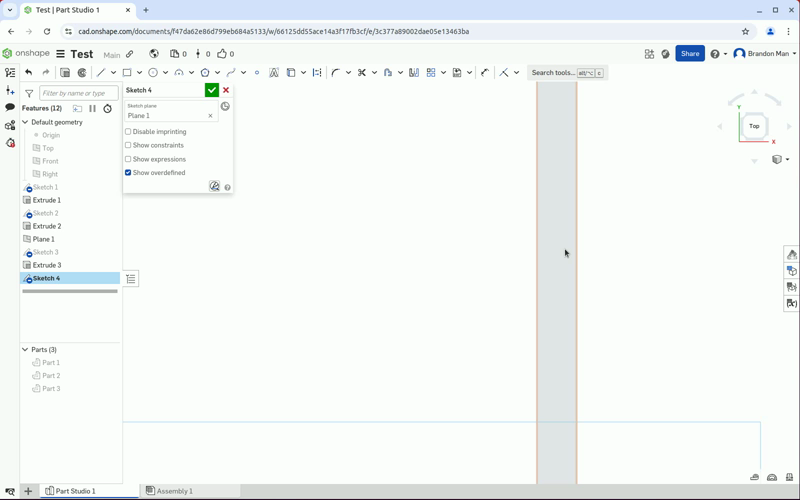
click(565, 248)
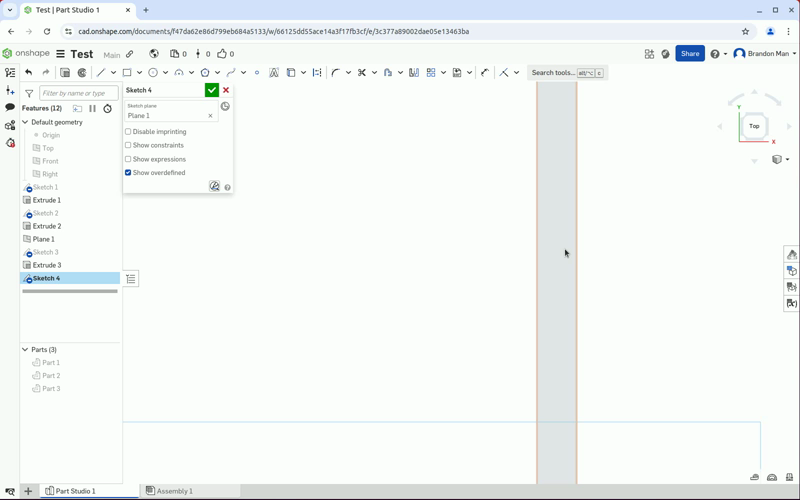
scroll(-6)
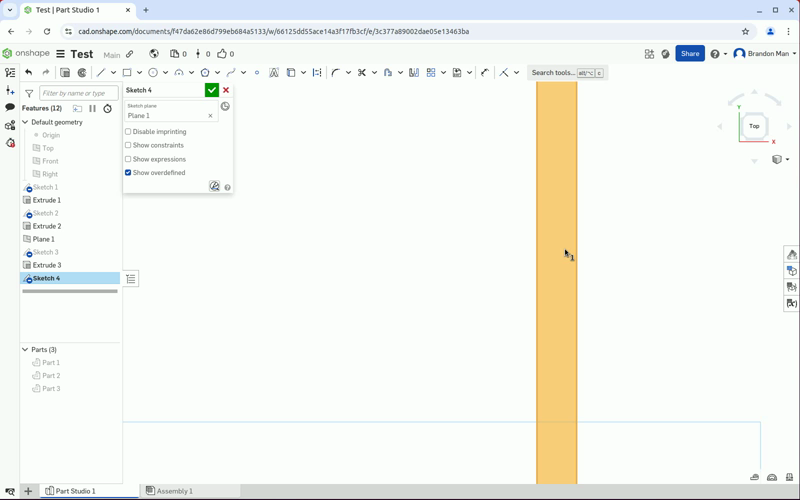
scroll(-6)
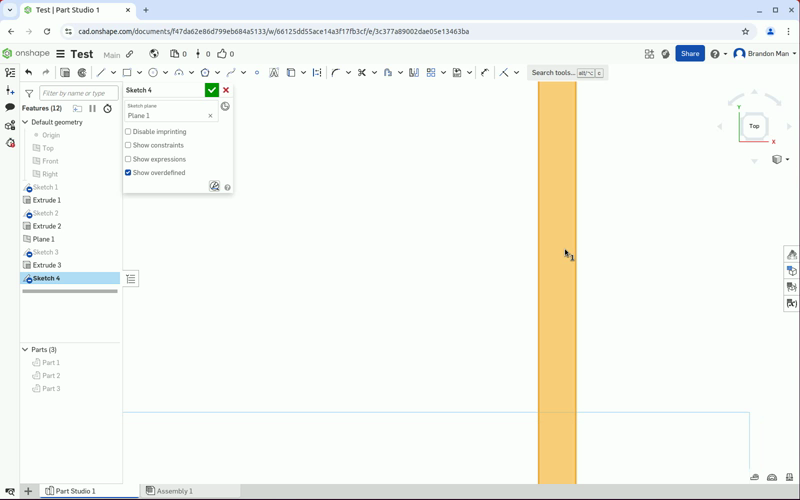
scroll(-6)
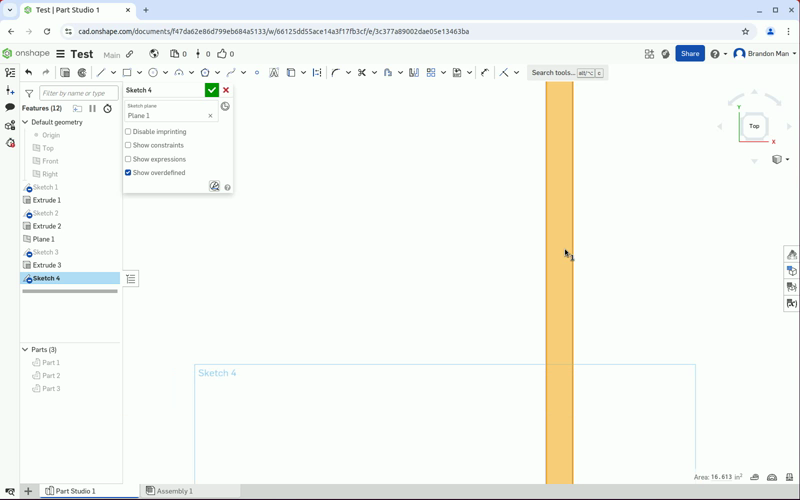
scroll(-6)
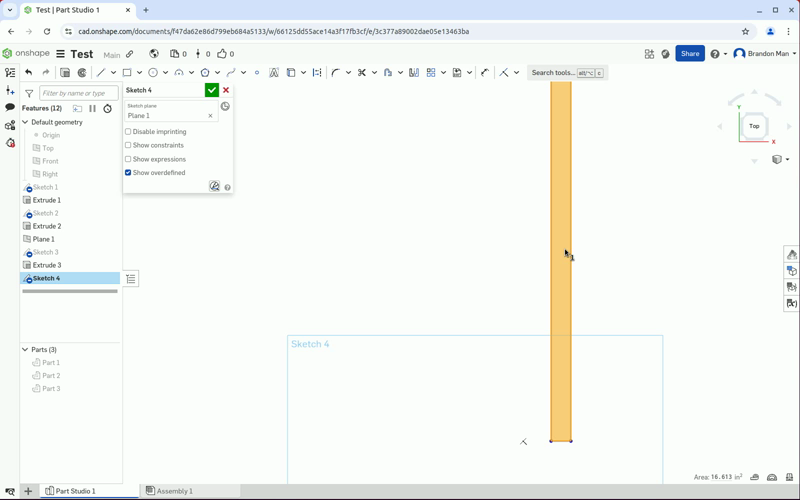
scroll(-6)
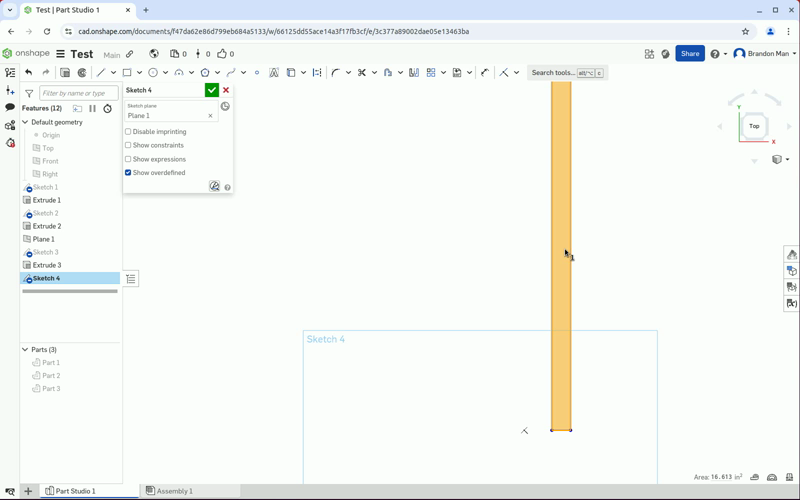
scroll(-6)
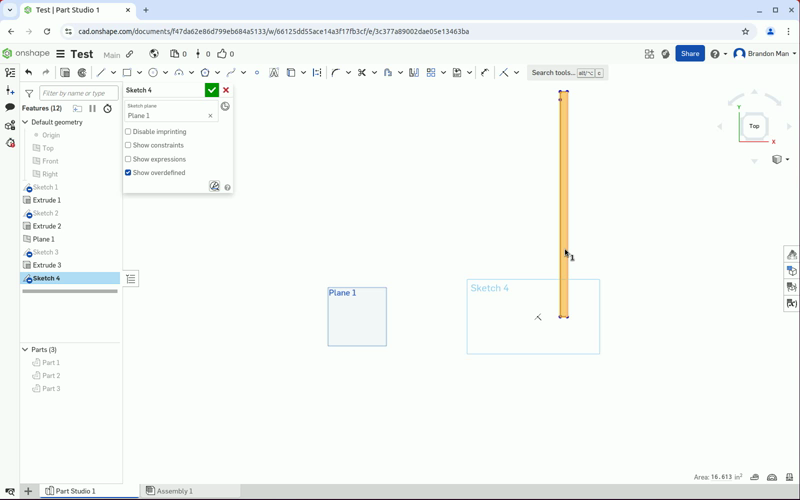
scroll(-6)
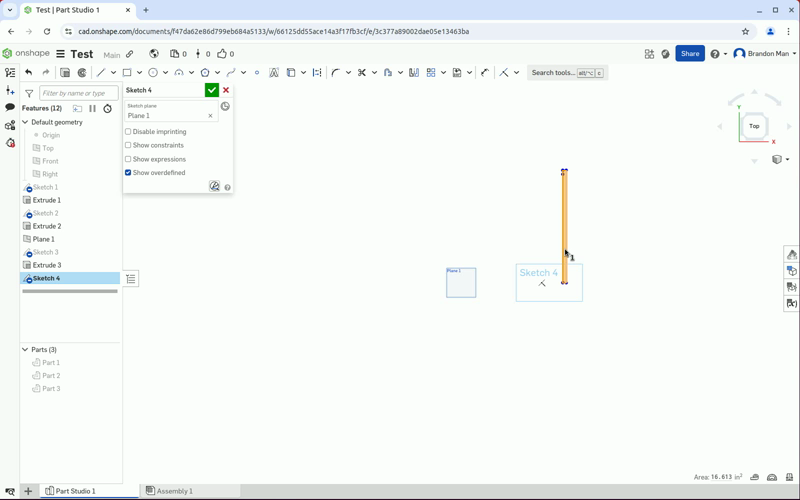
mouse_move(73, 352)
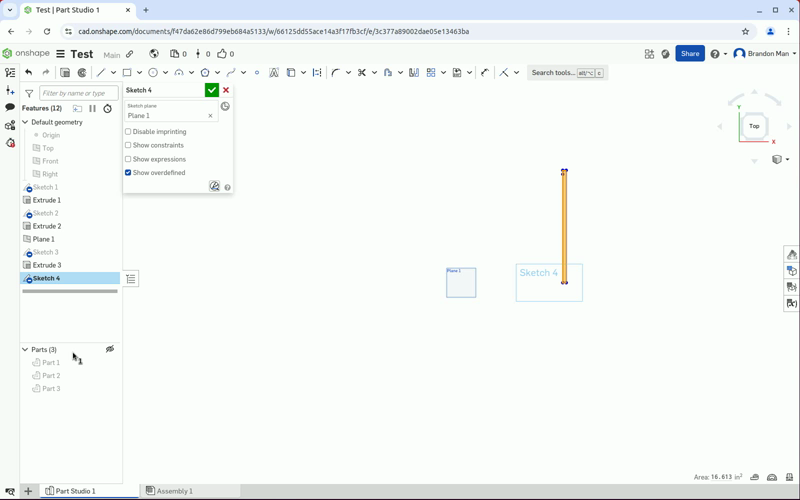
key(shift+y)
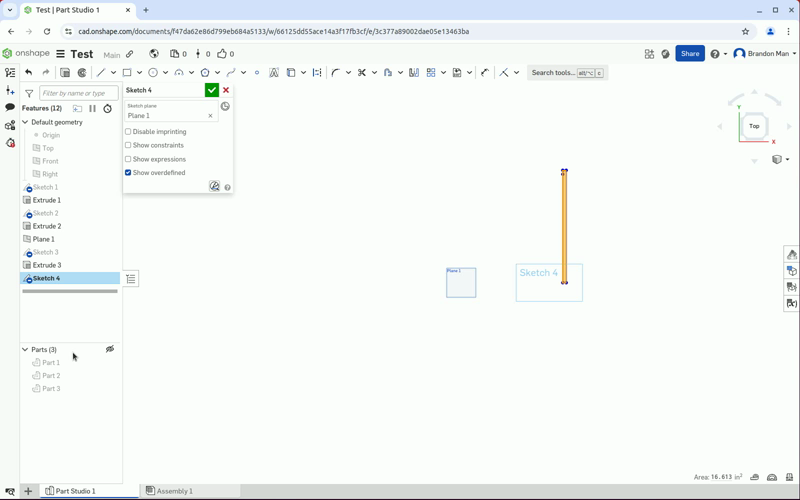
key(shift+e)
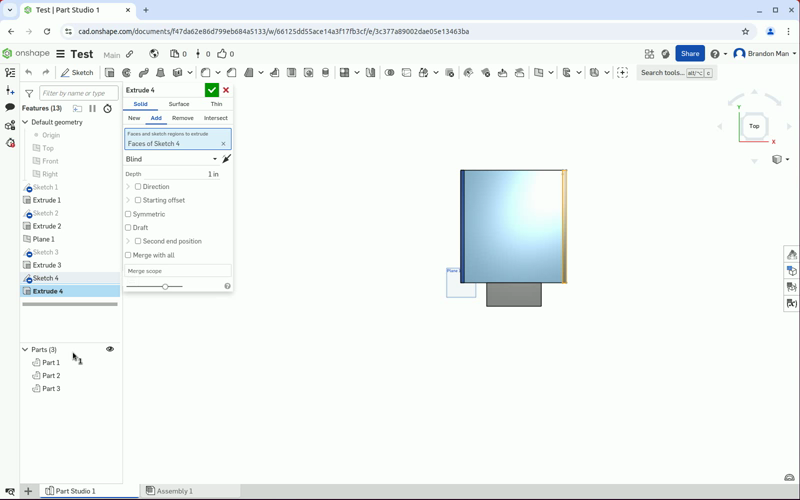
mouse_move(143, 106)
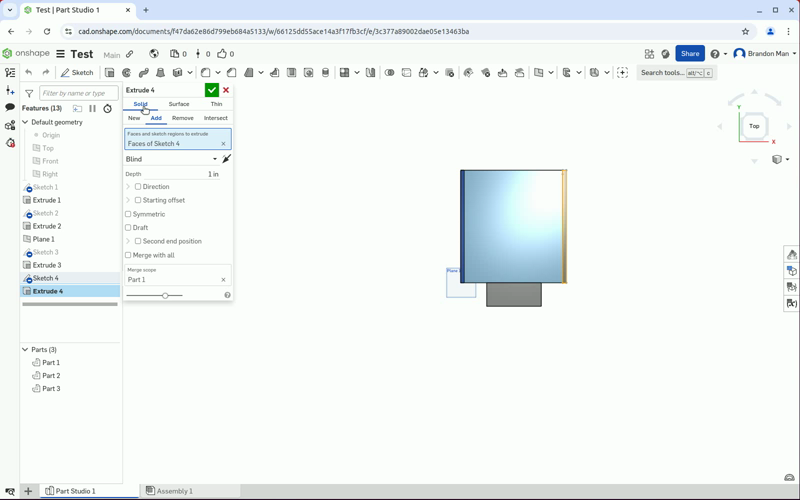
click(143, 106)
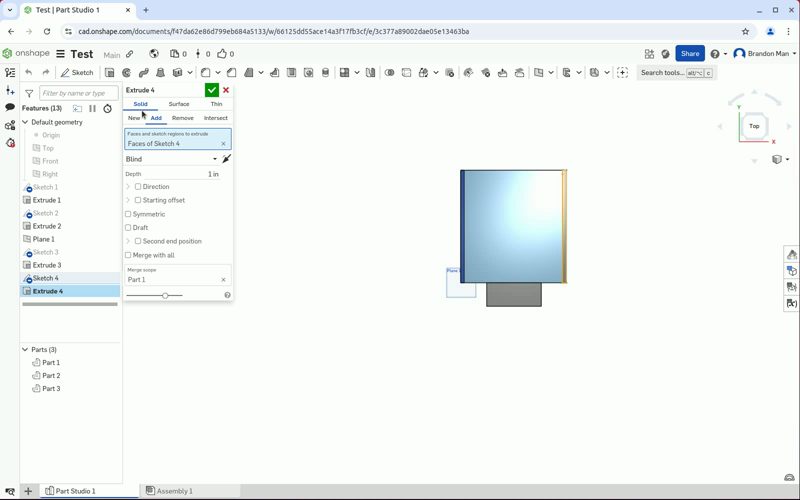
mouse_move(137, 120)
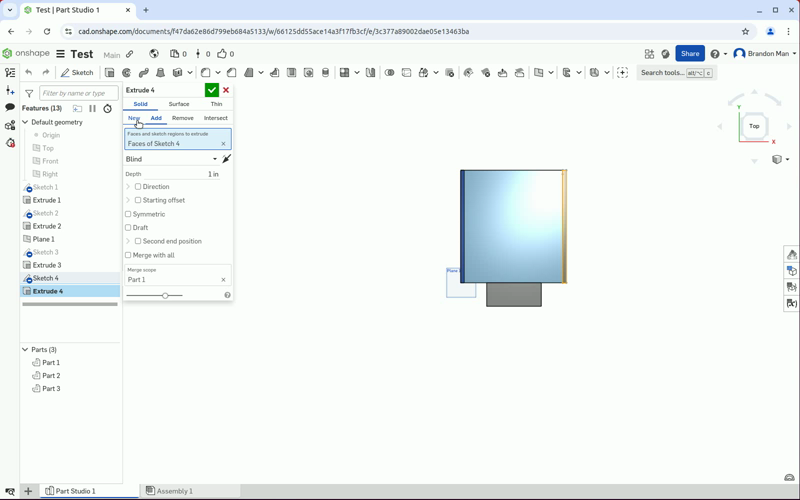
click(137, 120)
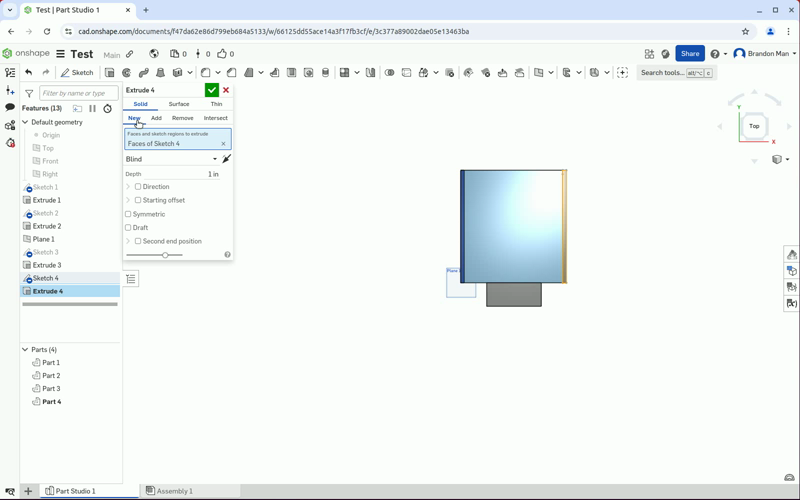
key(tab, 4)
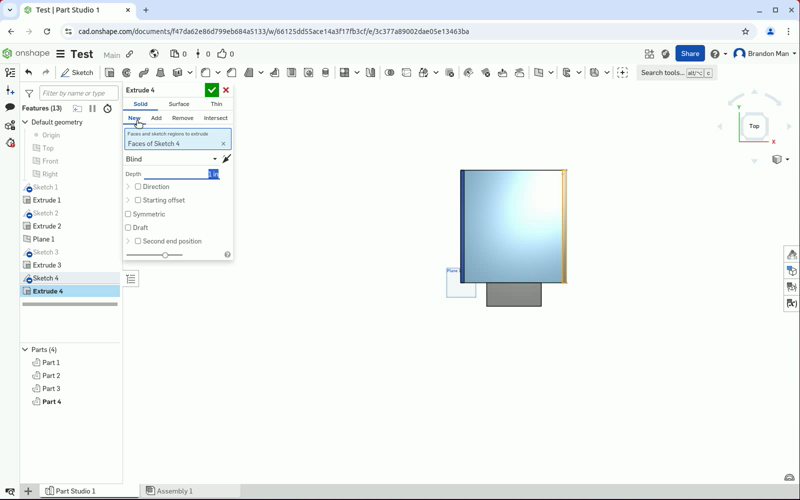
text(4.333)
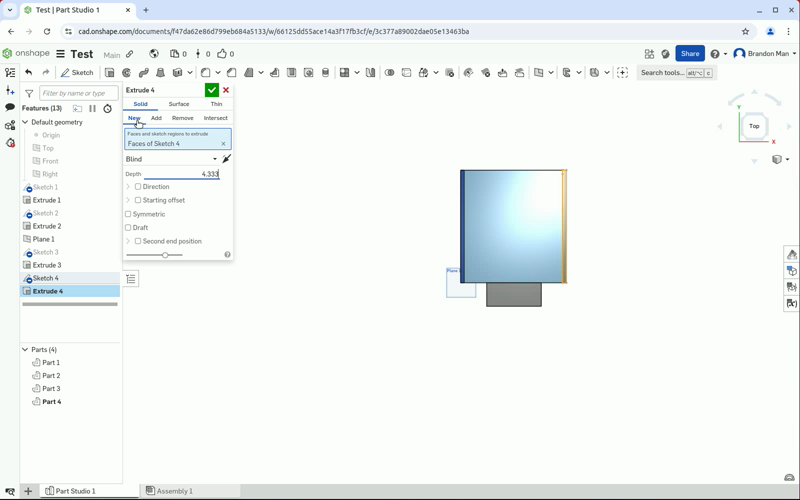
key(enter)
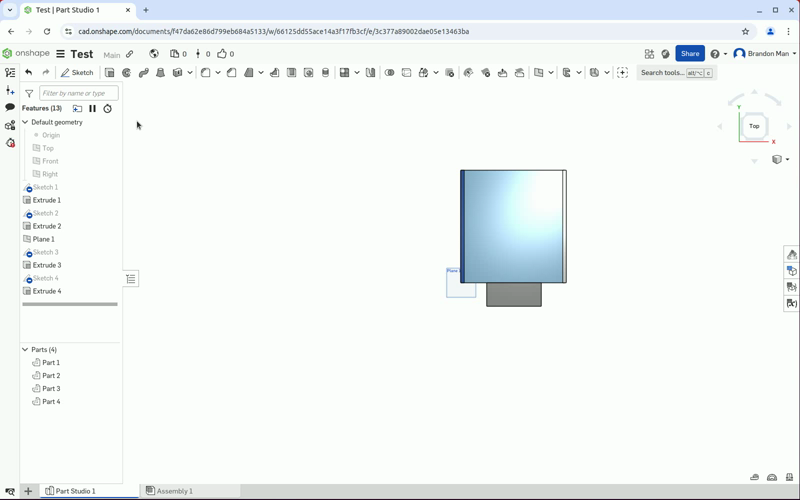
key(shift+h)
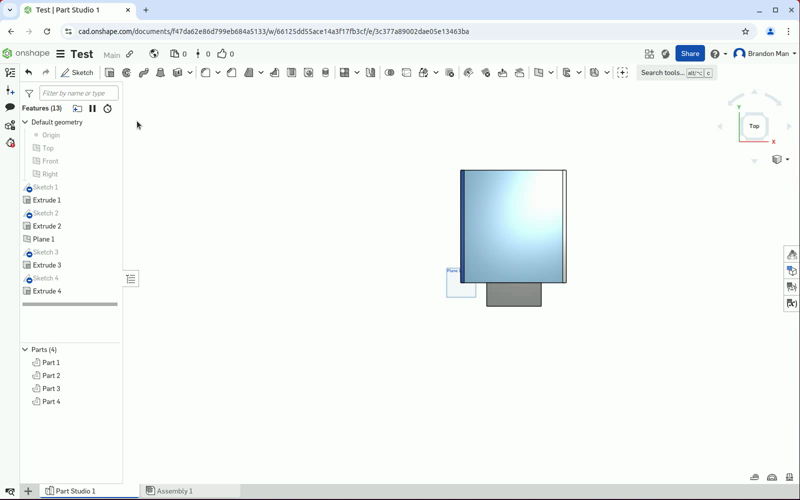
key(shift+h)
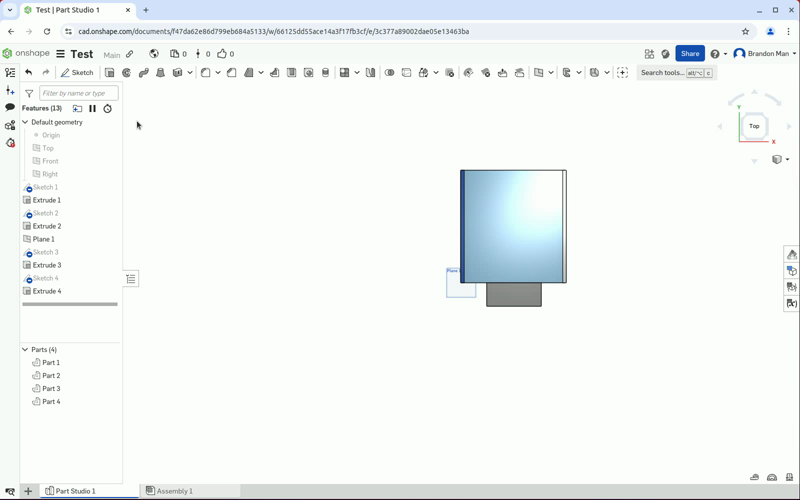
mouse_move(73, 189)
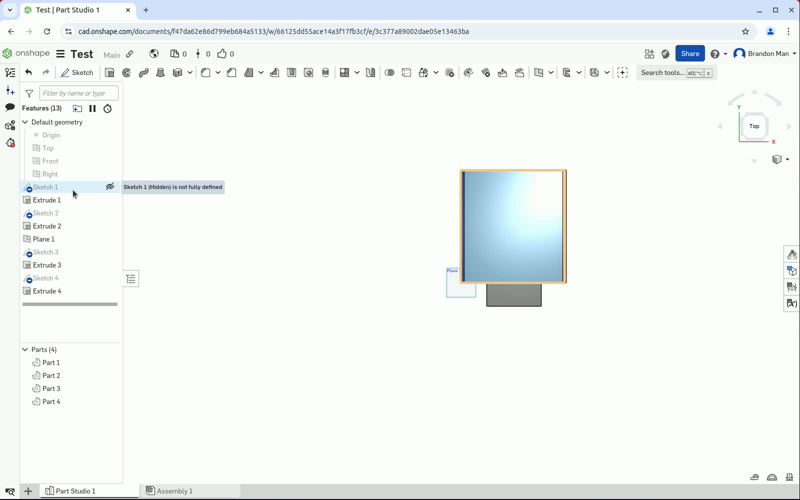
click(73, 189)
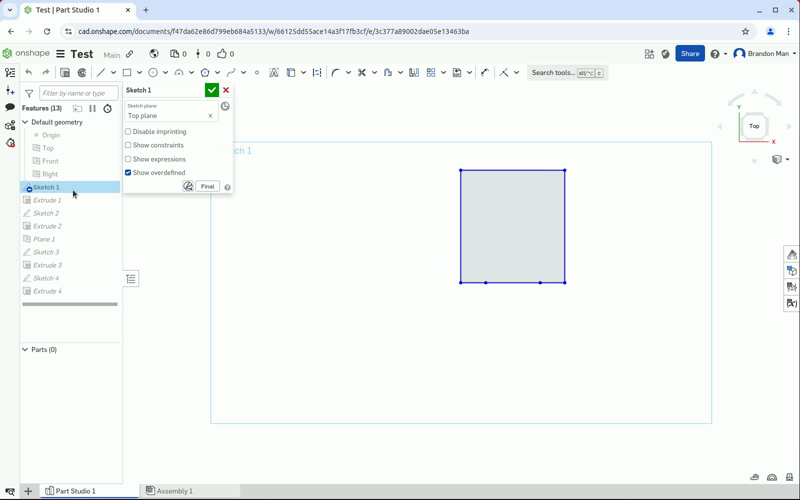
mouse_move(229, 92)
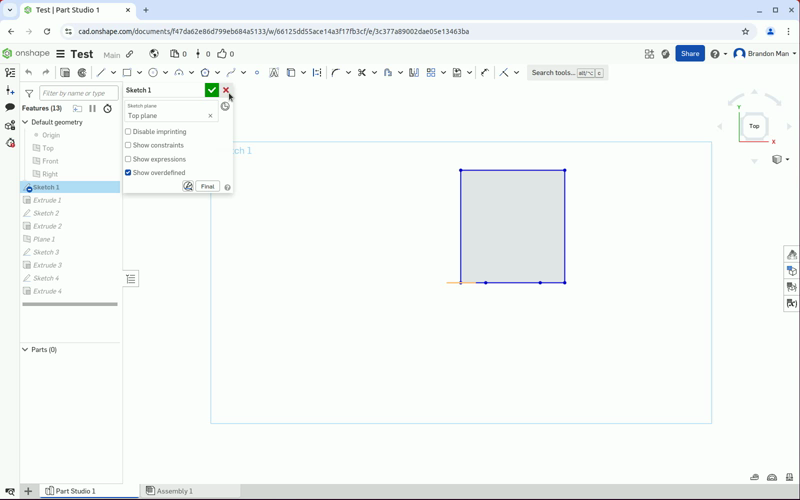
click(229, 92)
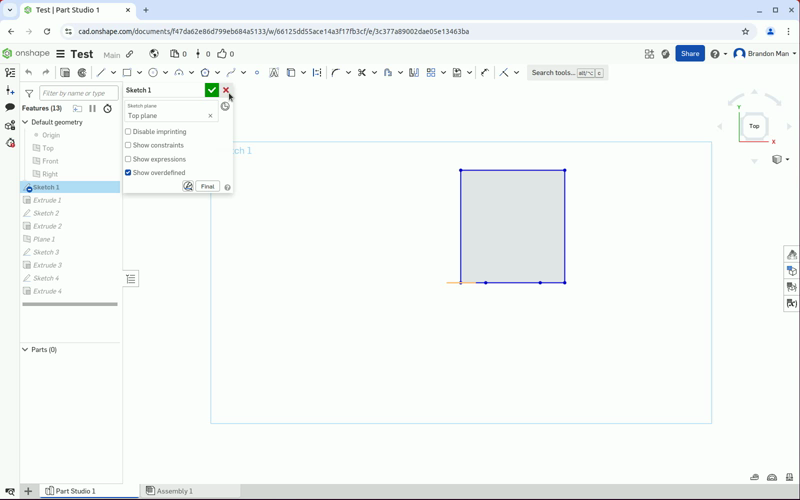
key(shift+s)
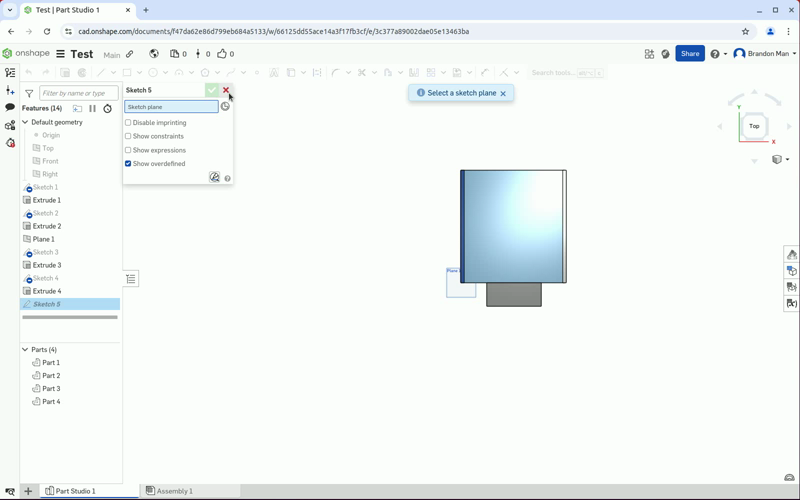
mouse_move(73, 241)
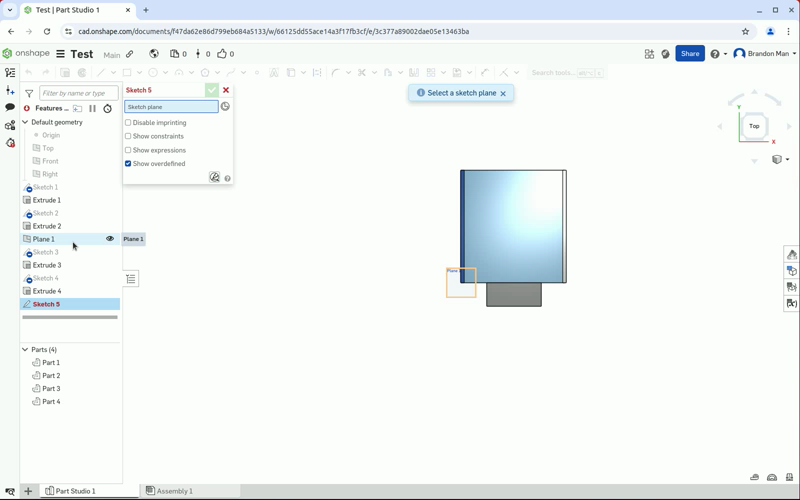
click(73, 241)
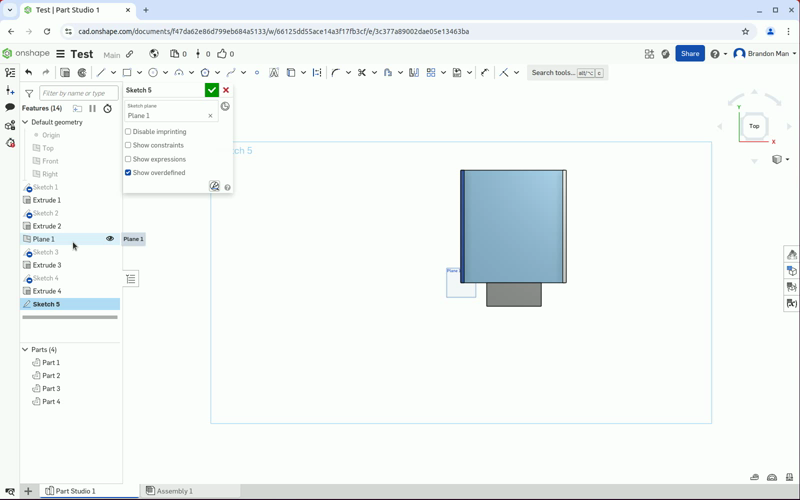
mouse_move(73, 352)
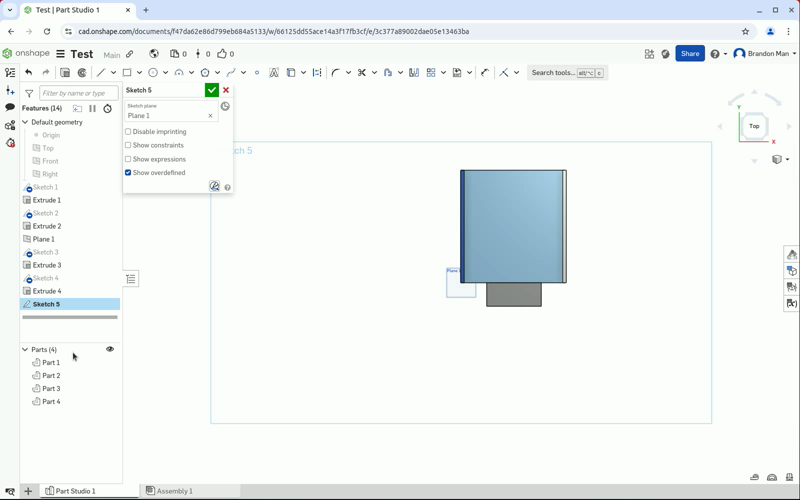
key(y)
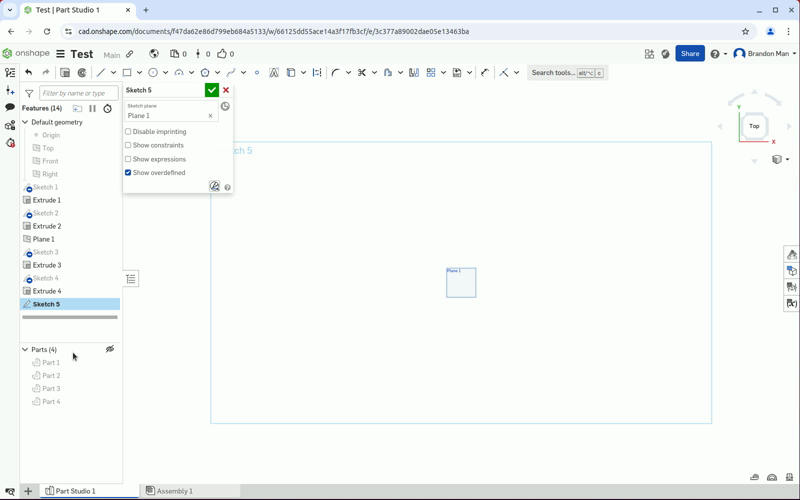
key(l)
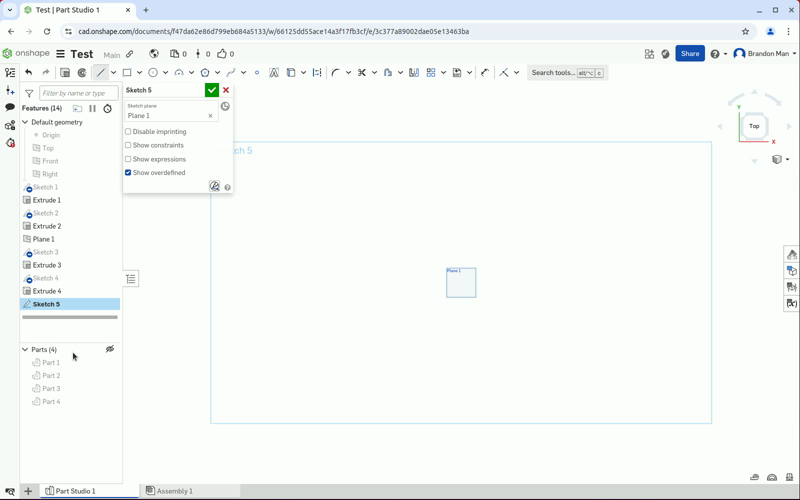
key_down(shift)
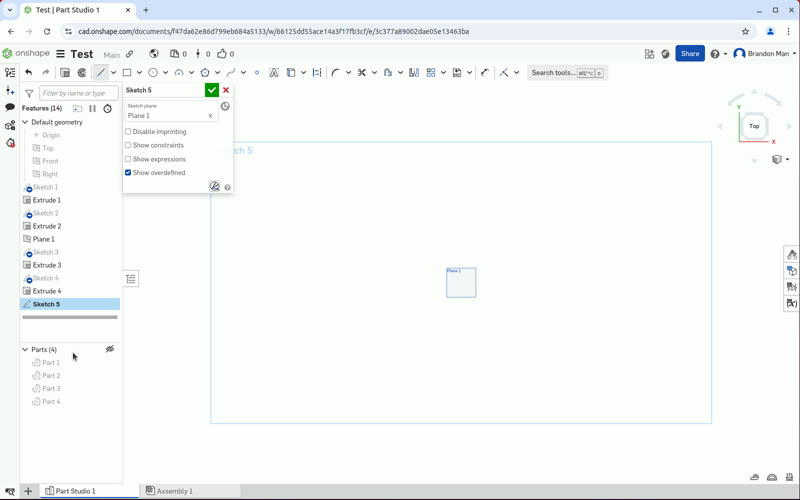
mouse_move(464, 174)
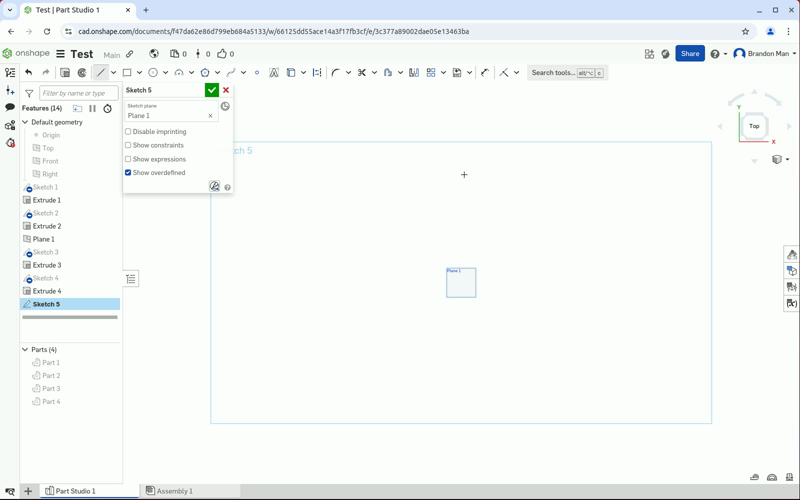
click(464, 174)
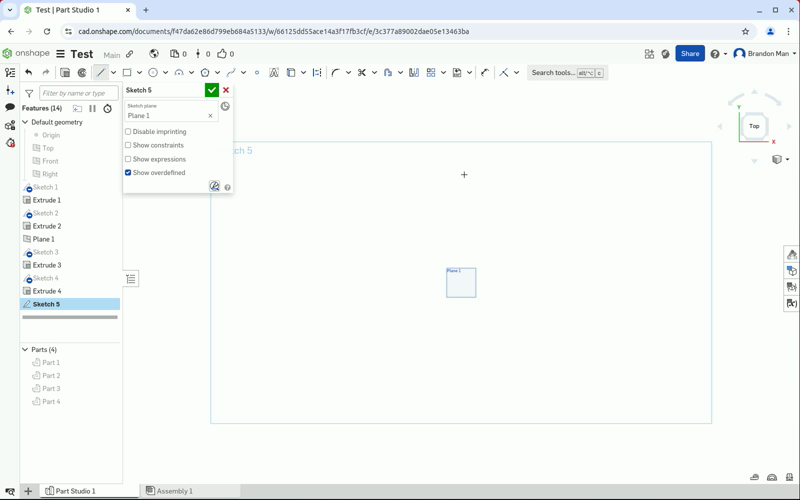
key_up(shift)
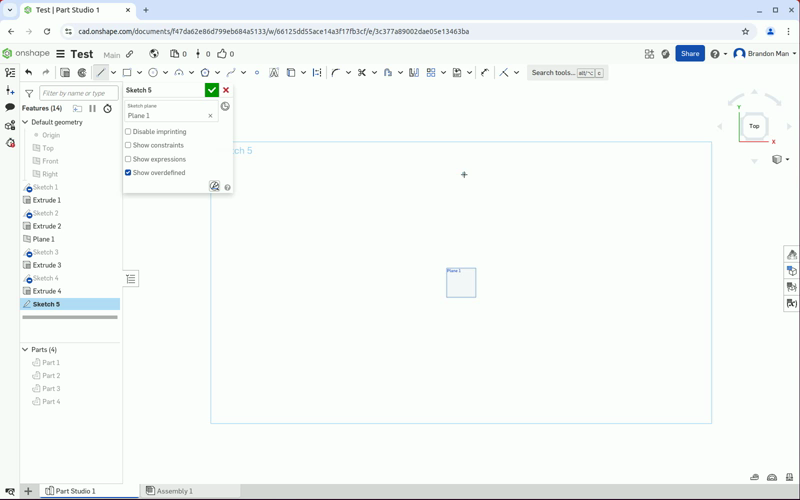
key_down(shift)
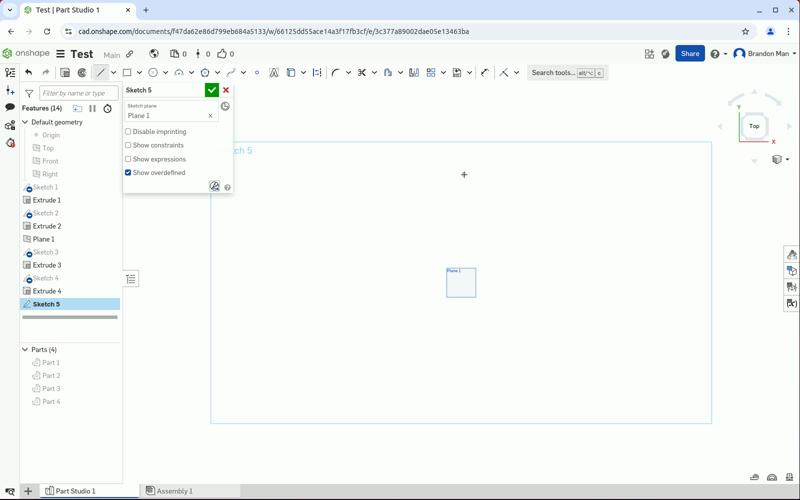
mouse_move(562, 174)
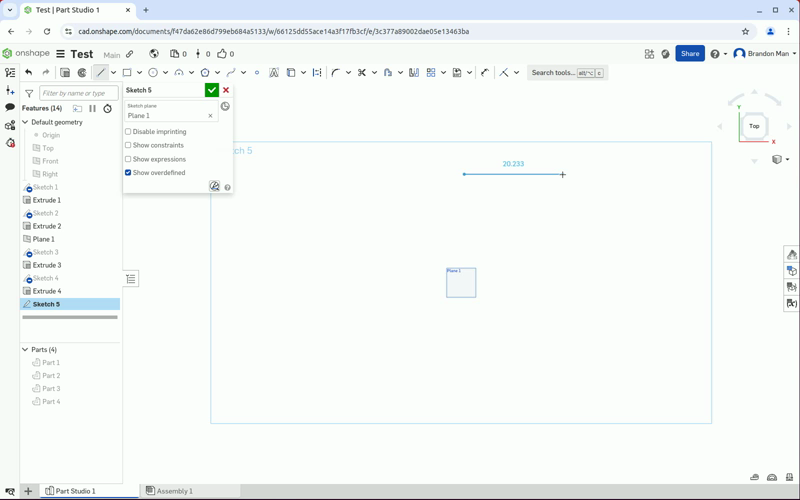
click(562, 174)
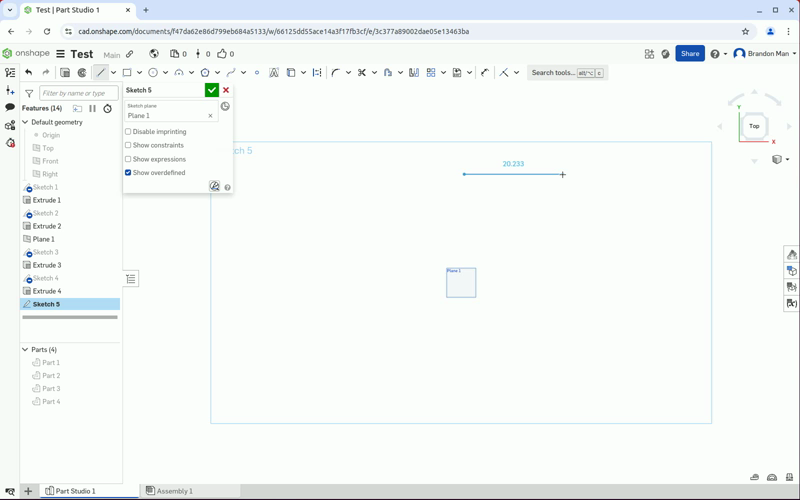
key_up(shift)
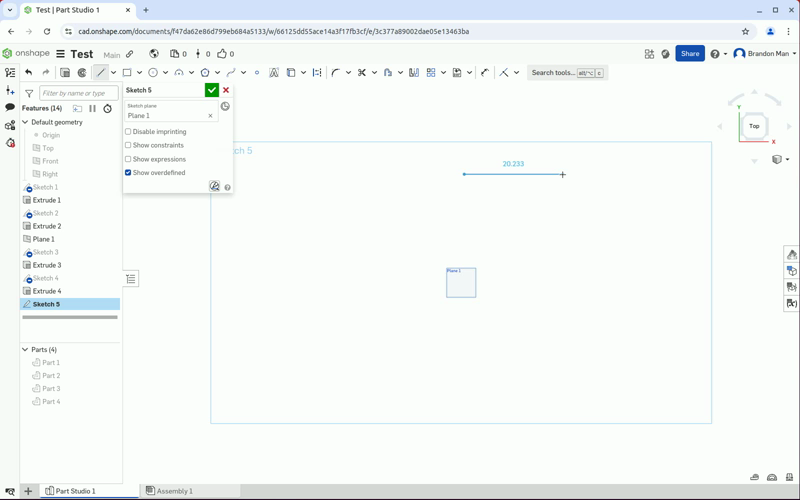
key_down(shift)
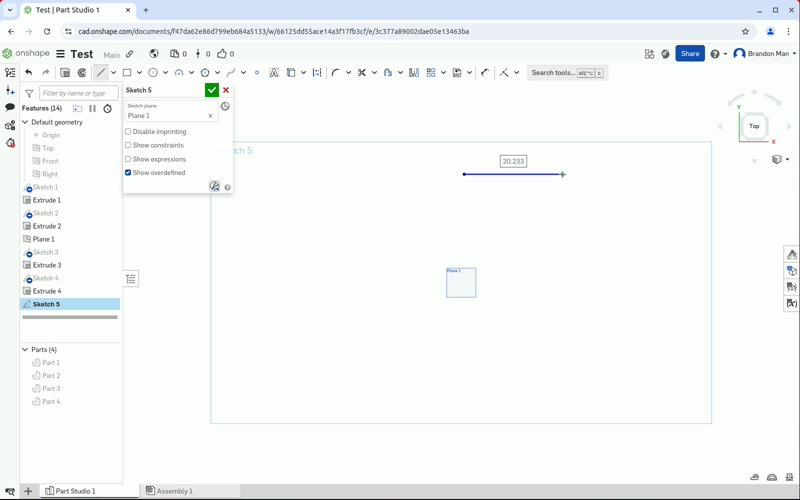
mouse_move(589, 174)
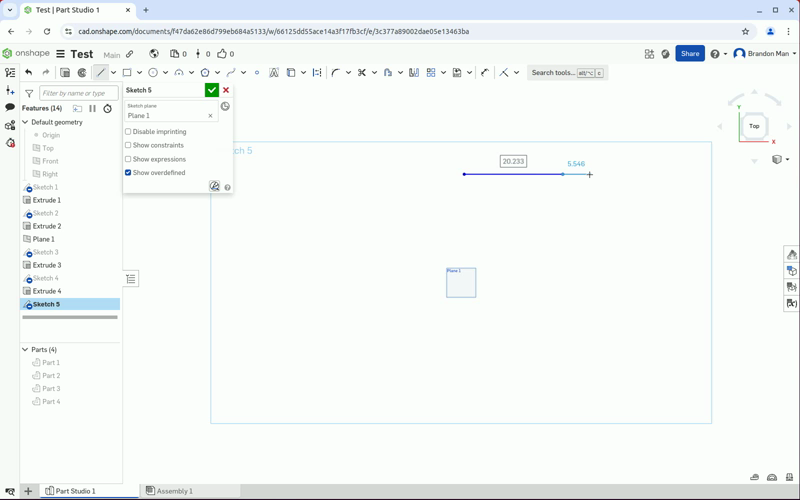
mouse_move(562, 170)
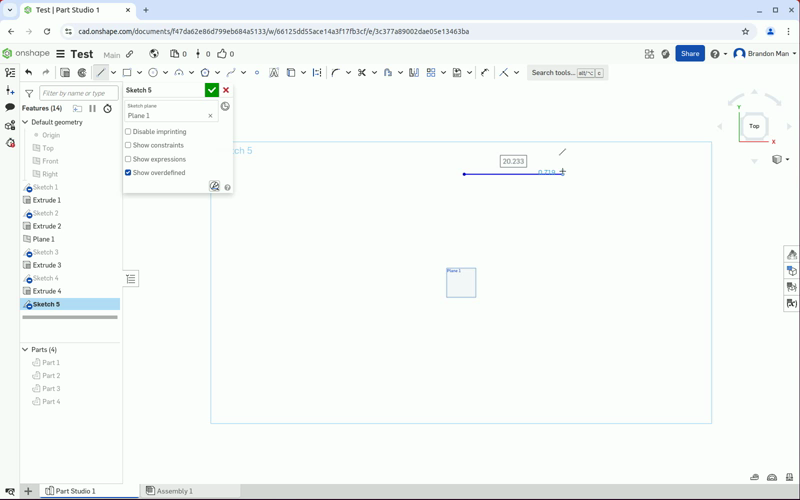
scroll(6)
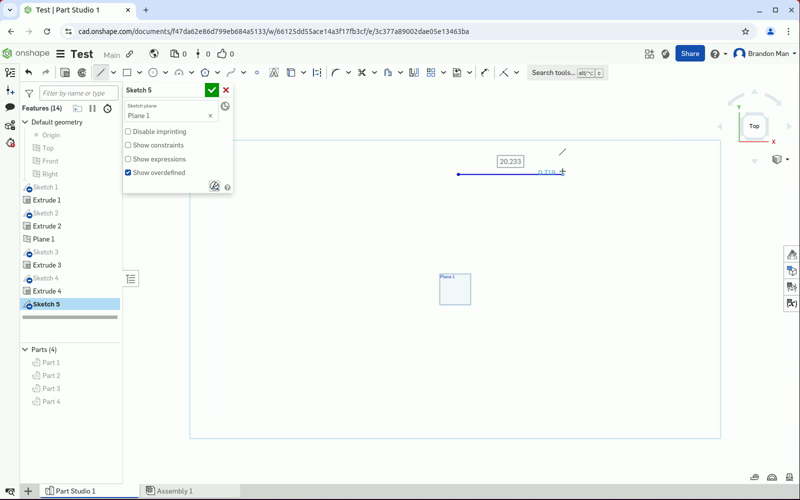
scroll(6)
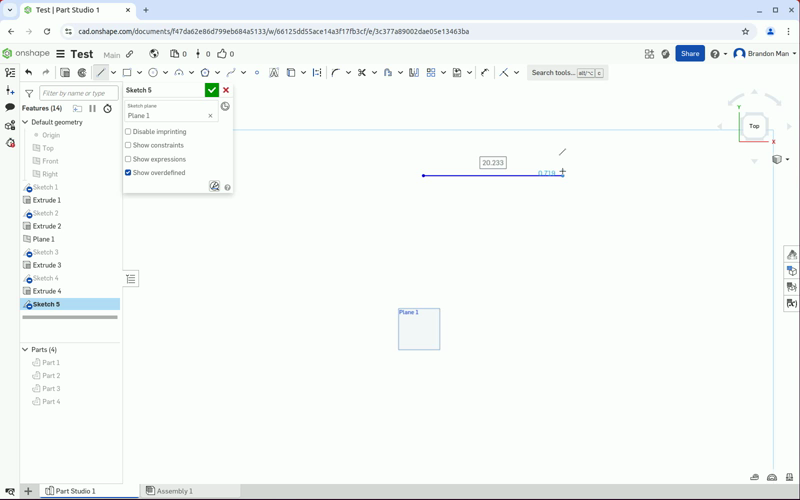
scroll(6)
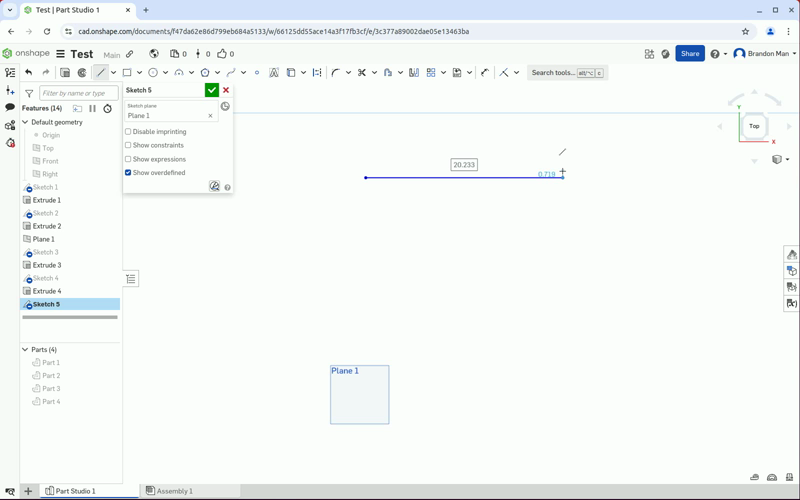
scroll(6)
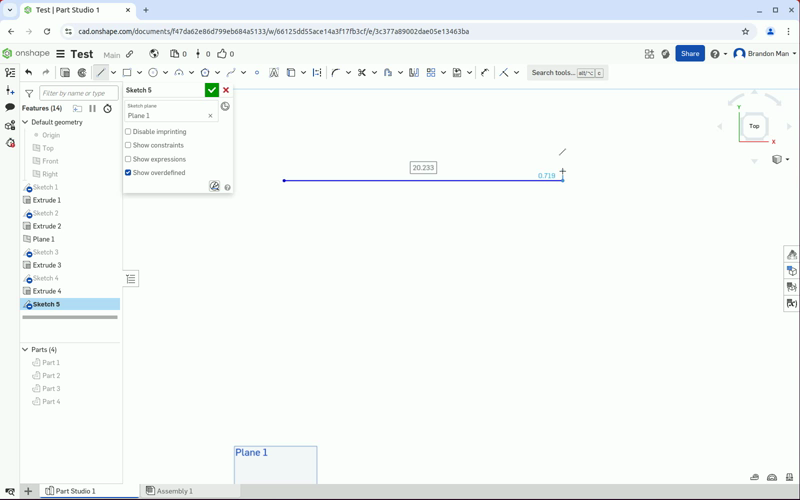
scroll(6)
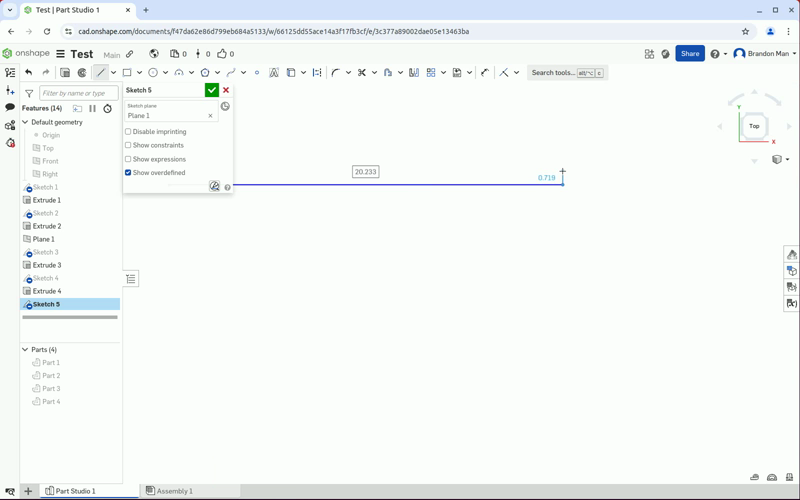
scroll(6)
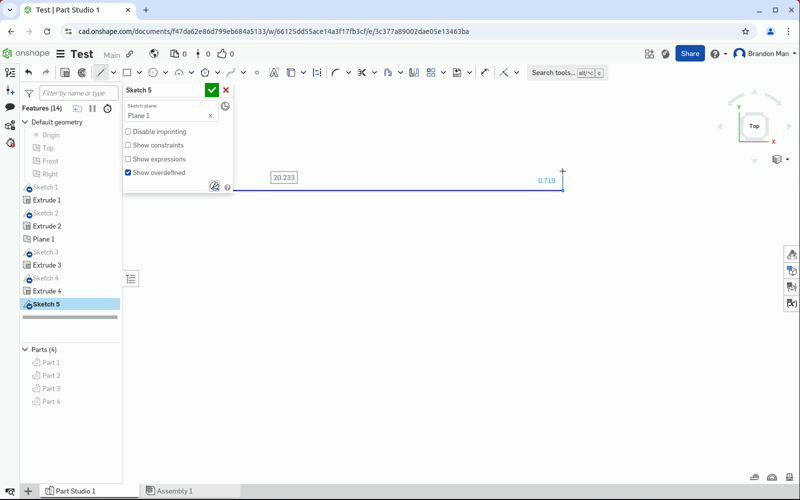
scroll(6)
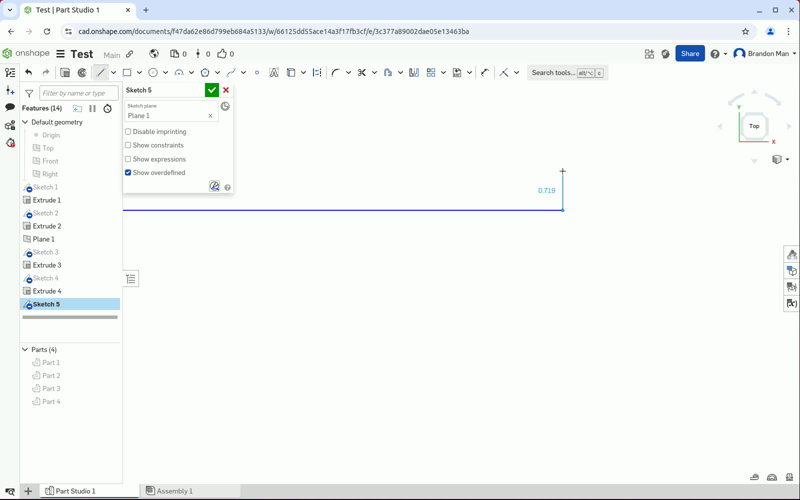
click(562, 170)
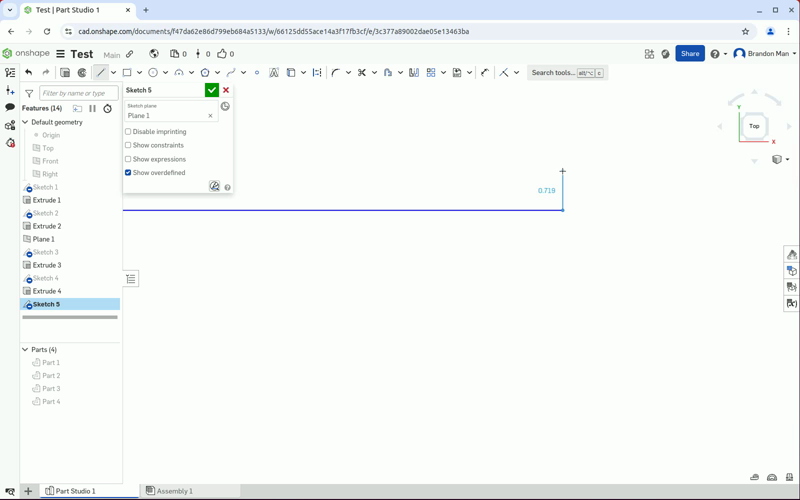
scroll(-6)
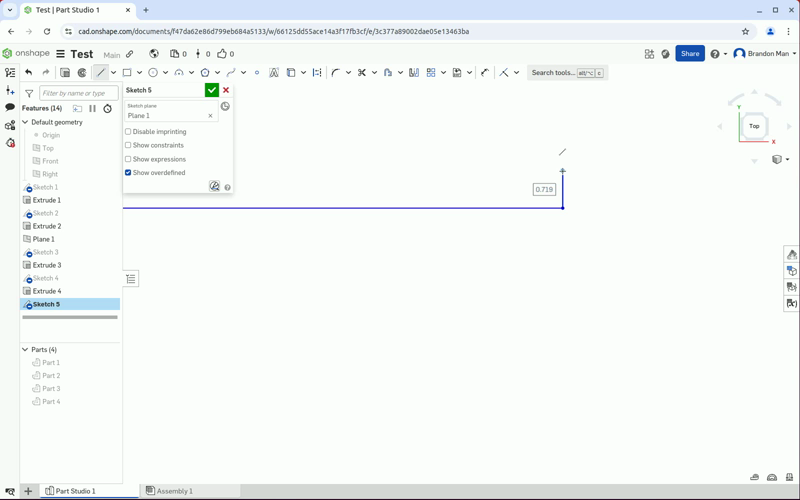
scroll(-6)
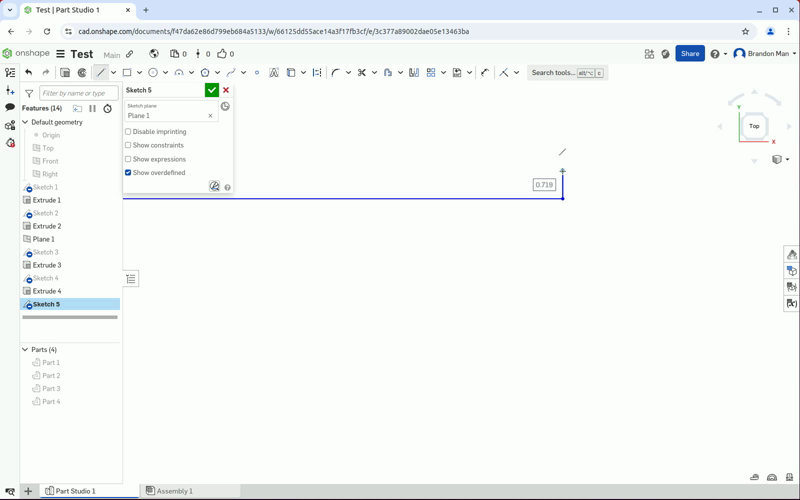
scroll(-6)
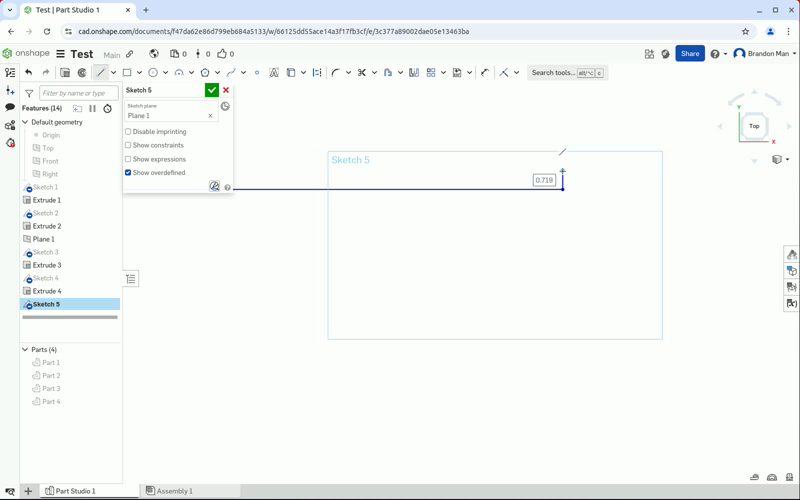
scroll(-6)
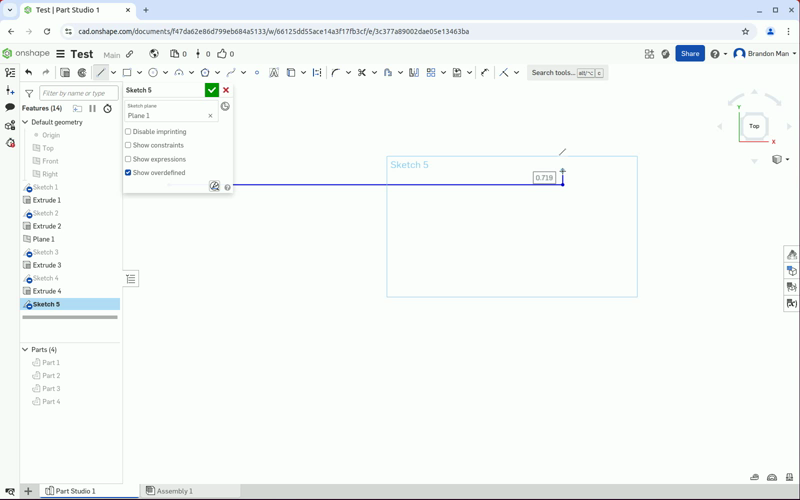
scroll(-6)
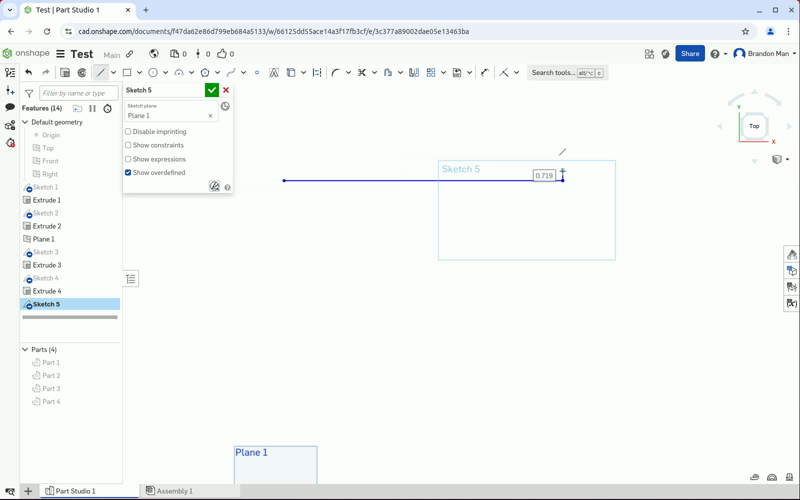
scroll(-6)
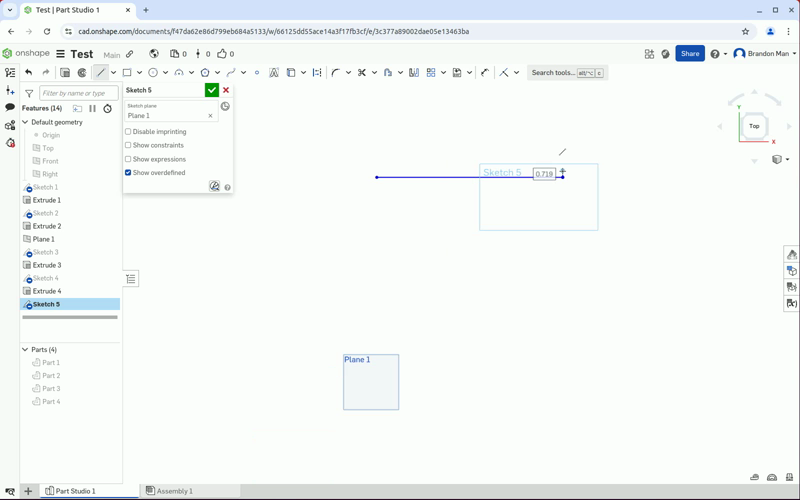
scroll(-6)
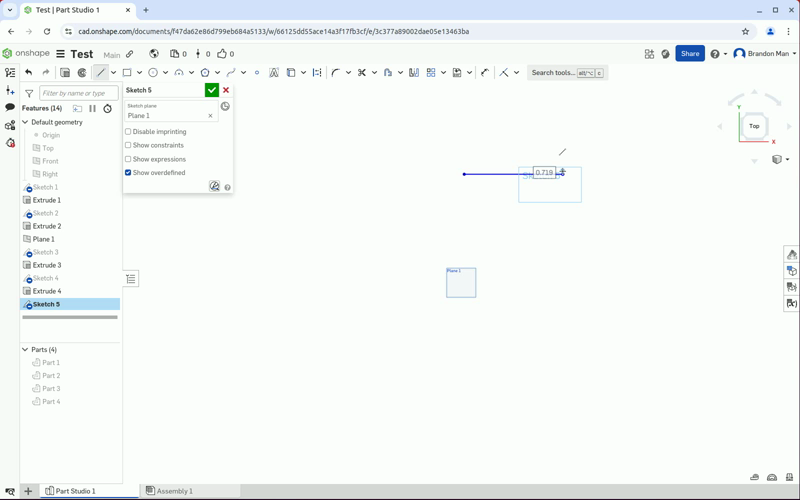
key_up(shift)
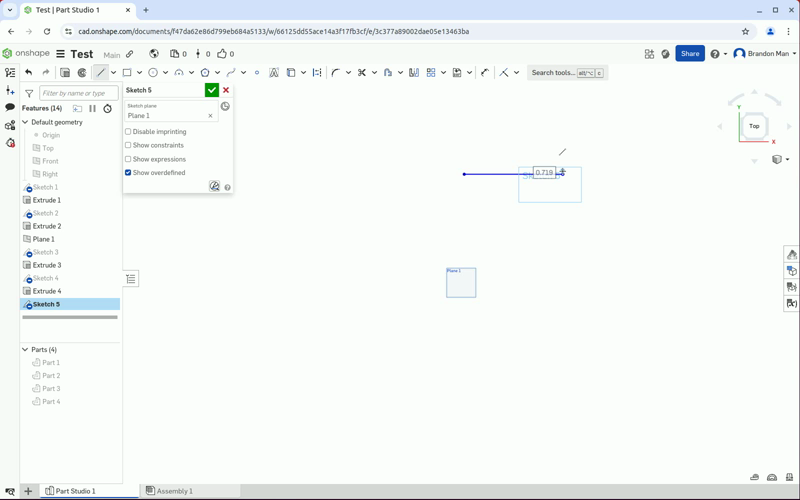
key_down(shift)
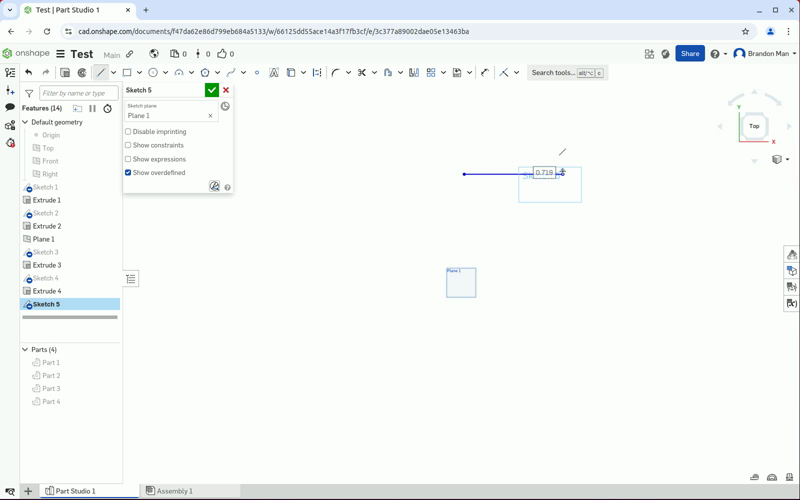
mouse_move(464, 170)
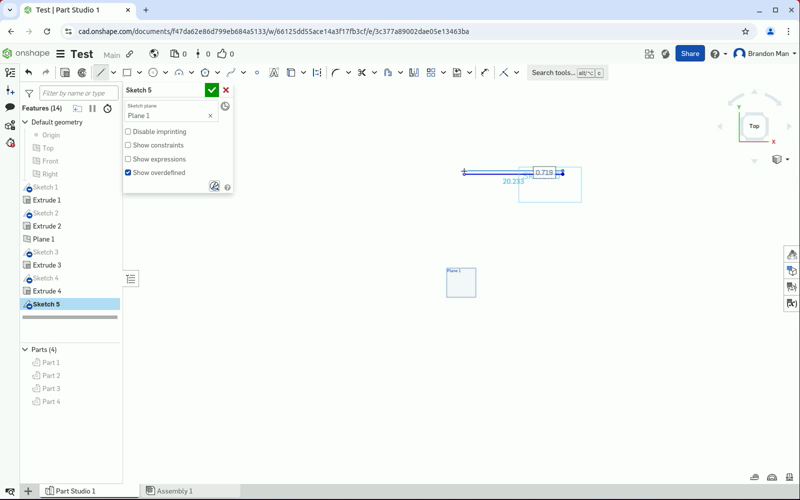
scroll(6)
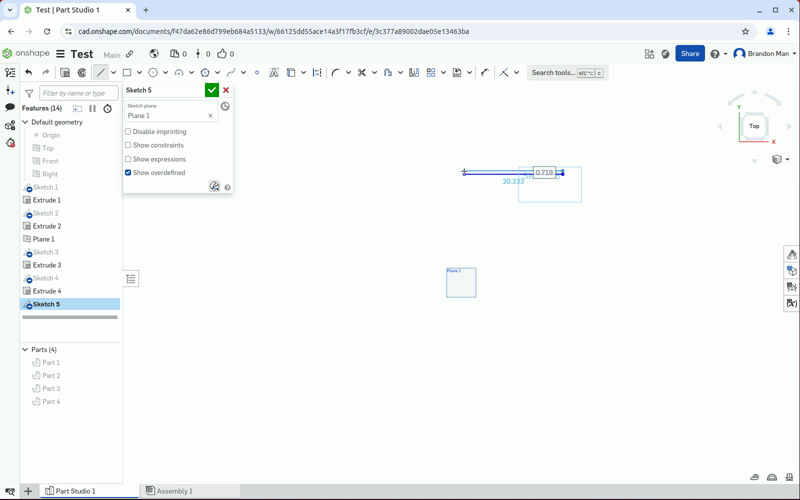
scroll(6)
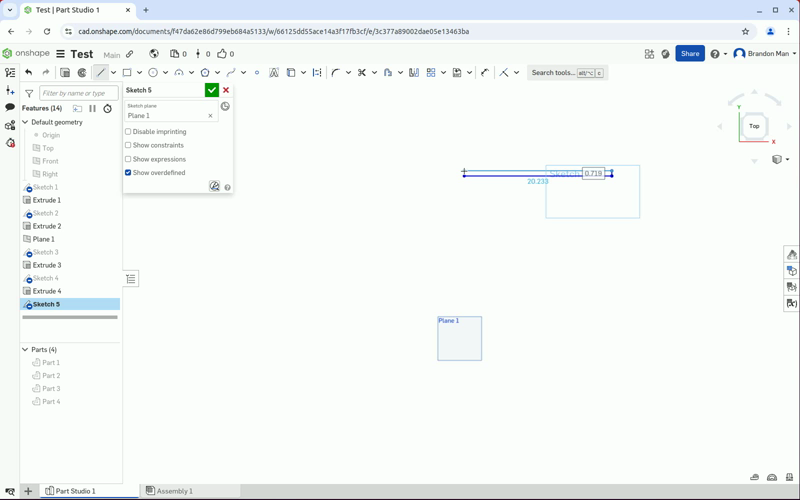
scroll(6)
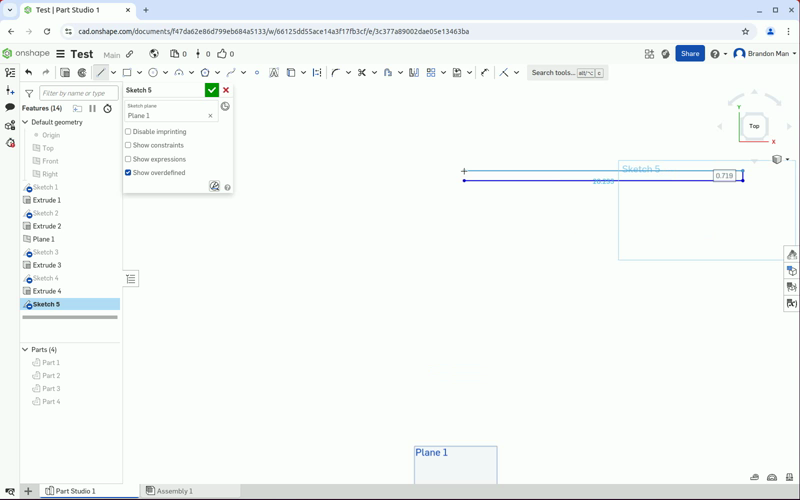
scroll(6)
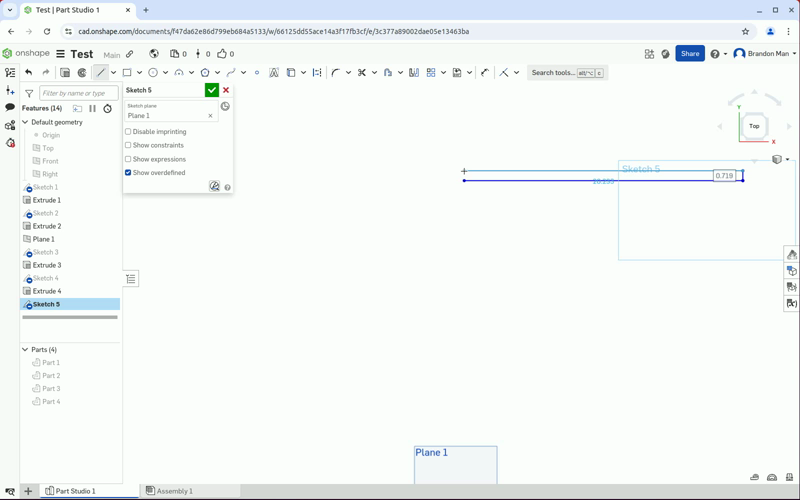
scroll(6)
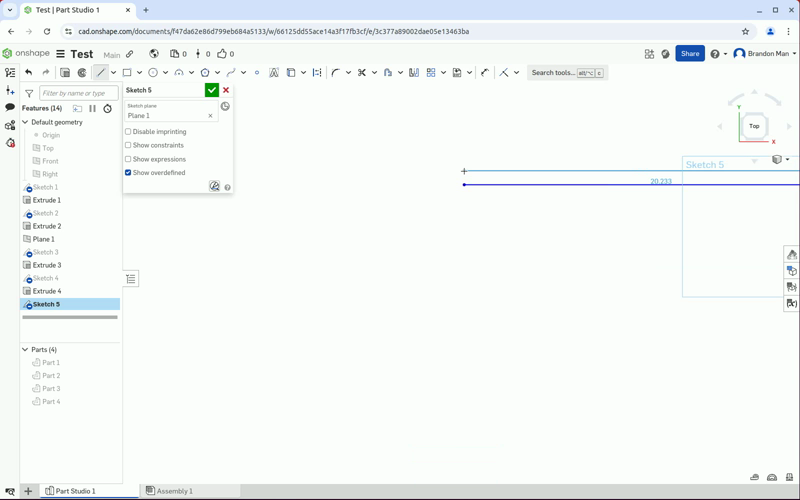
scroll(6)
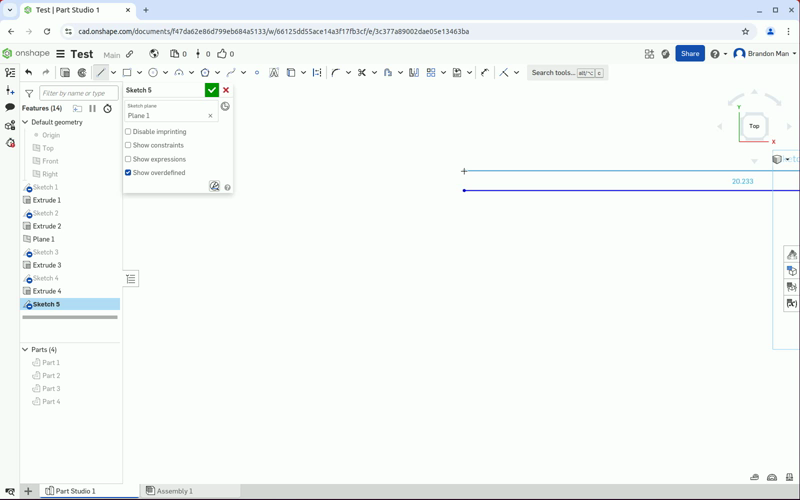
scroll(6)
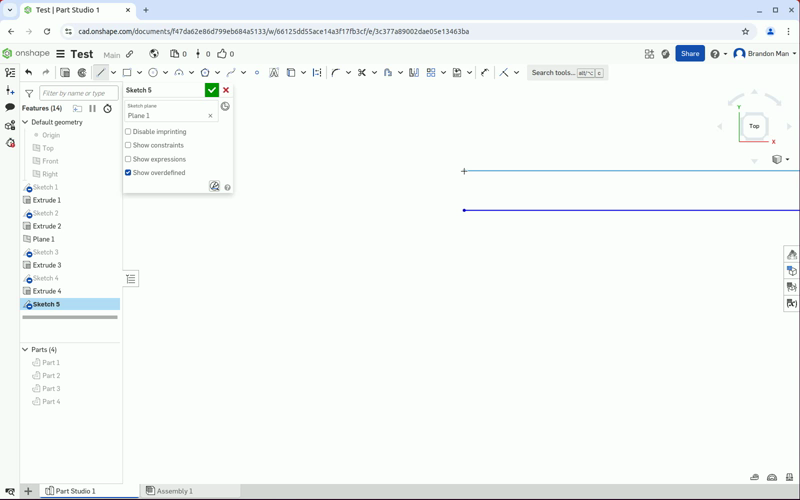
click(464, 170)
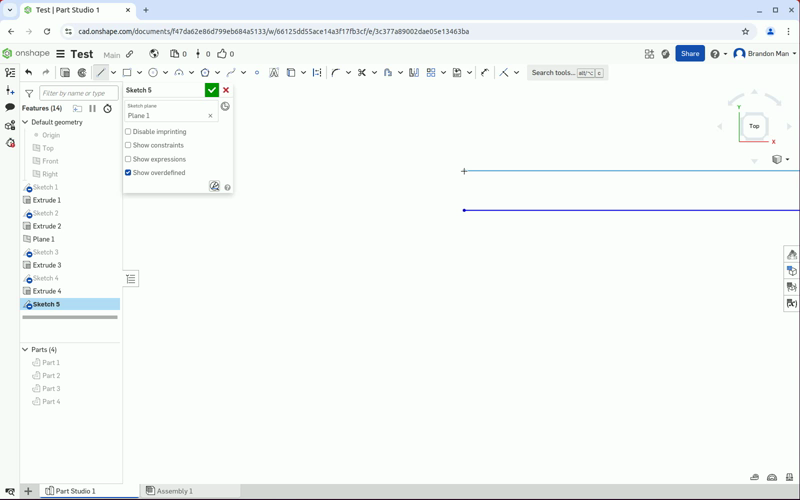
scroll(-6)
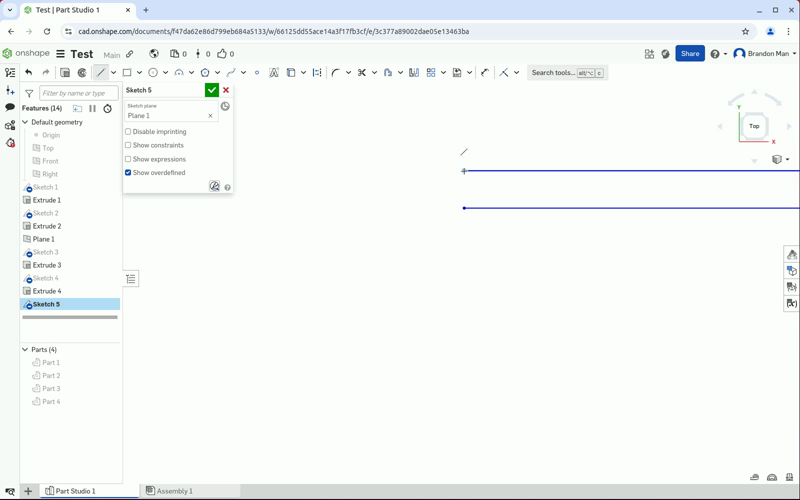
scroll(-6)
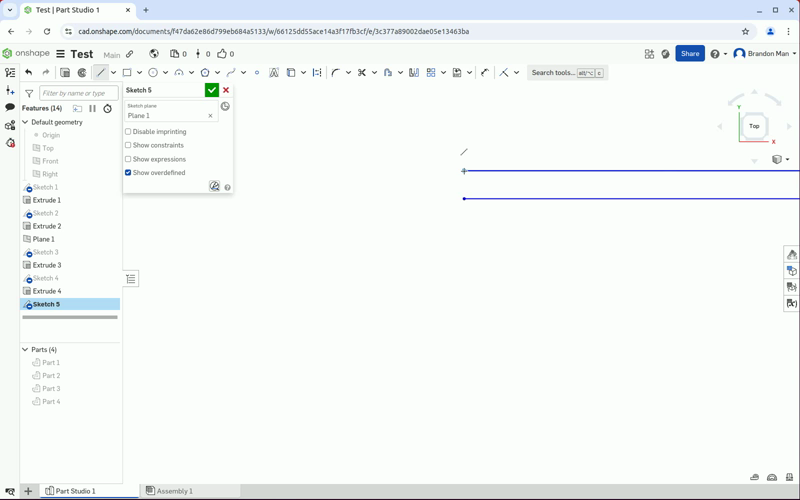
scroll(-6)
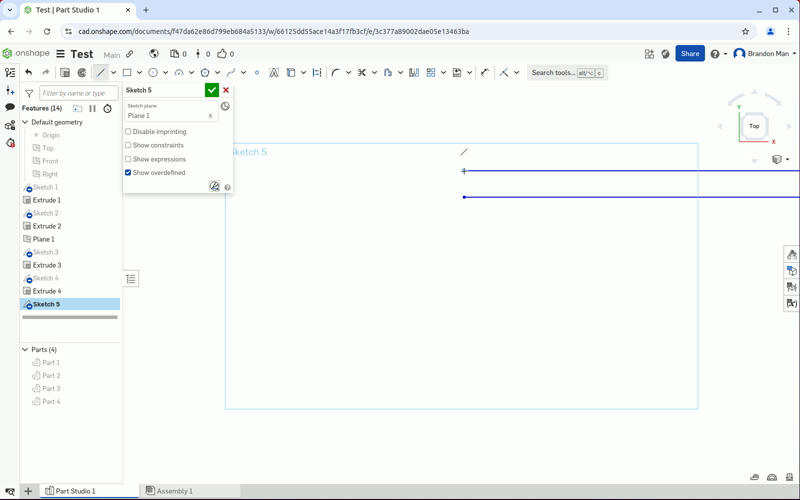
scroll(-6)
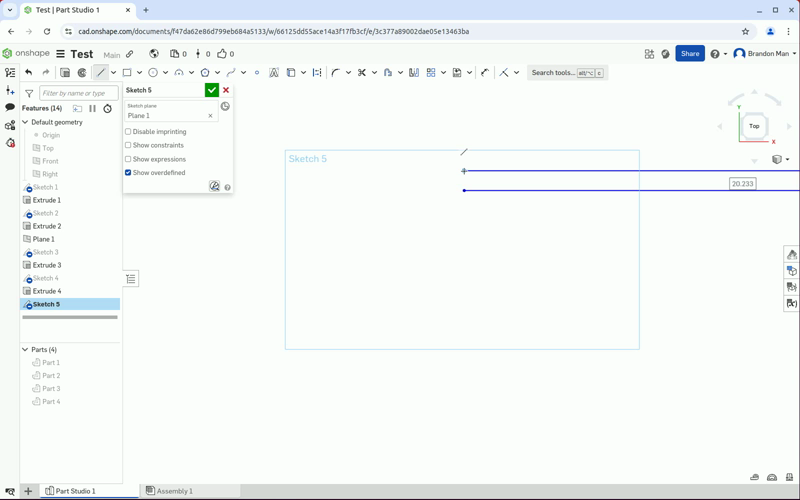
scroll(-6)
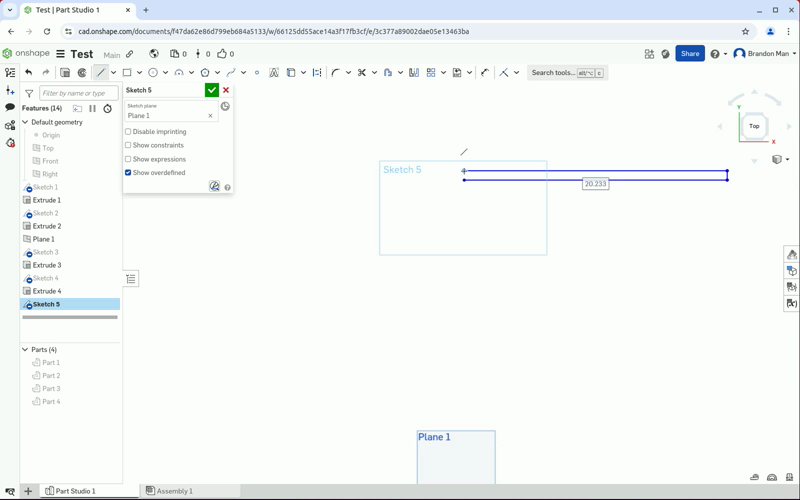
scroll(-6)
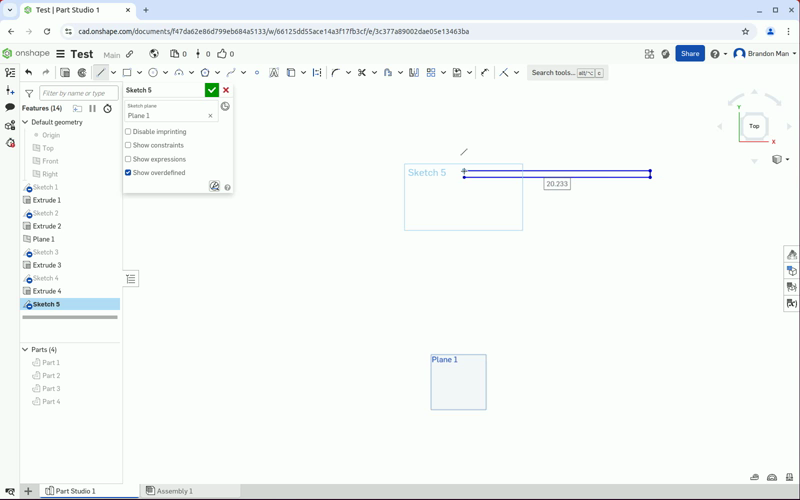
scroll(-6)
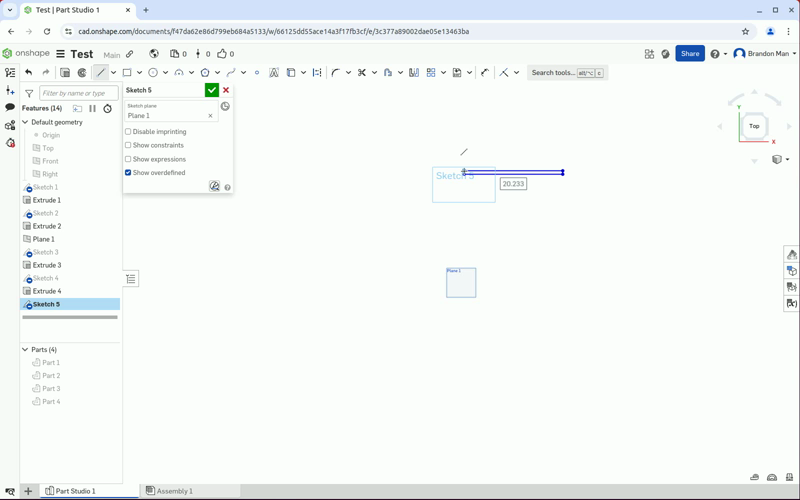
key_up(shift)
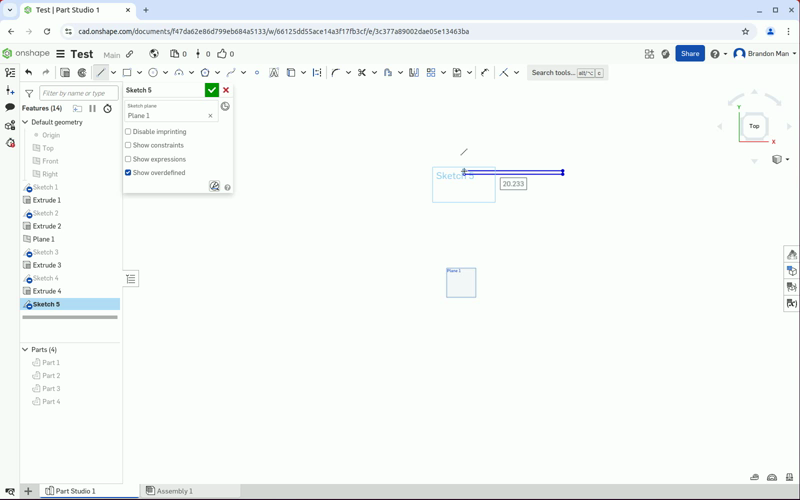
mouse_move(494, 170)
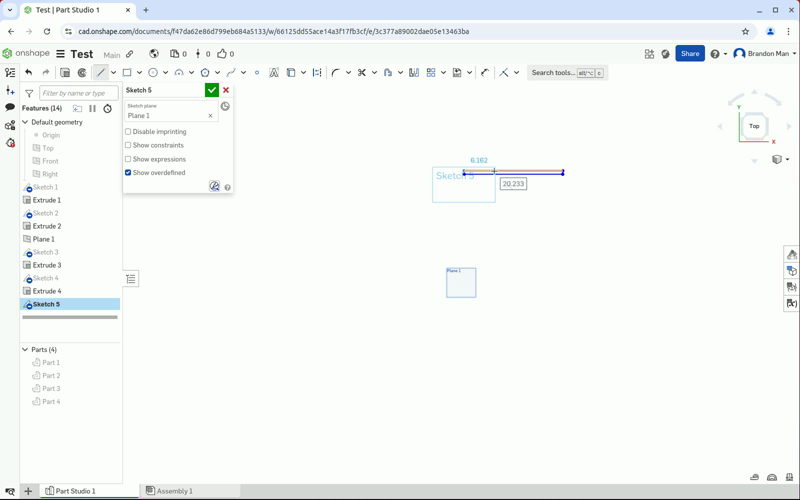
key_down(shift)
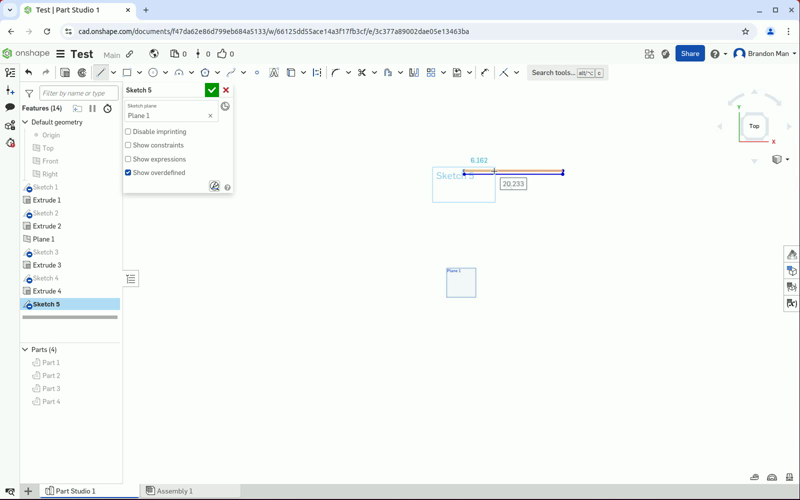
mouse_move(464, 174)
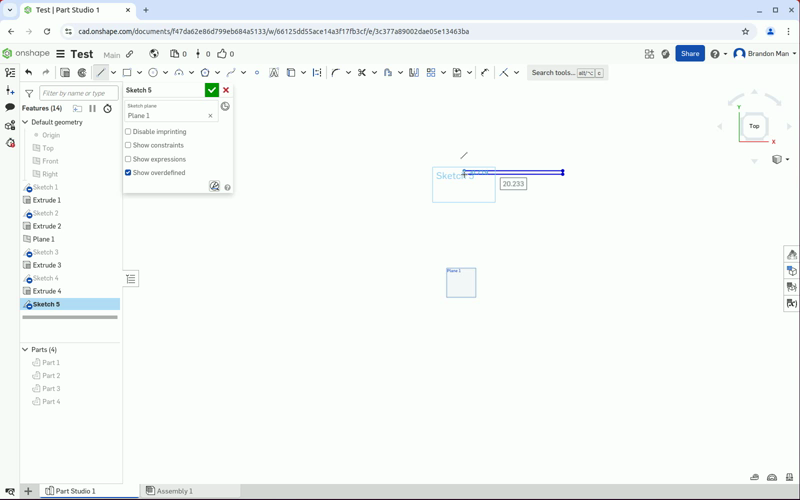
scroll(6)
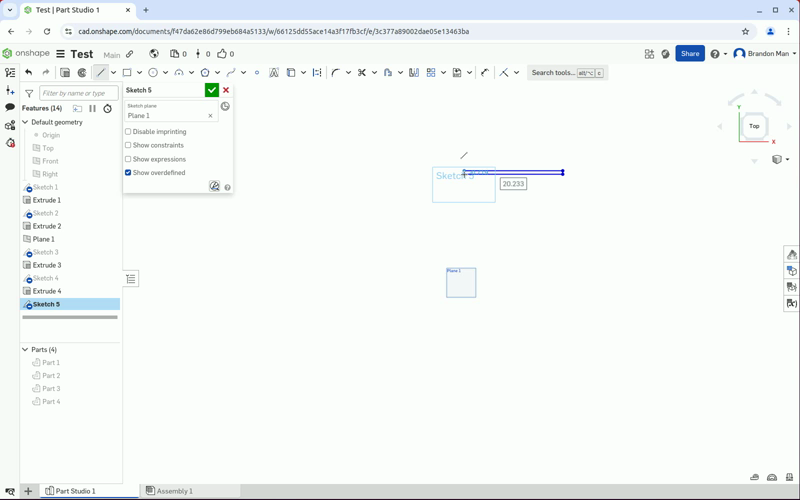
scroll(6)
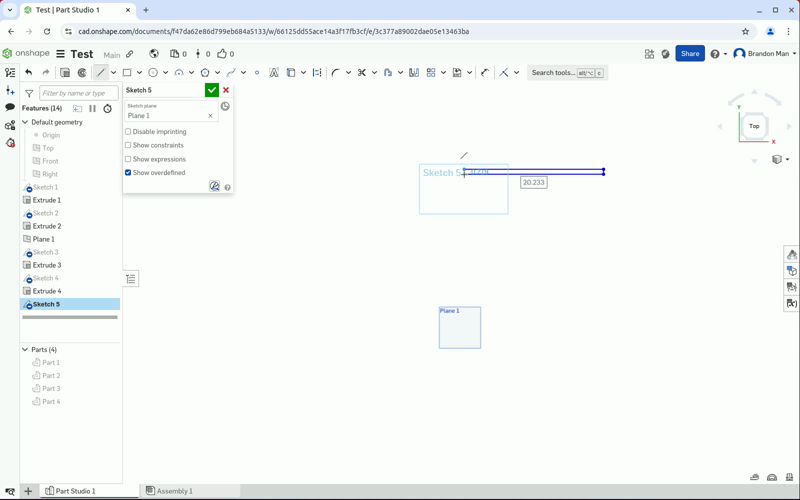
scroll(6)
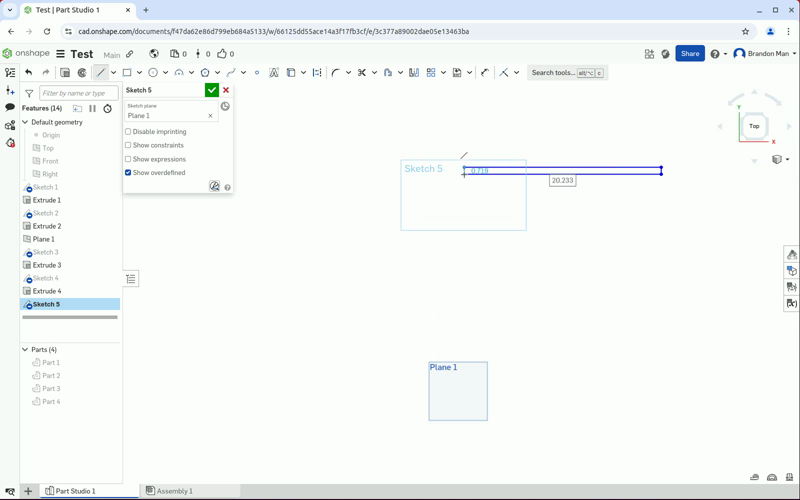
scroll(6)
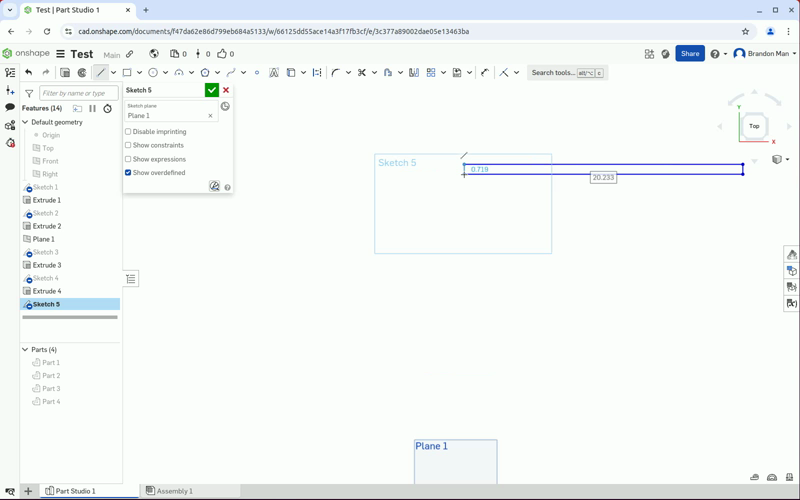
scroll(6)
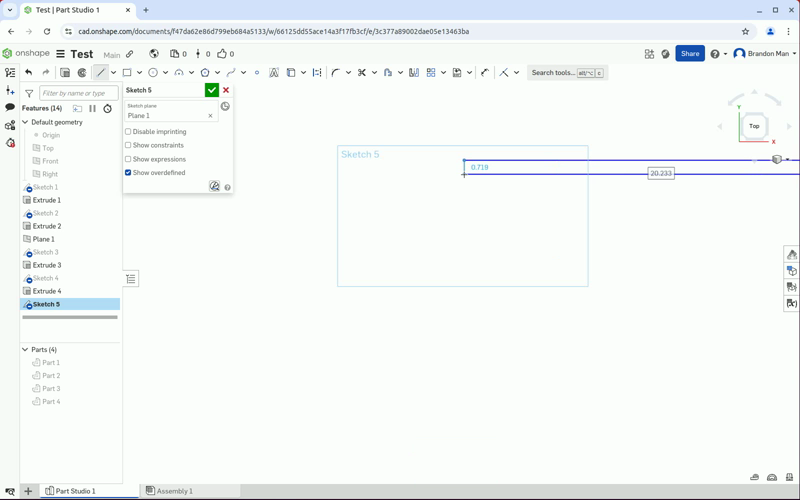
scroll(6)
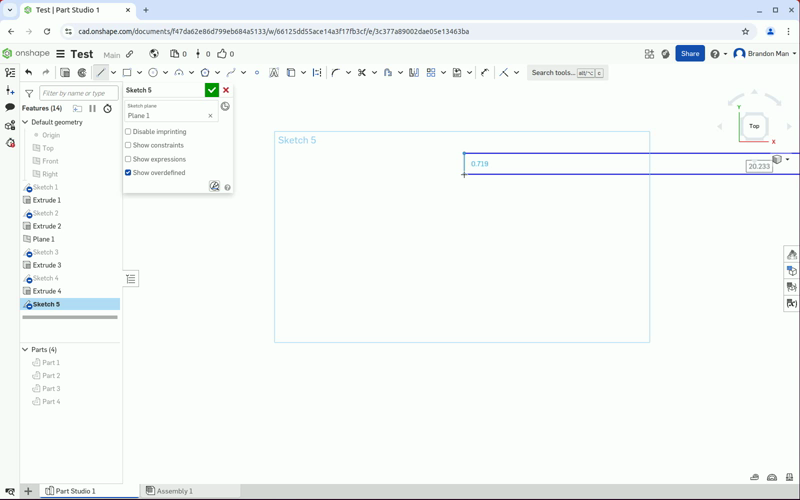
scroll(6)
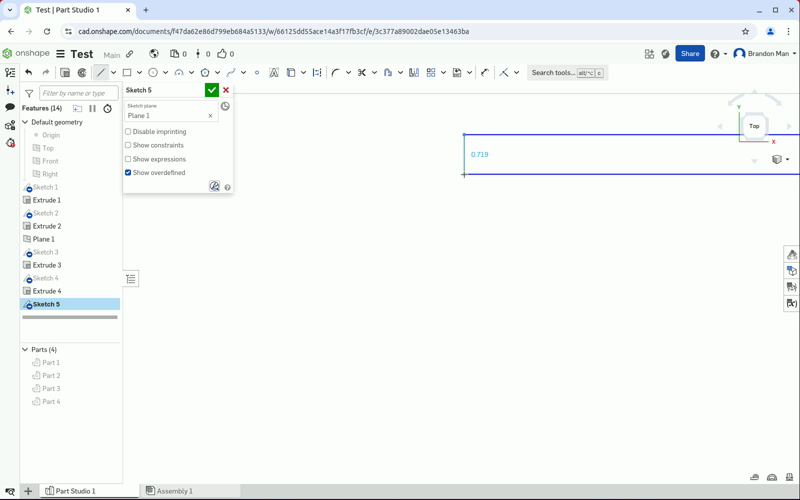
key_up(shift)
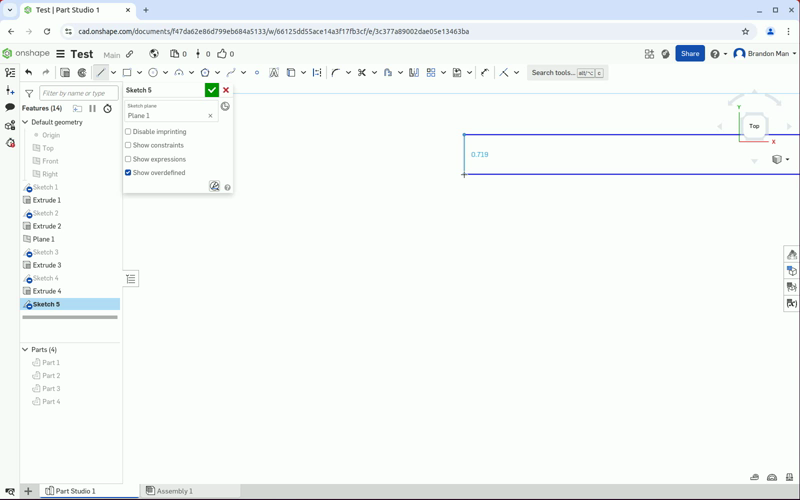
click(464, 174)
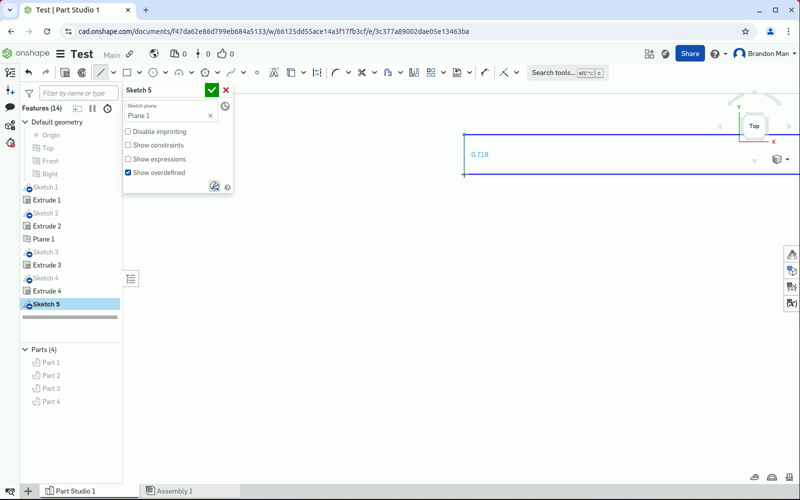
scroll(-6)
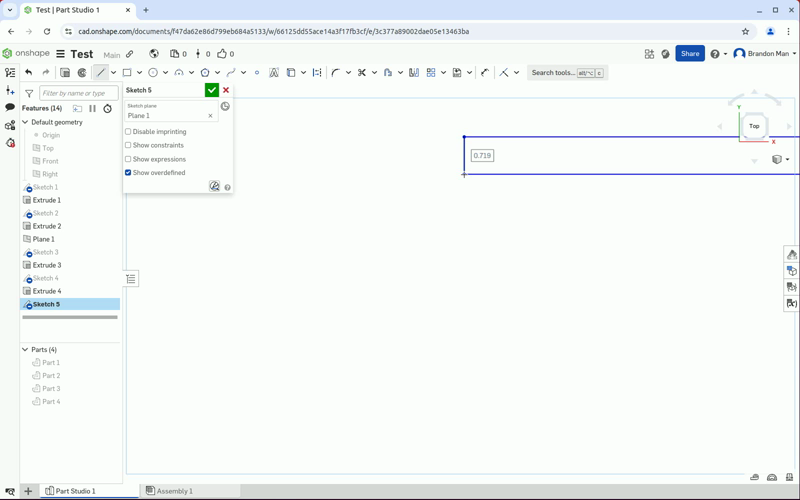
scroll(-6)
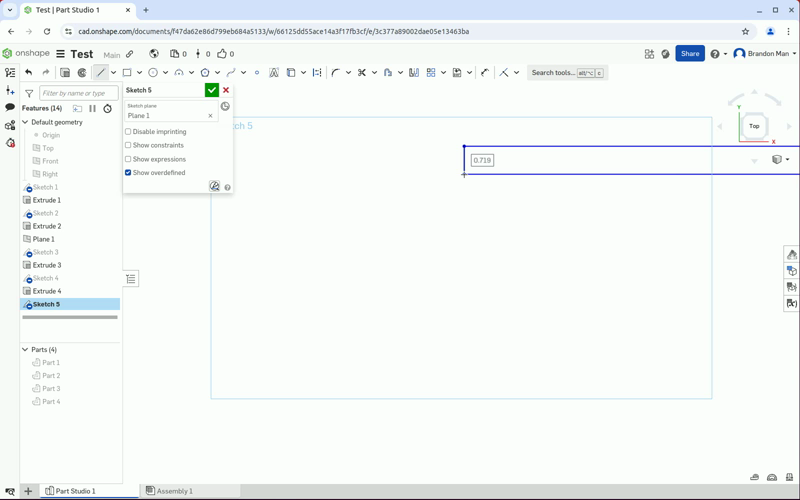
scroll(-6)
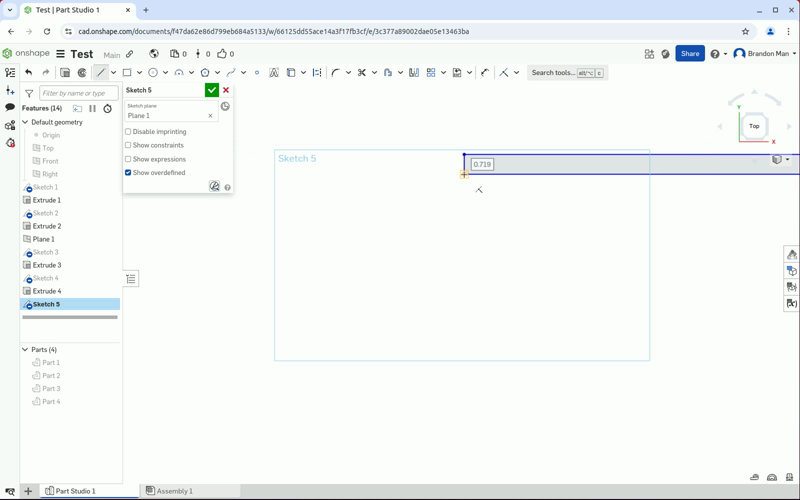
scroll(-6)
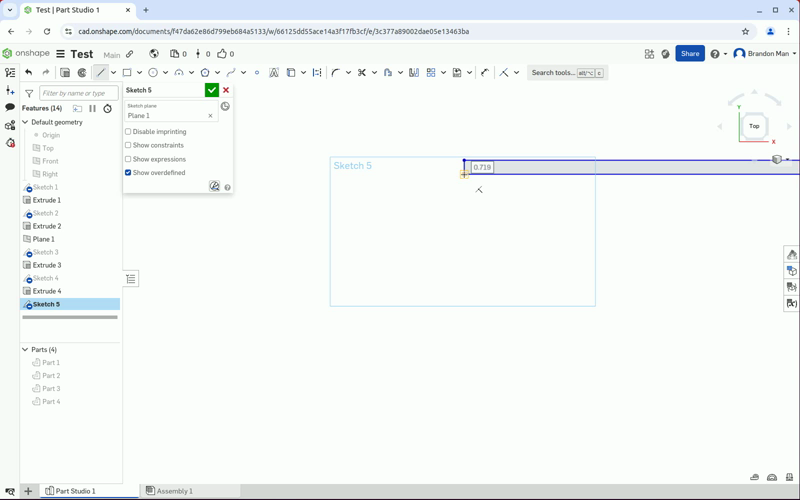
scroll(-6)
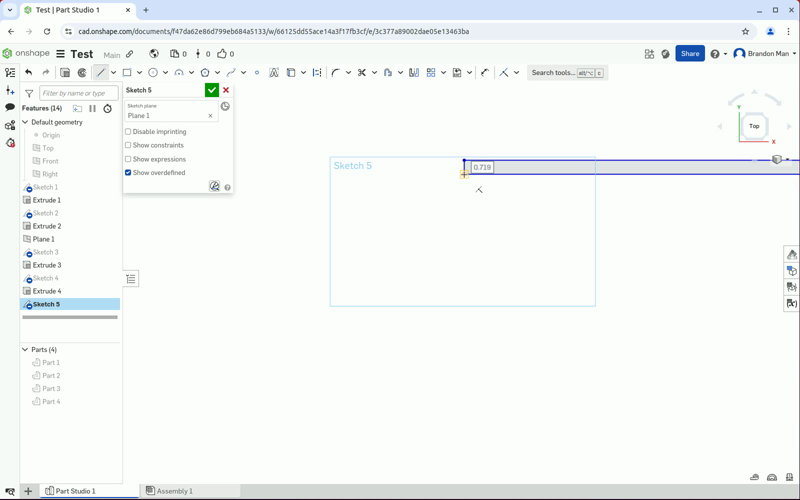
scroll(-6)
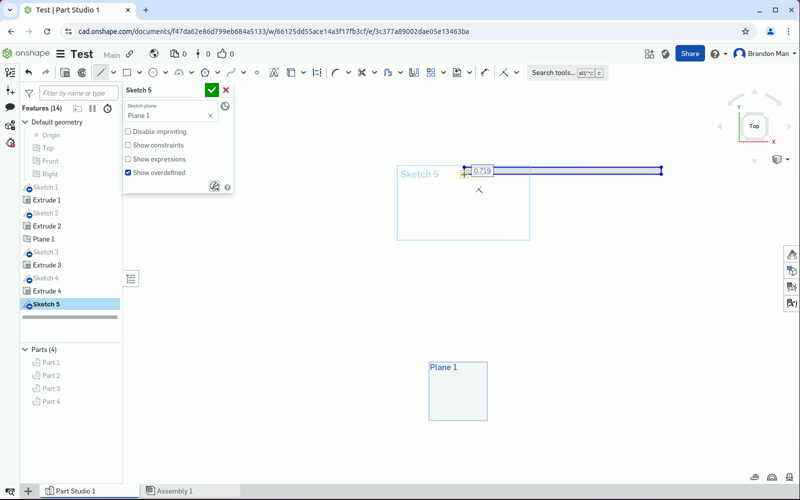
scroll(-6)
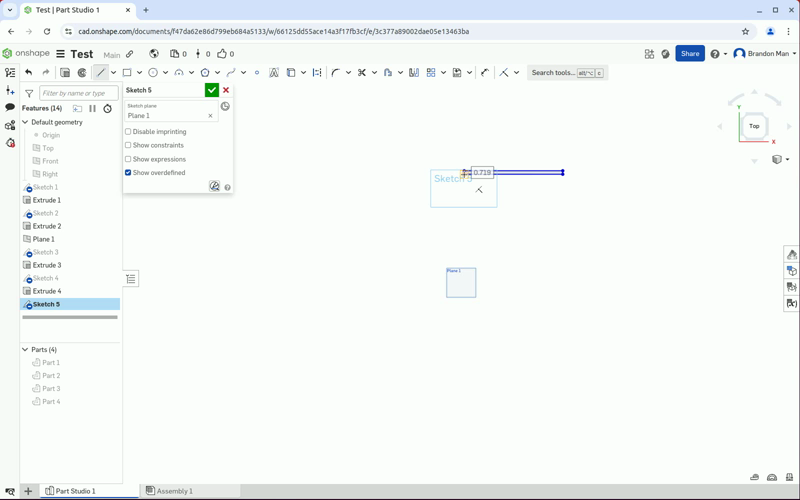
key(esc)
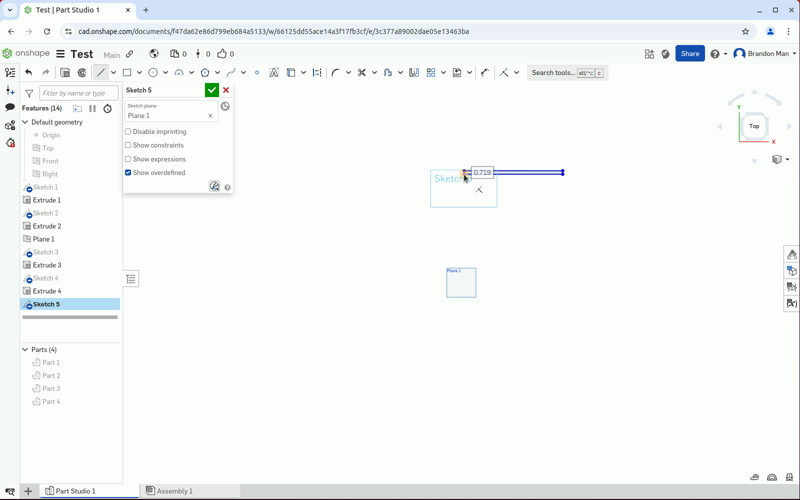
mouse_move(482, 172)
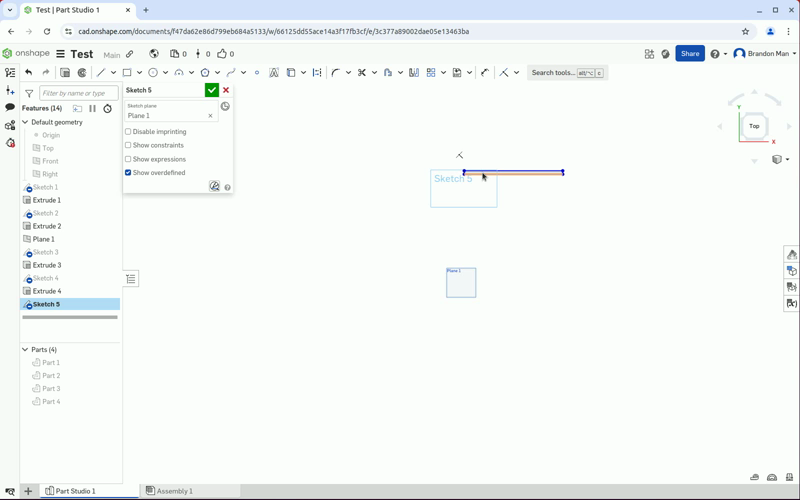
scroll(6)
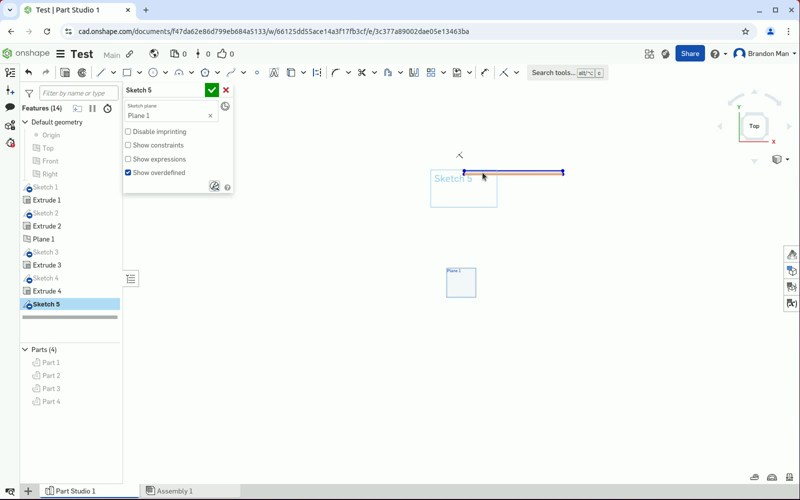
scroll(6)
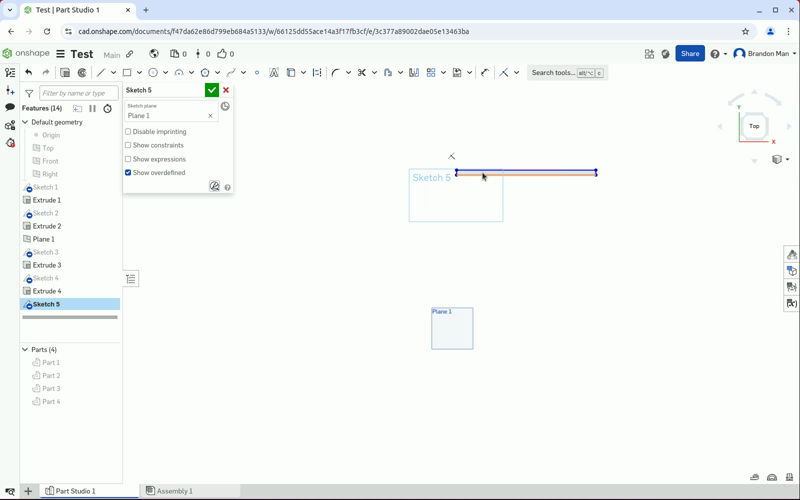
scroll(6)
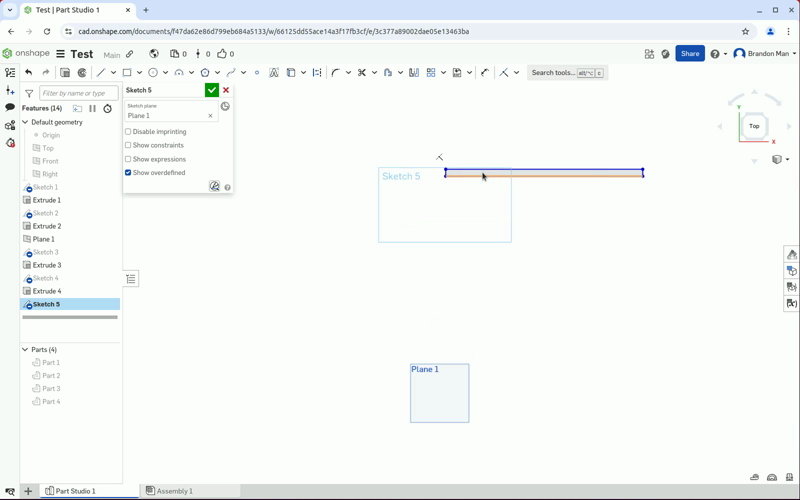
scroll(6)
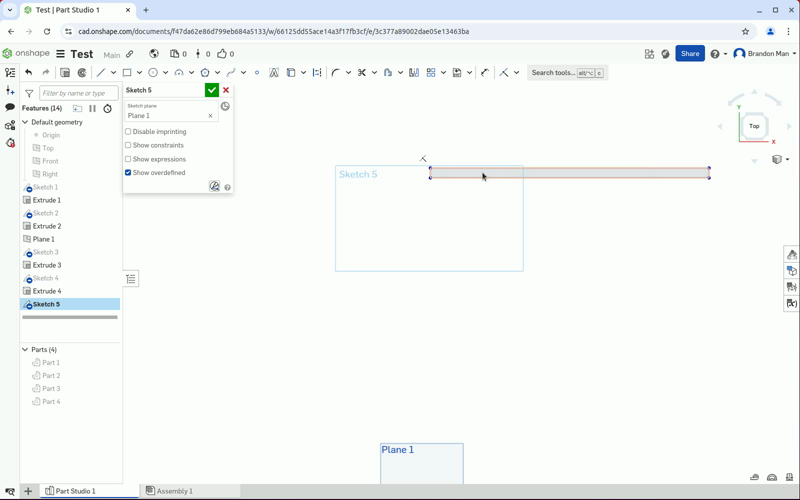
scroll(6)
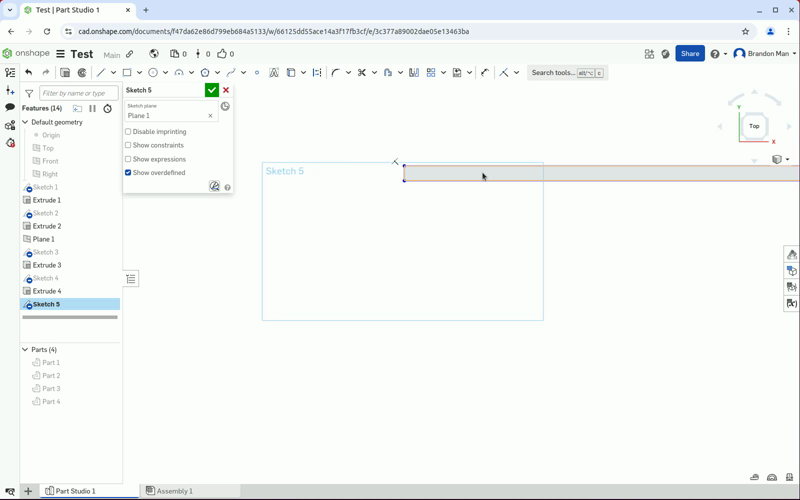
scroll(6)
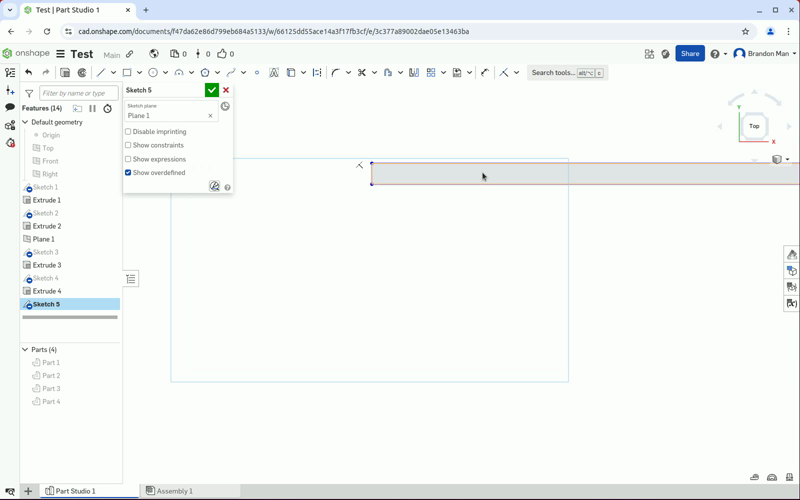
scroll(6)
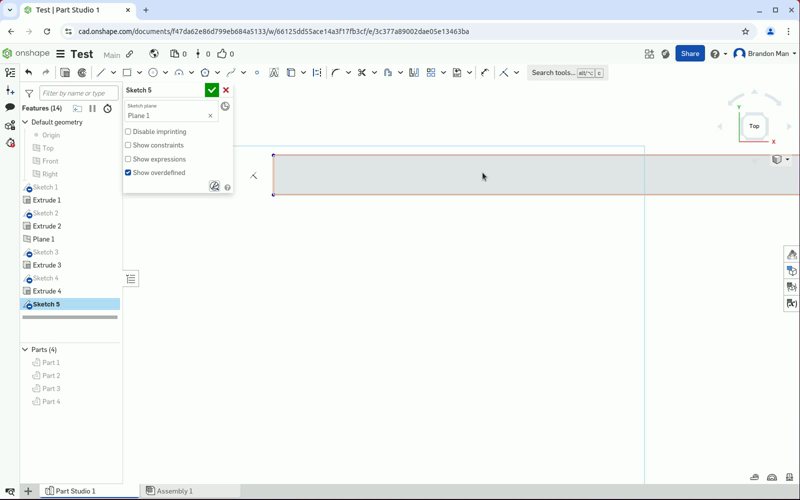
click(482, 172)
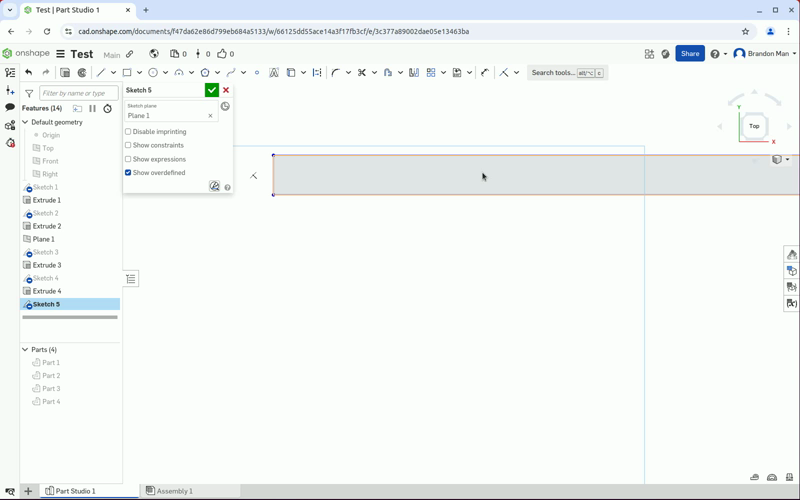
scroll(-6)
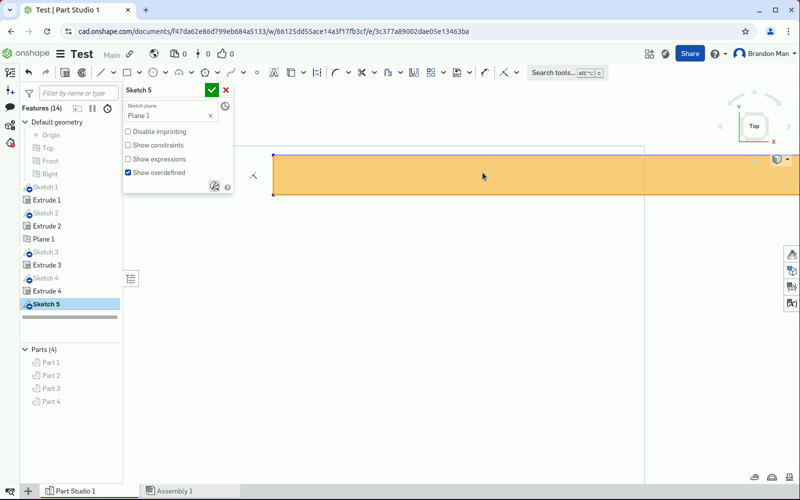
scroll(-6)
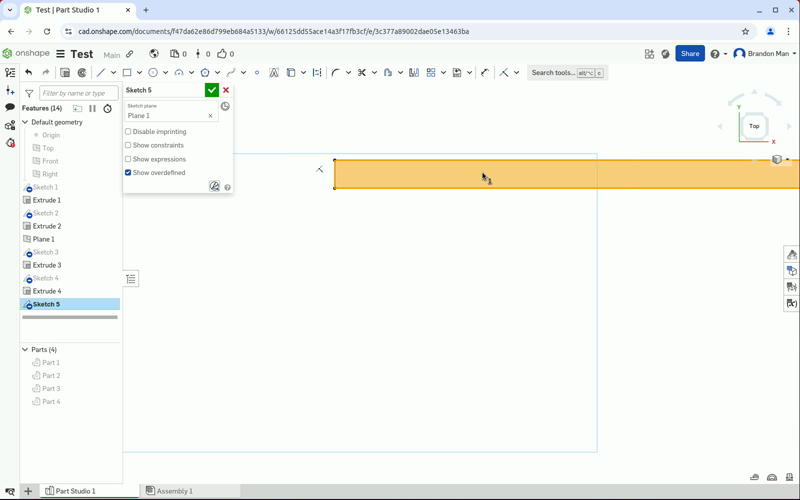
scroll(-6)
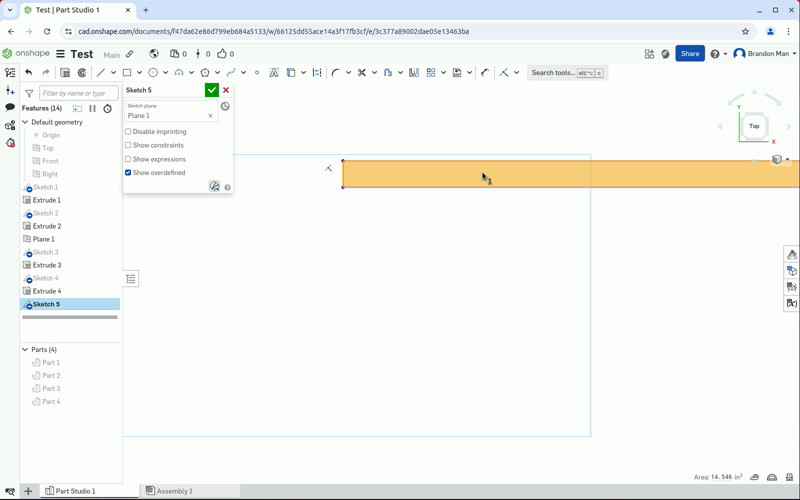
scroll(-6)
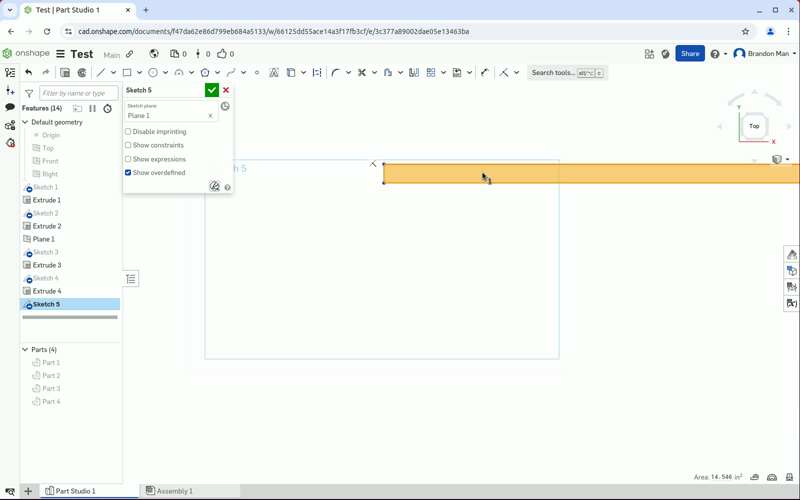
scroll(-6)
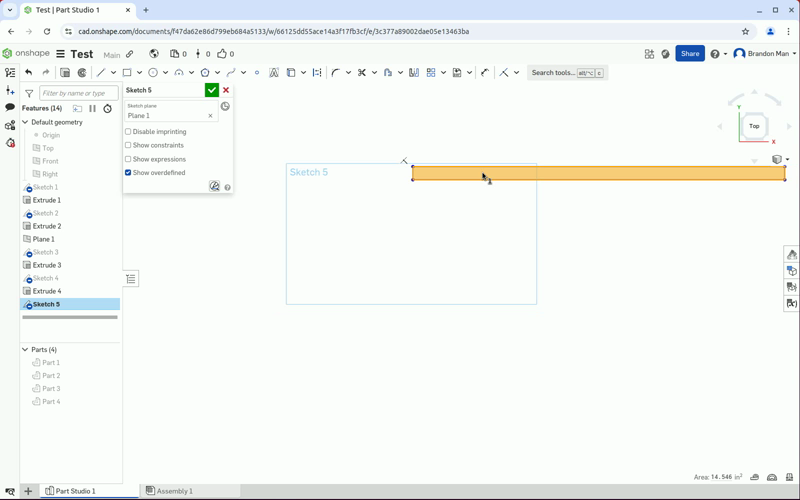
scroll(-6)
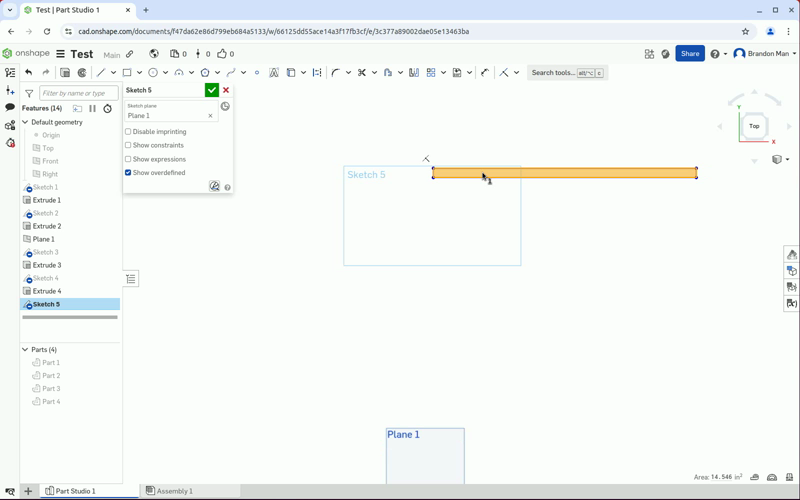
scroll(-6)
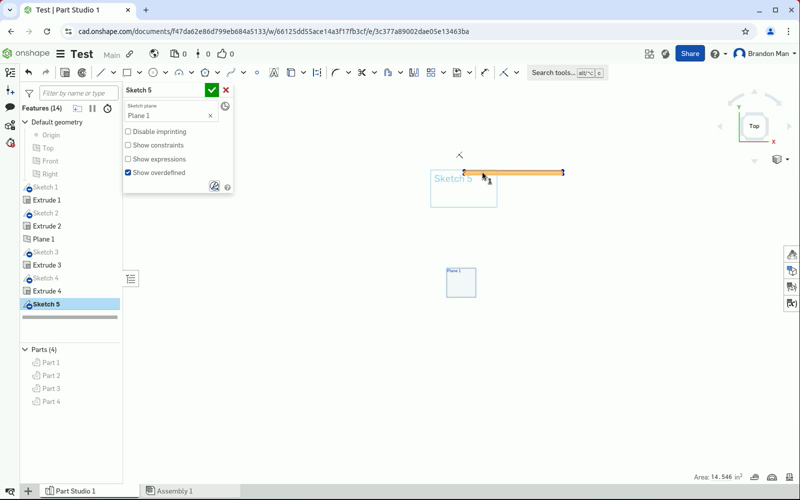
mouse_move(73, 352)
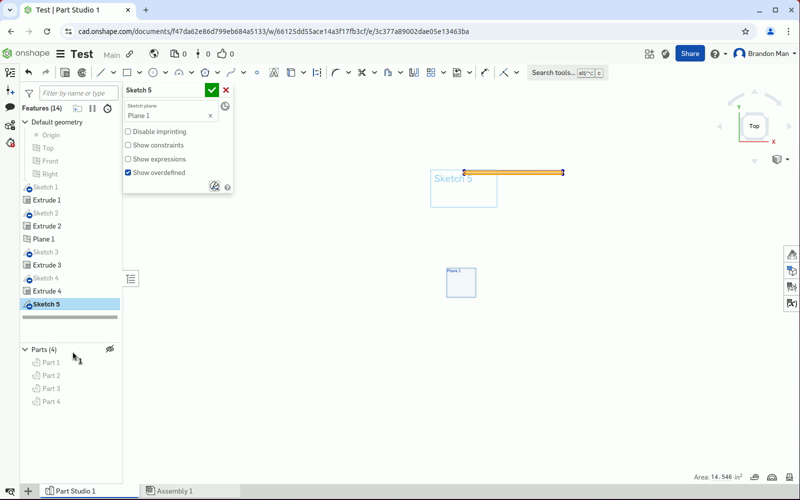
key(shift+y)
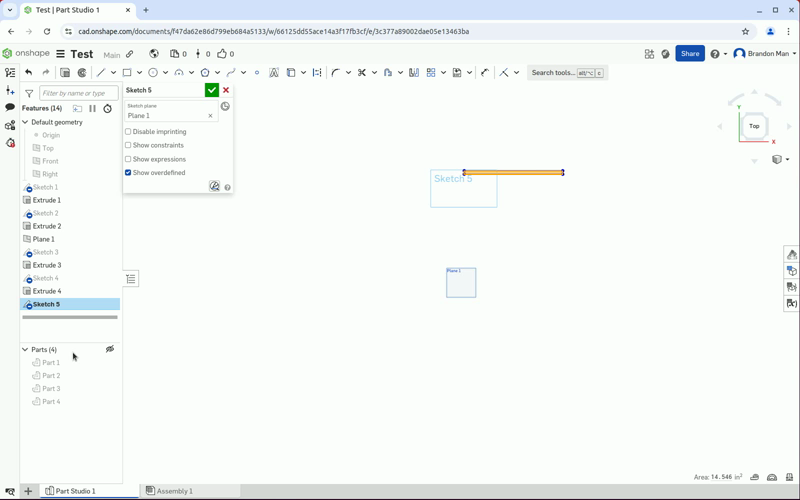
key(shift+e)
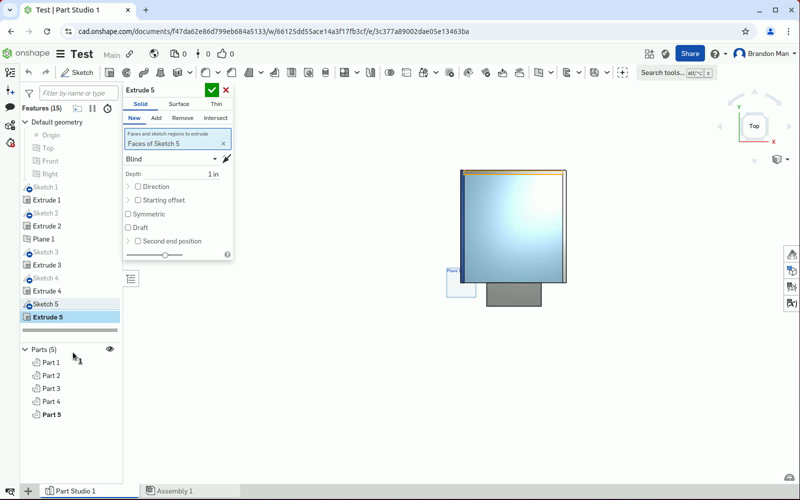
mouse_move(143, 106)
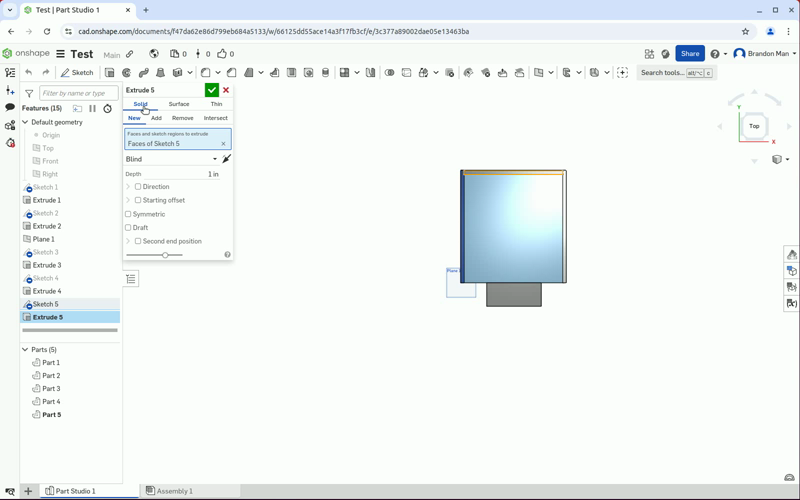
click(143, 106)
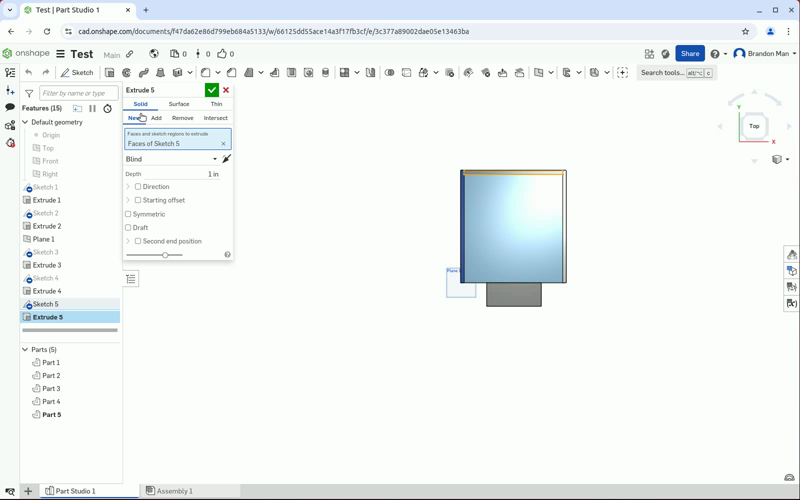
mouse_move(137, 120)
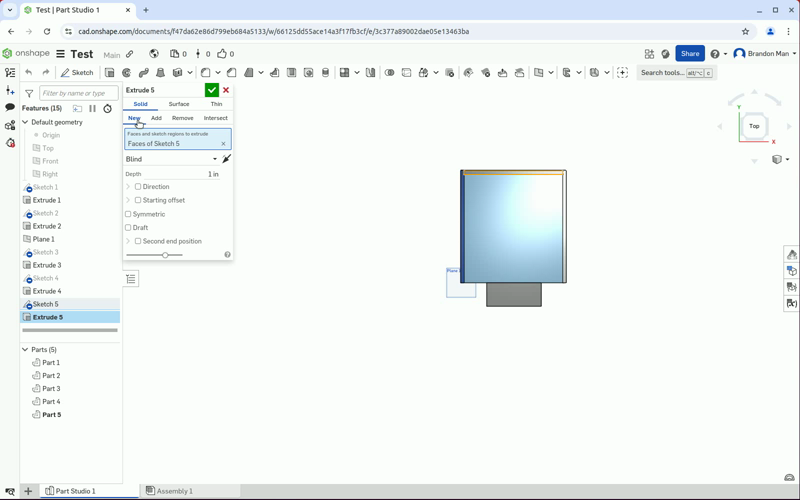
click(137, 120)
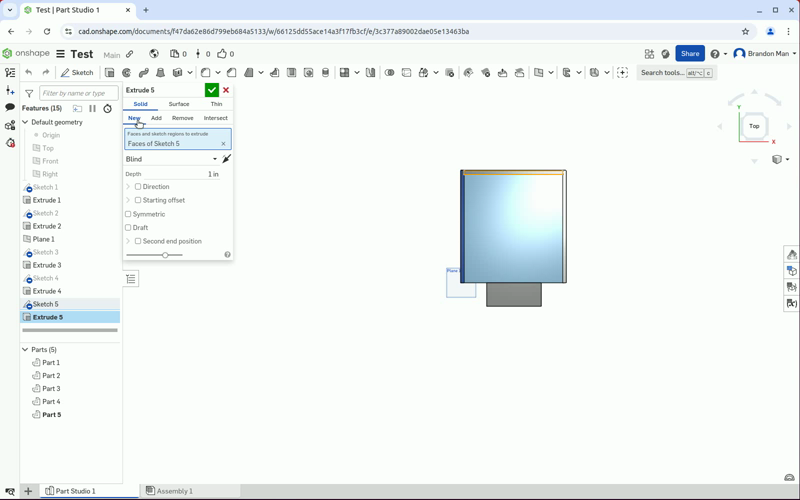
key(tab, 4)
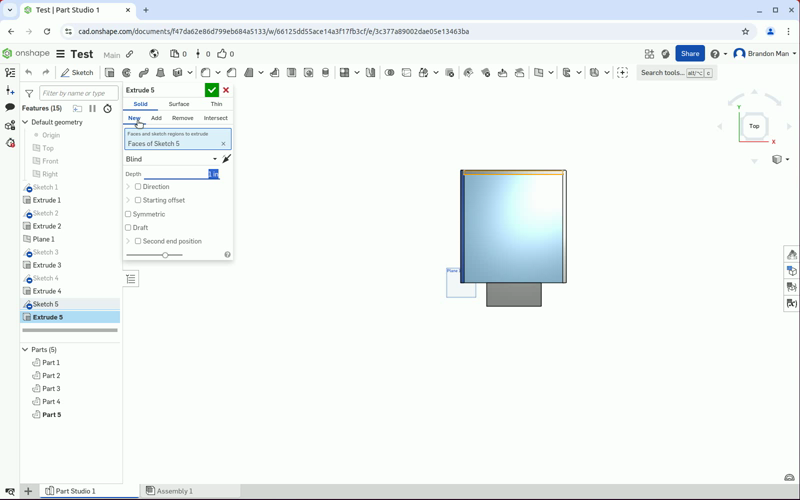
text(4.333)
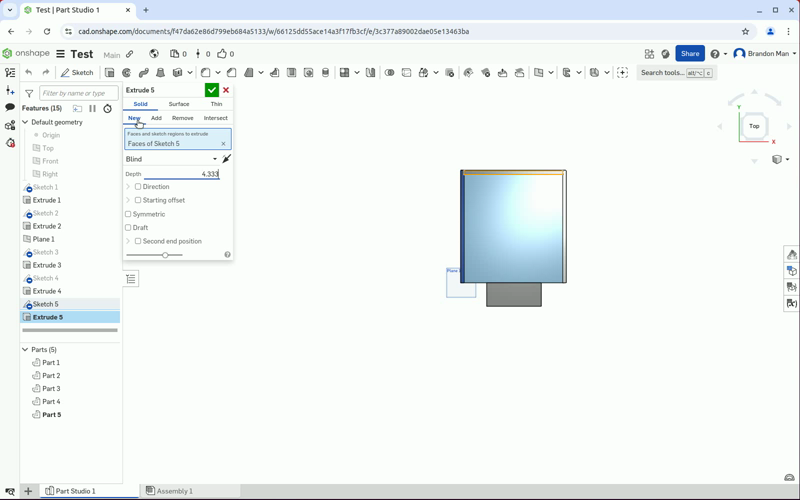
key(enter)
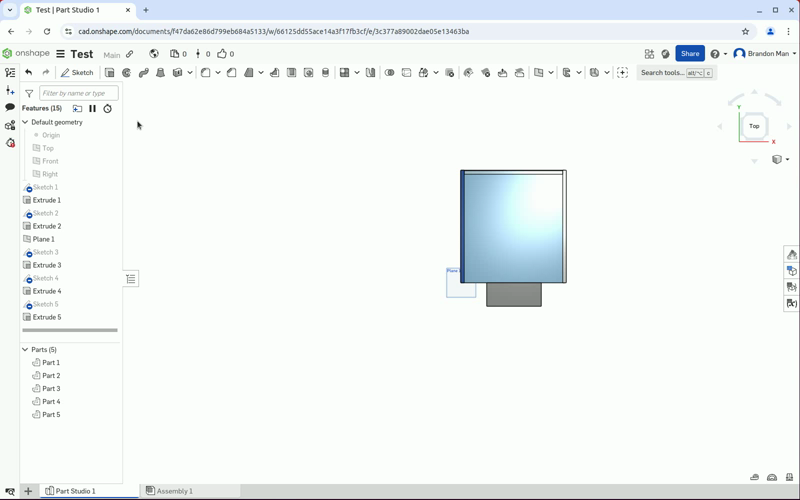
key(shift+h)
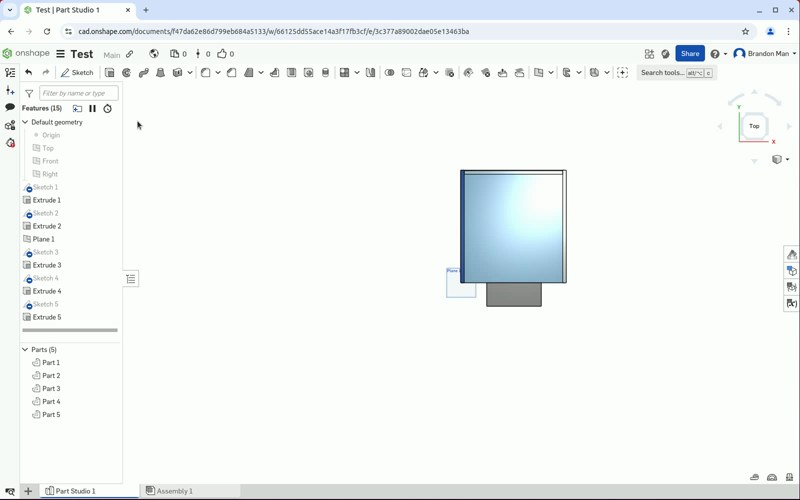
key(shift+h)
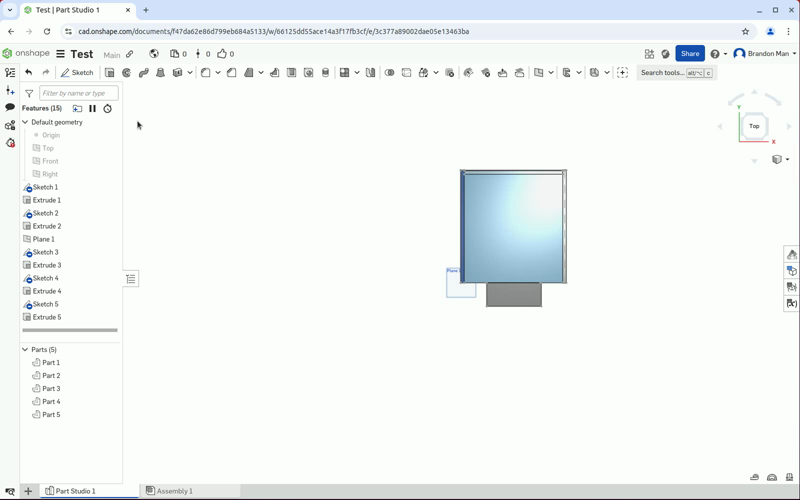
key(shift+7)
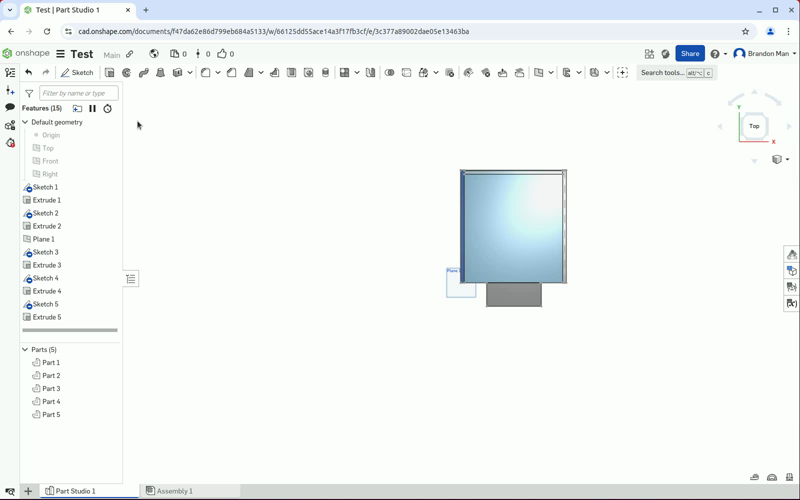
key(up, 3)
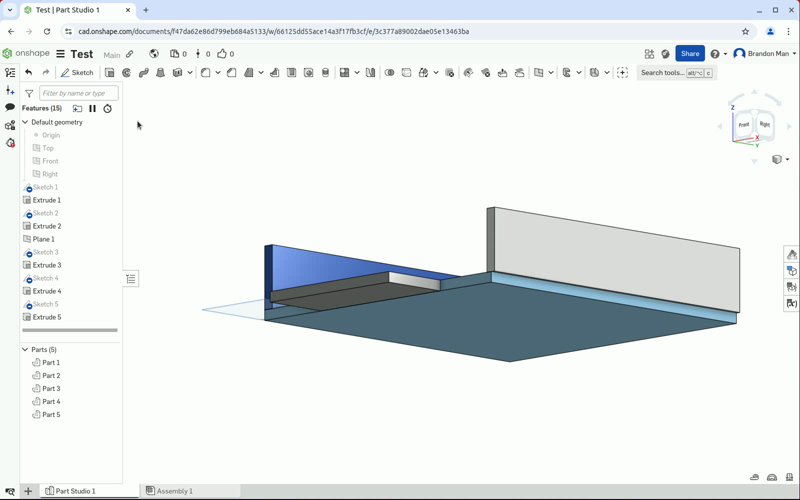
key(left, 3)
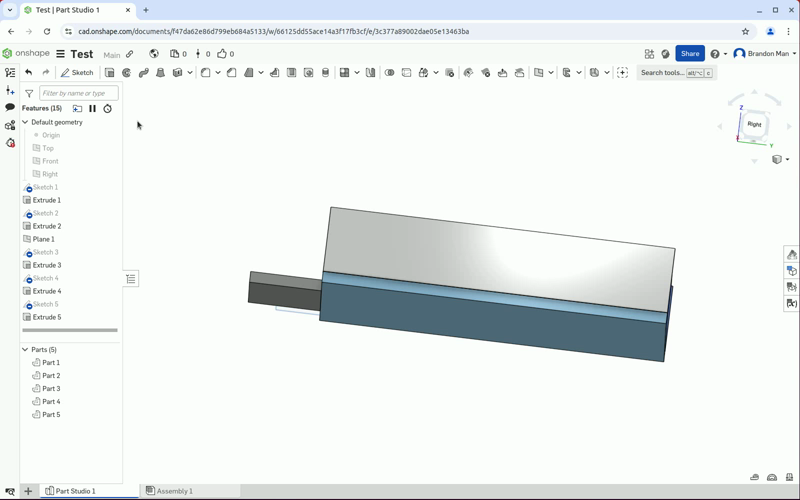
key(right, 3)
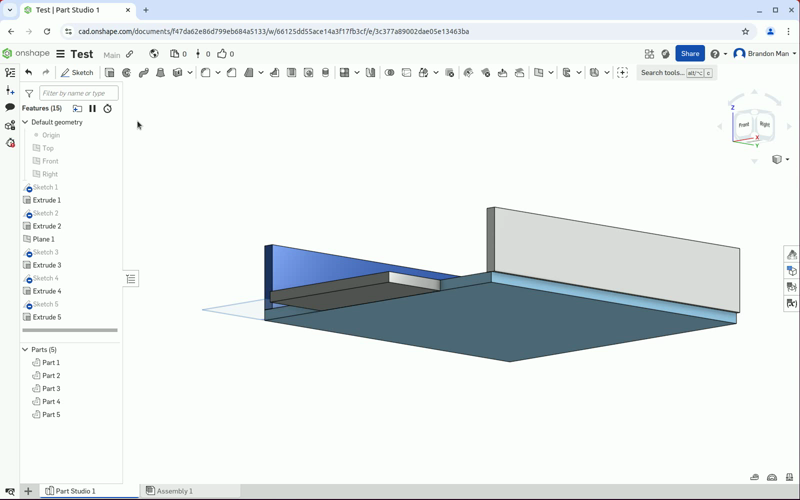
key(down, 3)
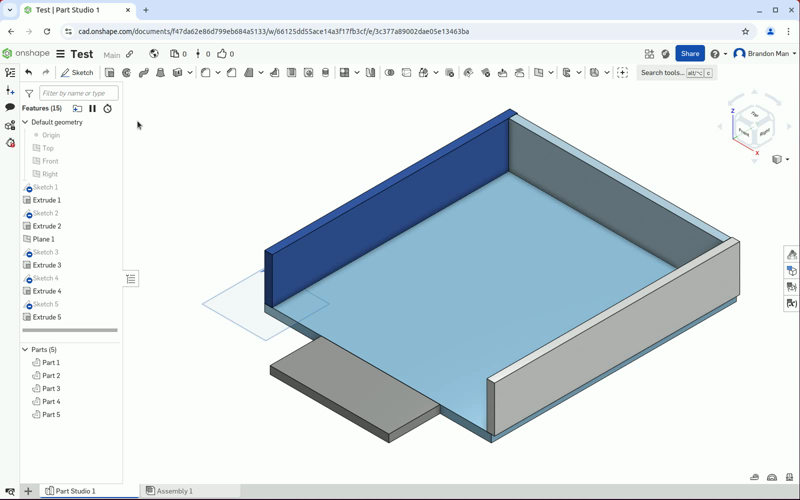
mouse_move(73, 189)
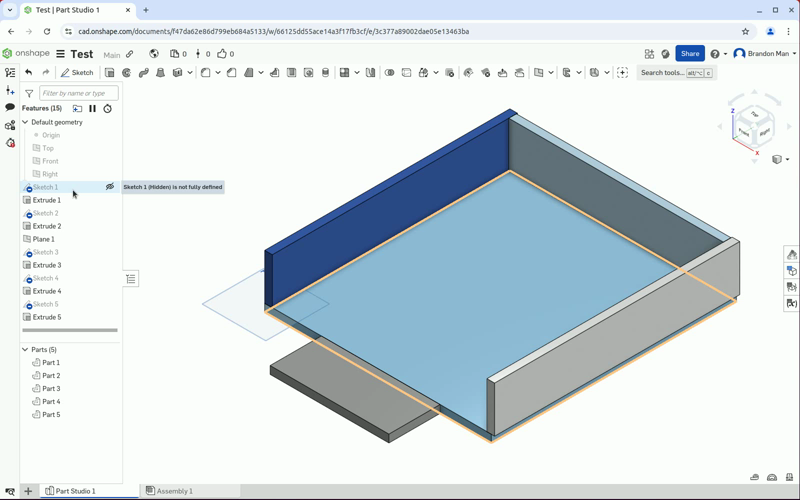
click(73, 189)